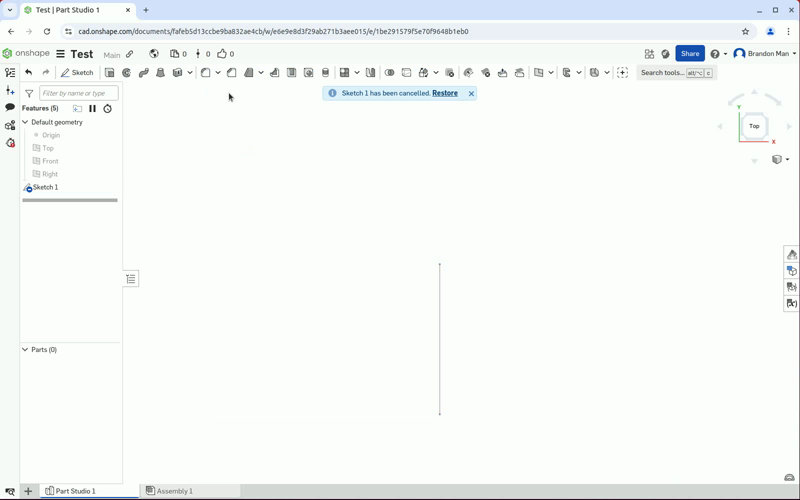
key(shift+h)
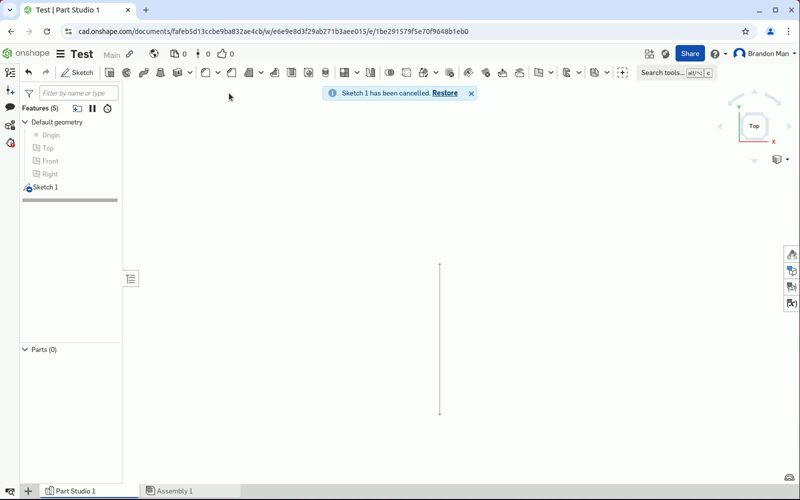
key(shift+s)
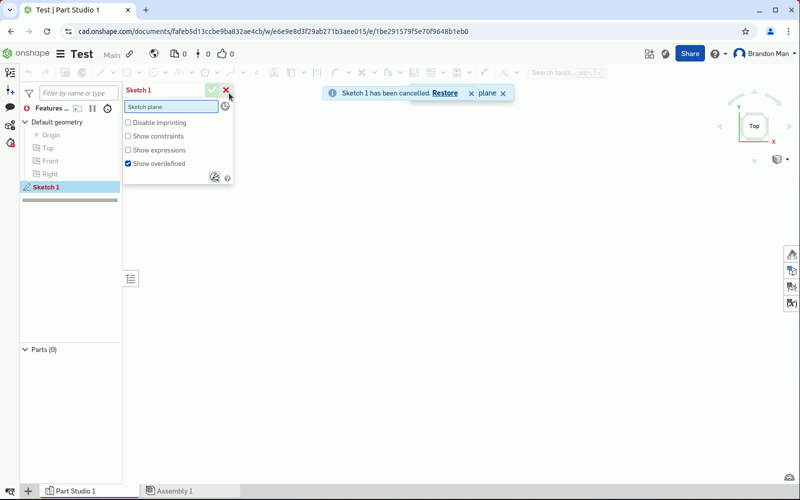
mouse_move(73, 150)
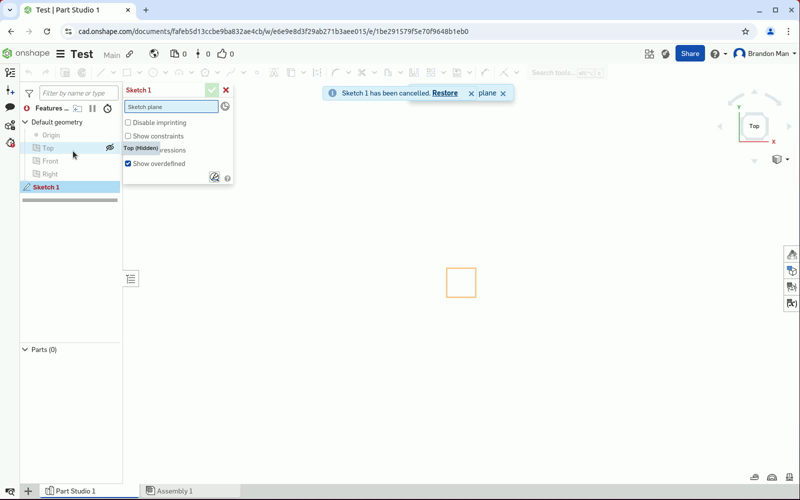
click(73, 150)
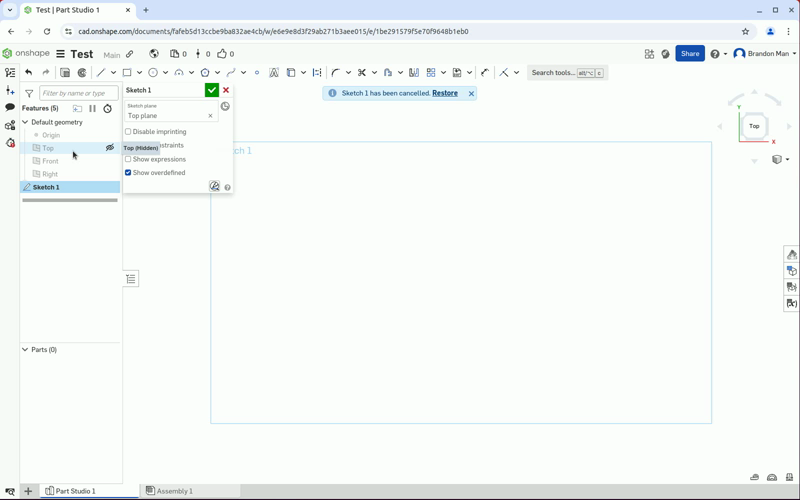
mouse_move(73, 352)
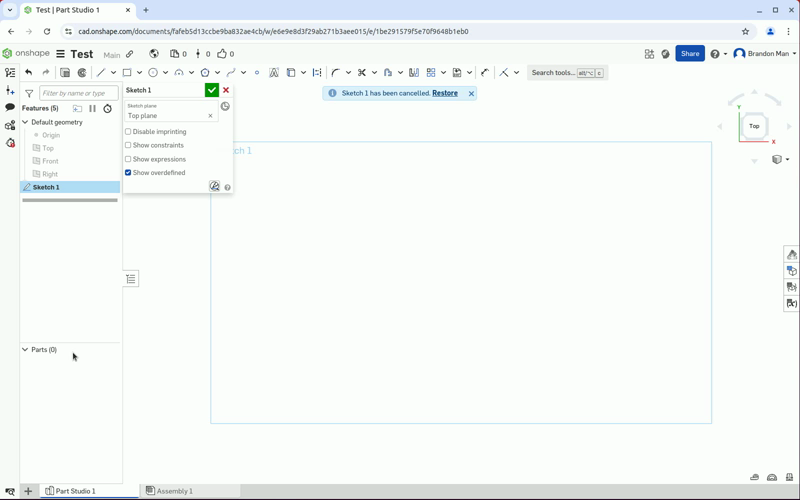
key(y)
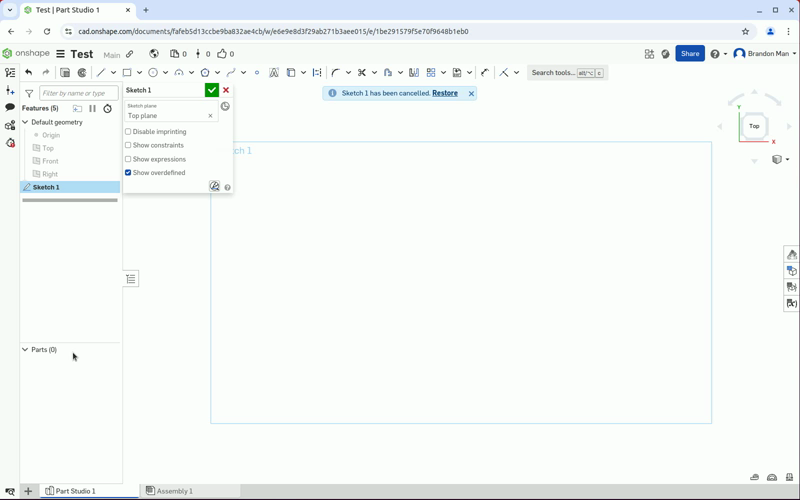
key(l)
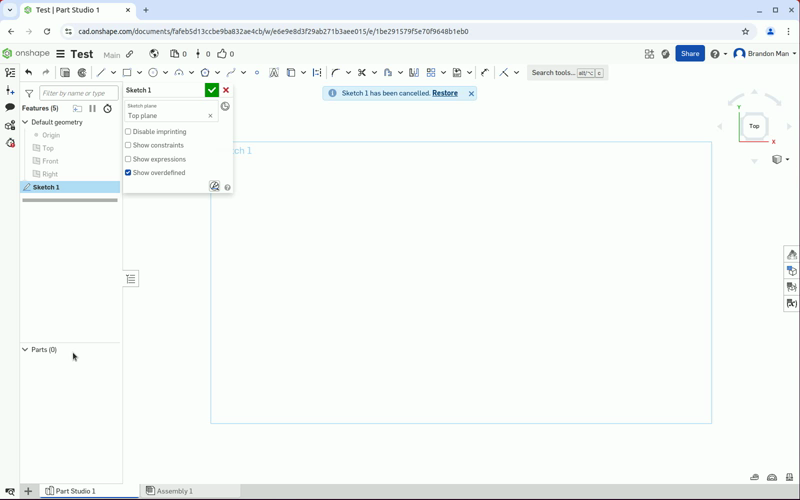
key_down(shift)
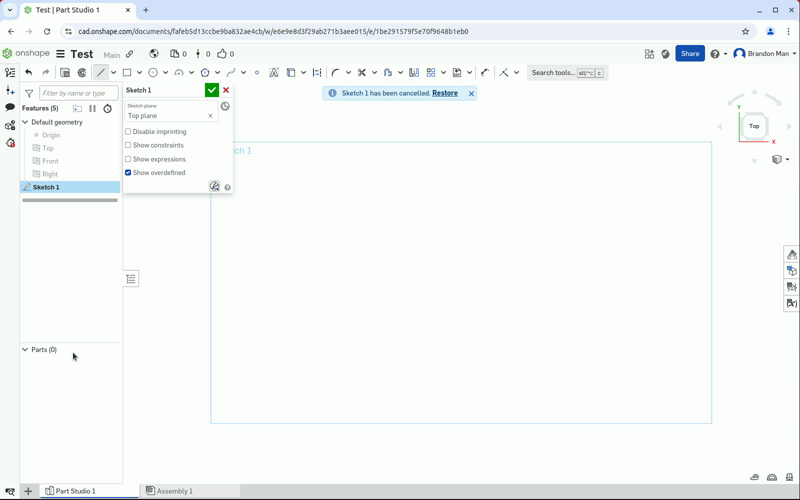
mouse_move(420, 266)
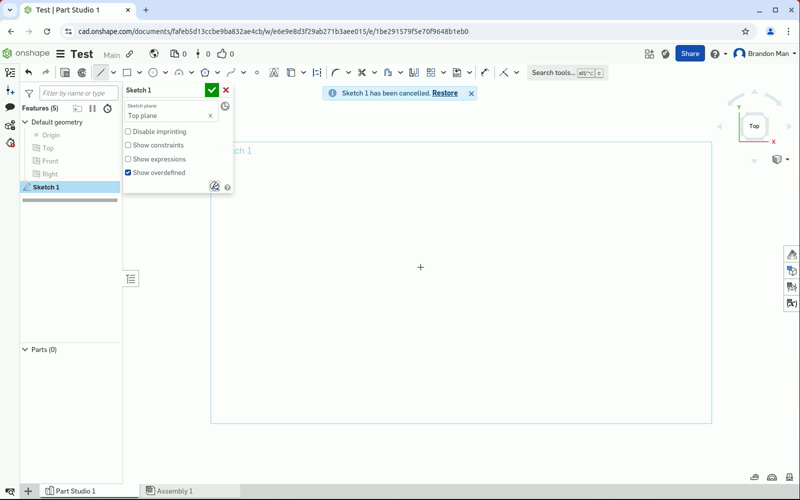
click(420, 266)
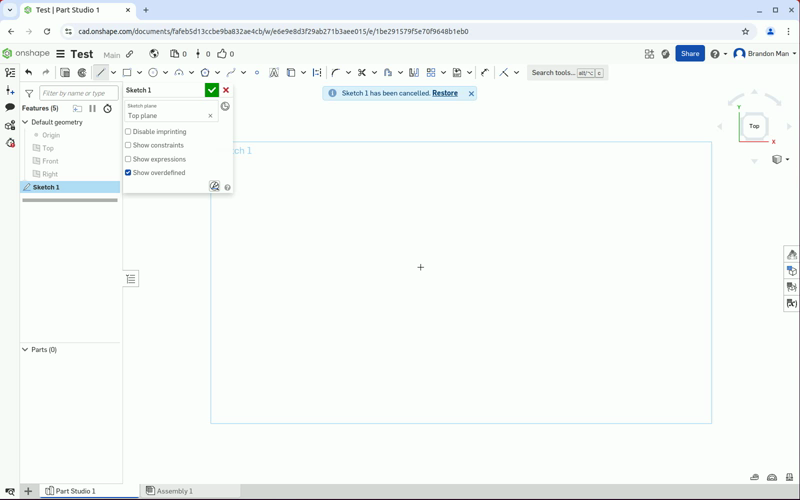
key_up(shift)
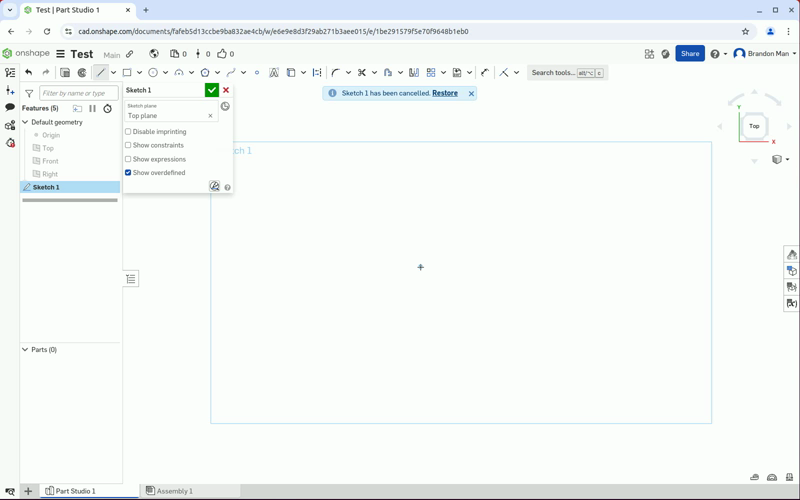
key_down(shift)
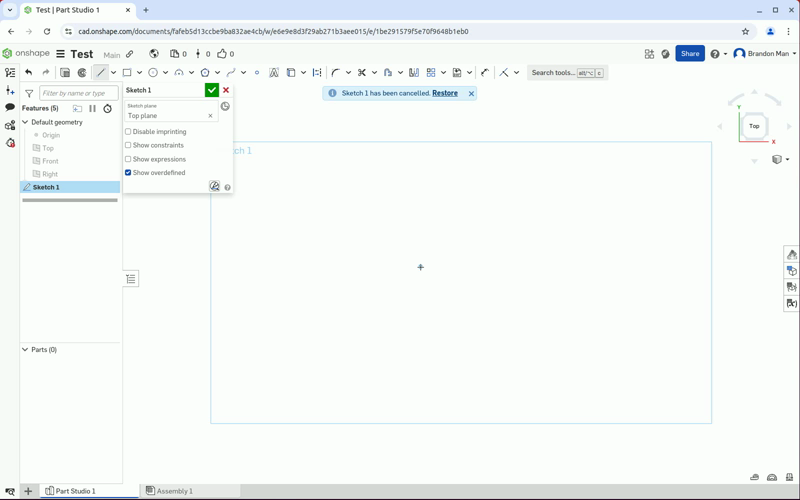
mouse_move(450, 266)
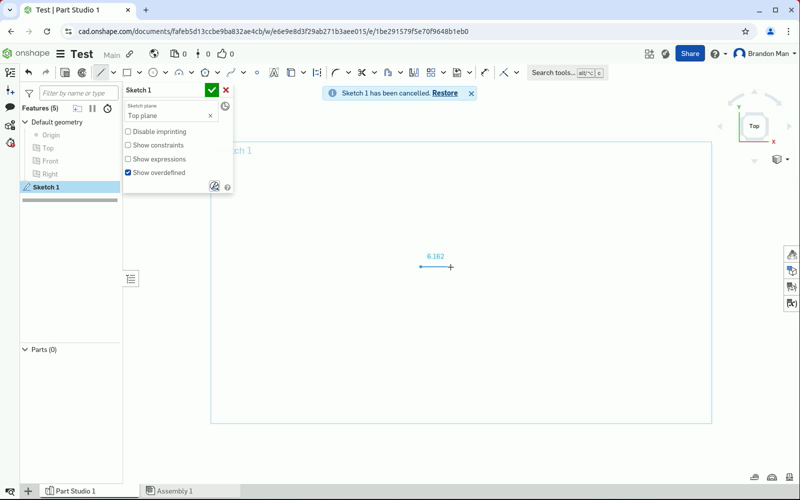
mouse_move(445, 242)
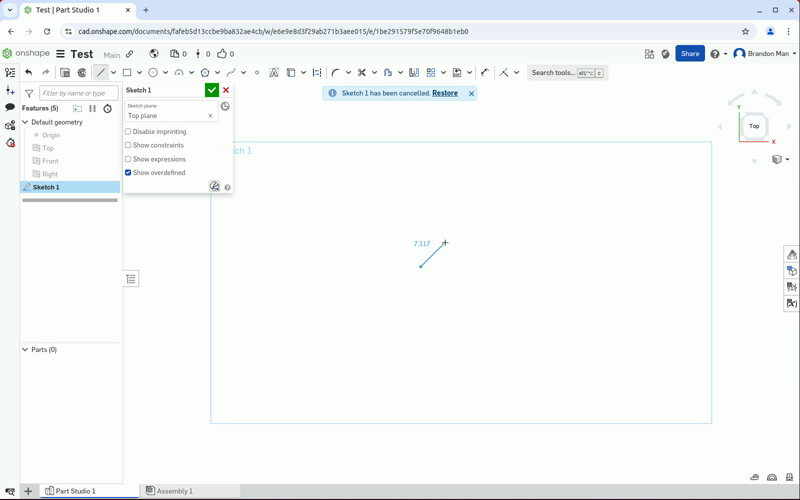
click(445, 242)
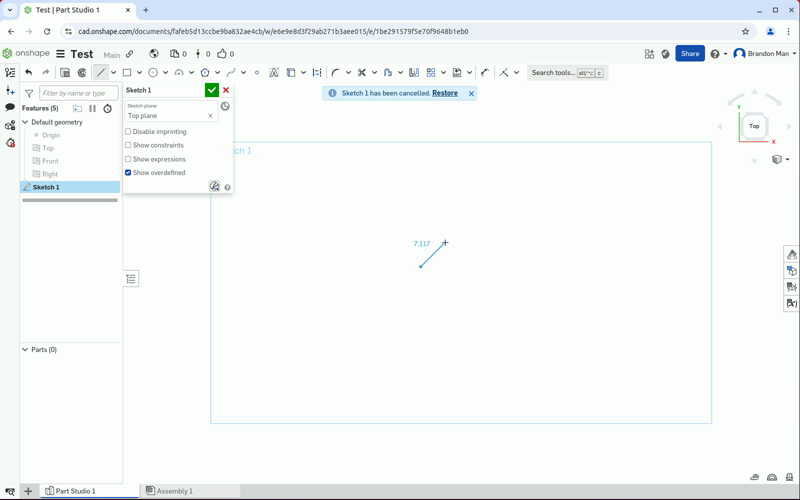
key_up(shift)
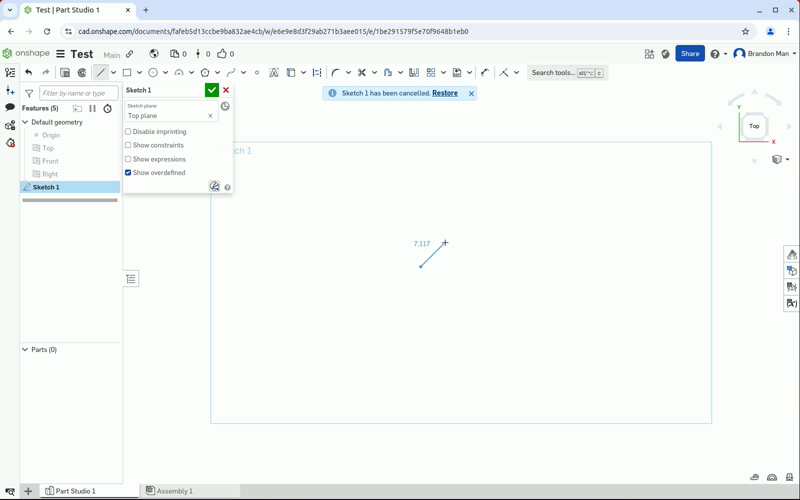
key(esc)
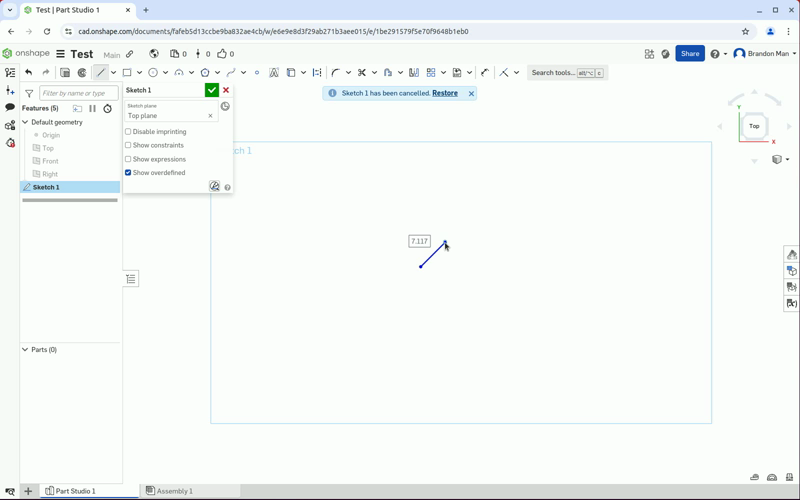
key(a)
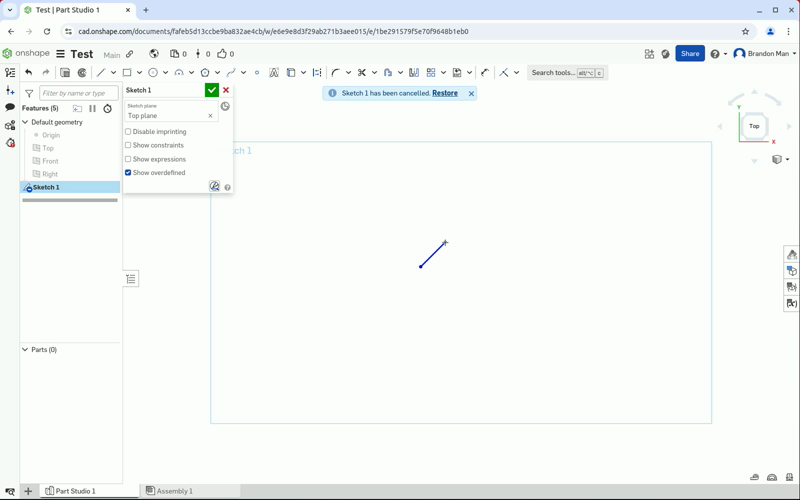
mouse_move(445, 242)
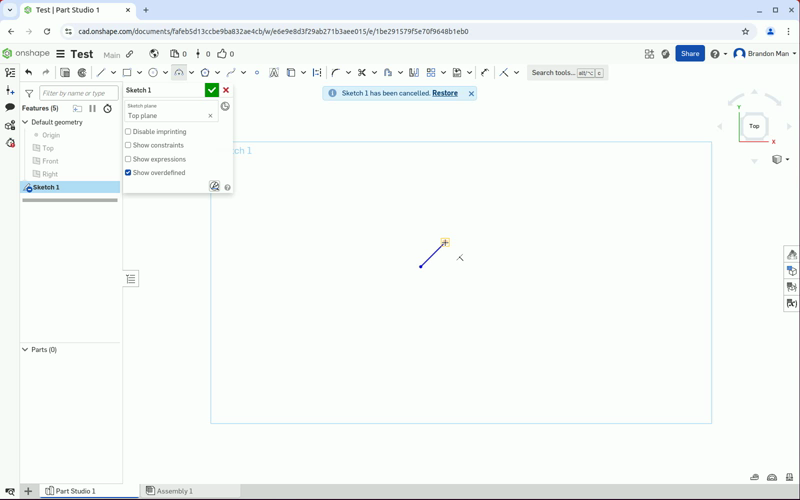
click(445, 242)
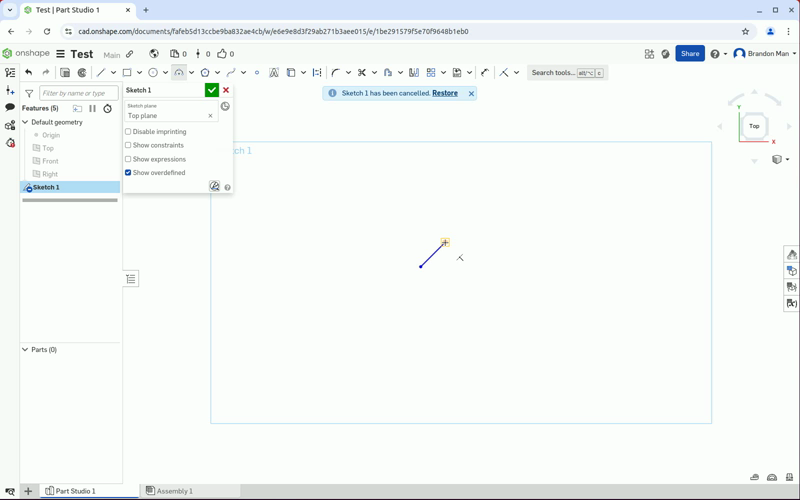
mouse_move(420, 266)
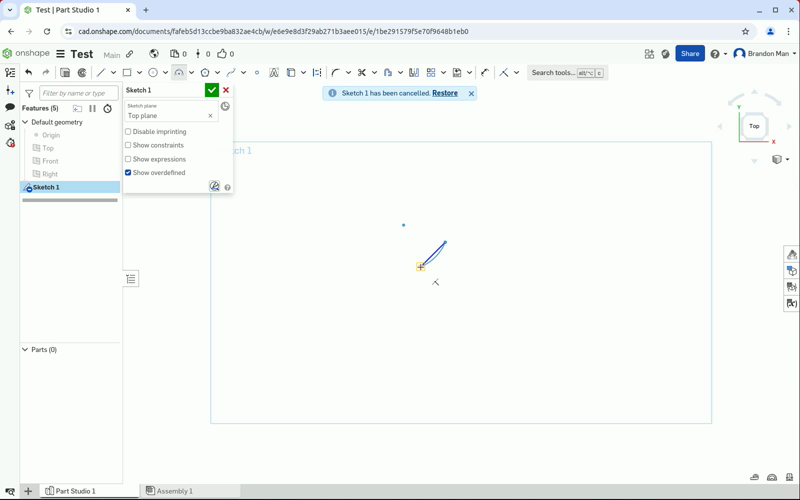
click(420, 266)
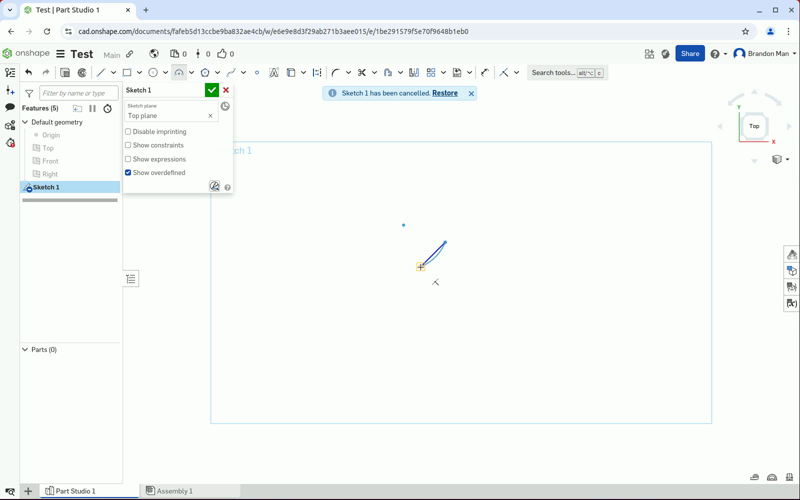
key_down(shift)
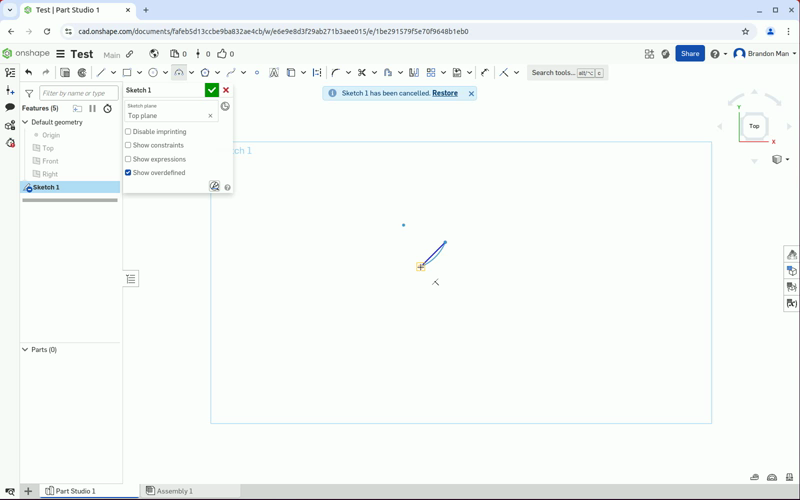
mouse_move(430, 252)
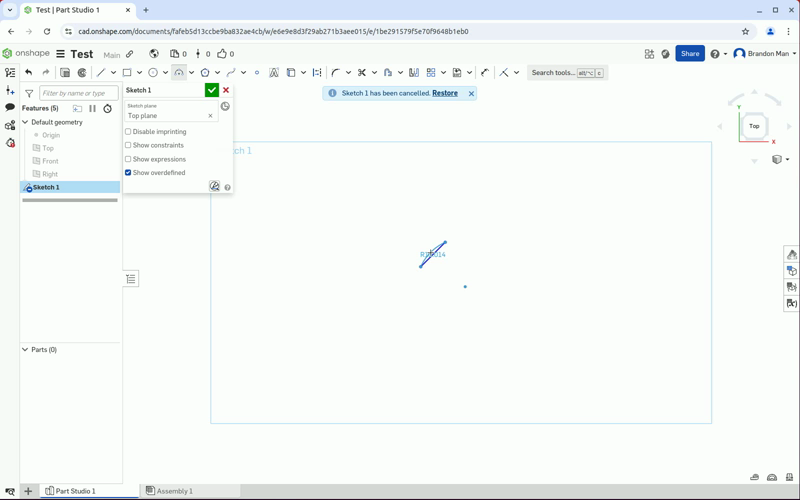
click(430, 252)
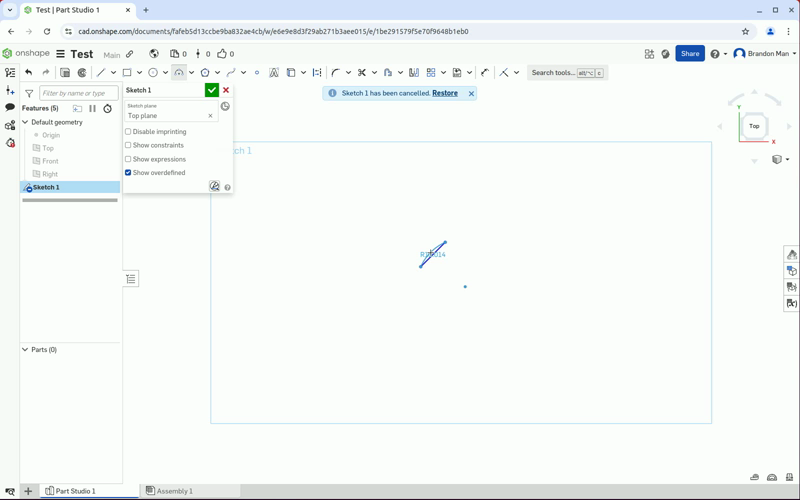
key_up(shift)
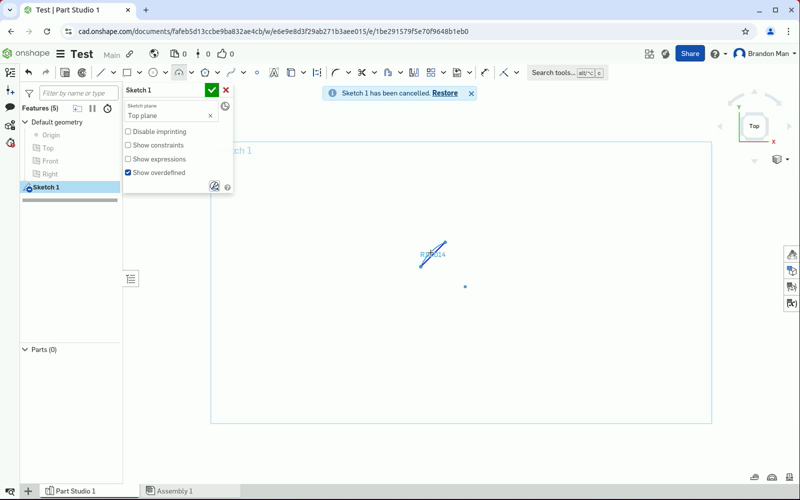
key(esc)
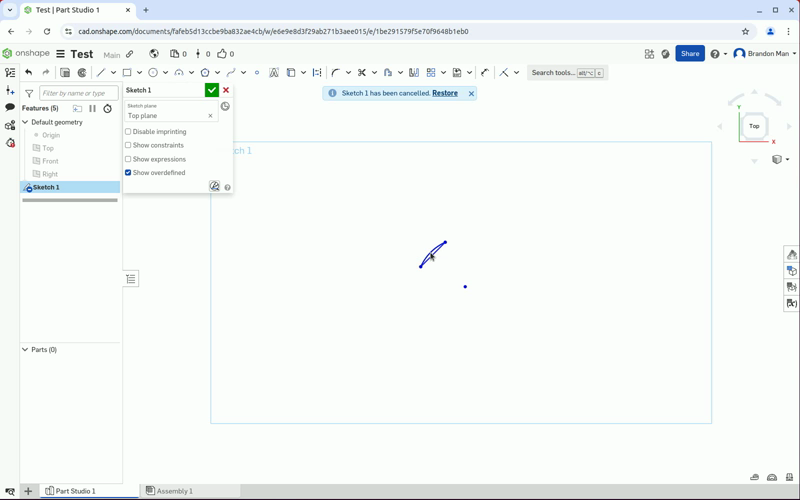
mouse_move(430, 255)
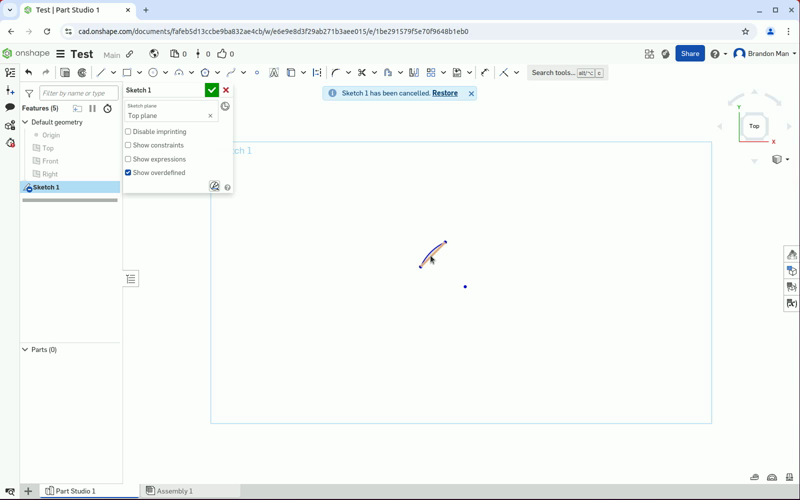
scroll(6)
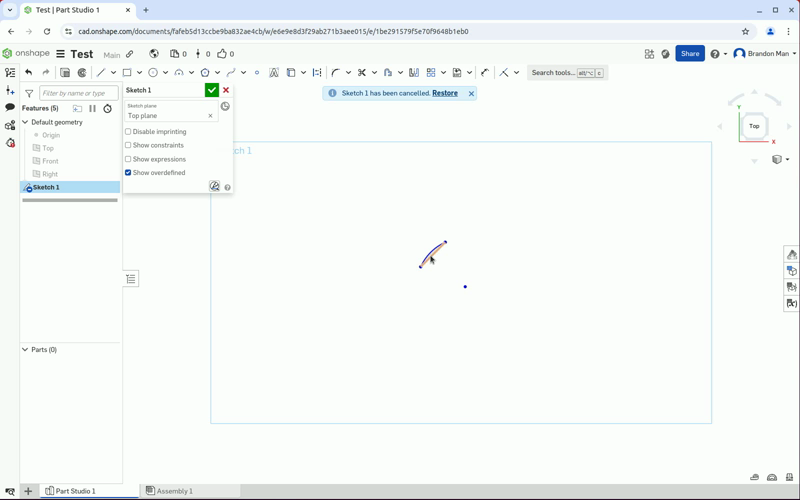
scroll(6)
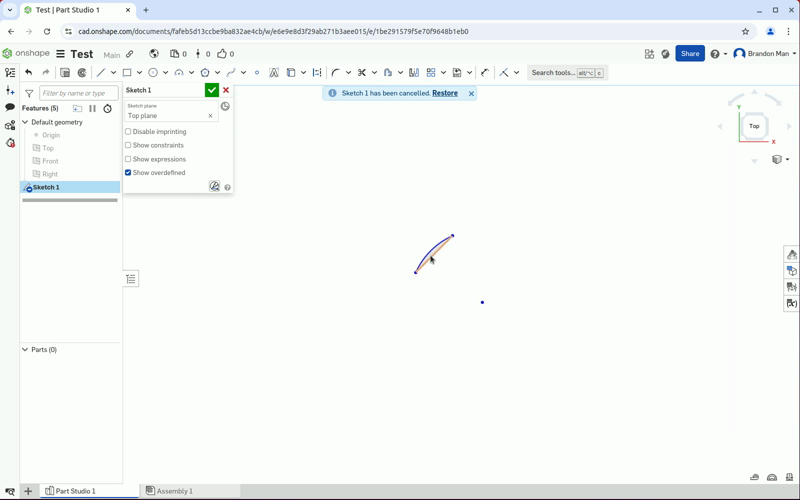
scroll(6)
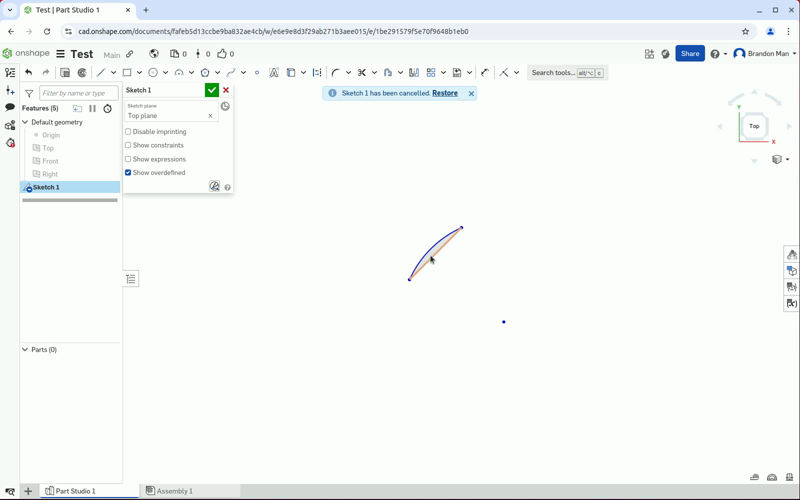
scroll(6)
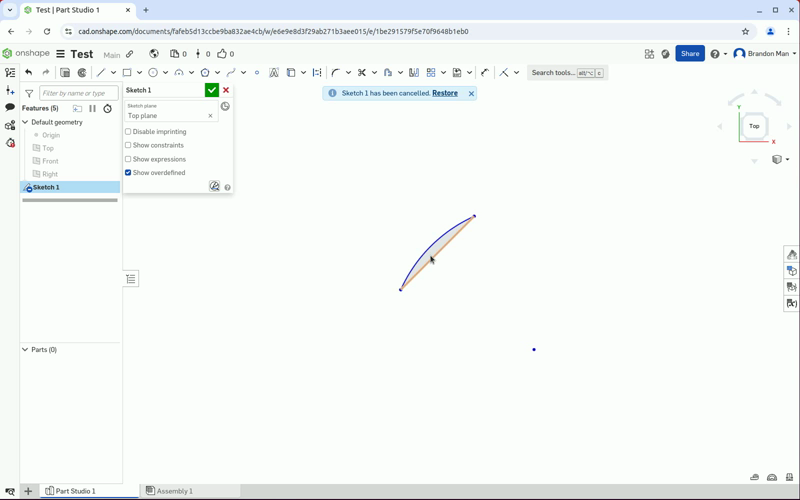
scroll(6)
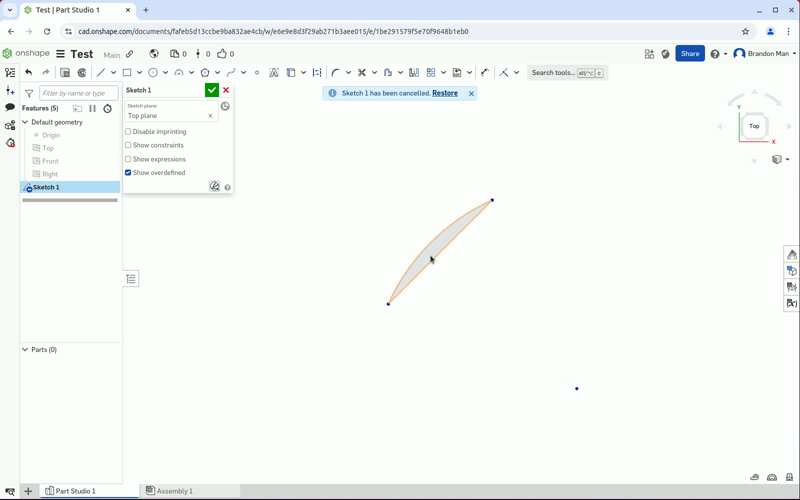
scroll(6)
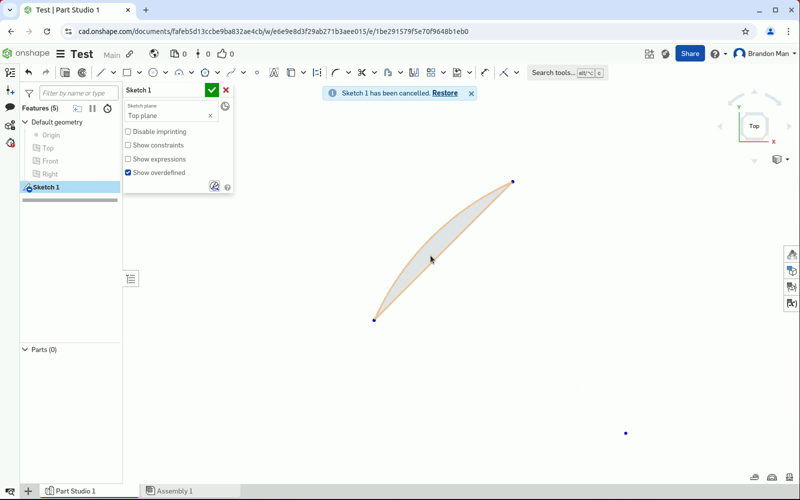
scroll(6)
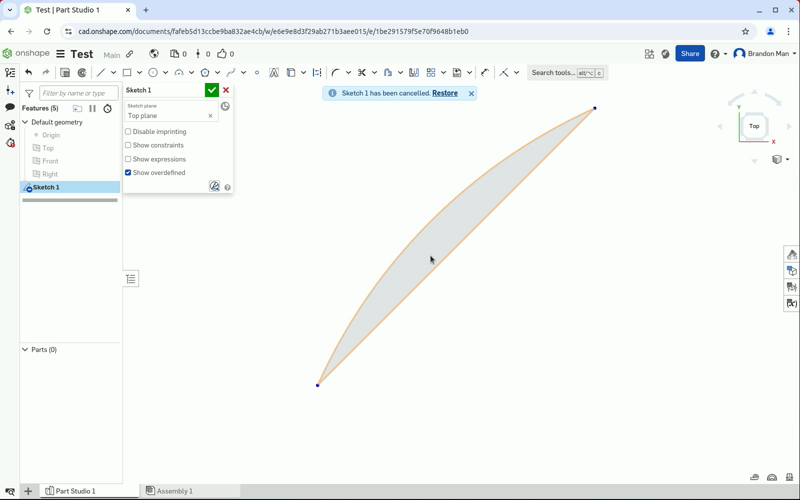
click(430, 255)
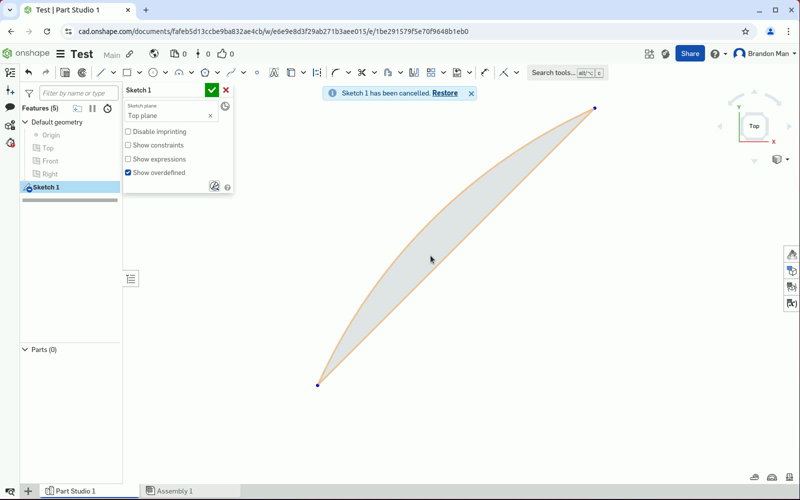
scroll(-6)
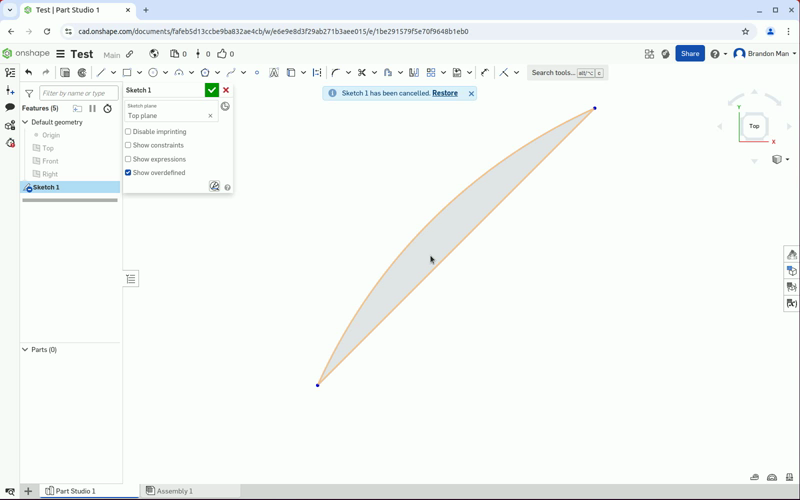
scroll(-6)
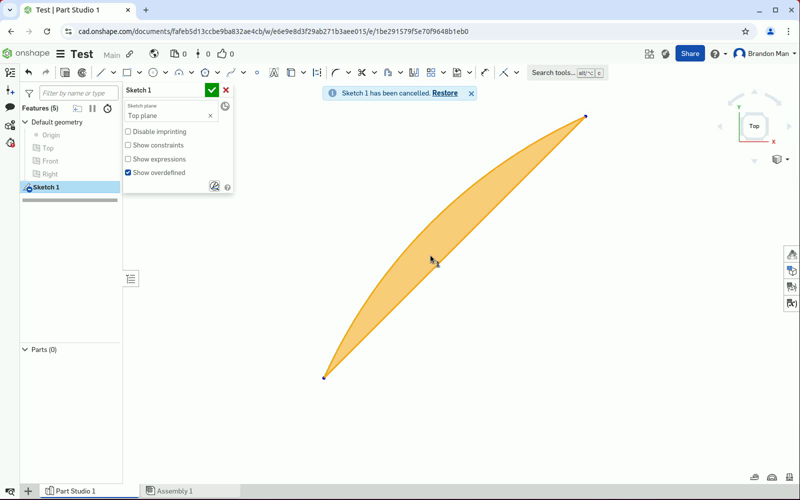
scroll(-6)
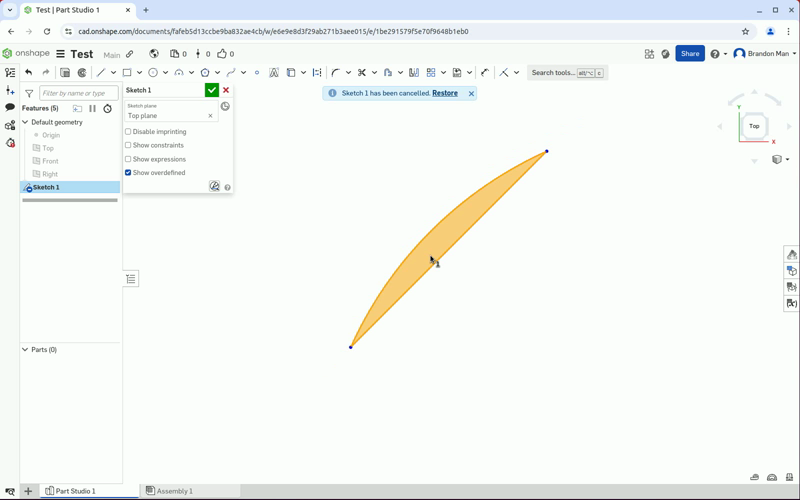
scroll(-6)
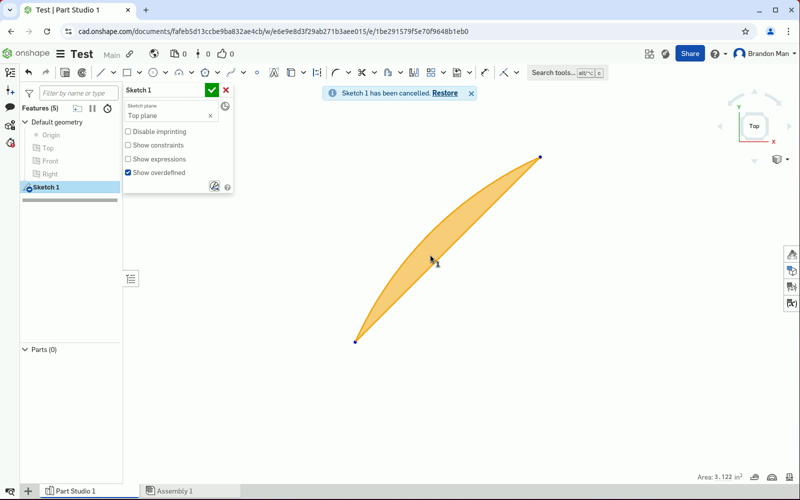
scroll(-6)
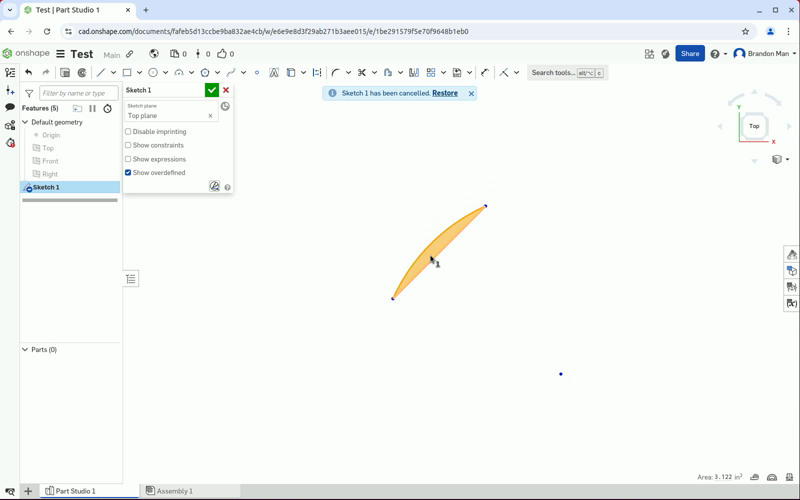
scroll(-6)
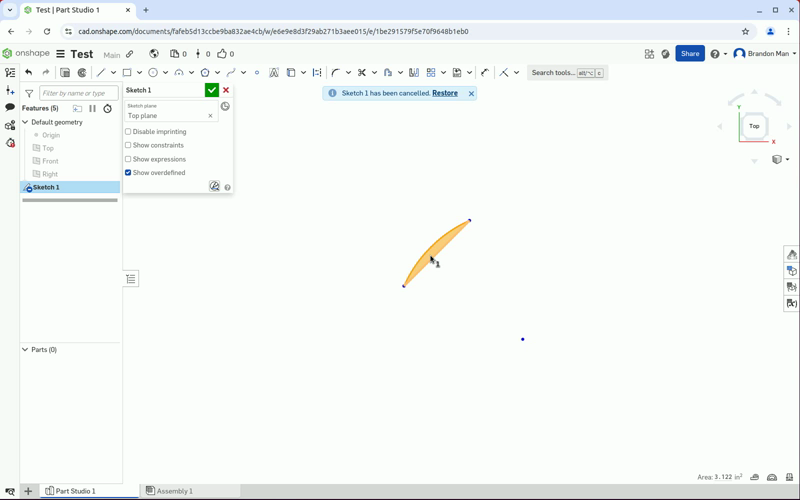
scroll(-6)
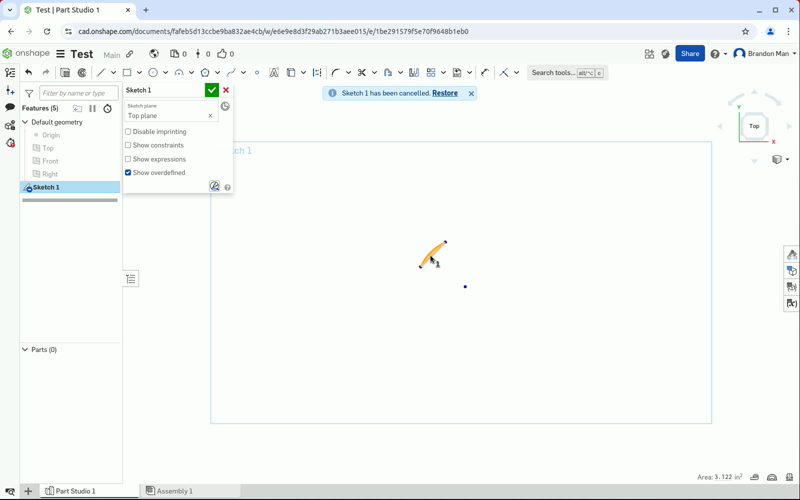
mouse_move(73, 352)
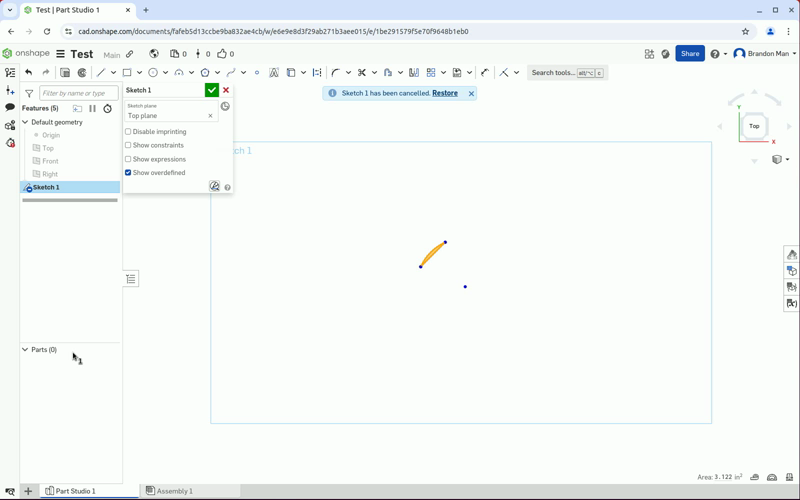
key(shift+y)
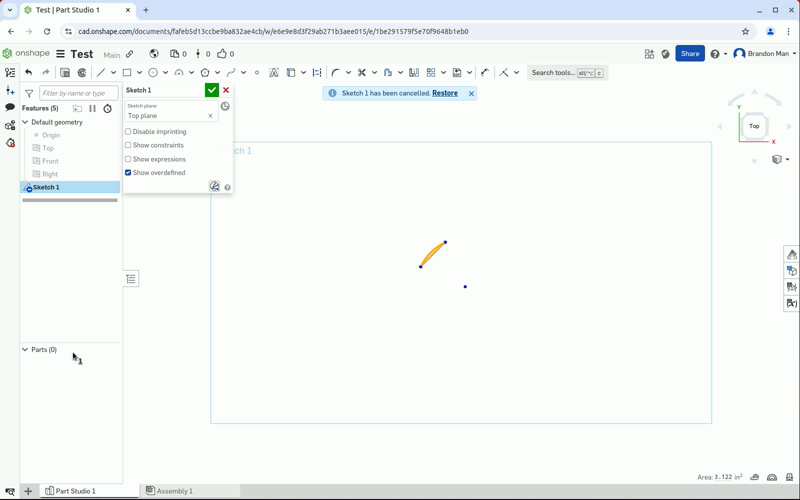
key(shift+e)
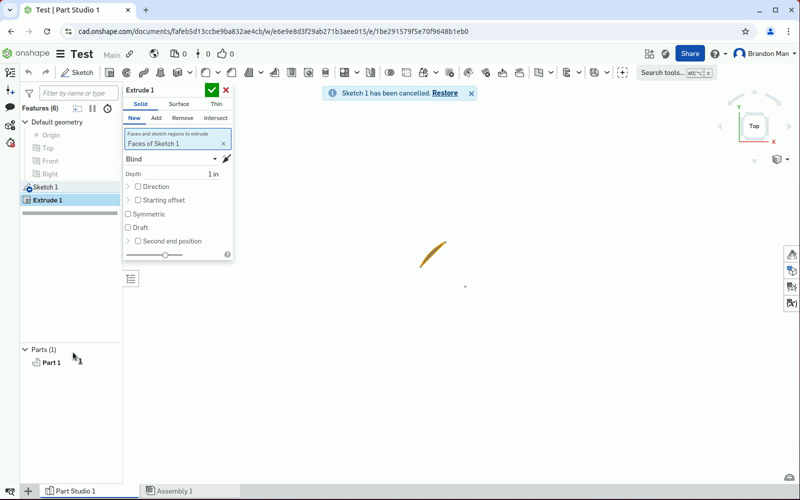
mouse_move(143, 106)
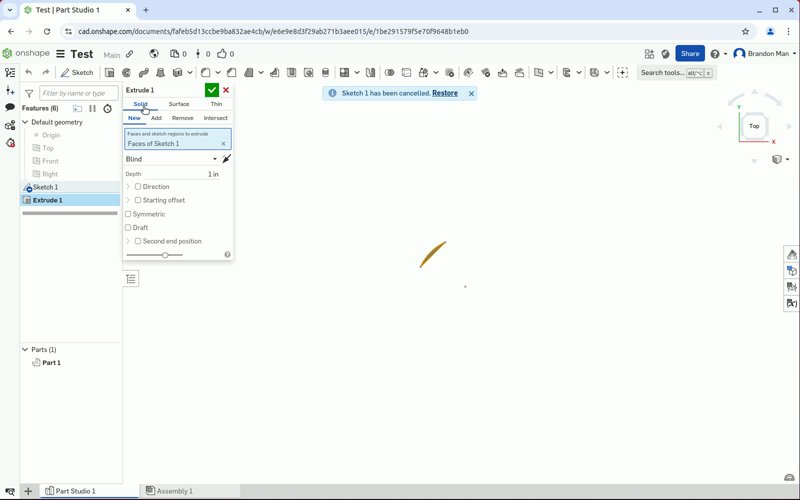
click(143, 106)
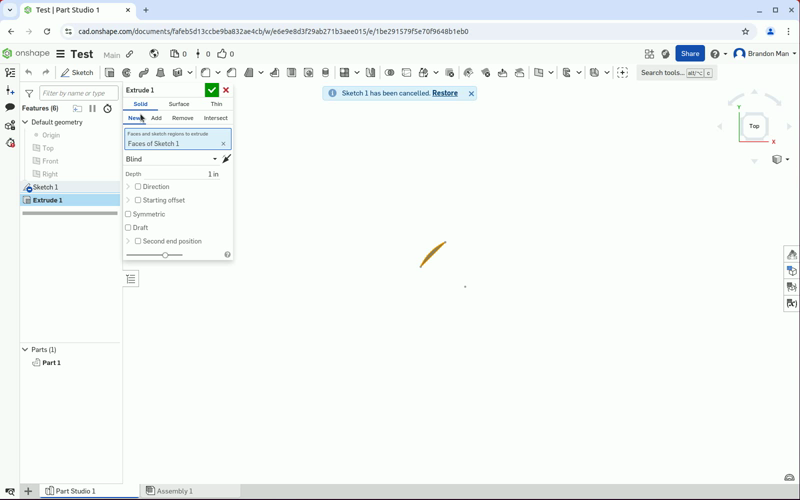
mouse_move(137, 120)
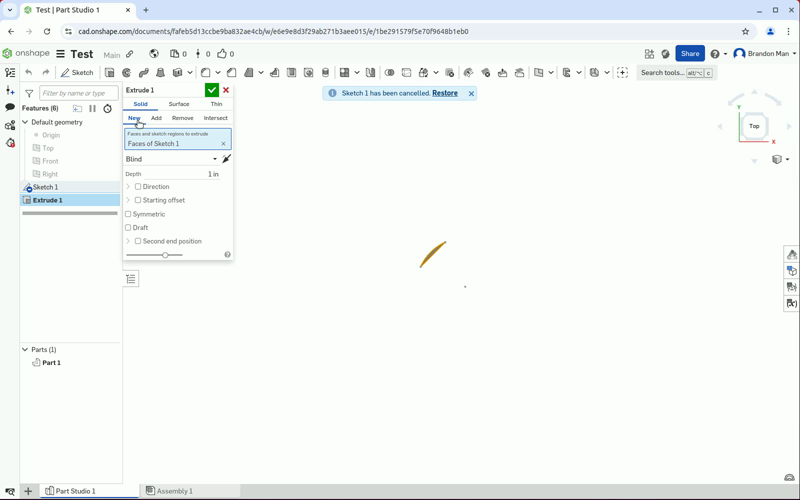
click(137, 120)
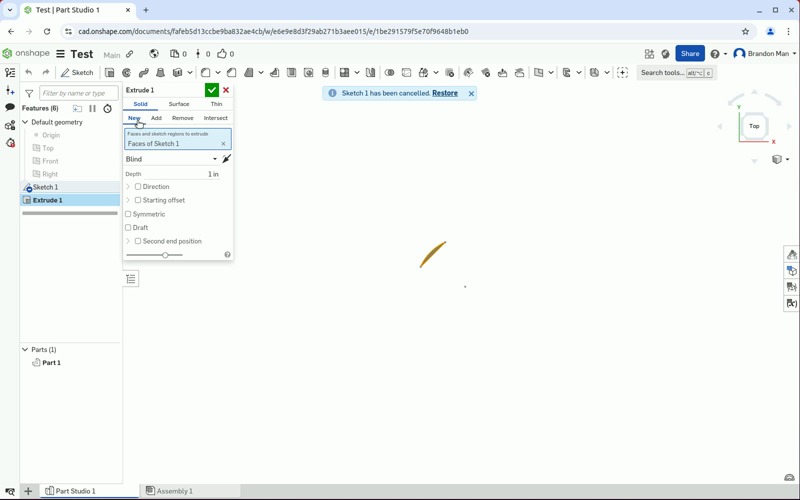
key(tab, 4)
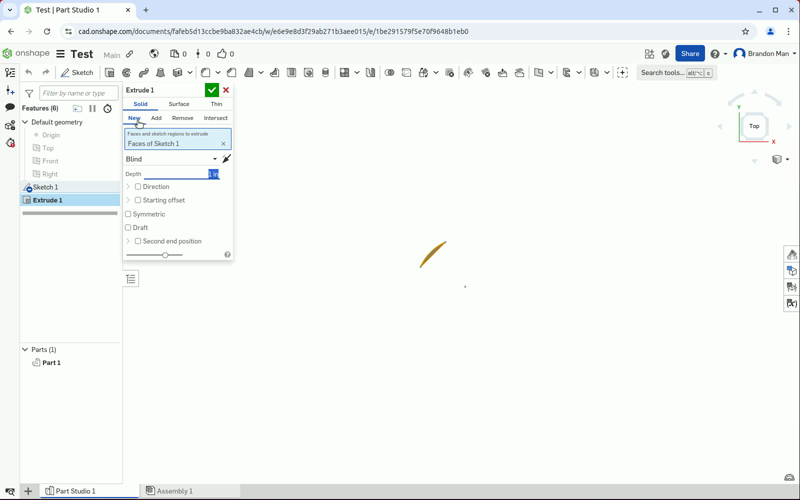
text(1.444)
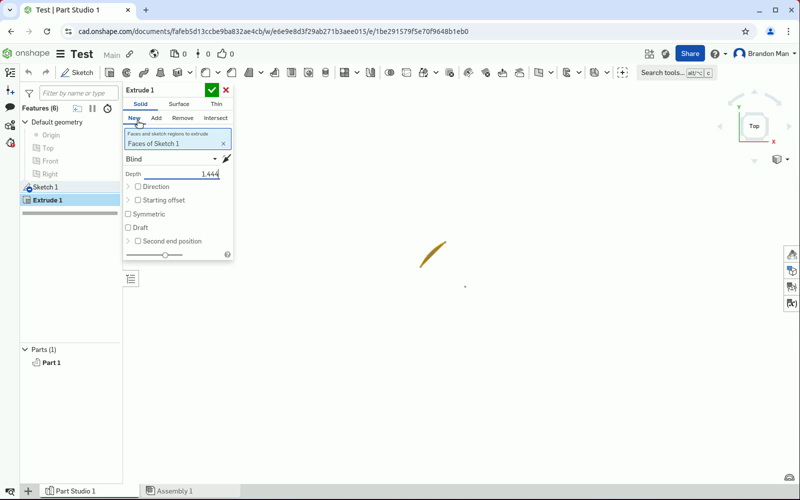
key(enter)
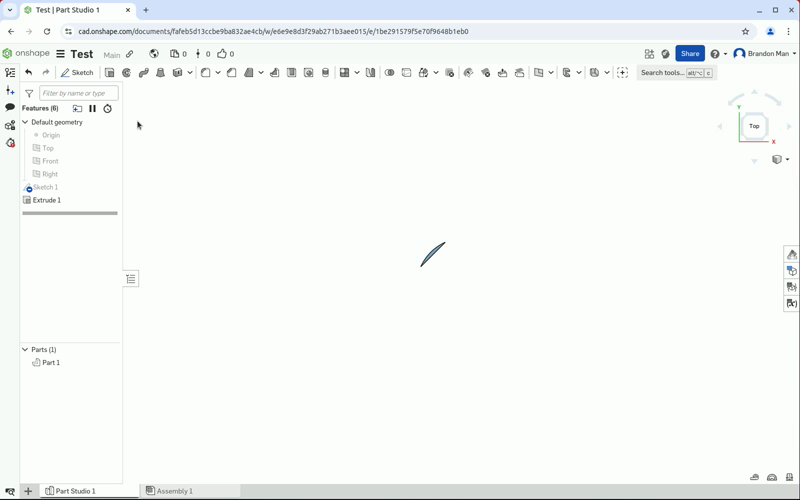
key(shift+h)
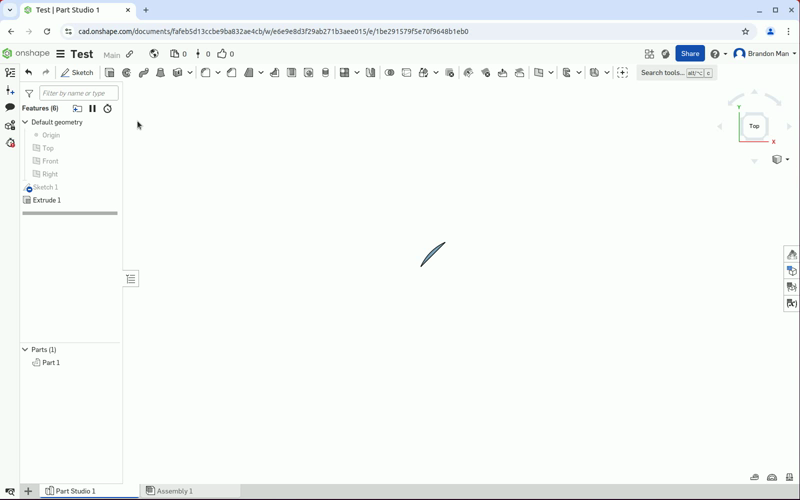
key(shift+h)
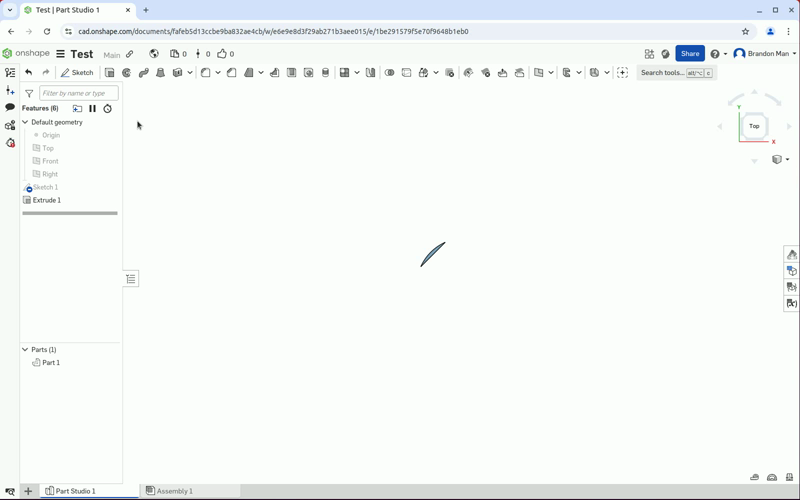
mouse_move(73, 189)
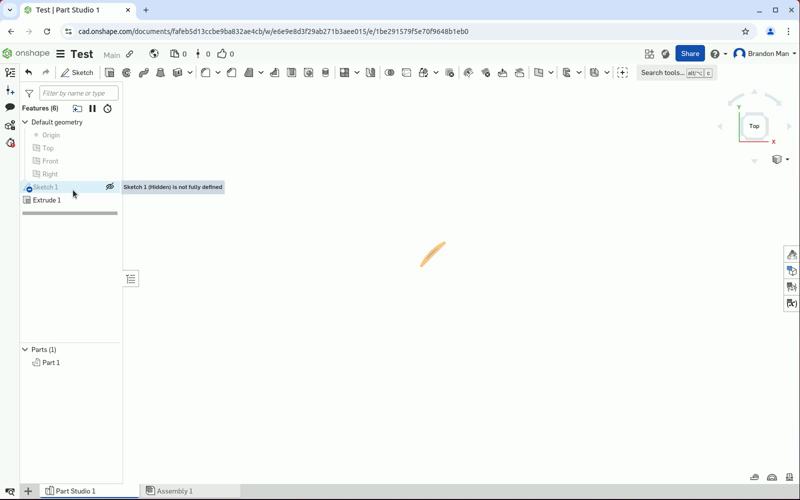
click(73, 189)
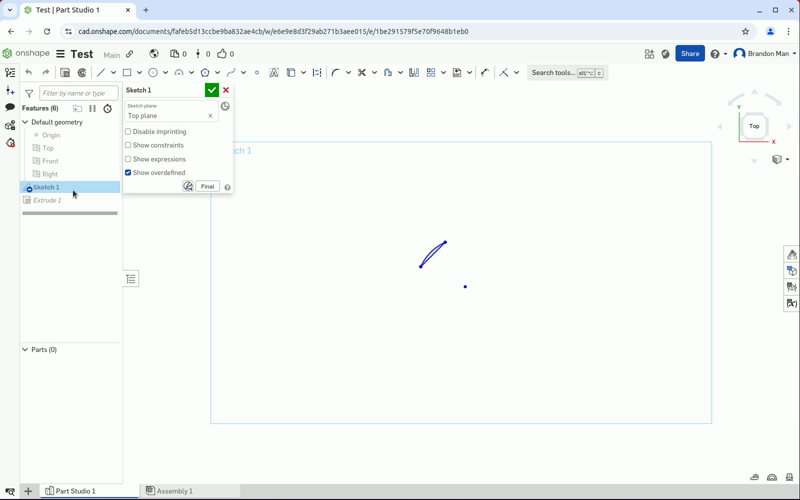
mouse_move(229, 92)
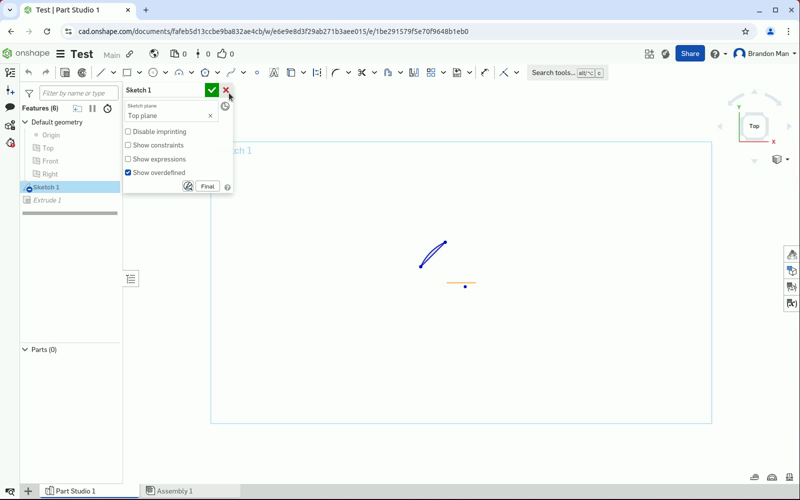
click(229, 92)
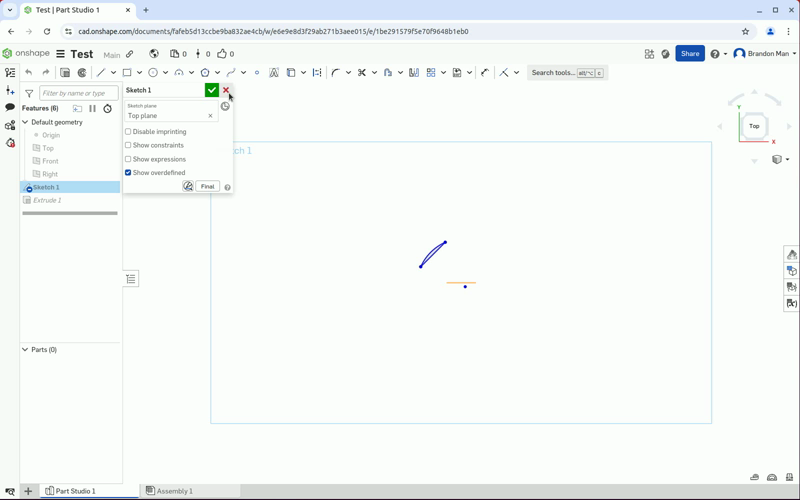
key(shift+s)
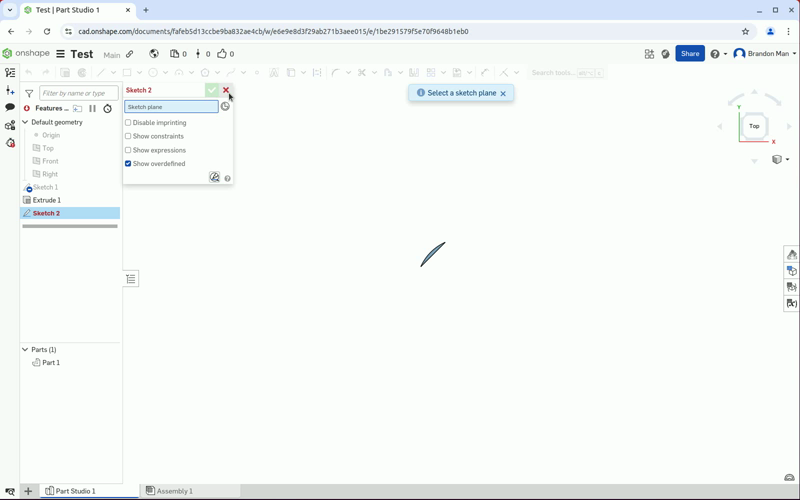
mouse_move(73, 150)
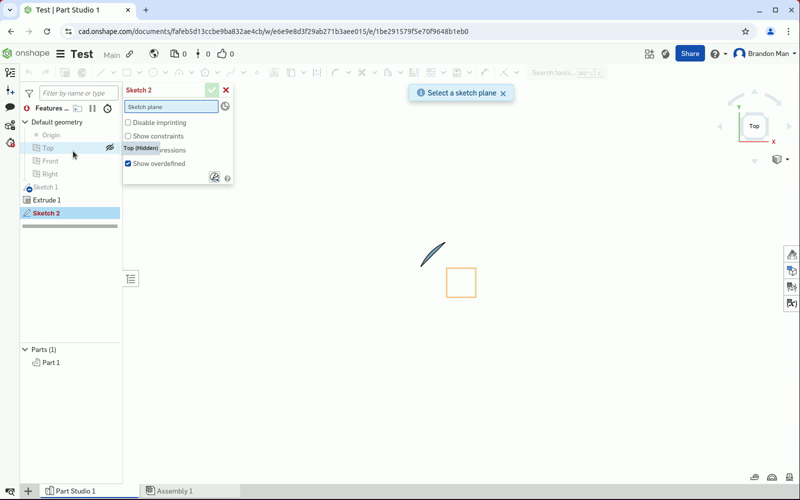
click(73, 150)
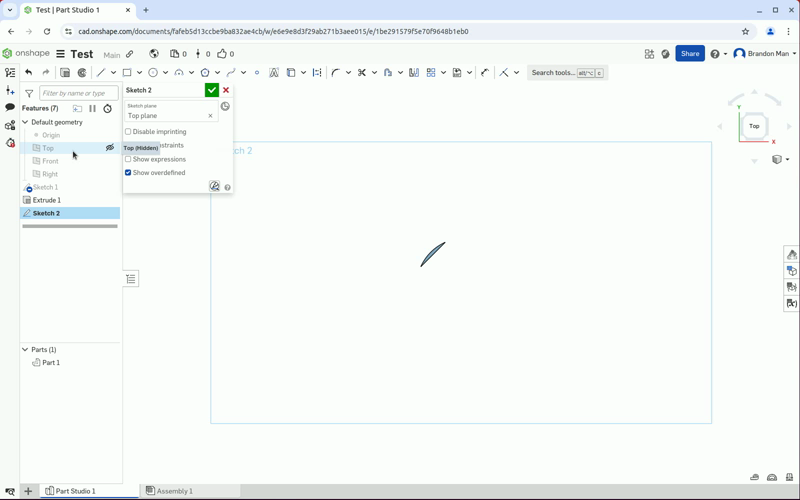
mouse_move(73, 352)
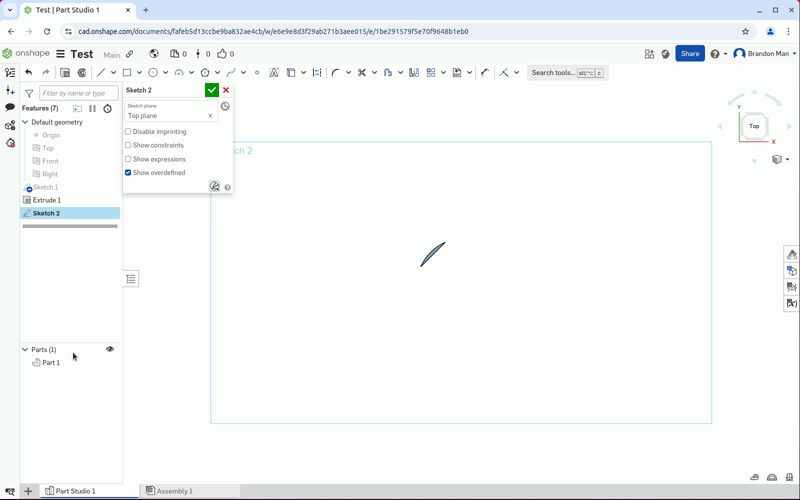
key(y)
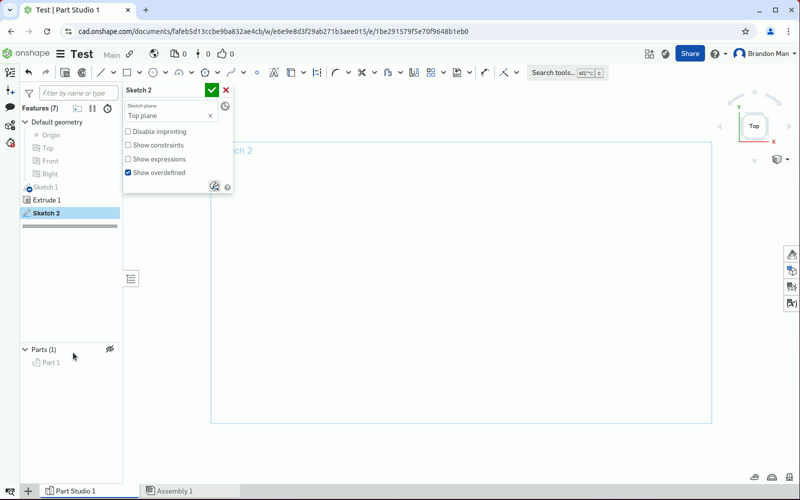
key(a)
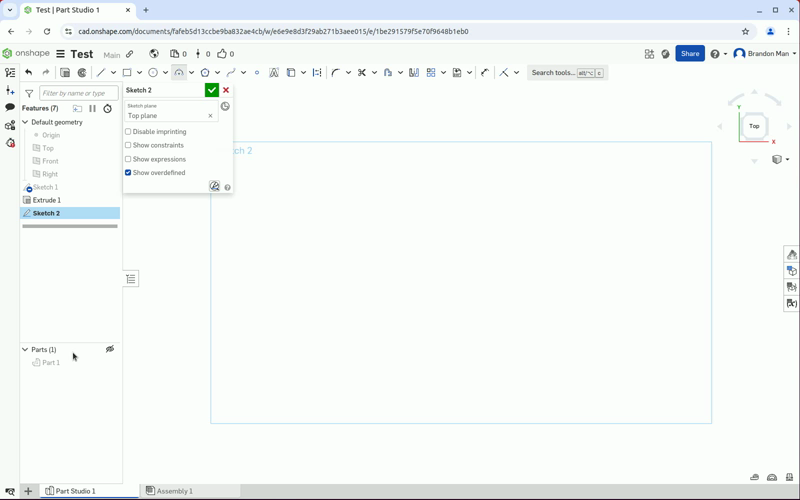
key_down(shift)
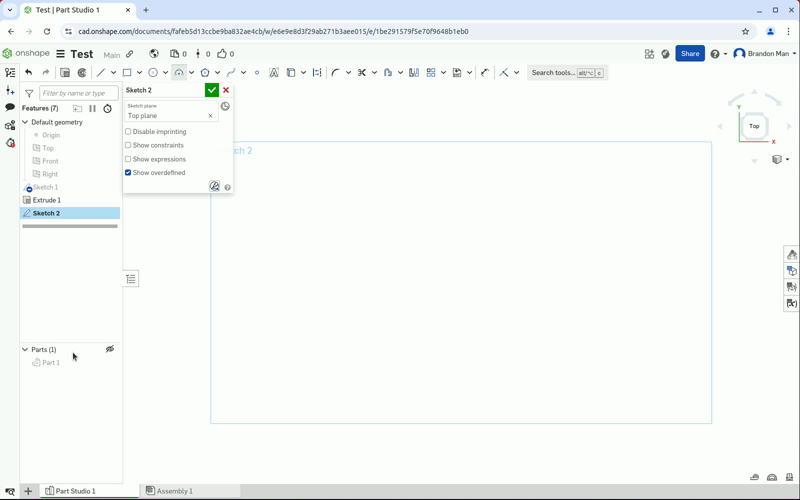
mouse_move(420, 299)
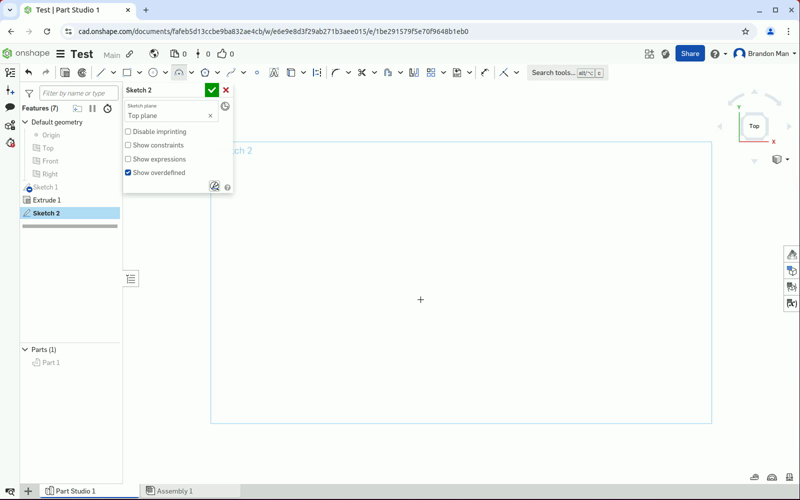
click(420, 299)
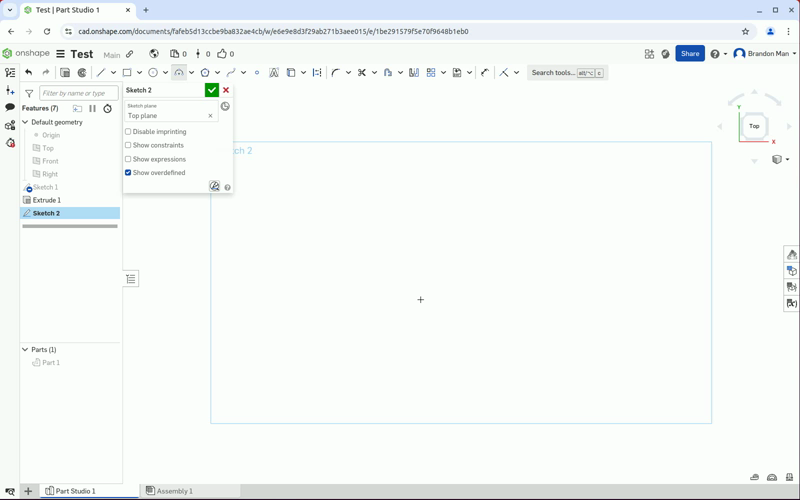
key_up(shift)
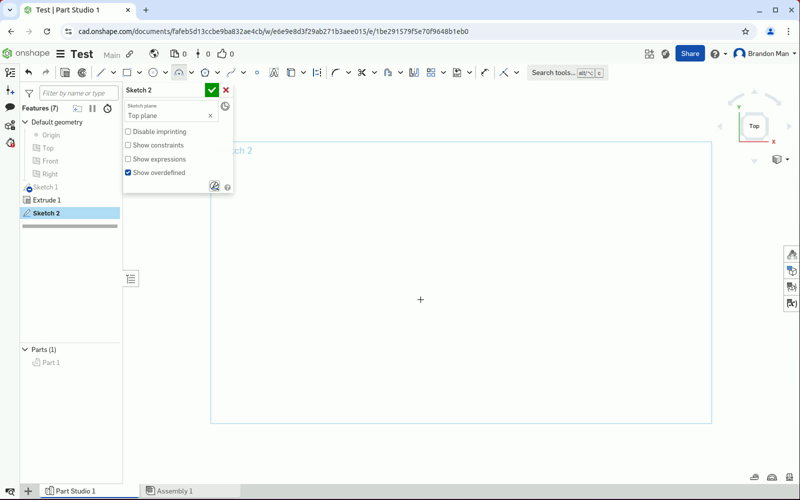
key_down(shift)
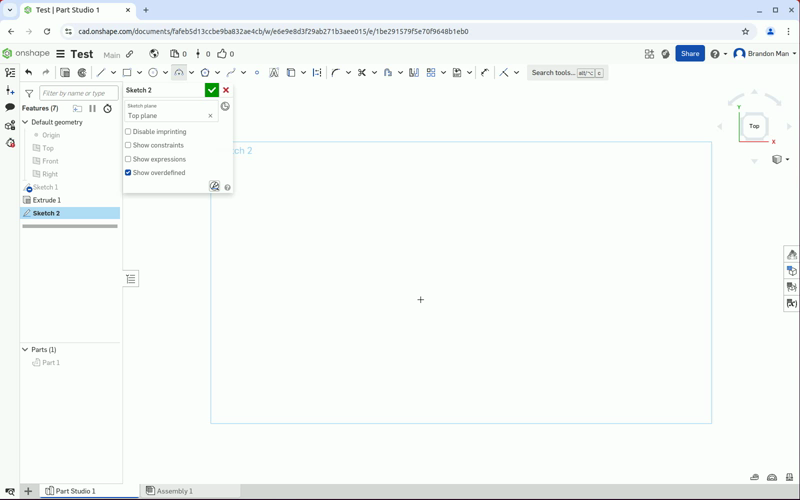
mouse_move(445, 323)
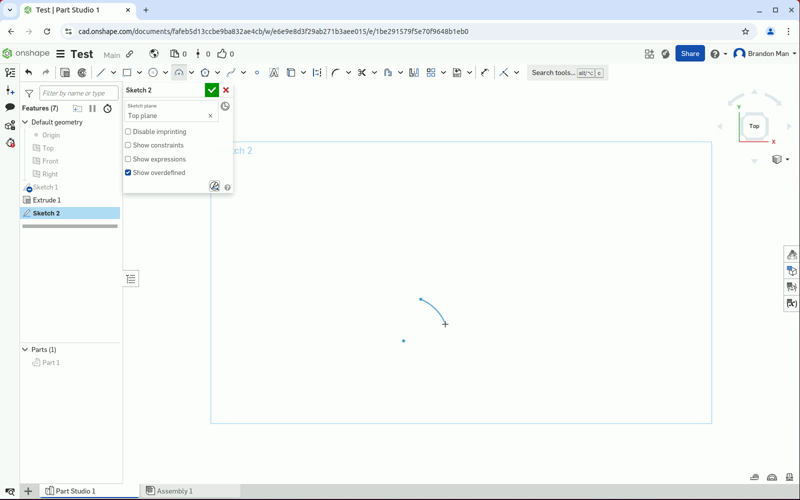
click(445, 323)
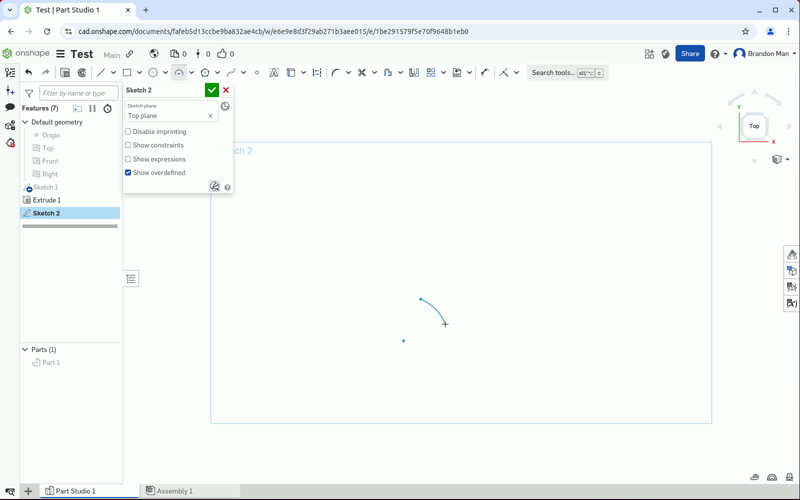
mouse_move(430, 313)
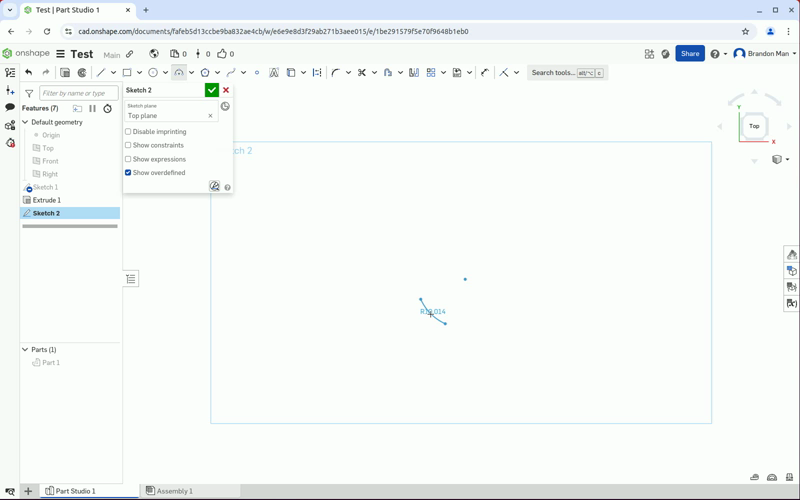
click(430, 313)
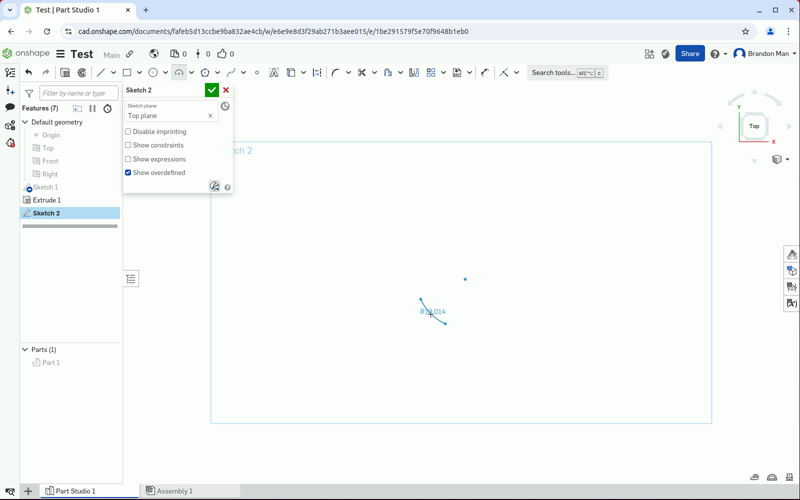
key_up(shift)
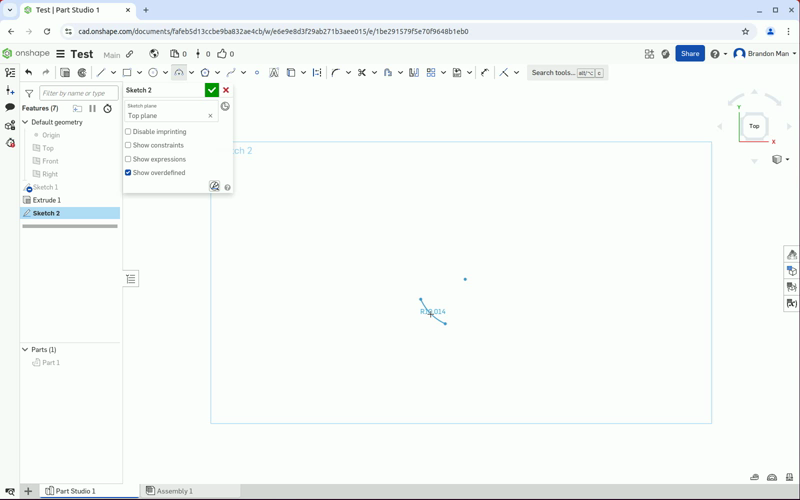
key(esc)
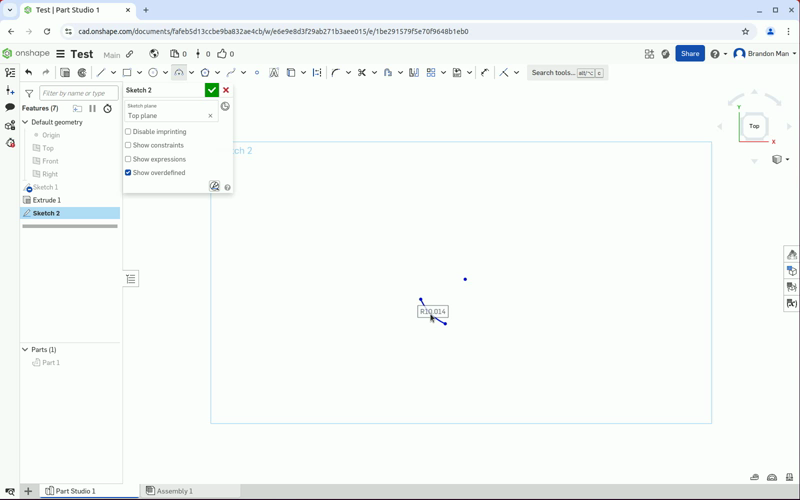
key(l)
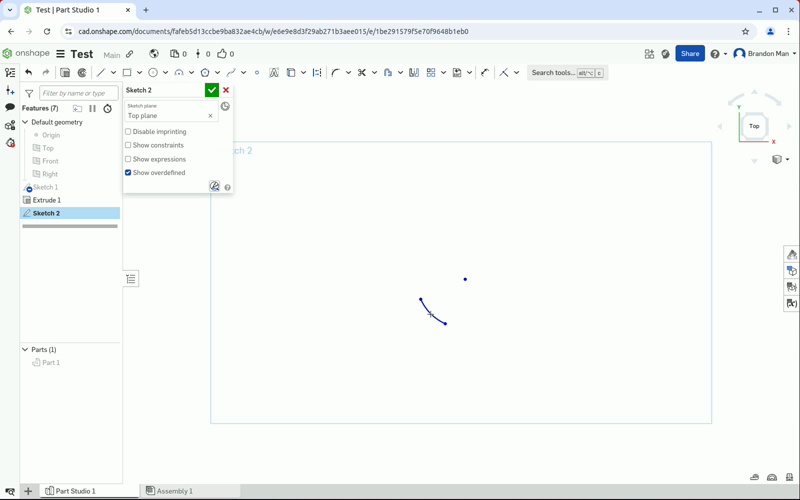
mouse_move(445, 323)
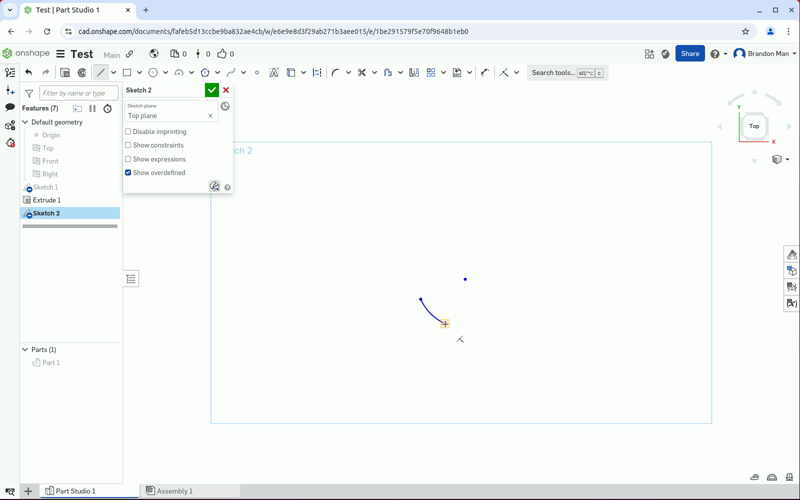
click(445, 323)
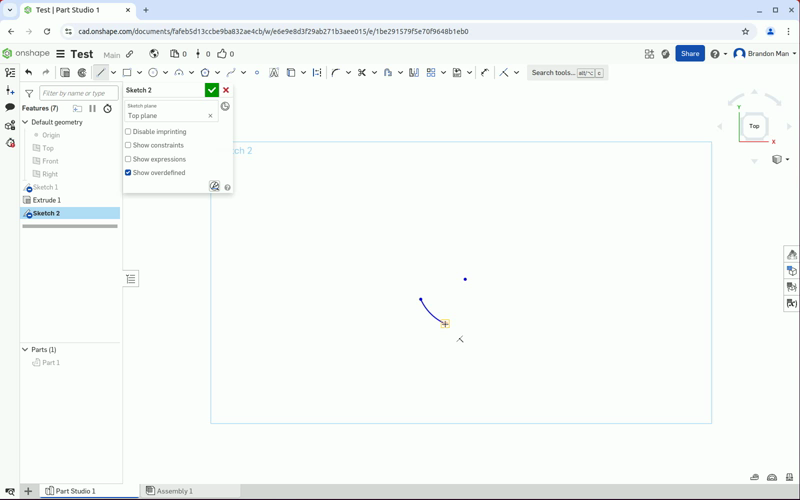
mouse_move(475, 323)
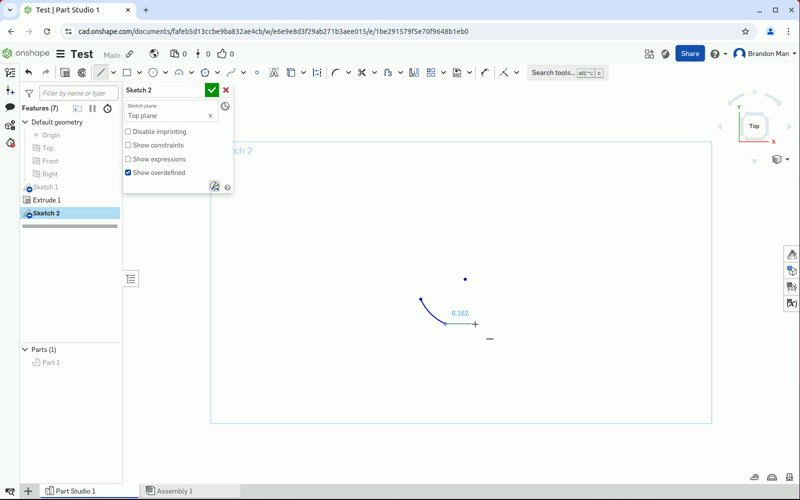
key_down(shift)
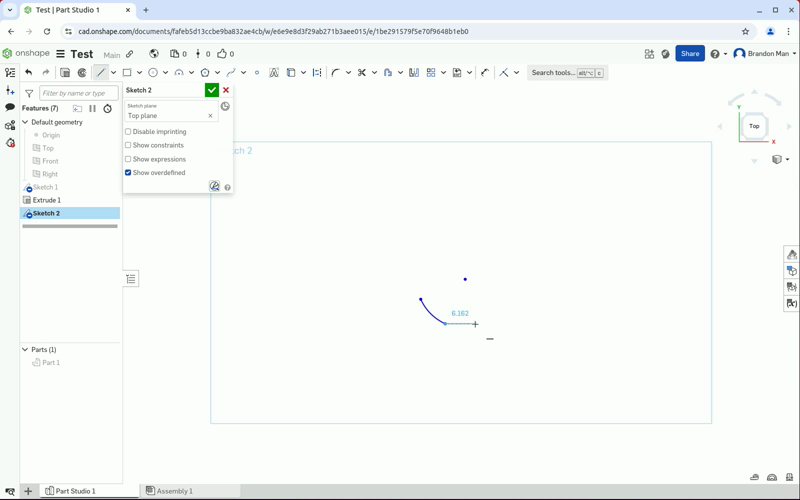
mouse_move(420, 299)
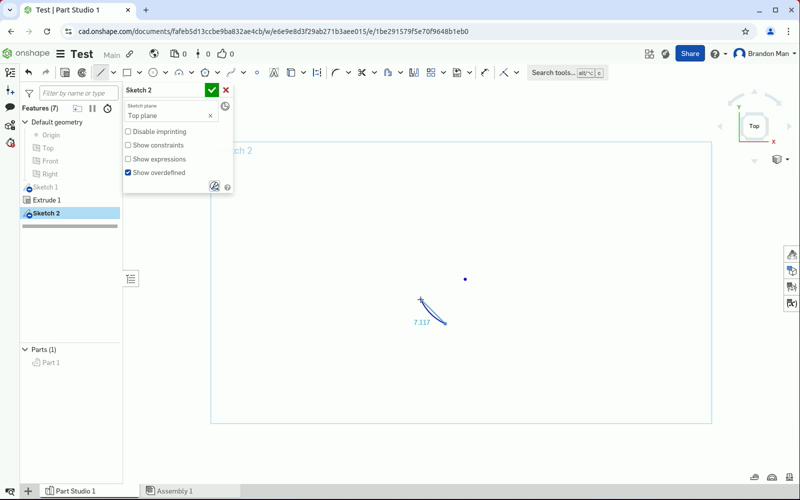
key_up(shift)
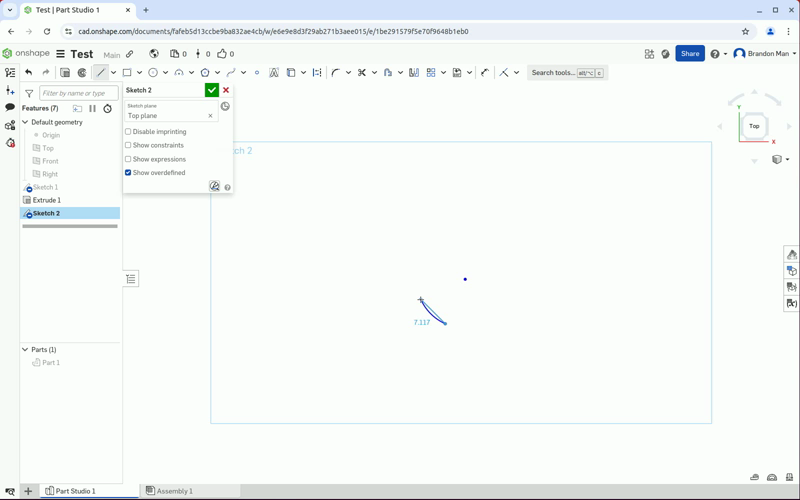
click(420, 299)
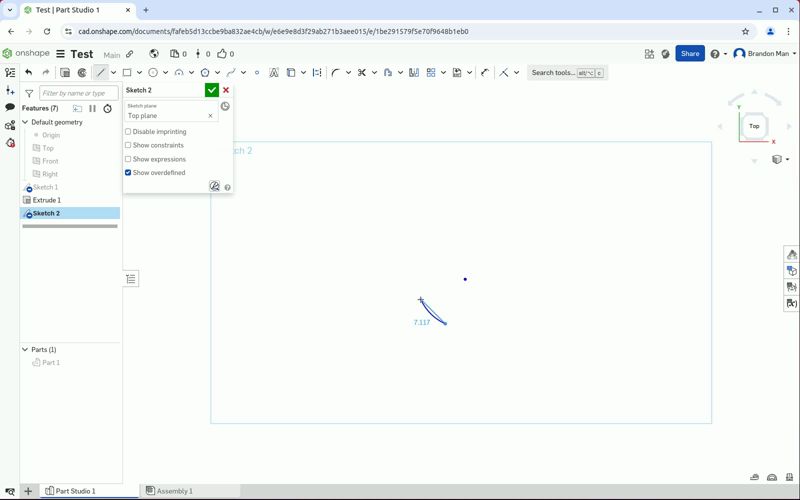
key(esc)
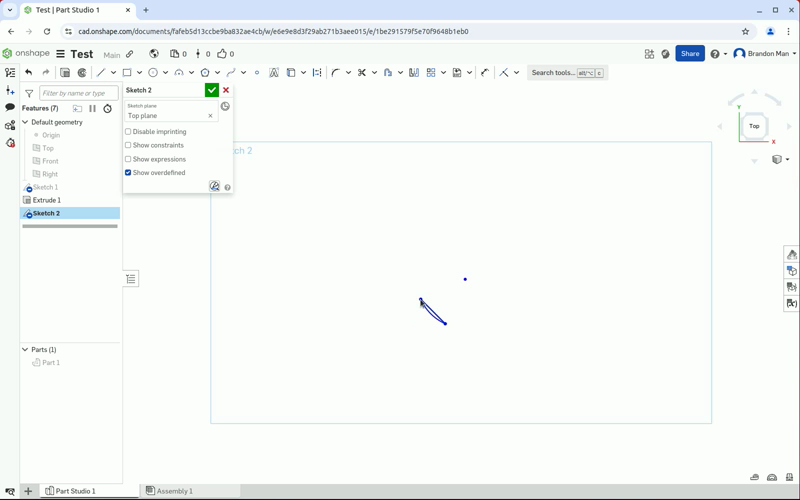
mouse_move(433, 314)
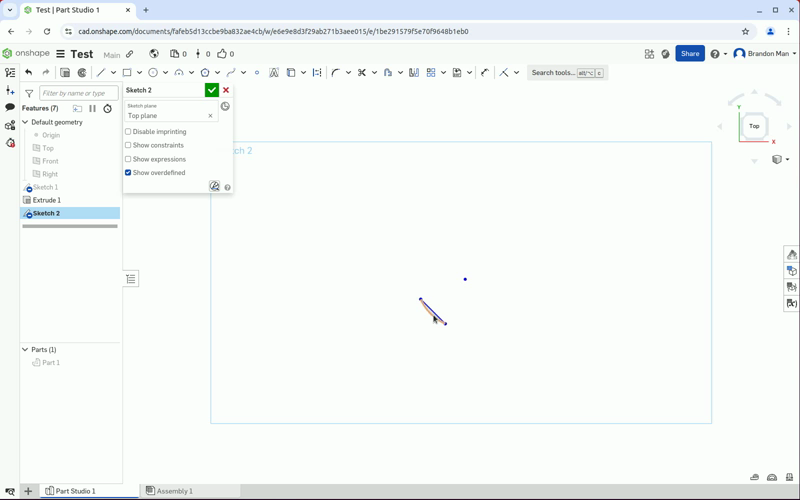
scroll(6)
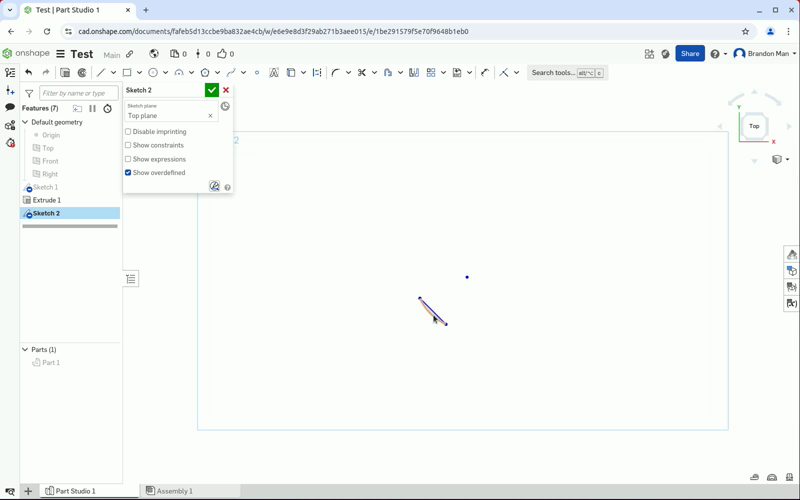
scroll(6)
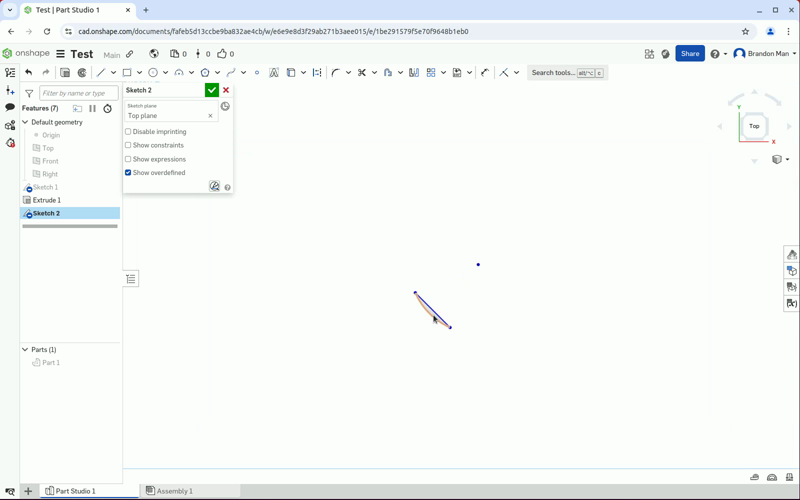
scroll(6)
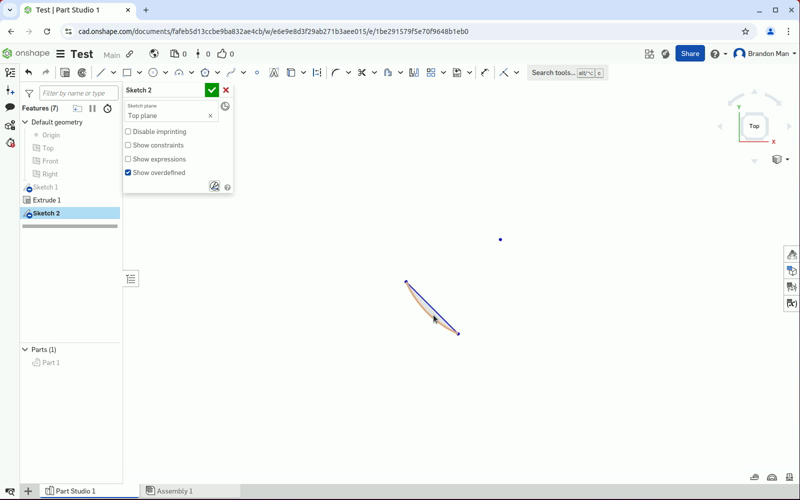
scroll(6)
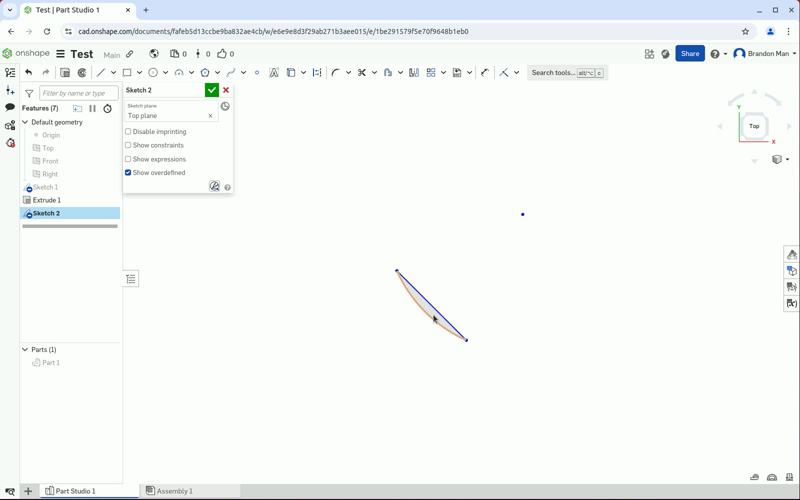
scroll(6)
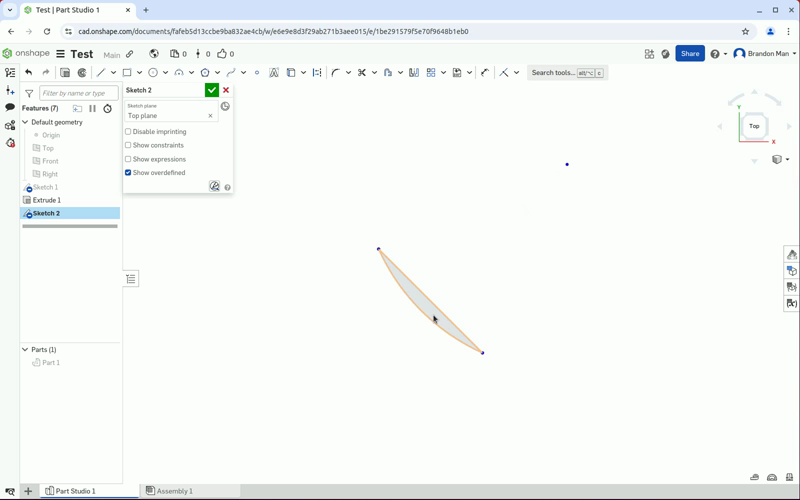
scroll(6)
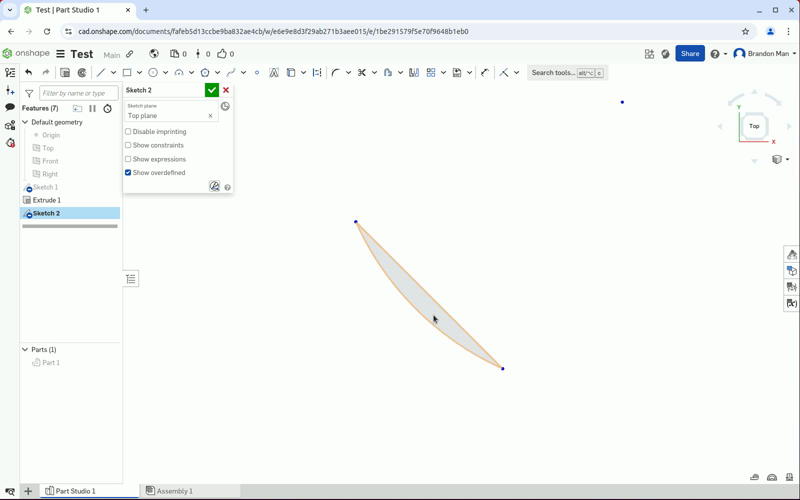
scroll(6)
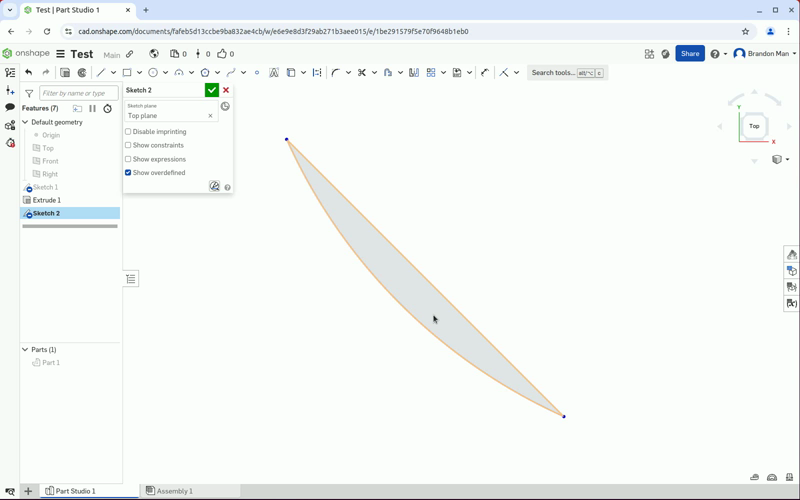
click(433, 314)
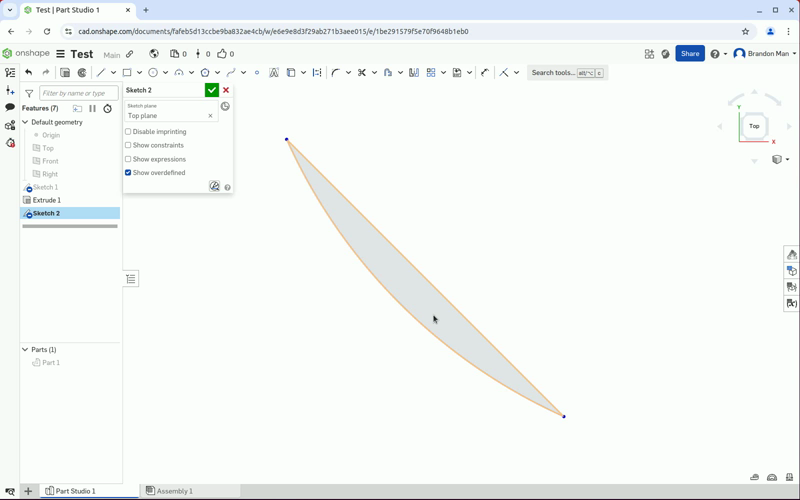
scroll(-6)
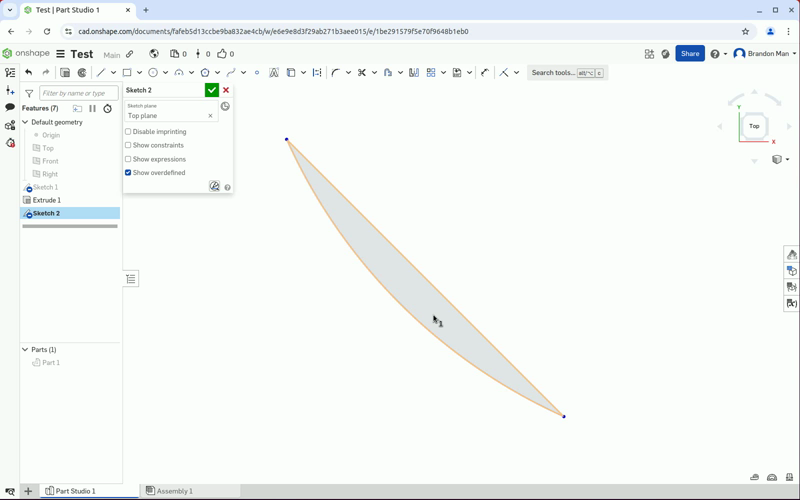
scroll(-6)
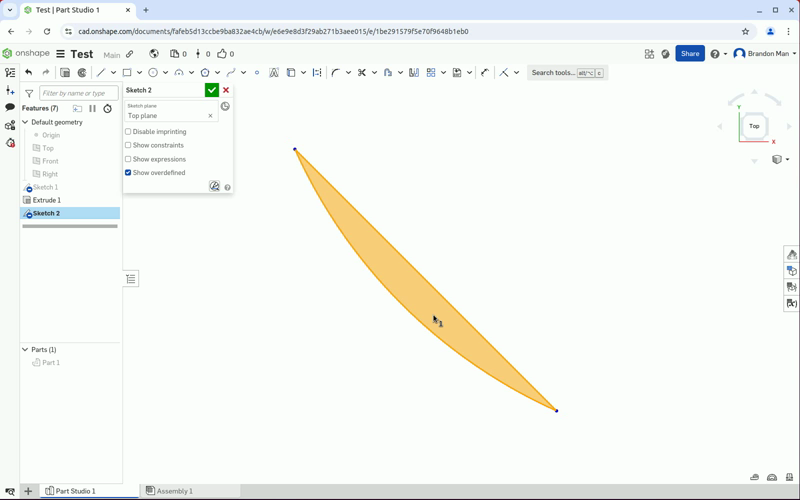
scroll(-6)
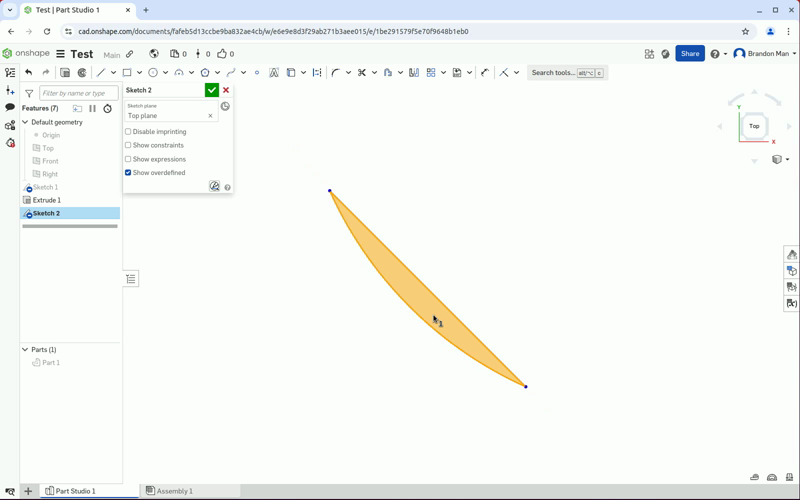
scroll(-6)
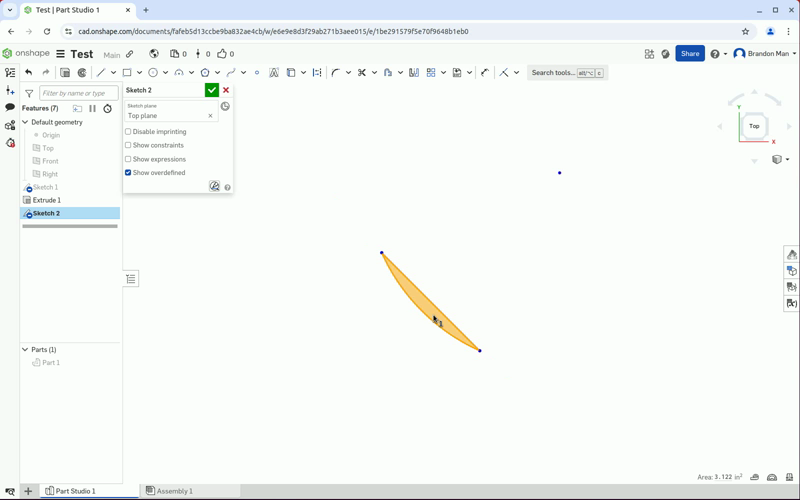
scroll(-6)
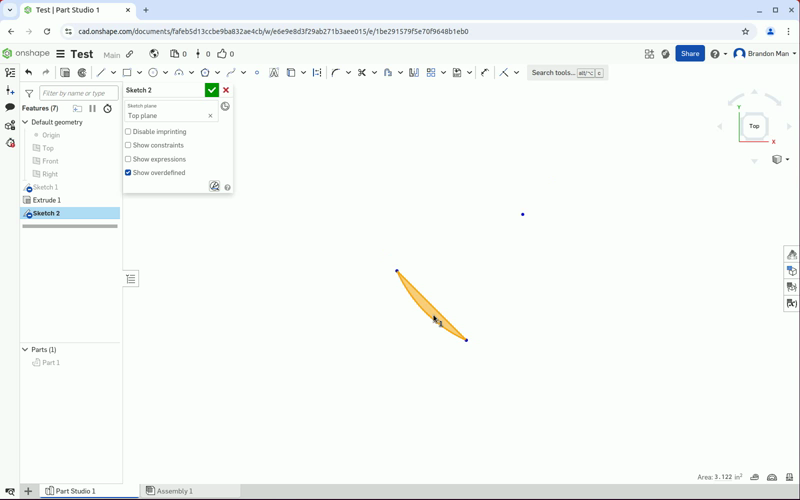
scroll(-6)
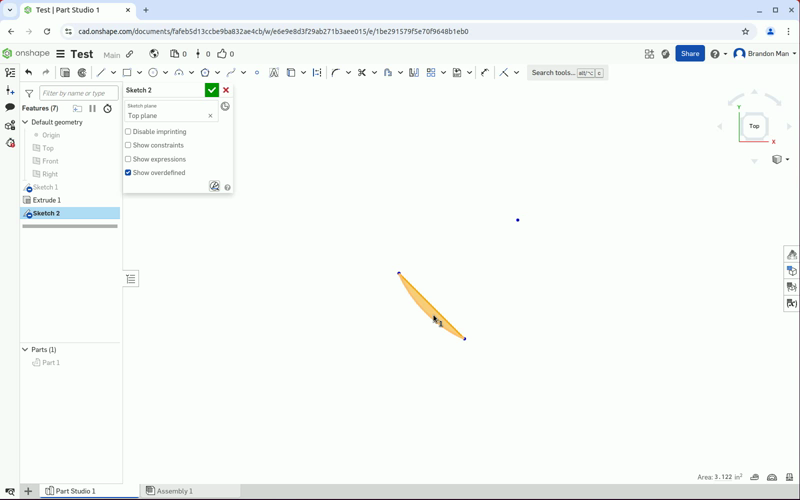
scroll(-6)
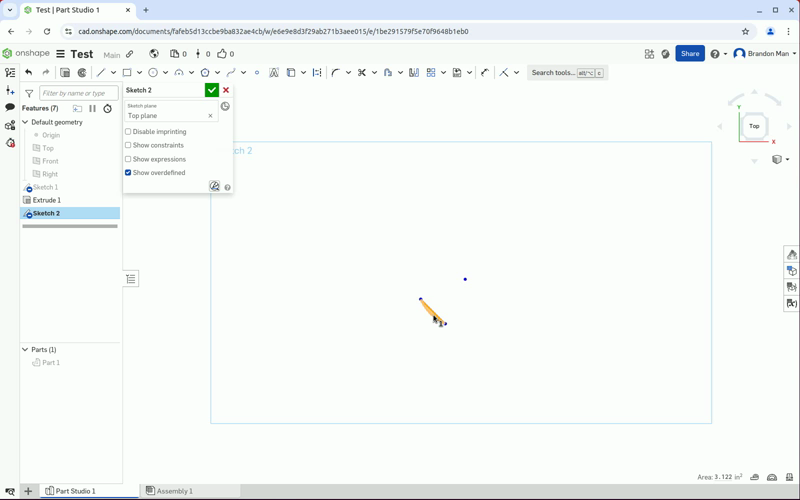
mouse_move(73, 352)
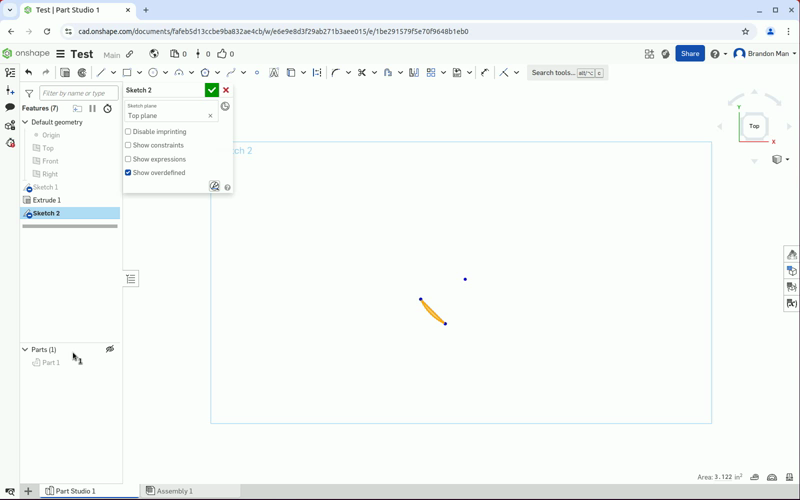
key(shift+y)
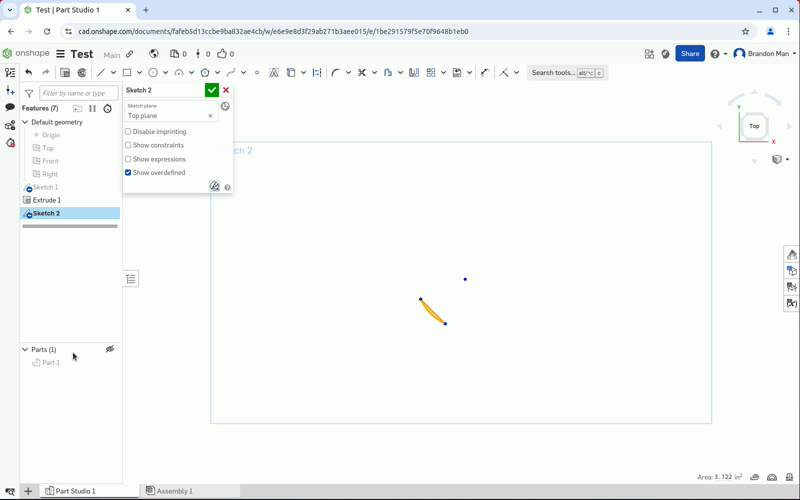
key(shift+e)
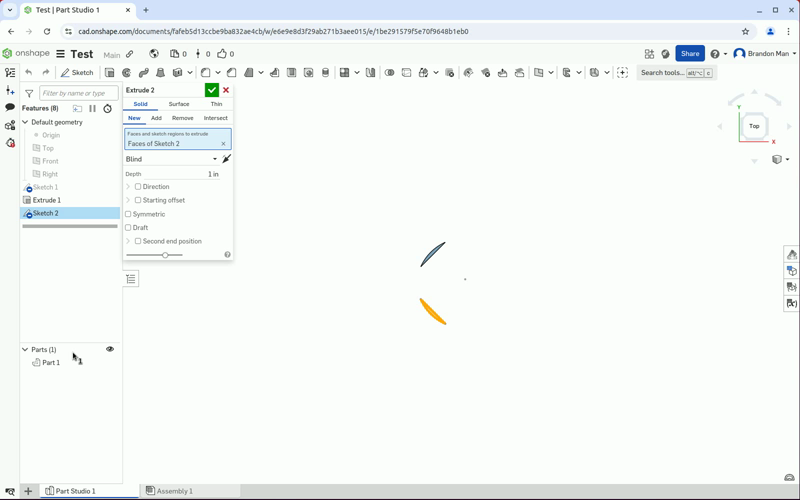
mouse_move(143, 106)
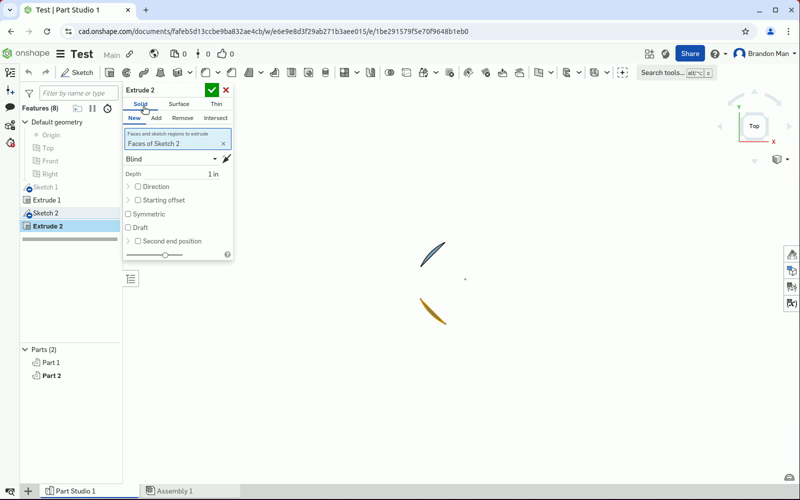
click(143, 106)
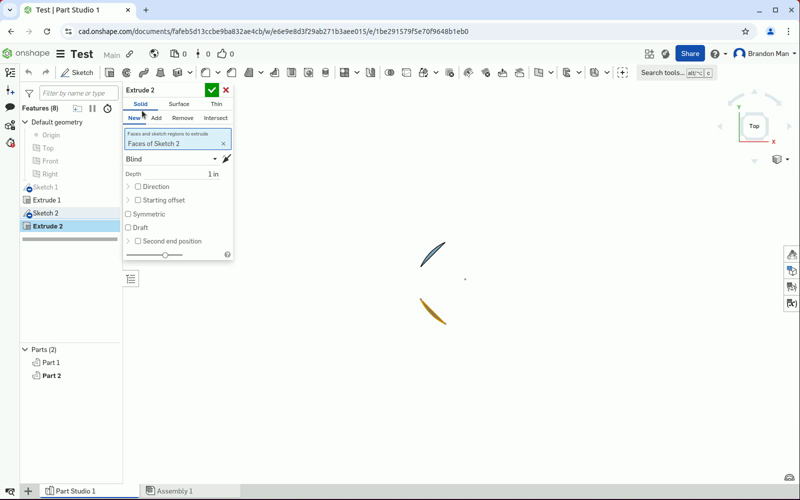
mouse_move(137, 120)
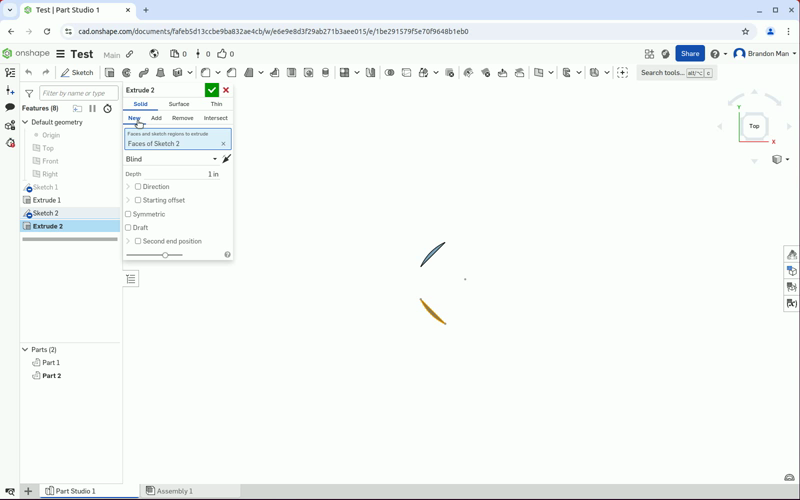
click(137, 120)
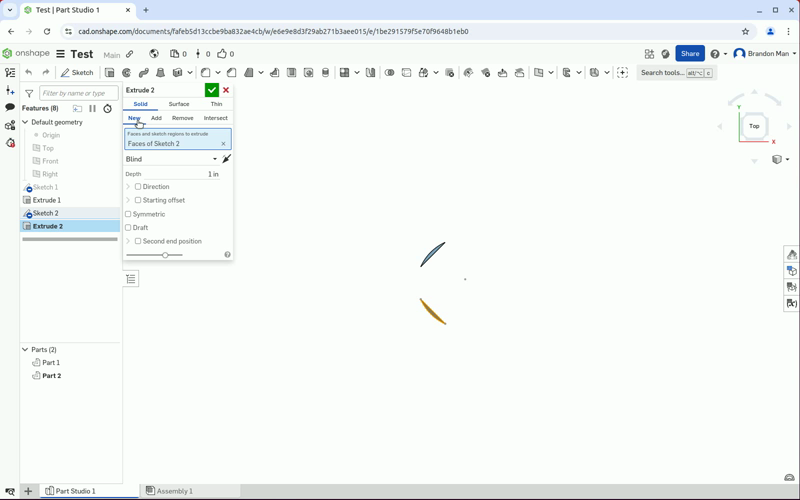
key(tab, 4)
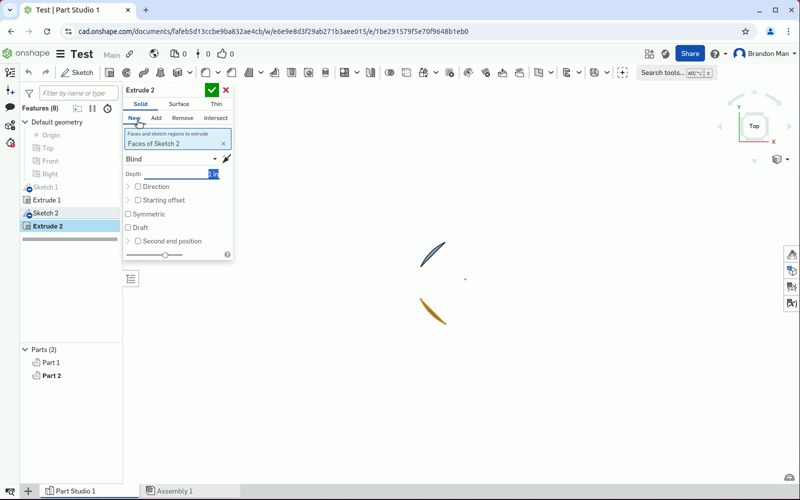
text(1.444)
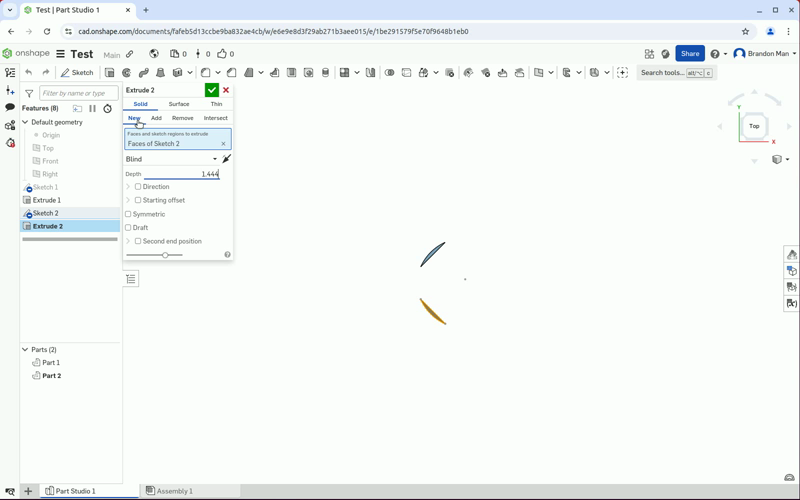
key(enter)
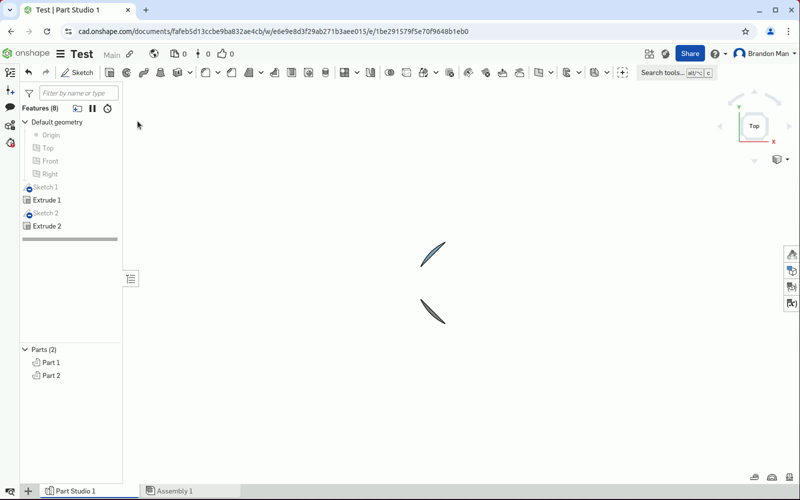
key(shift+h)
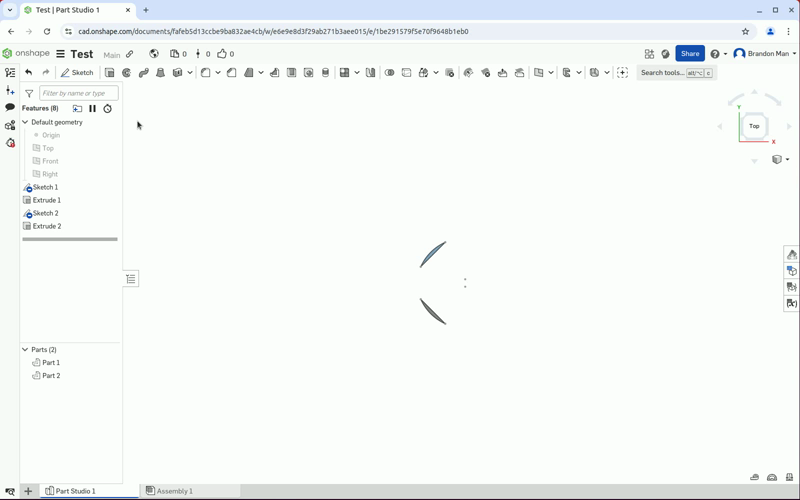
key(shift+h)
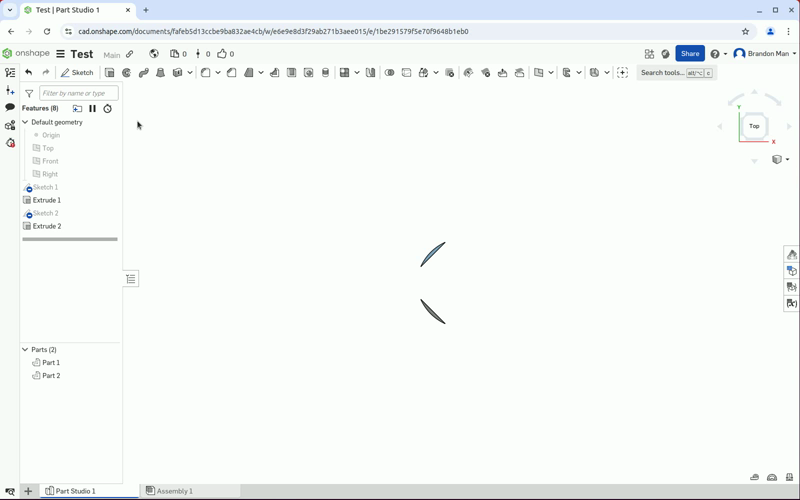
mouse_move(73, 189)
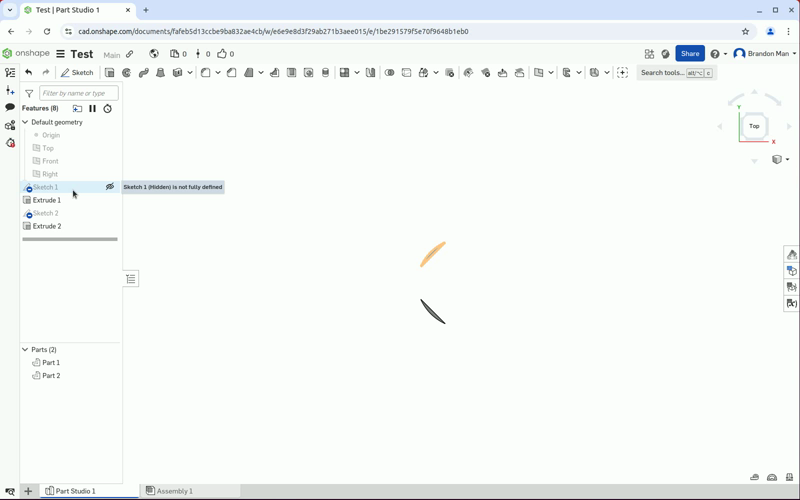
click(73, 189)
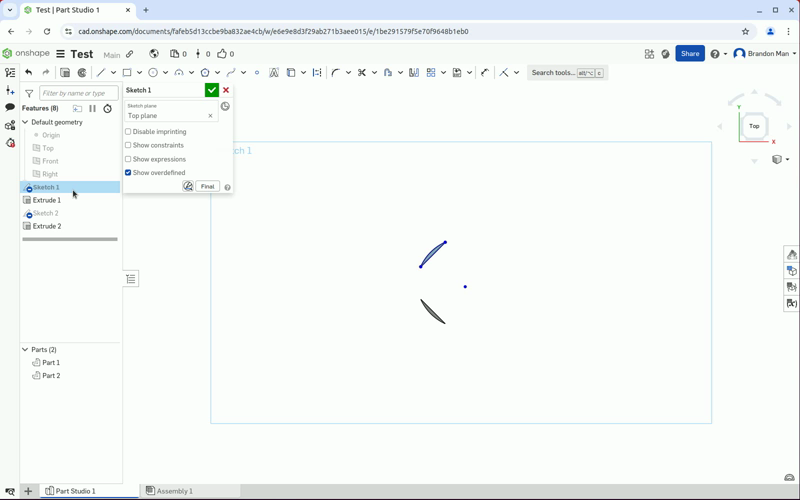
mouse_move(229, 92)
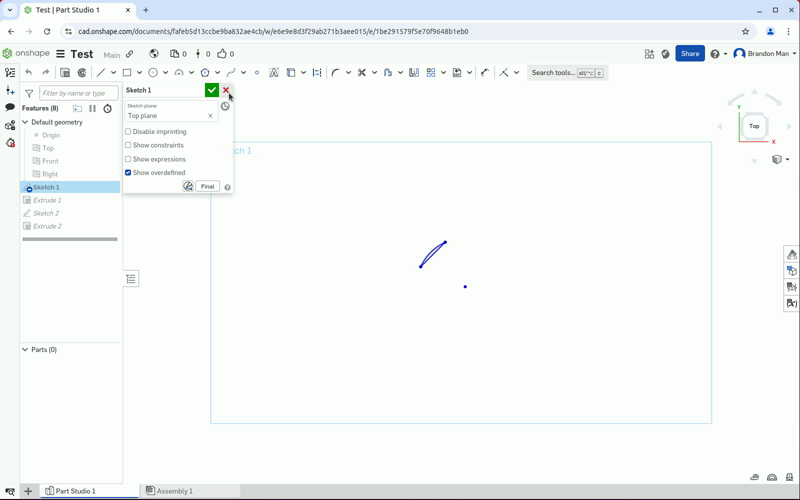
click(229, 92)
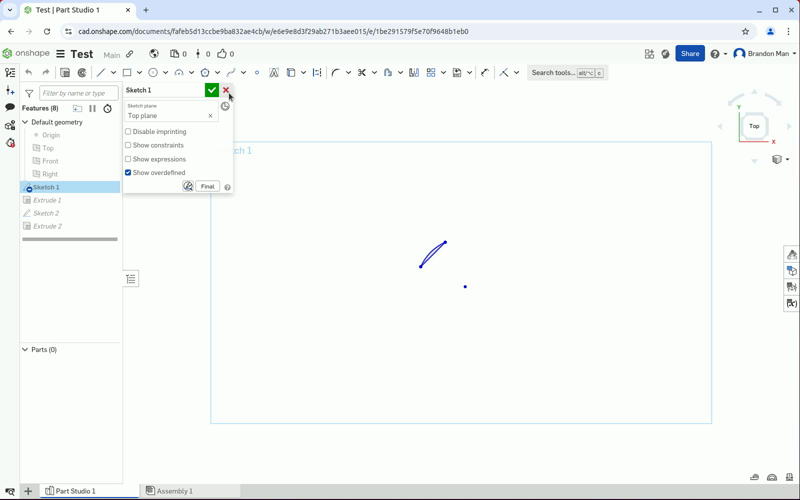
key(shift+s)
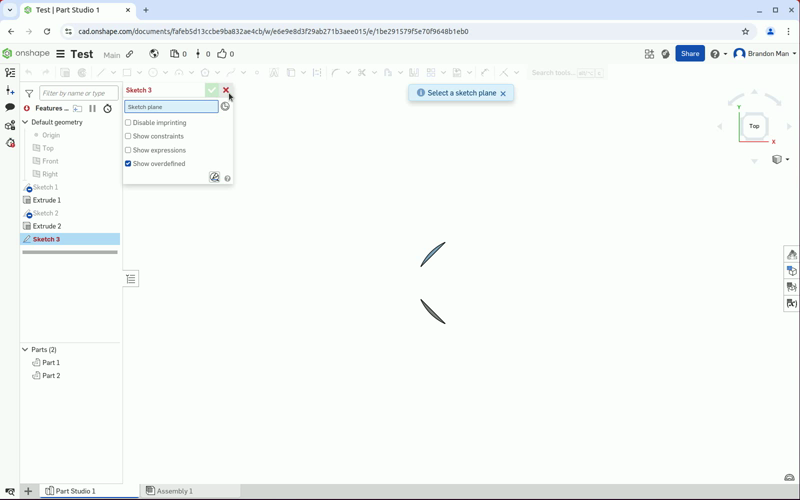
mouse_move(73, 150)
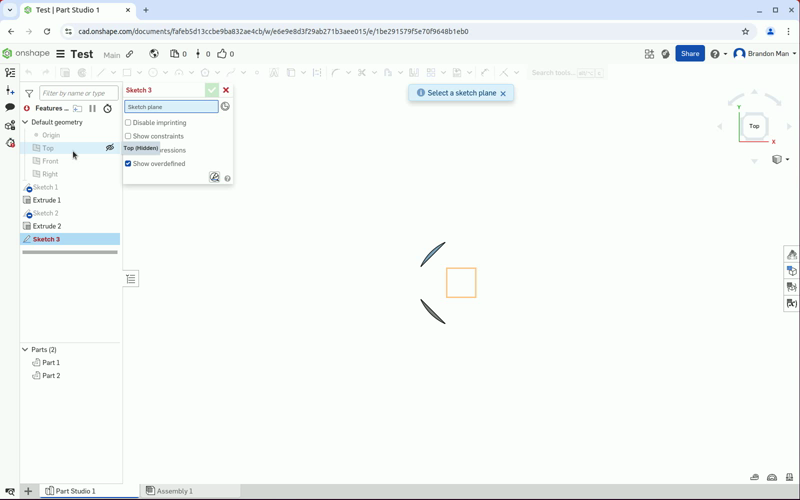
click(73, 150)
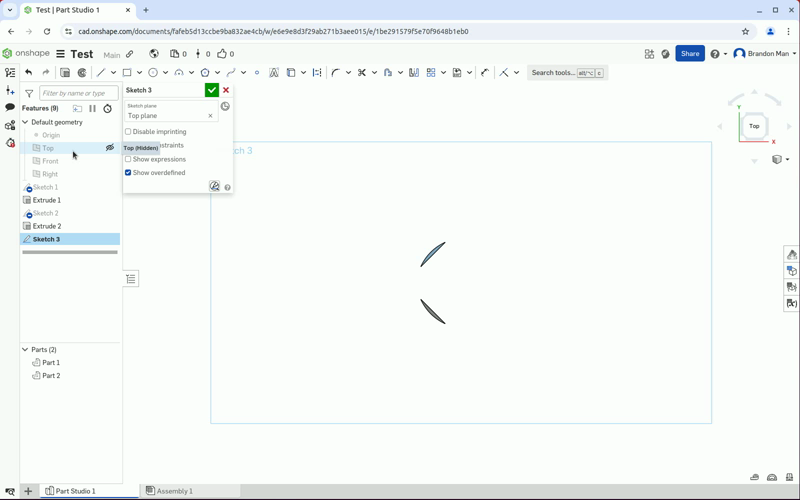
mouse_move(73, 352)
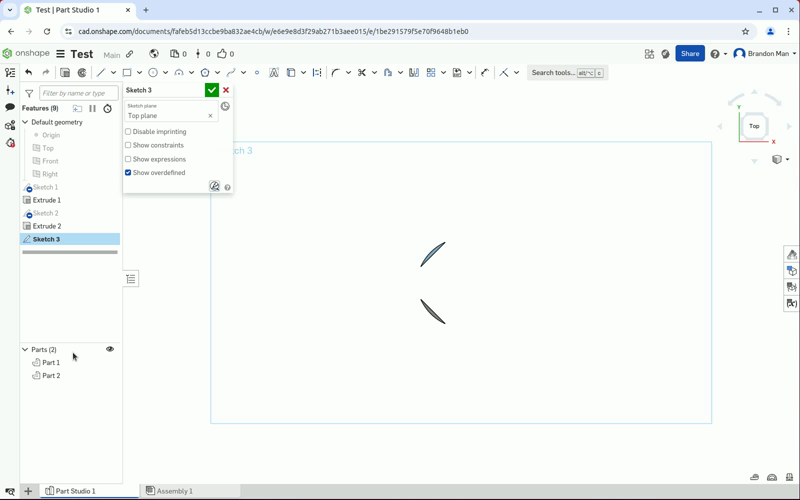
key(y)
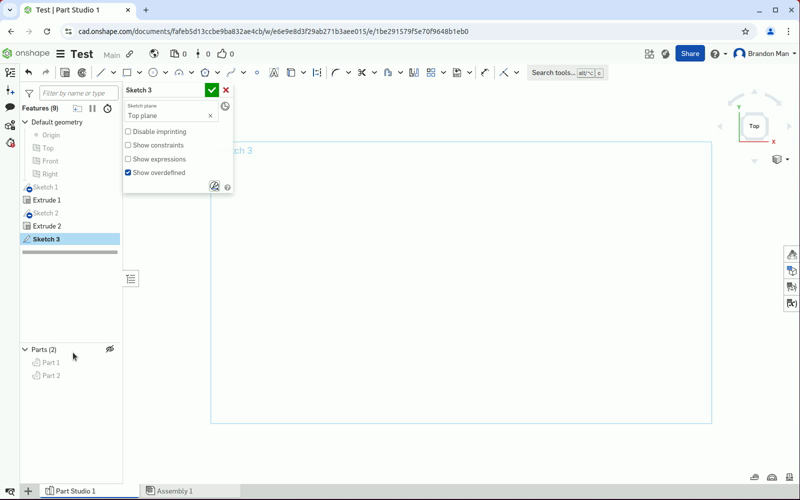
key(a)
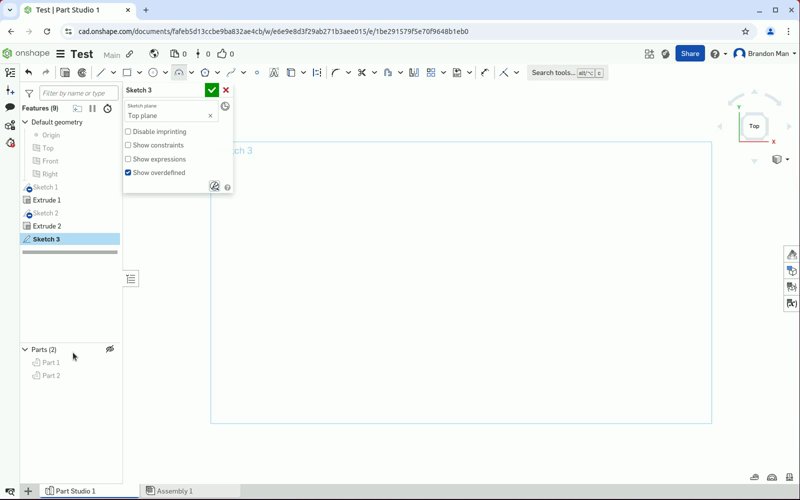
key_down(shift)
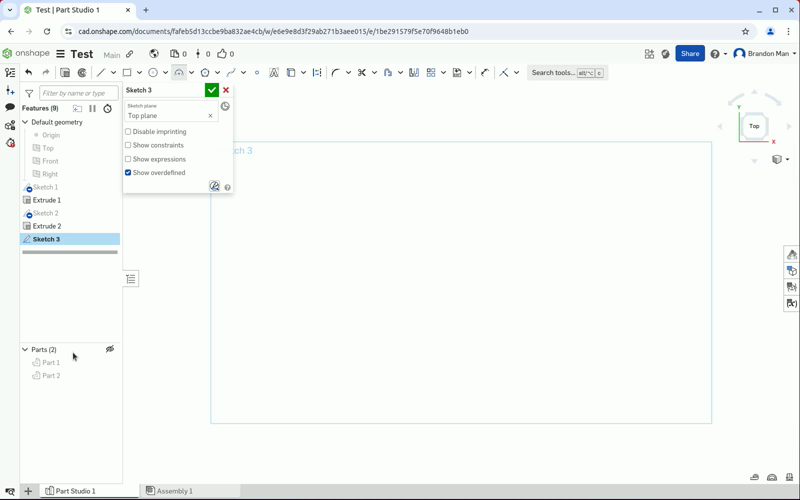
mouse_move(444, 322)
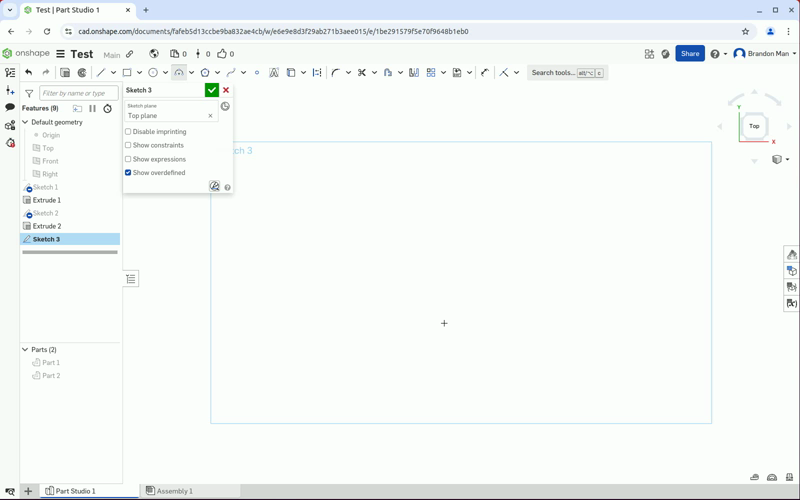
click(444, 322)
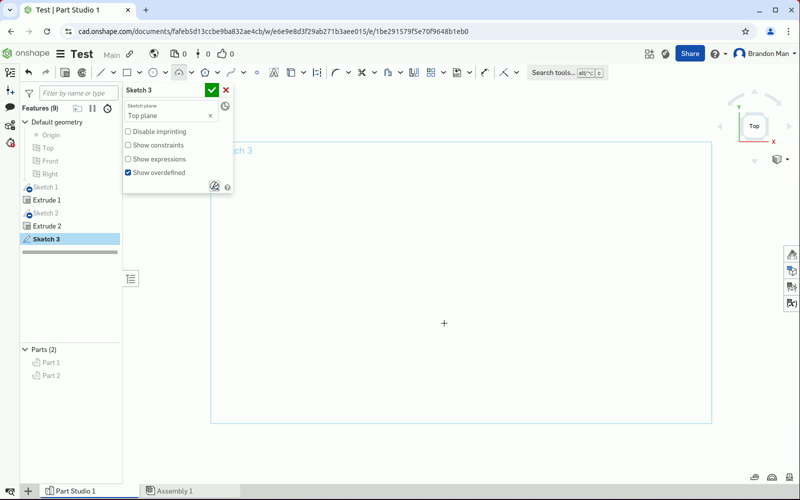
key_up(shift)
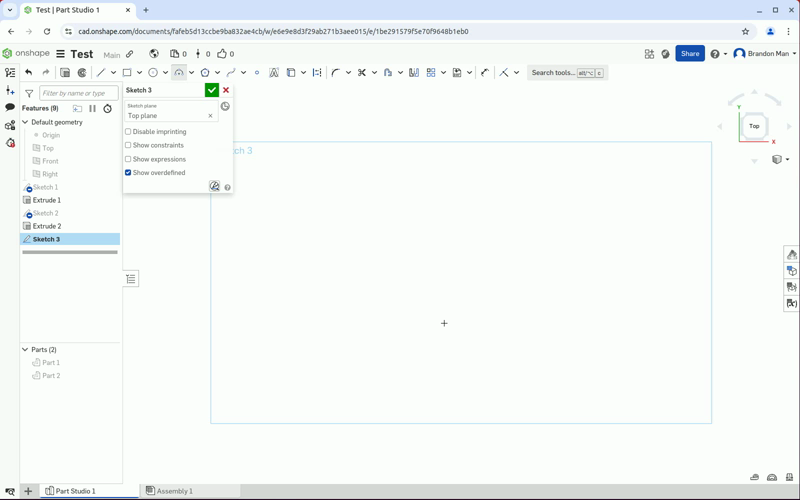
key_down(shift)
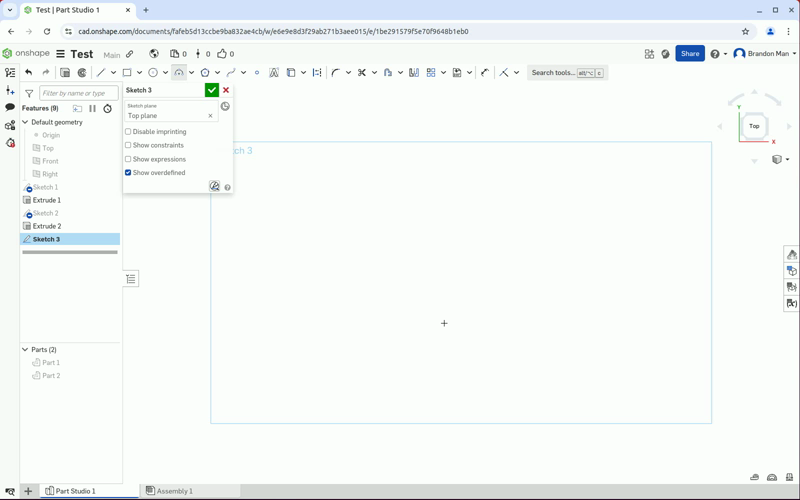
mouse_move(478, 322)
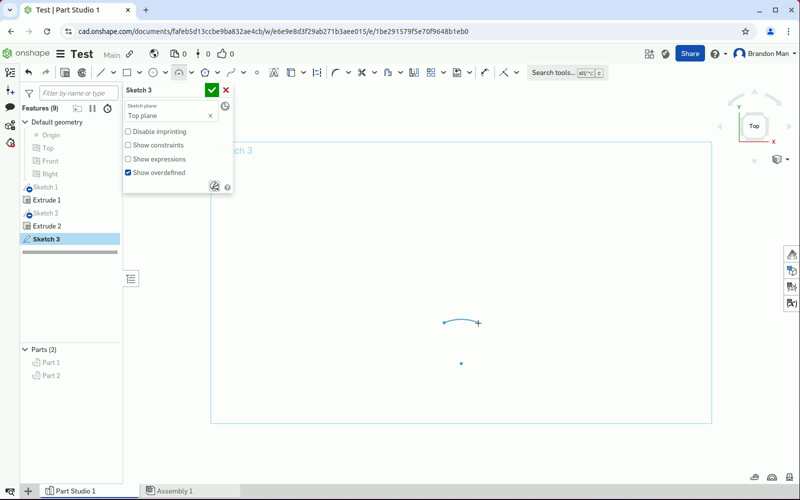
click(478, 322)
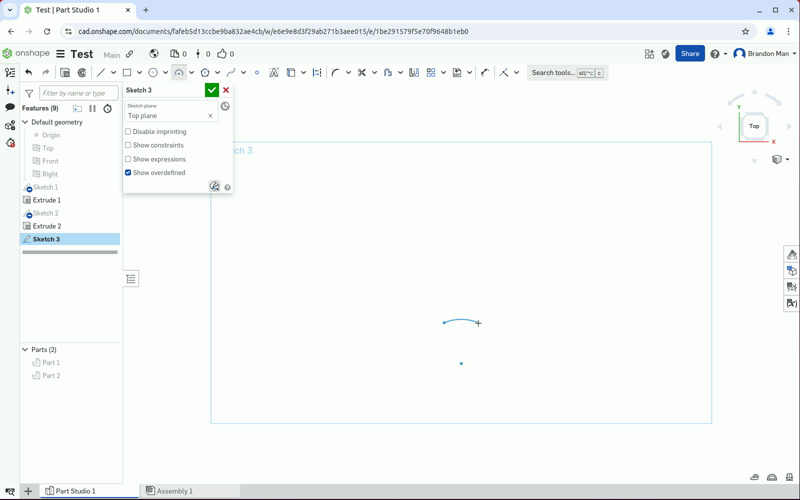
mouse_move(461, 326)
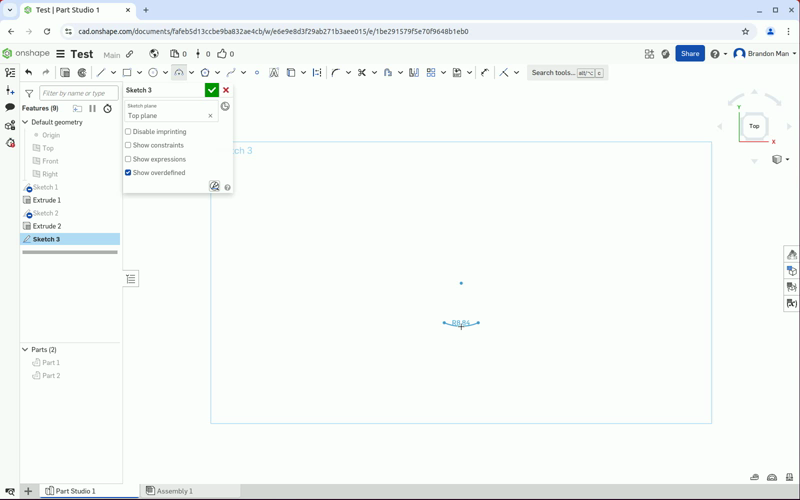
click(461, 326)
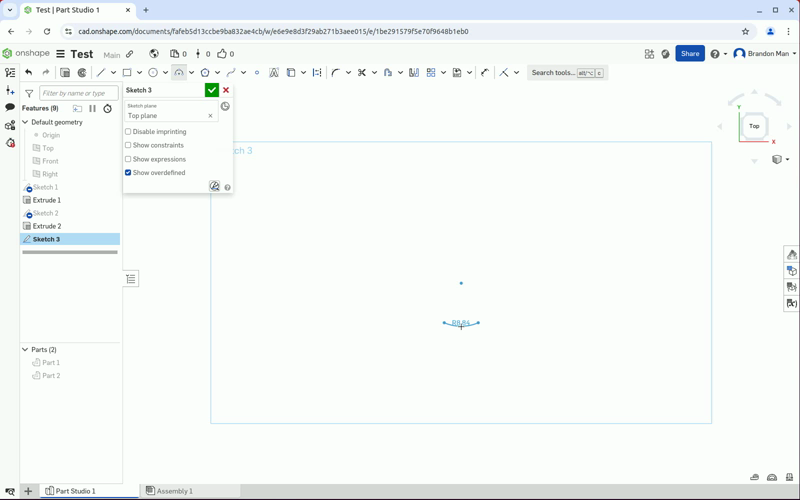
key_up(shift)
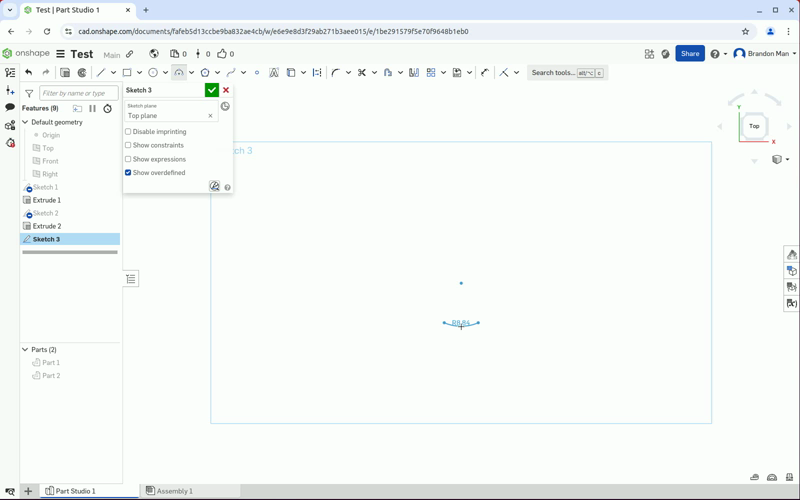
key(esc)
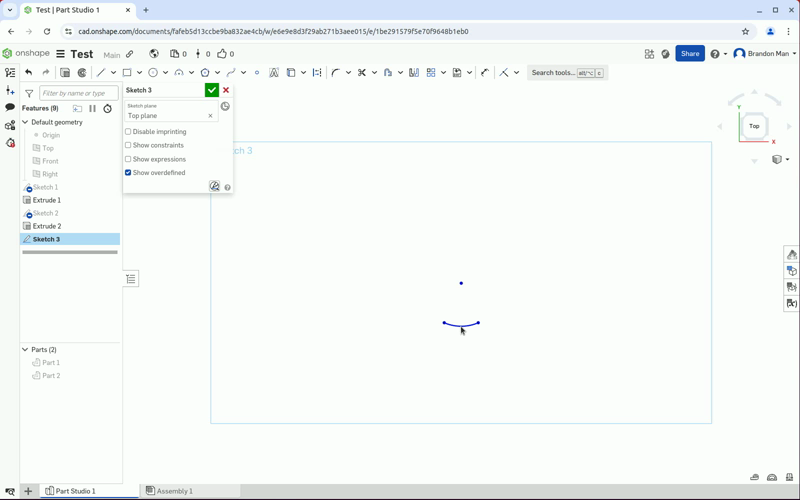
key(l)
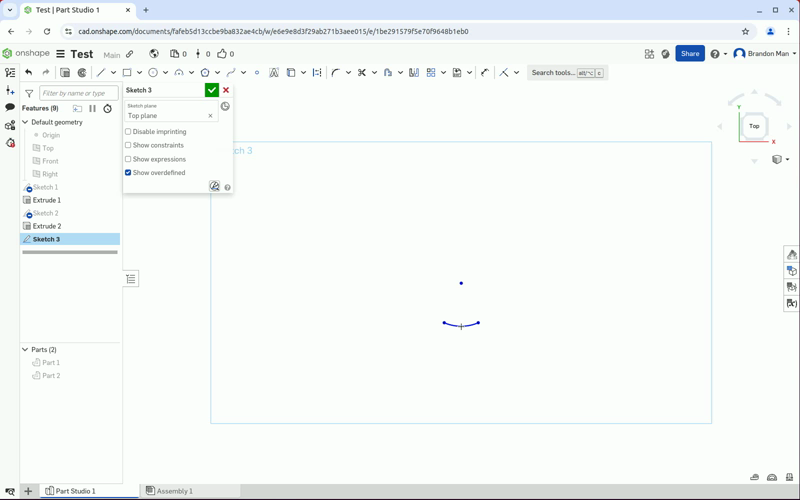
mouse_move(478, 322)
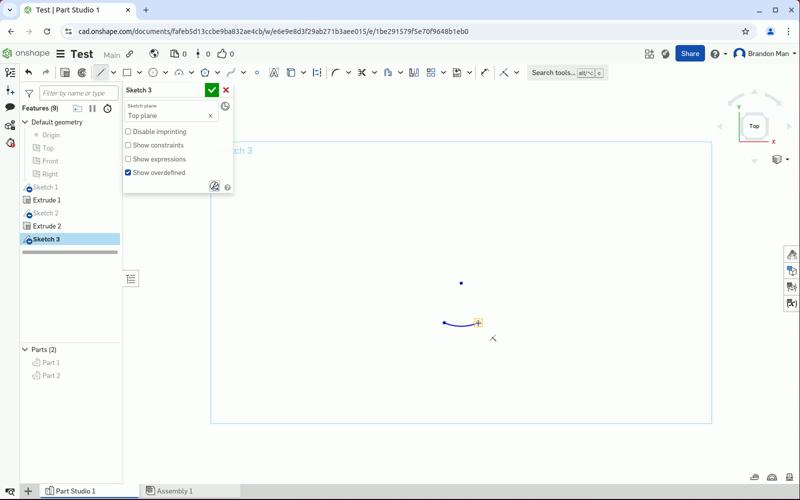
click(478, 322)
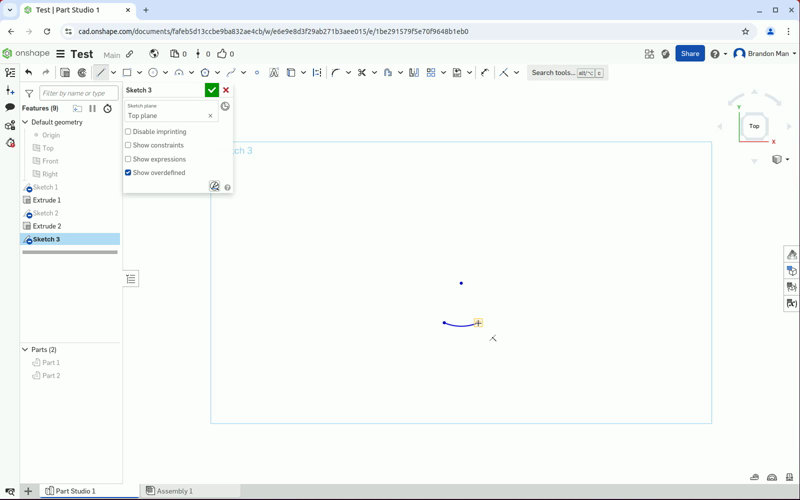
mouse_move(508, 322)
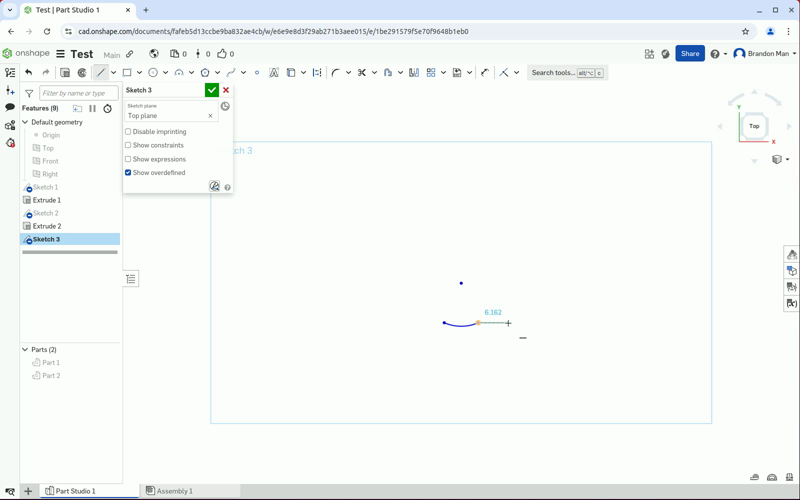
key_down(shift)
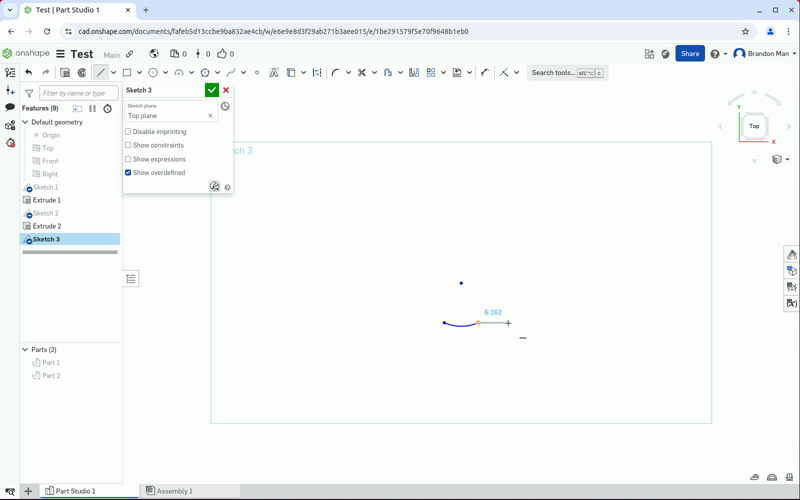
mouse_move(444, 322)
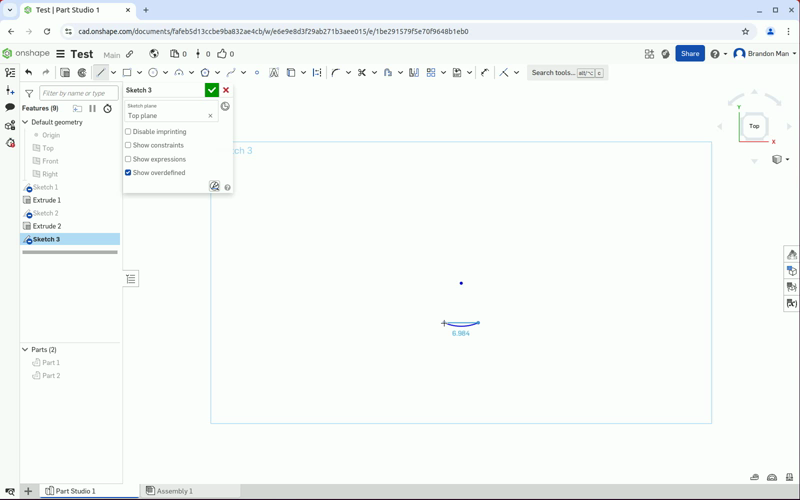
key_up(shift)
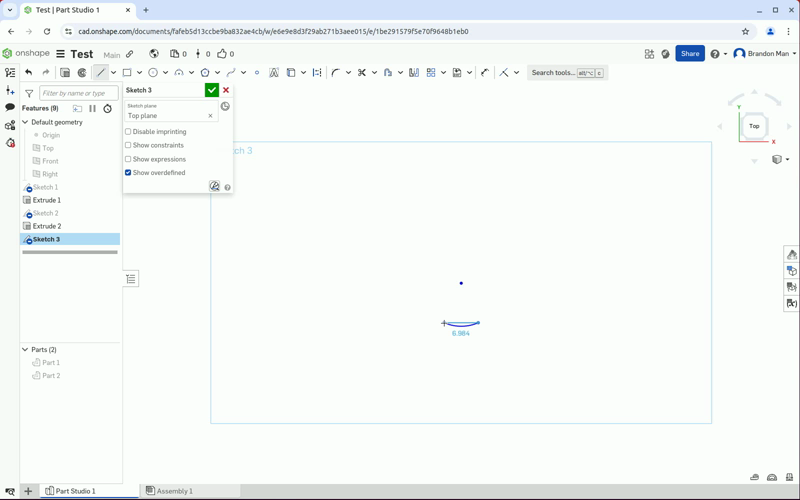
click(444, 322)
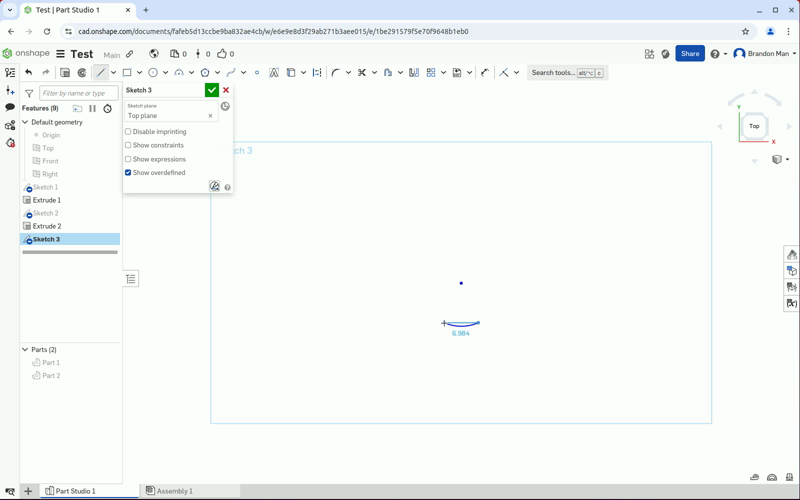
key(esc)
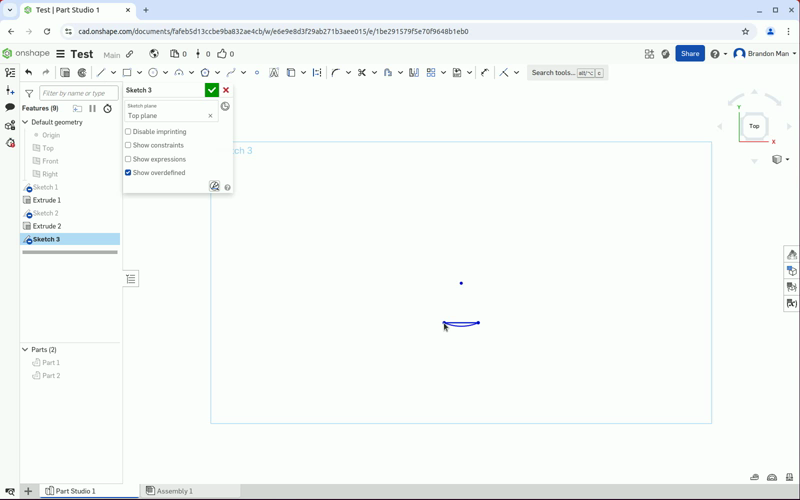
mouse_move(471, 323)
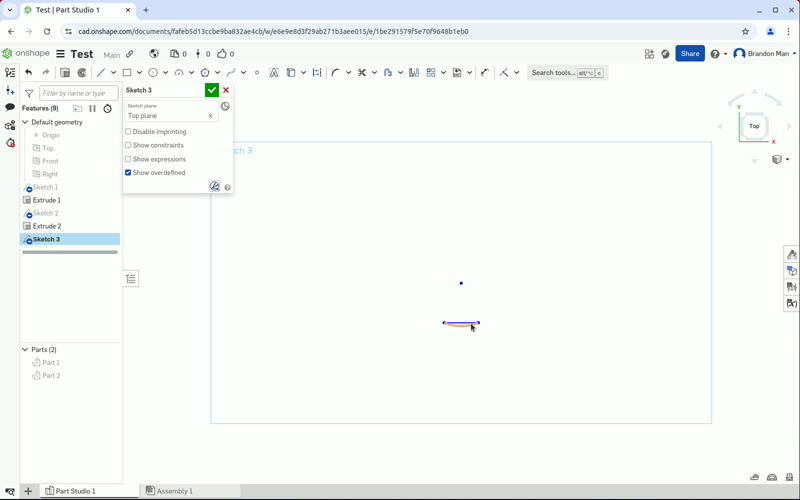
scroll(6)
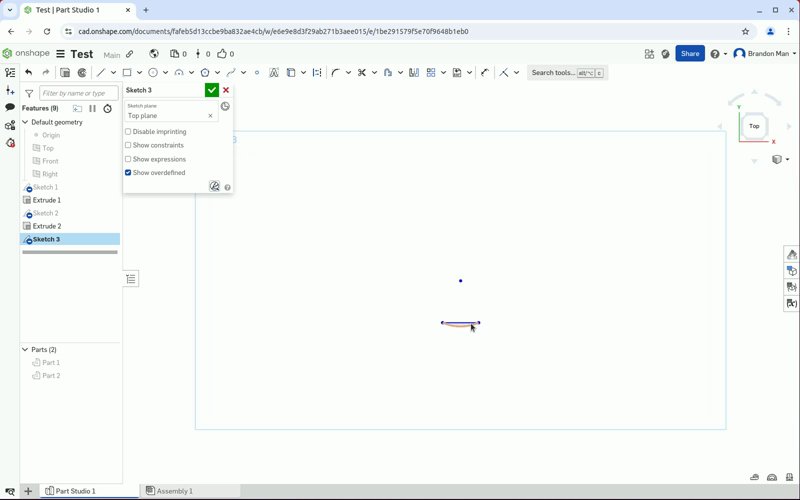
scroll(6)
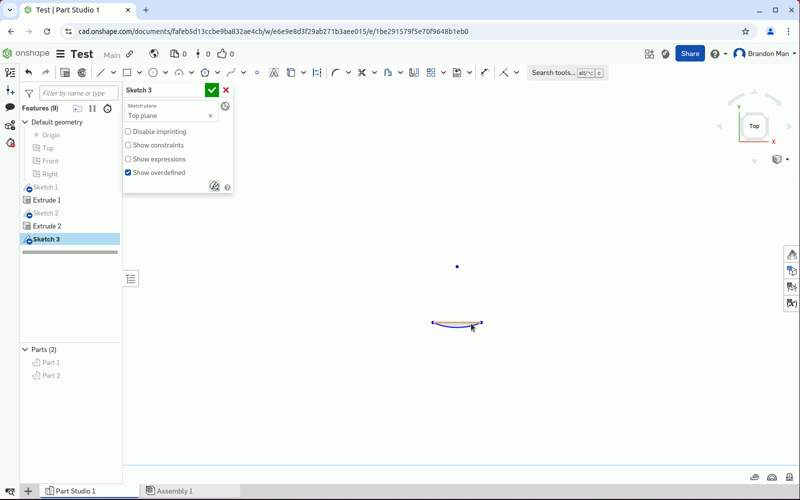
scroll(6)
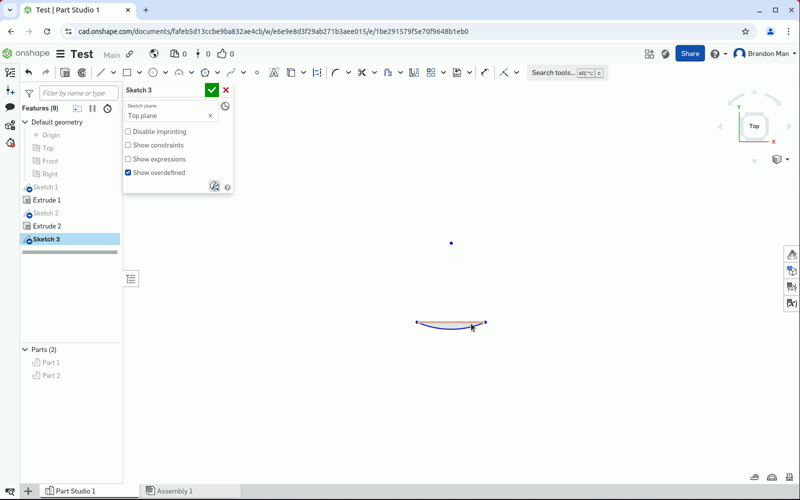
scroll(6)
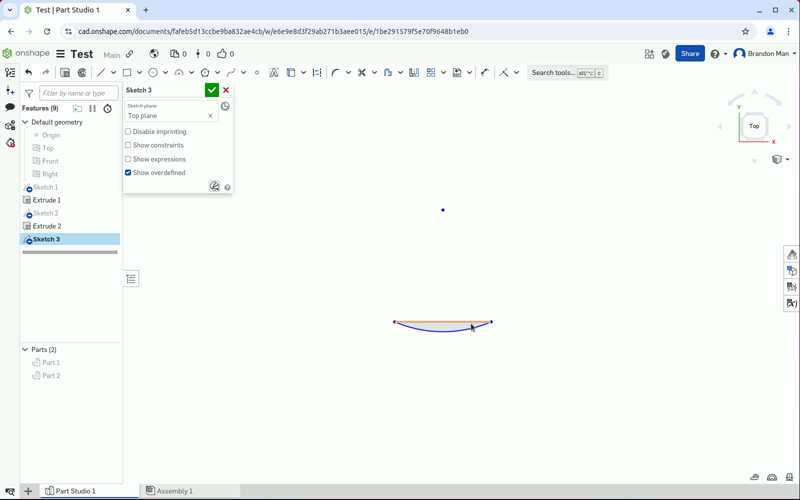
scroll(6)
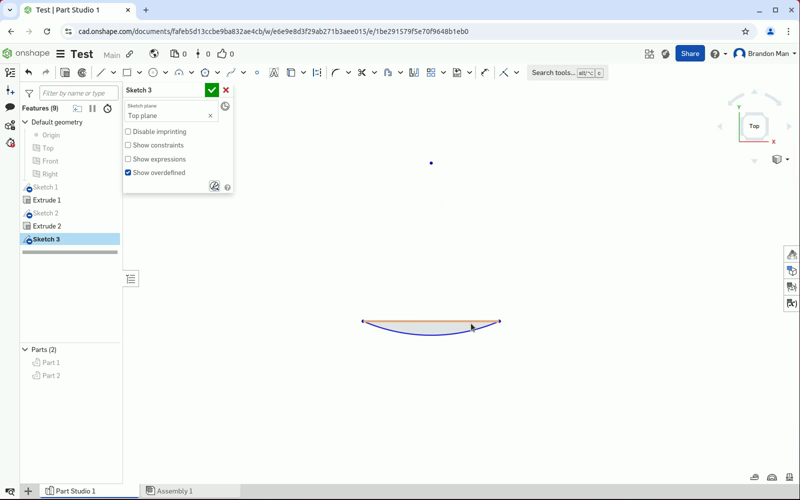
scroll(6)
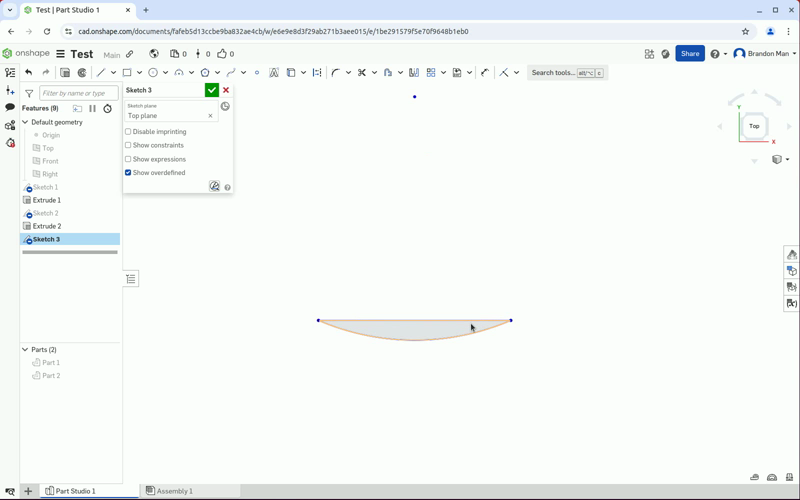
scroll(6)
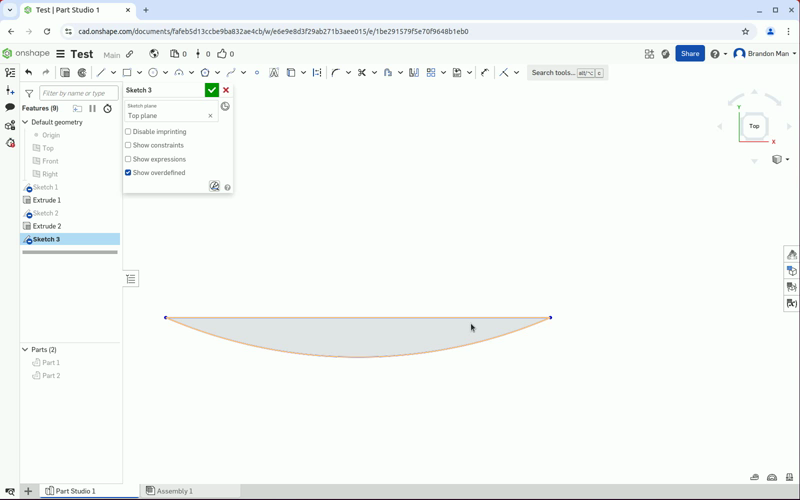
click(471, 323)
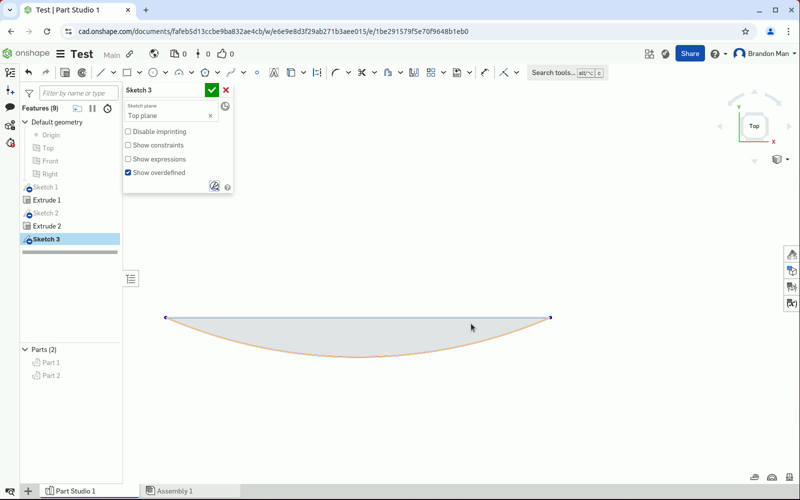
scroll(-6)
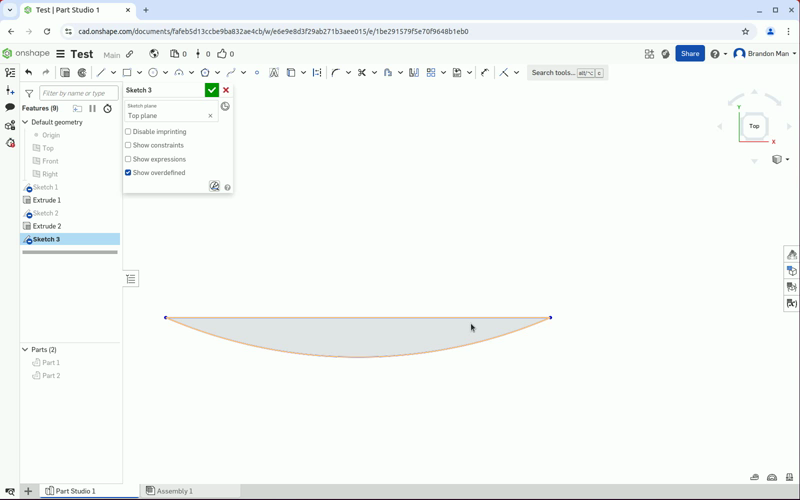
scroll(-6)
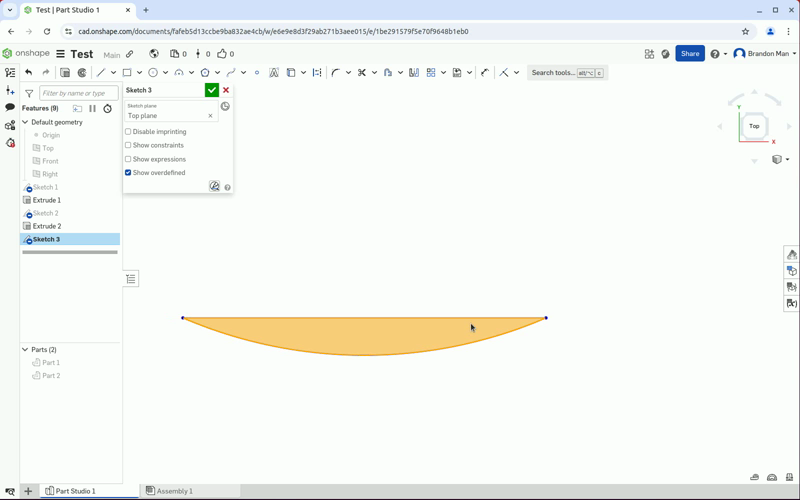
scroll(-6)
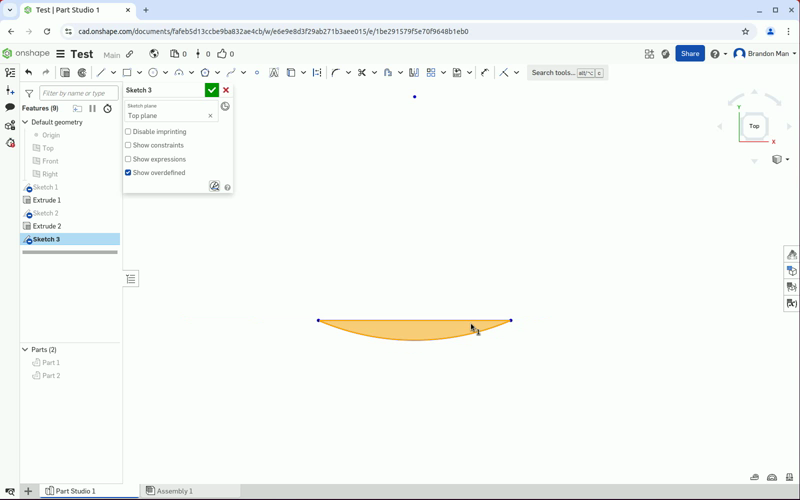
scroll(-6)
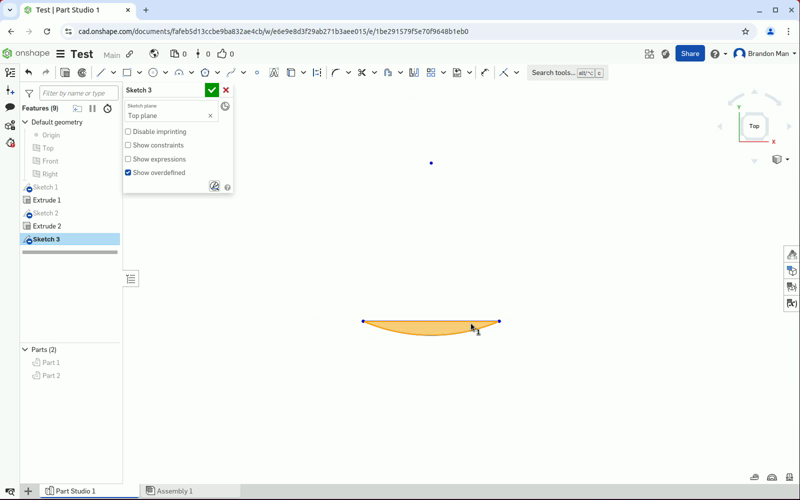
scroll(-6)
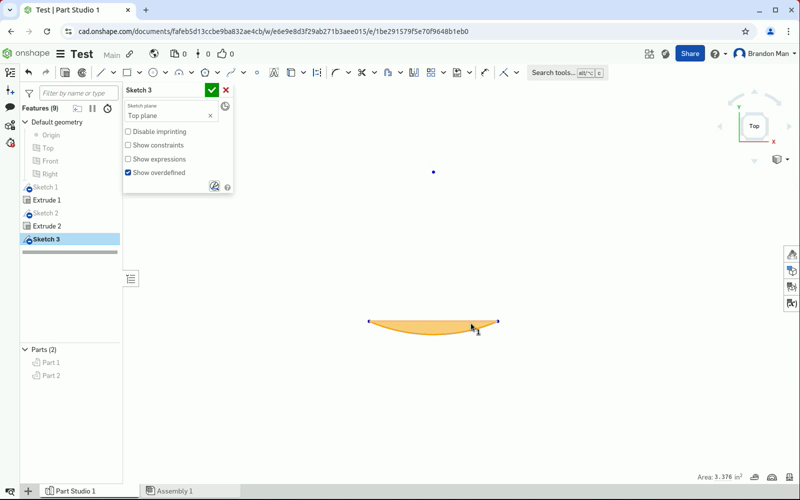
scroll(-6)
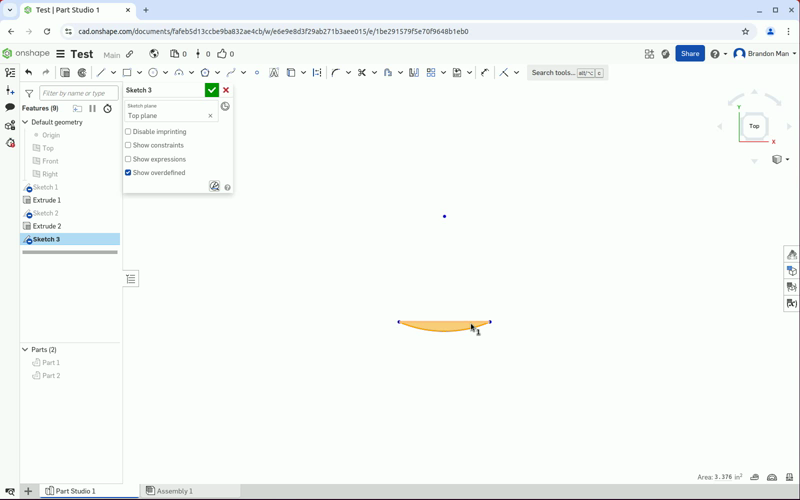
scroll(-6)
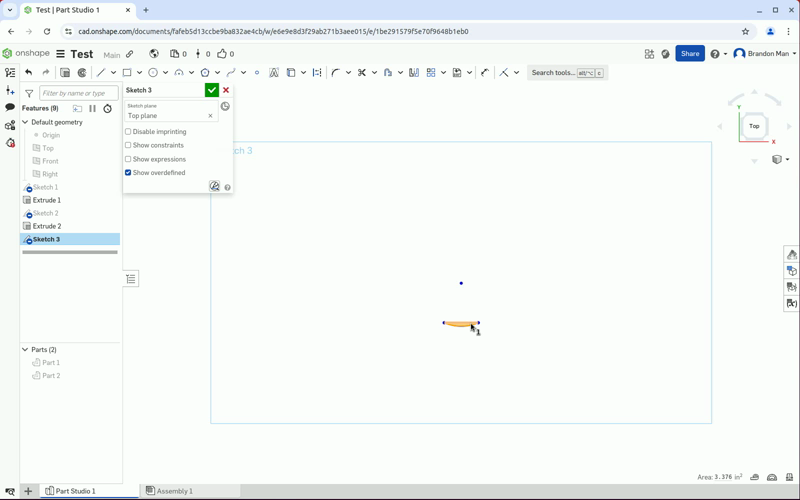
mouse_move(73, 352)
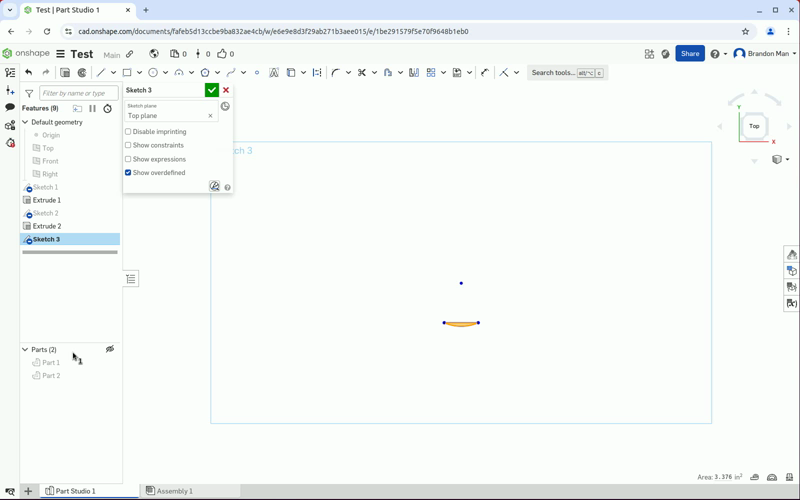
key(shift+y)
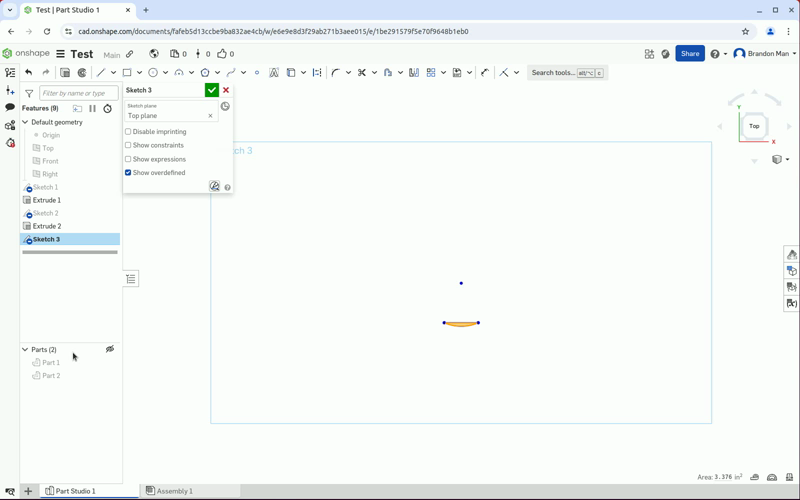
key(shift+e)
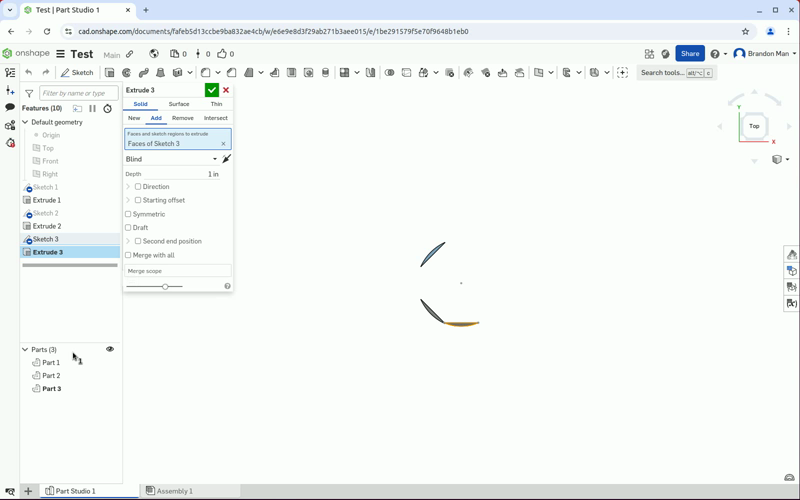
mouse_move(143, 106)
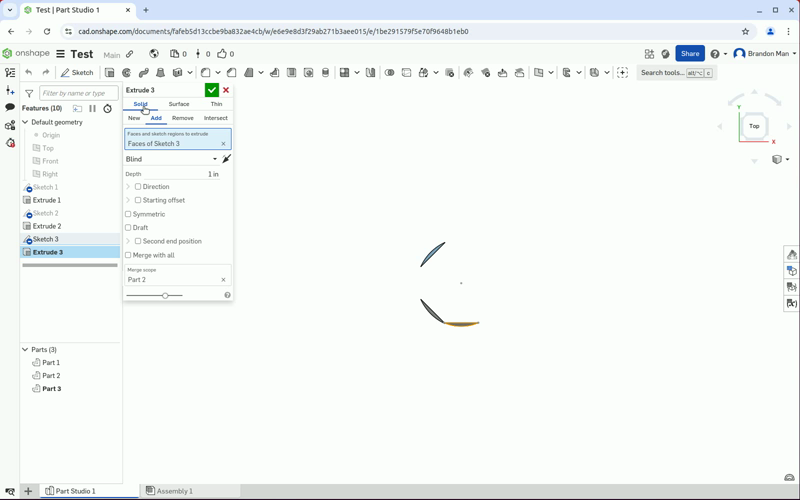
click(143, 106)
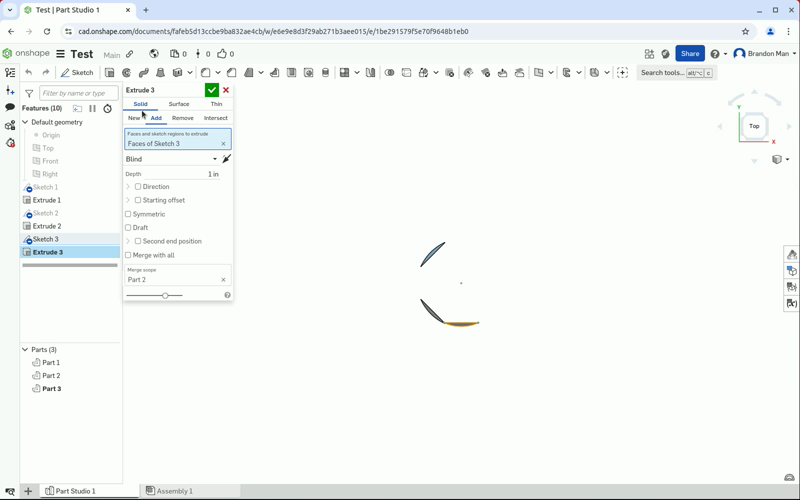
mouse_move(137, 120)
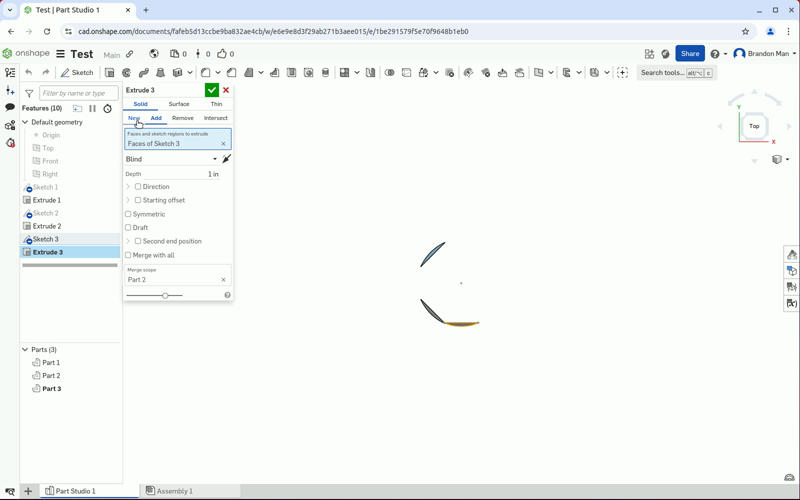
click(137, 120)
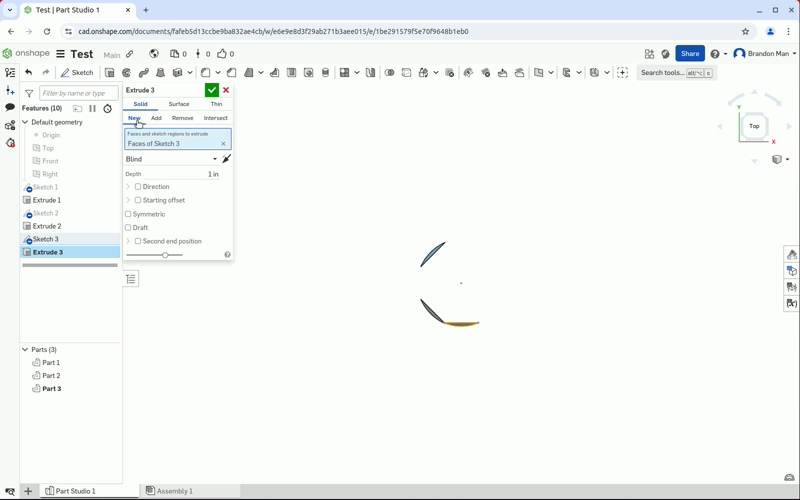
key(tab, 4)
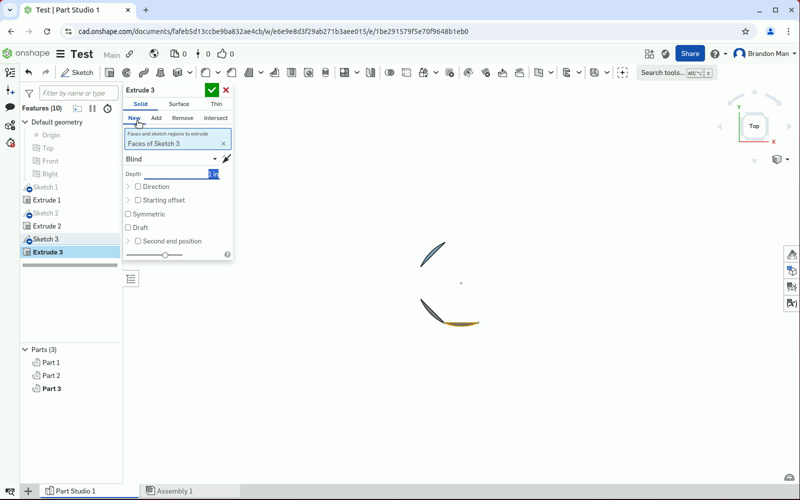
text(1.444)
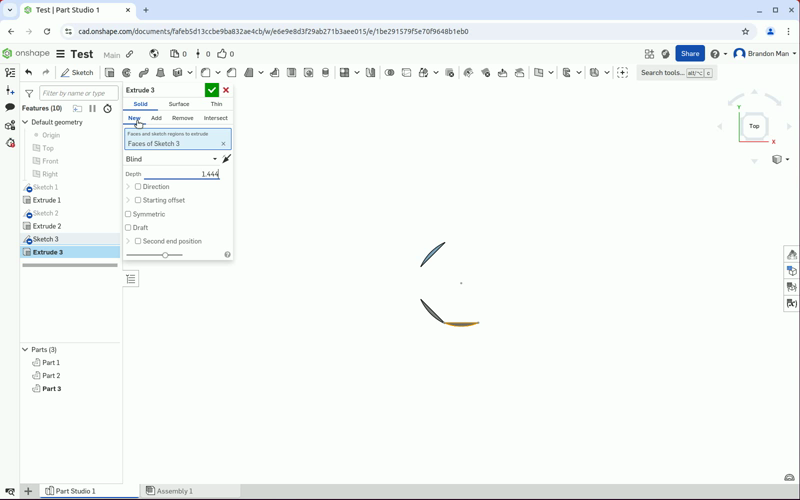
key(enter)
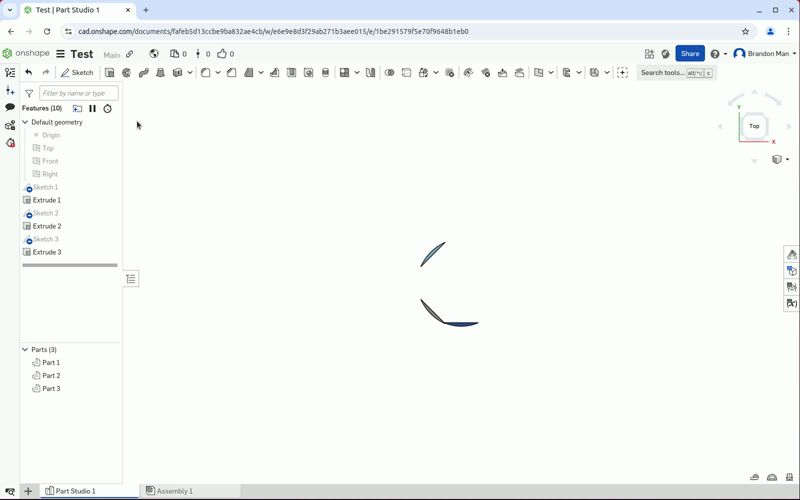
key(shift+h)
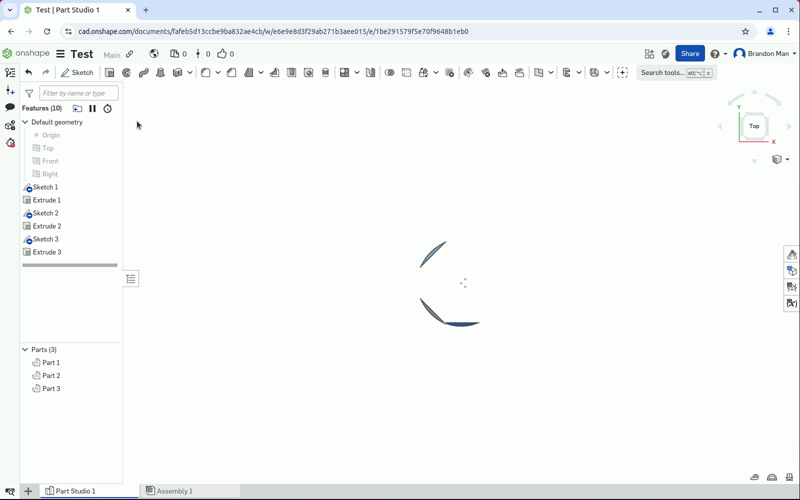
key(shift+h)
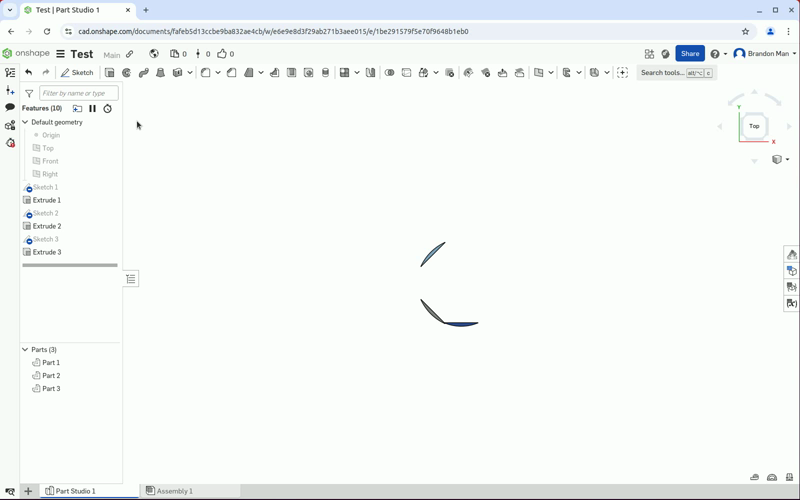
mouse_move(73, 189)
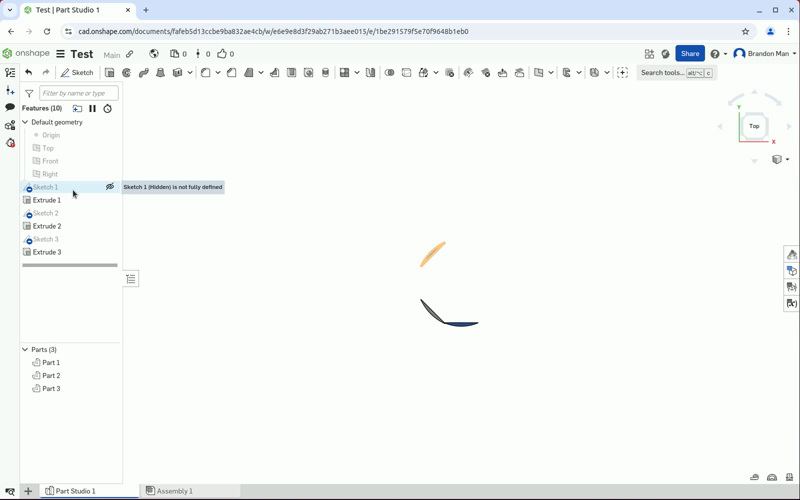
click(73, 189)
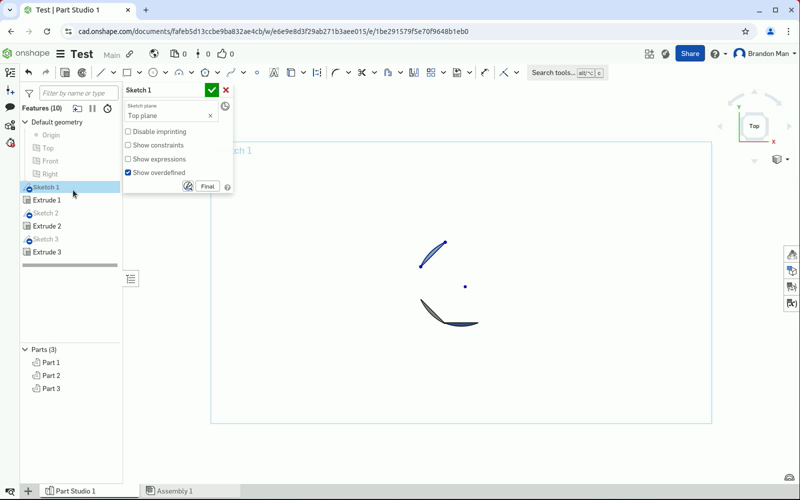
mouse_move(229, 92)
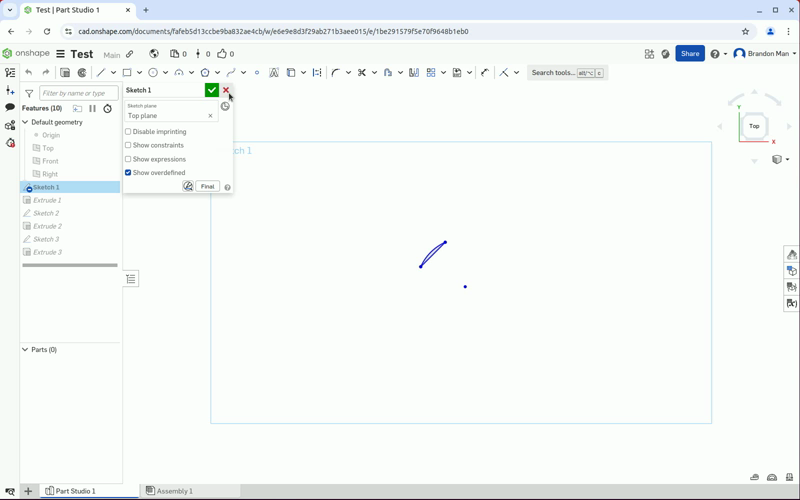
click(229, 92)
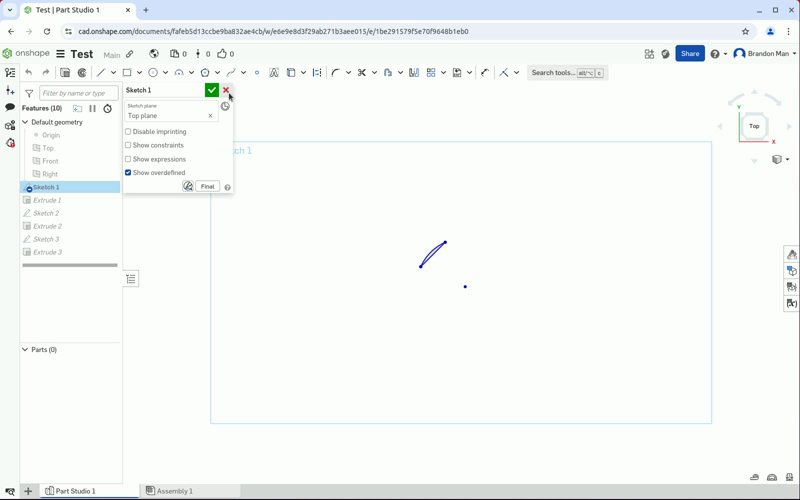
key(shift+s)
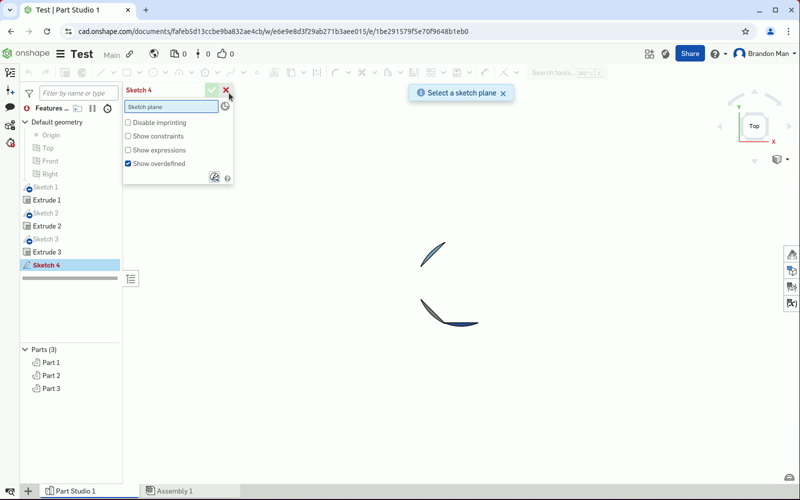
mouse_move(73, 150)
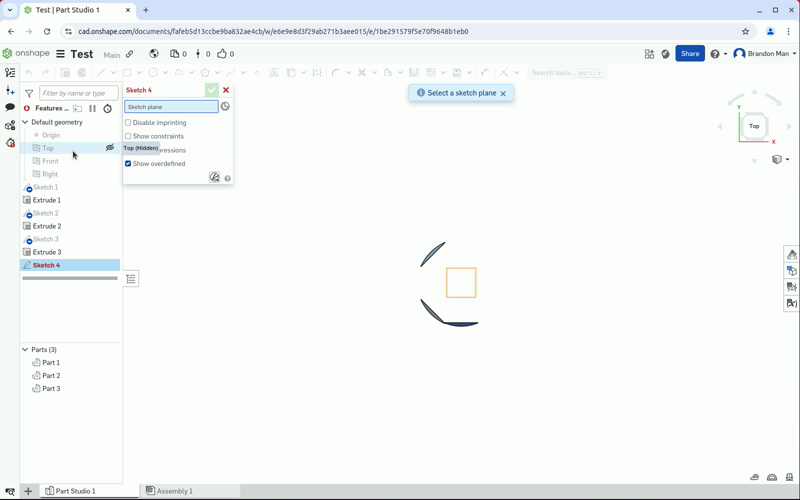
click(73, 150)
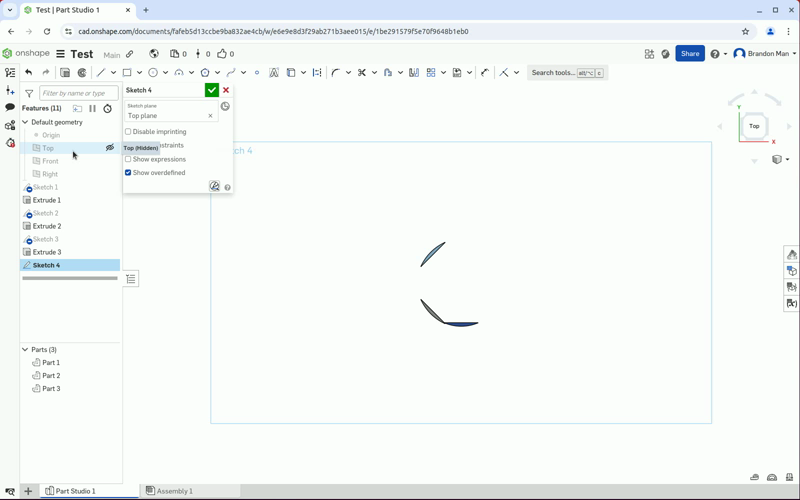
mouse_move(73, 352)
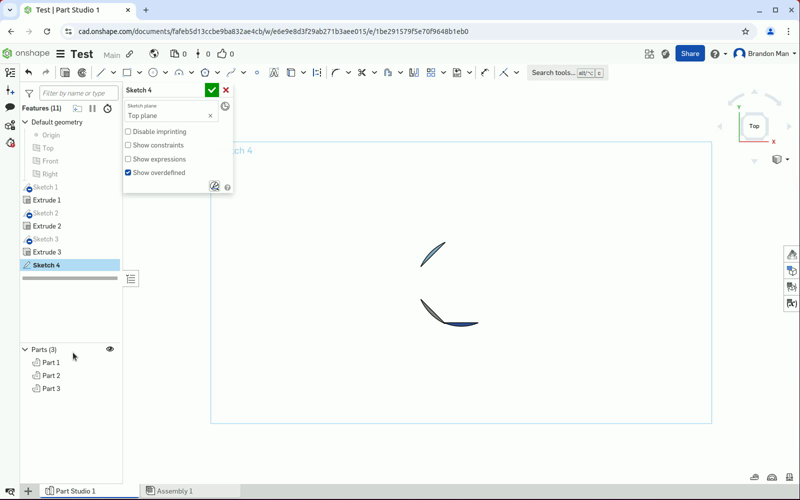
key(y)
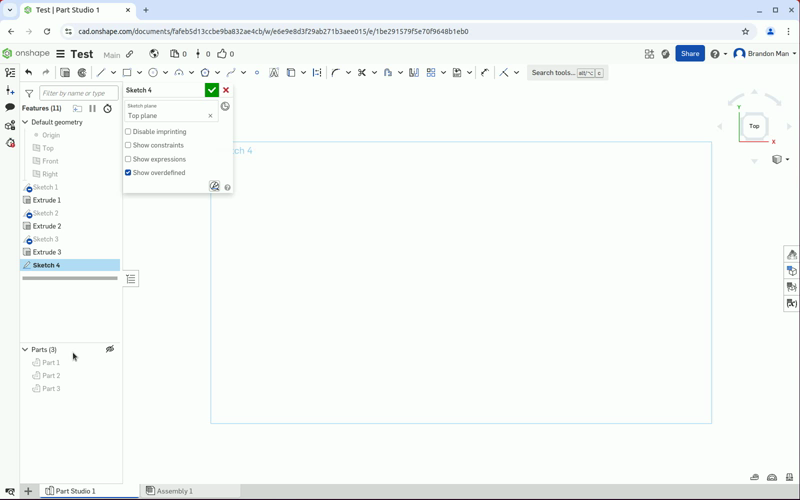
key(a)
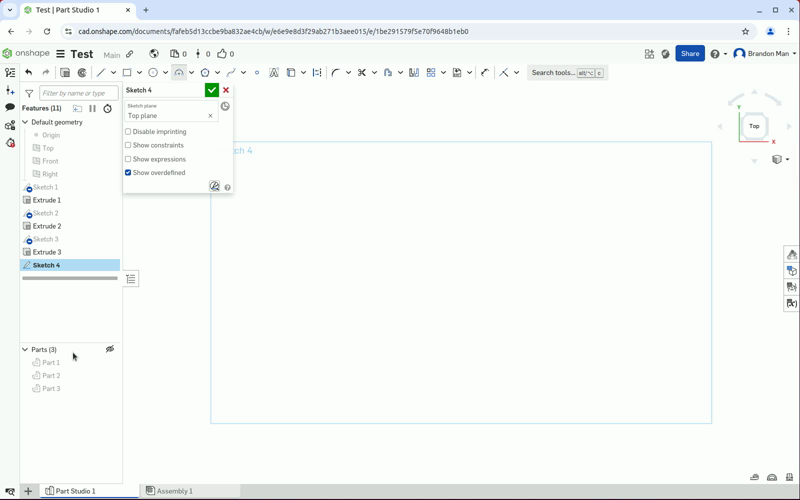
key_down(shift)
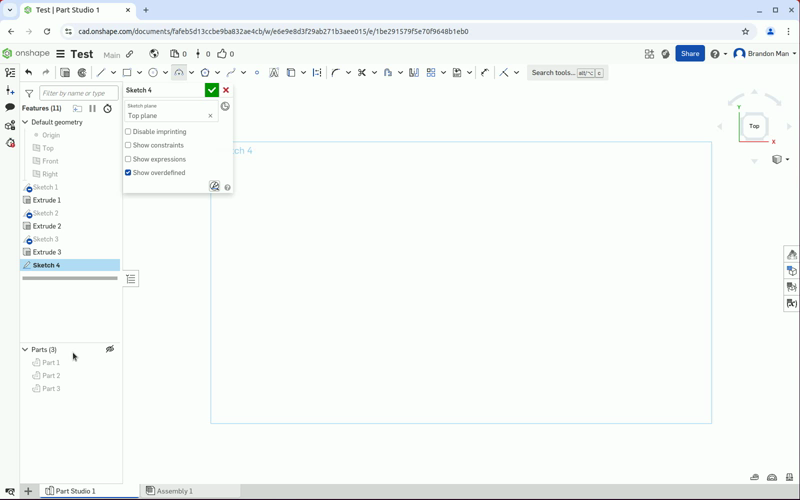
mouse_move(500, 299)
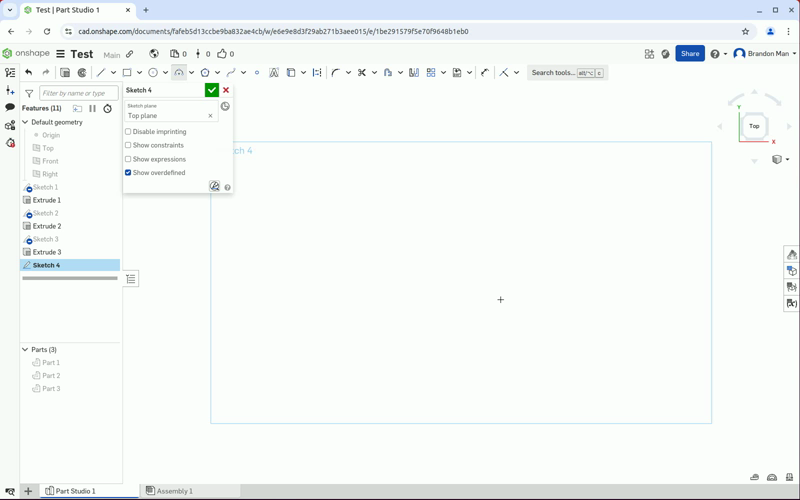
click(500, 299)
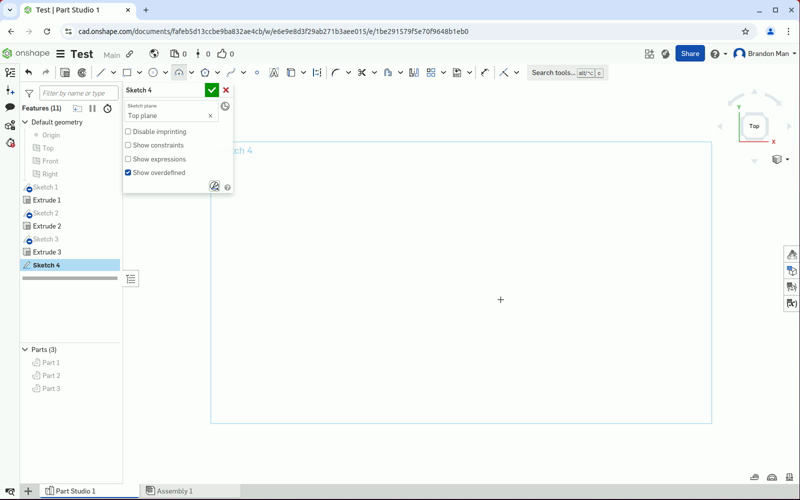
key_up(shift)
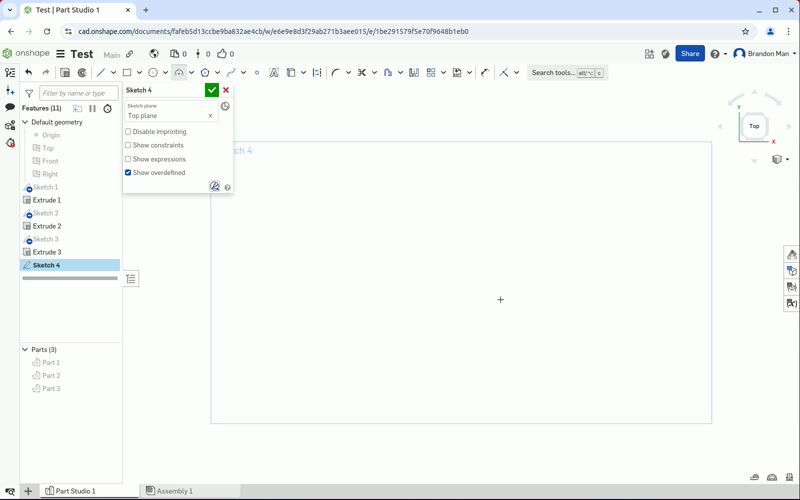
key_down(shift)
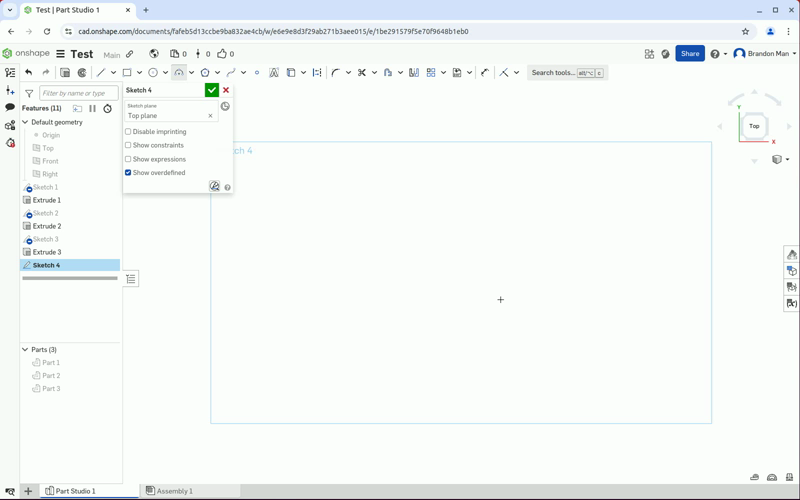
mouse_move(500, 265)
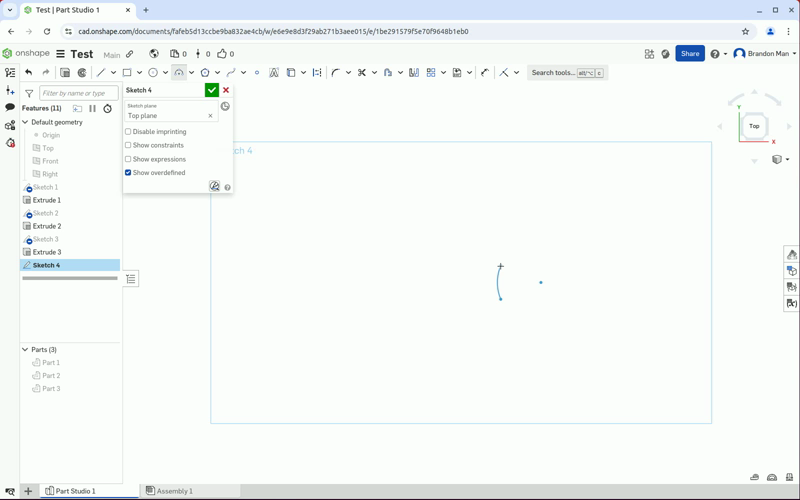
click(500, 265)
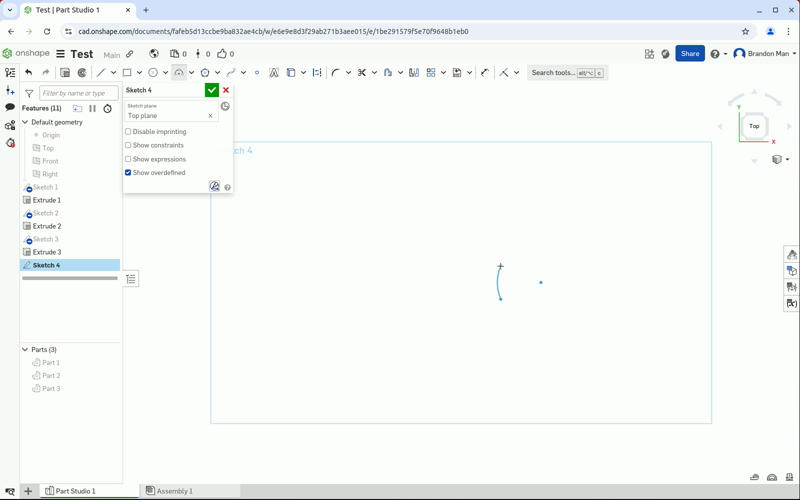
mouse_move(504, 282)
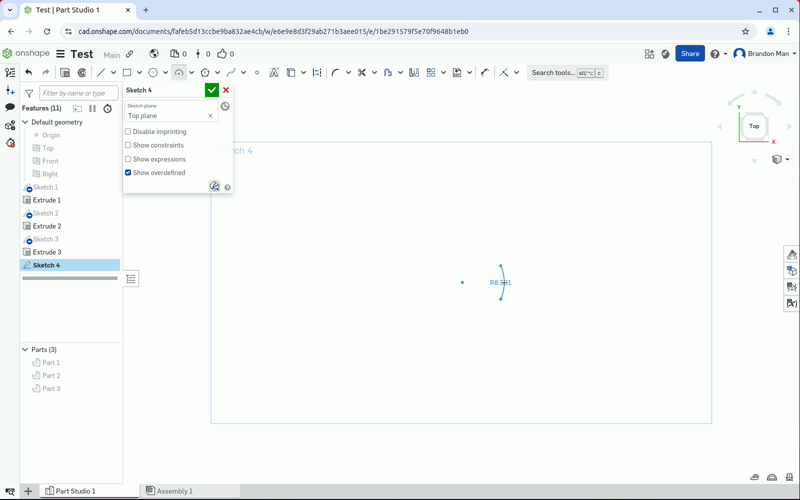
click(504, 282)
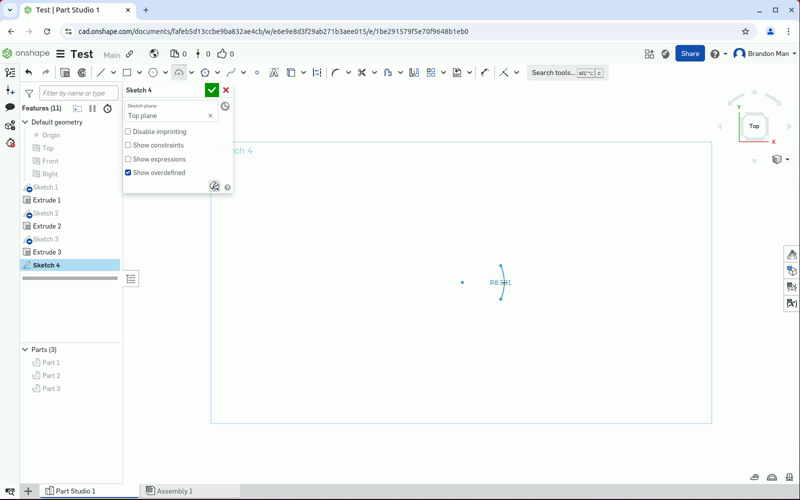
key_up(shift)
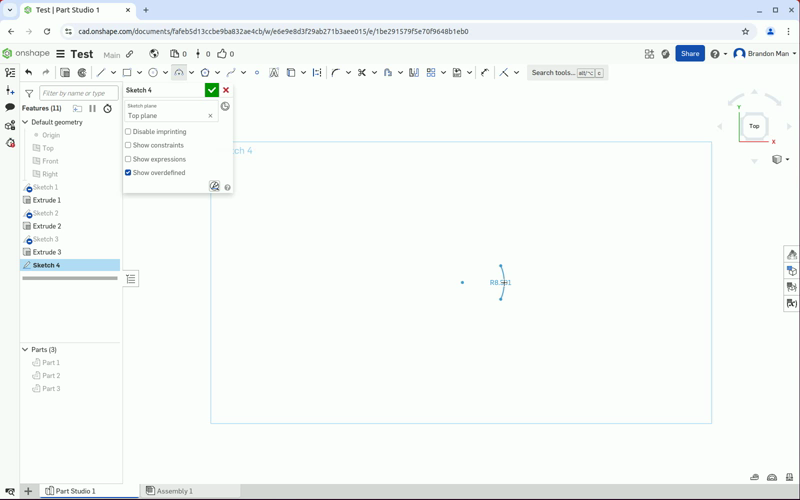
key(esc)
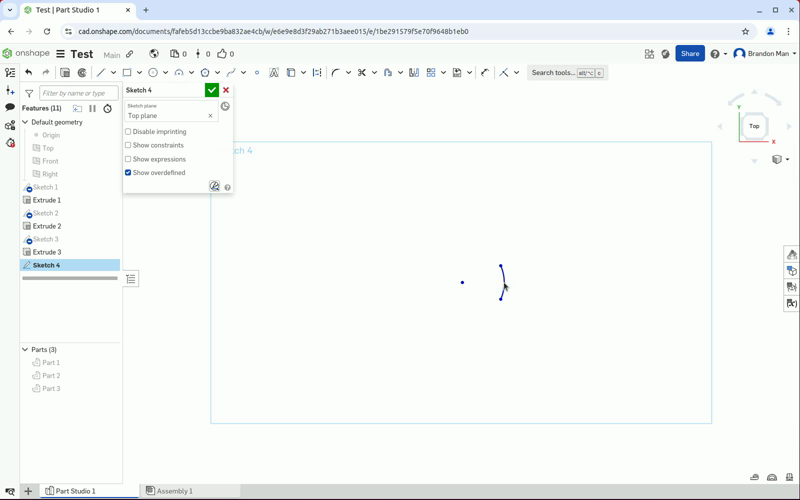
key(l)
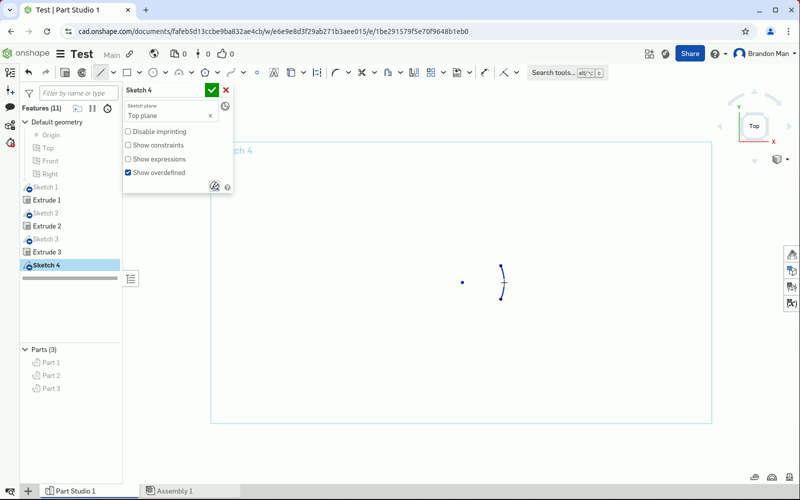
mouse_move(500, 265)
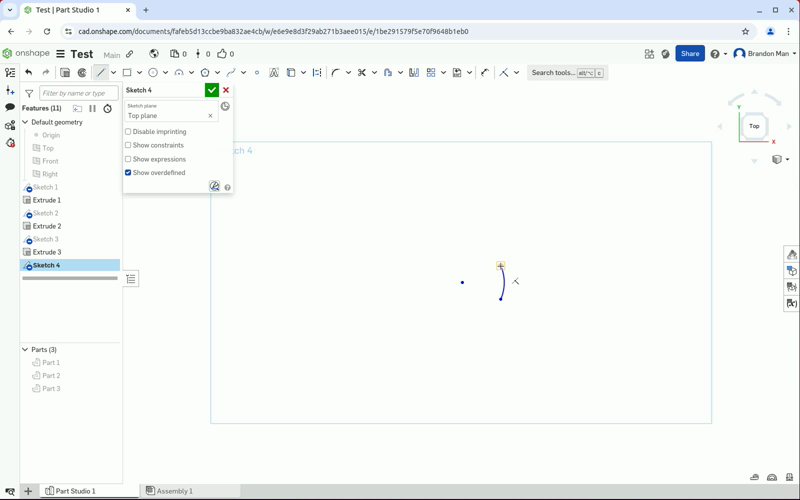
click(500, 265)
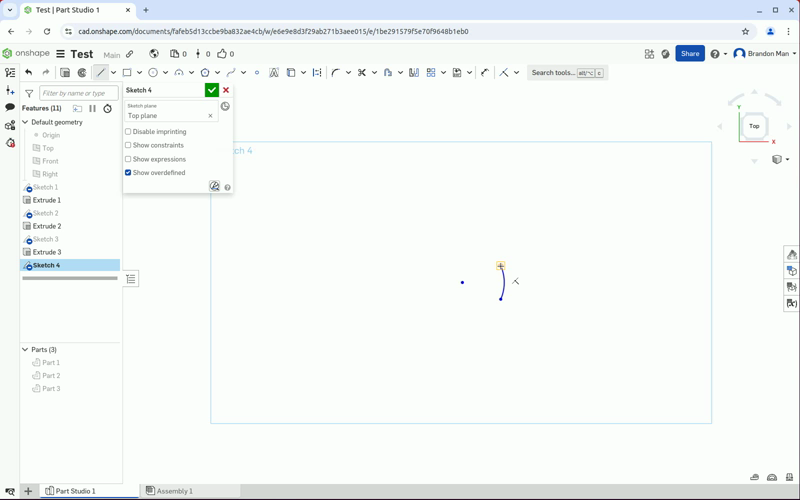
mouse_move(530, 265)
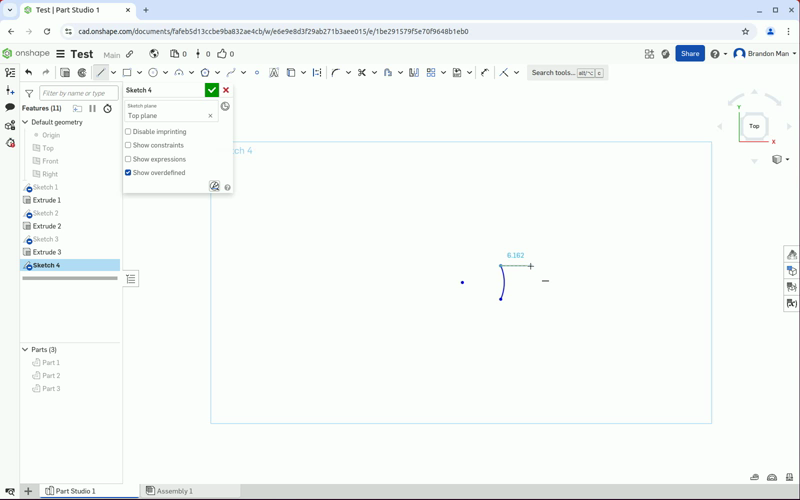
key_down(shift)
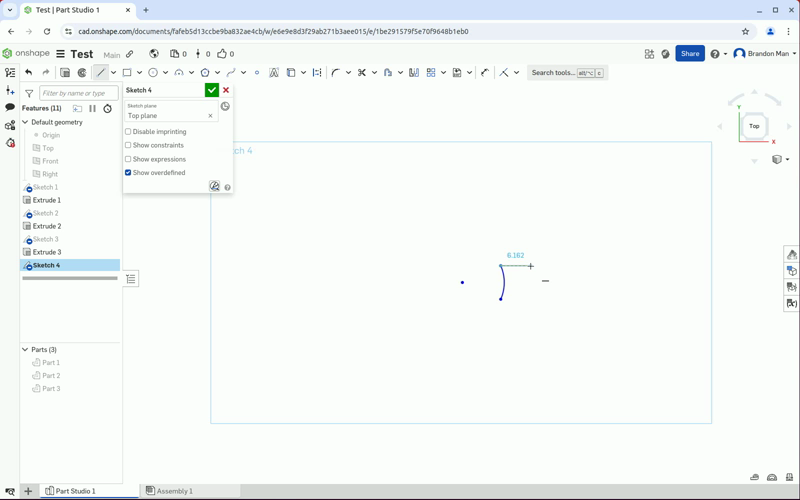
mouse_move(500, 299)
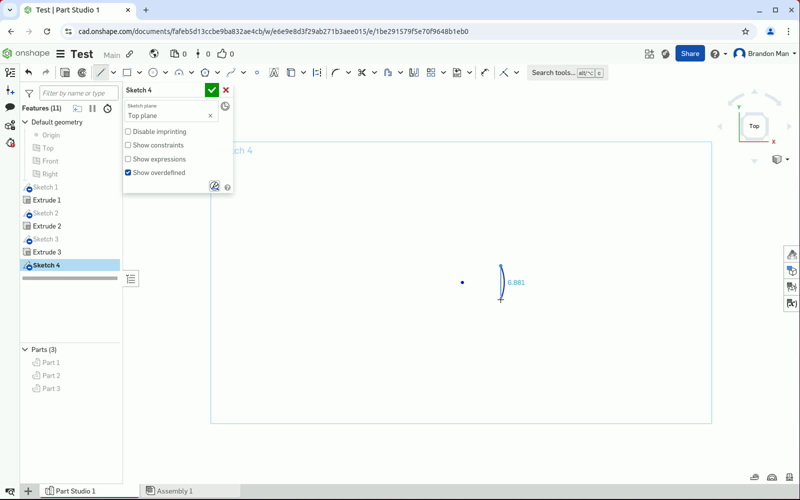
key_up(shift)
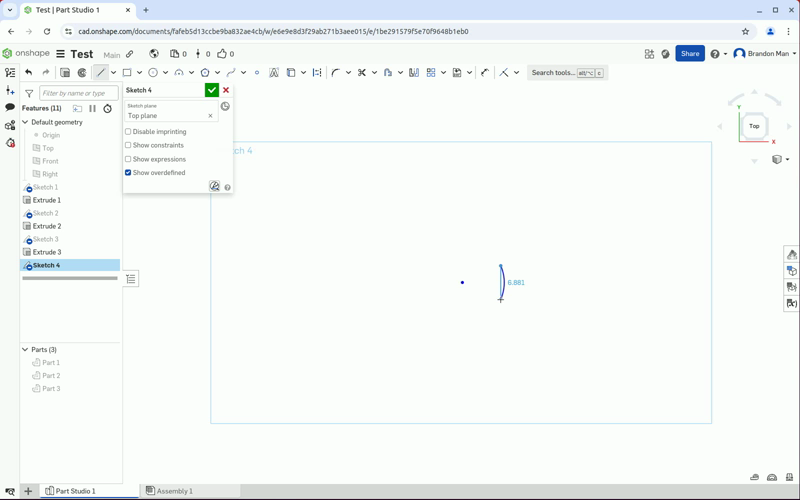
click(500, 299)
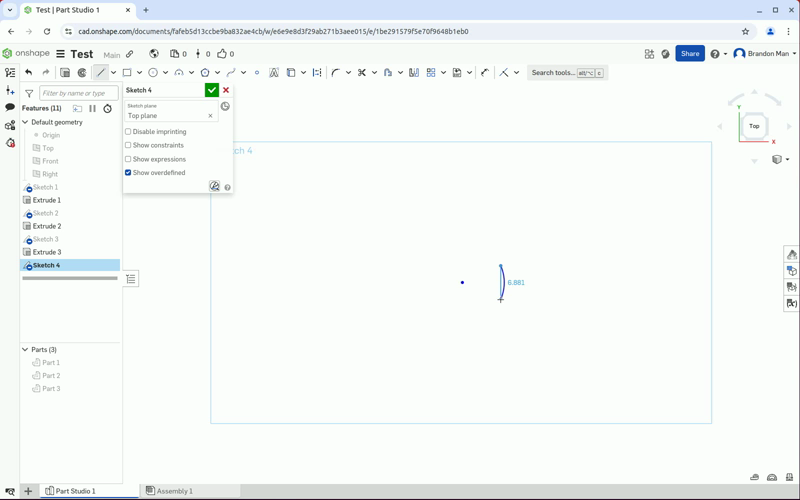
key(esc)
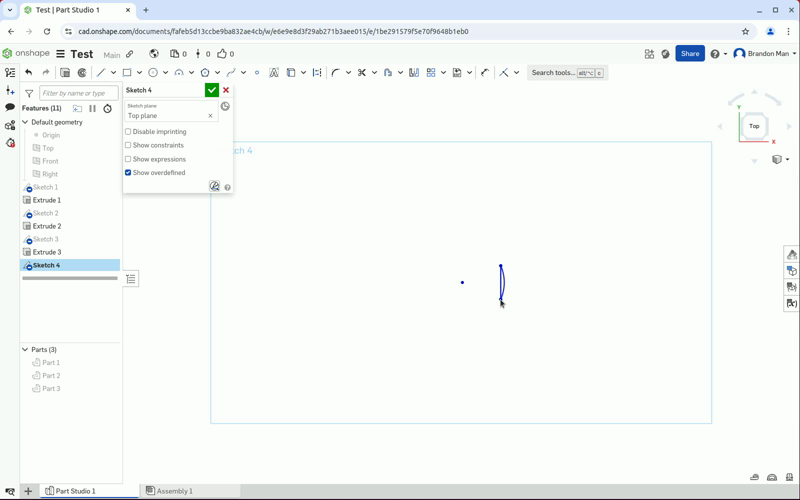
mouse_move(500, 269)
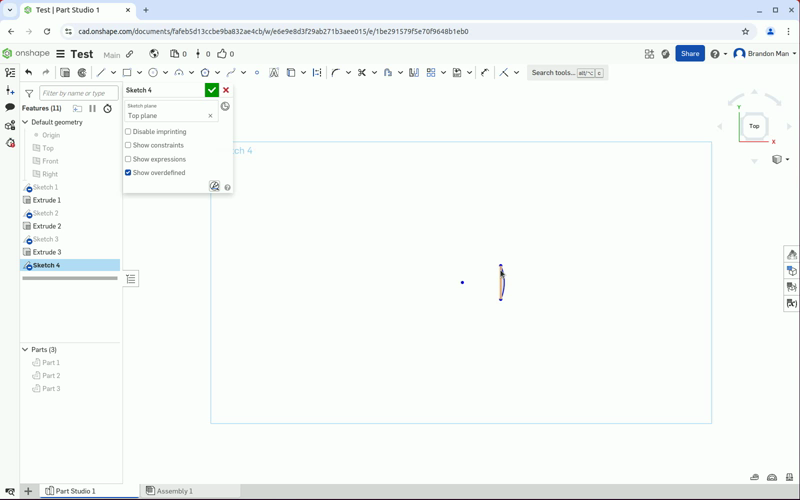
scroll(6)
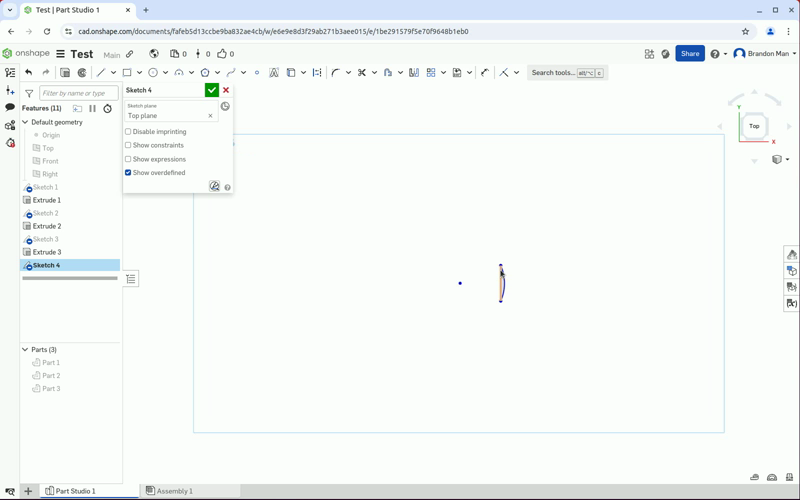
scroll(6)
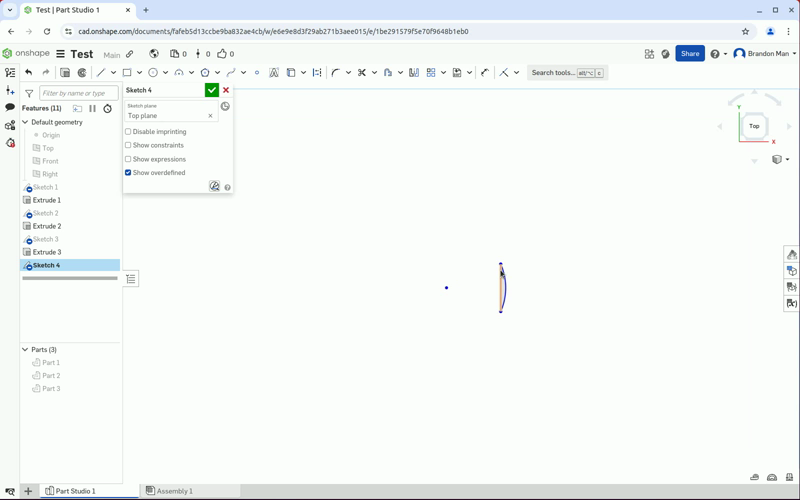
scroll(6)
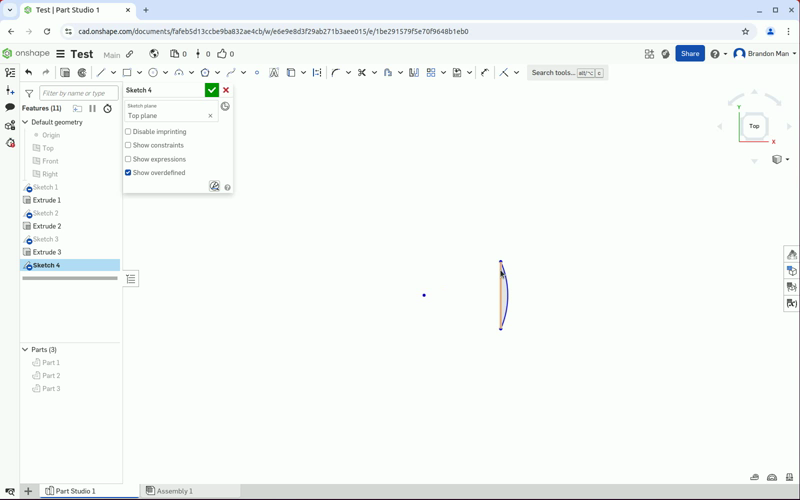
scroll(6)
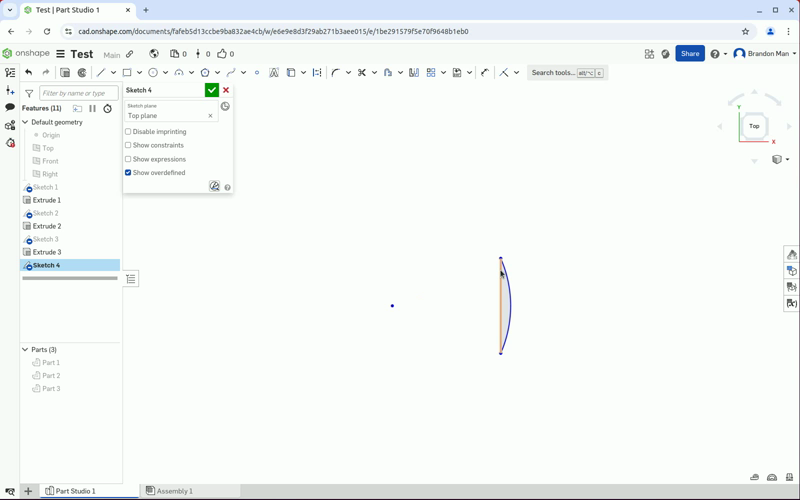
scroll(6)
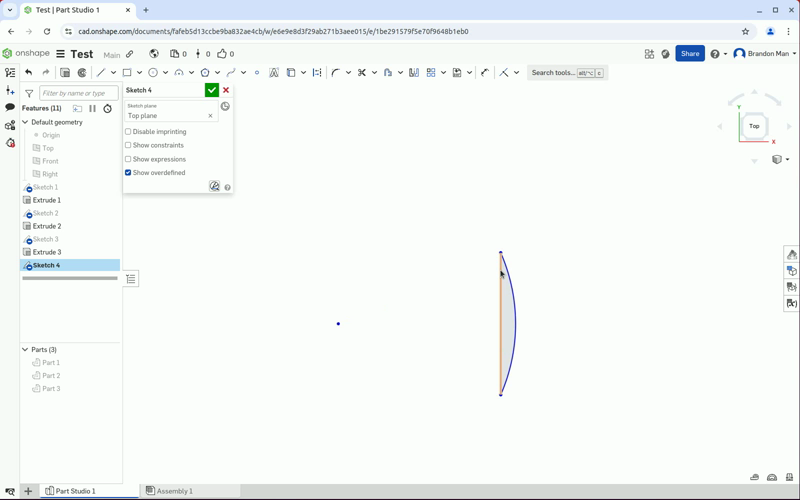
scroll(6)
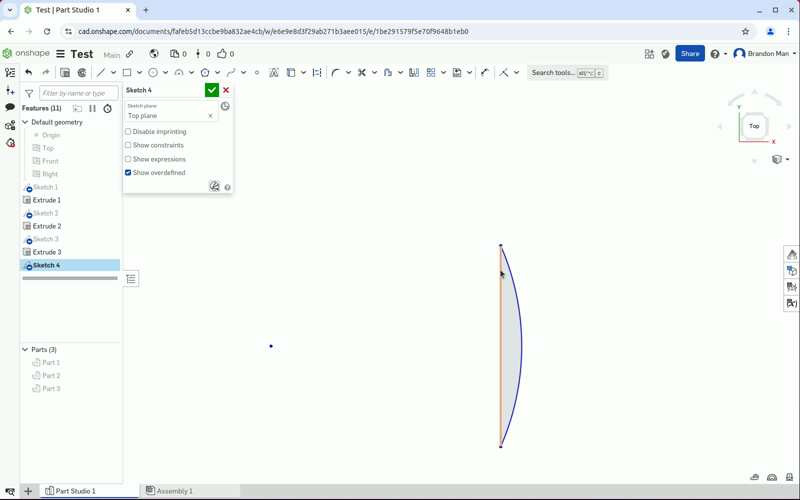
scroll(6)
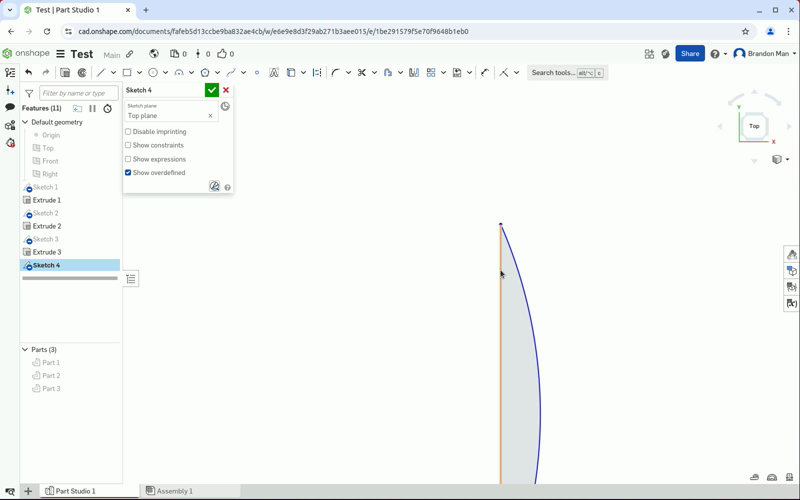
click(500, 269)
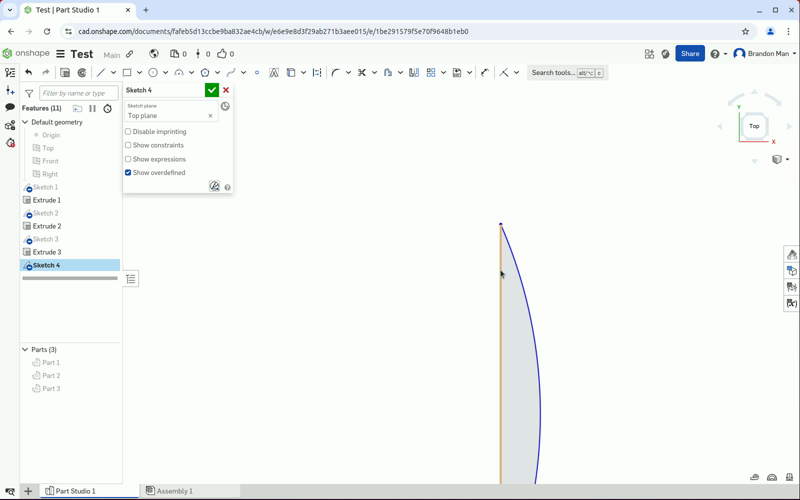
scroll(-6)
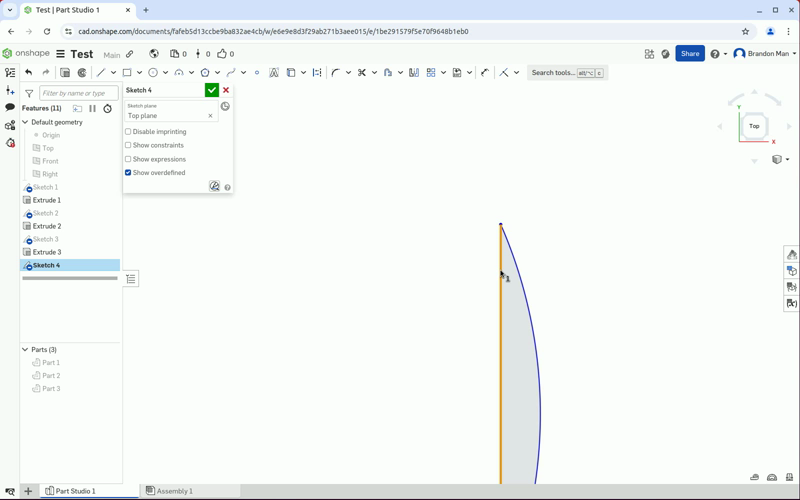
scroll(-6)
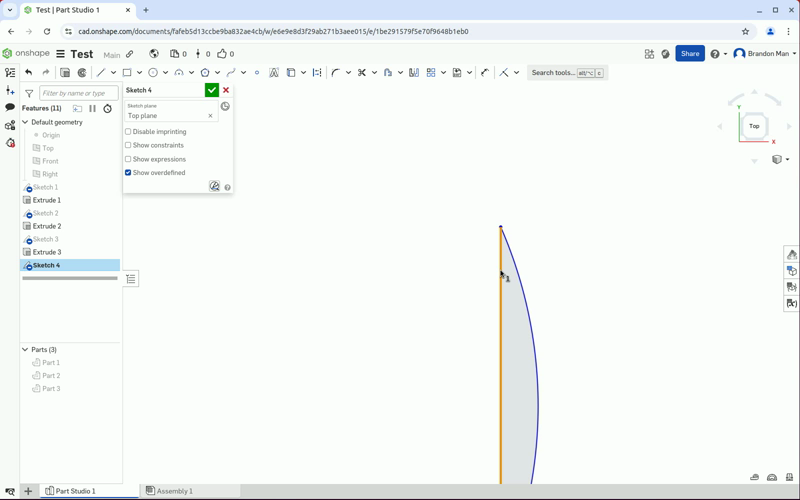
scroll(-6)
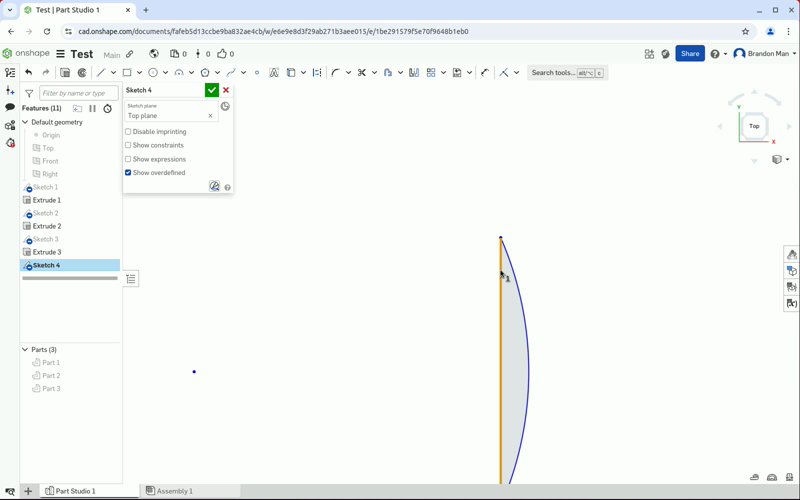
scroll(-6)
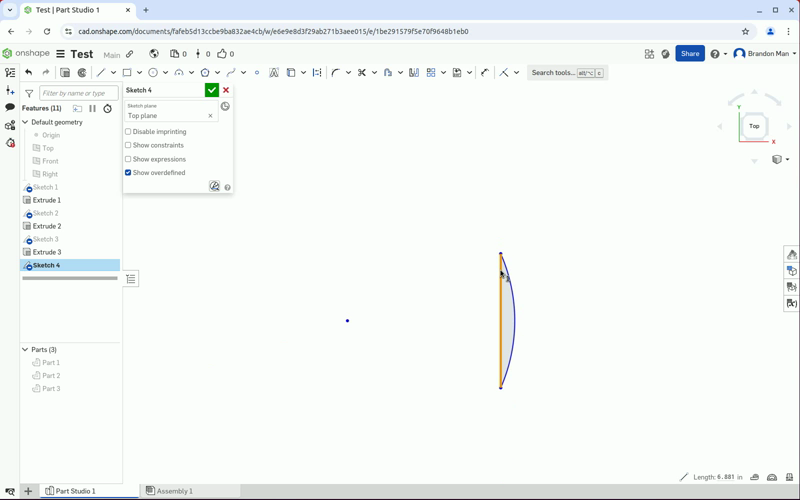
scroll(-6)
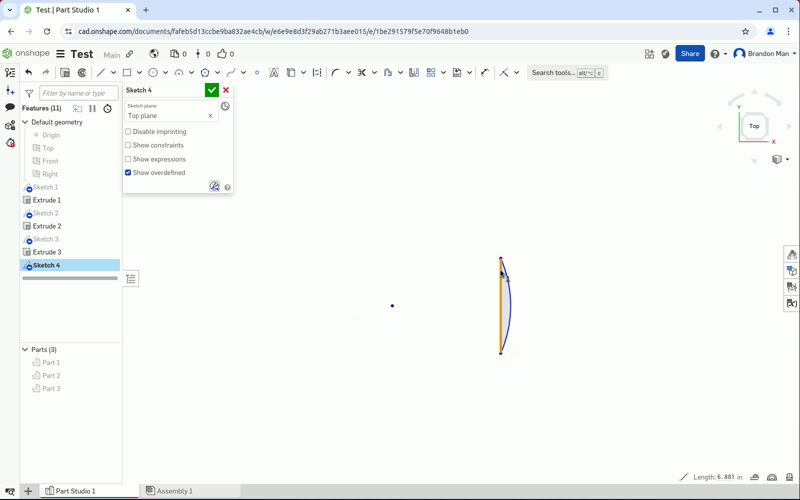
scroll(-6)
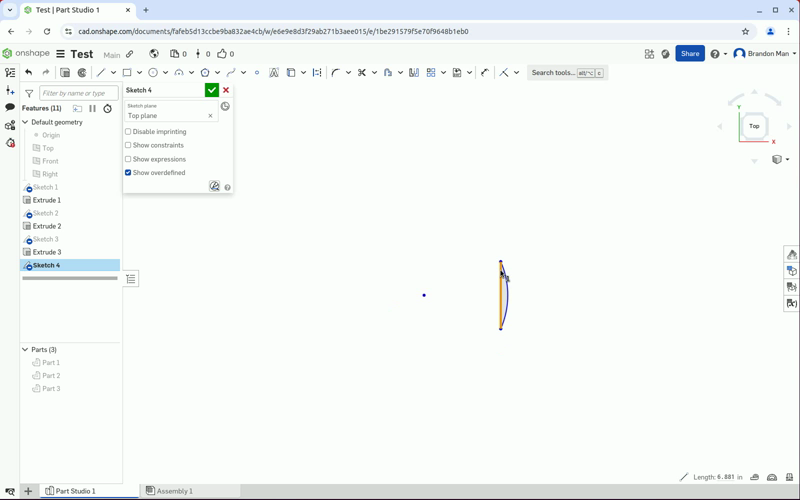
scroll(-6)
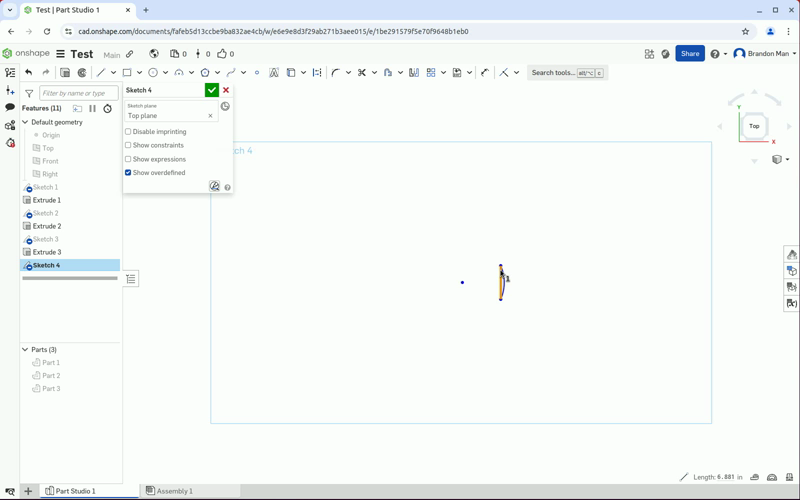
mouse_move(73, 352)
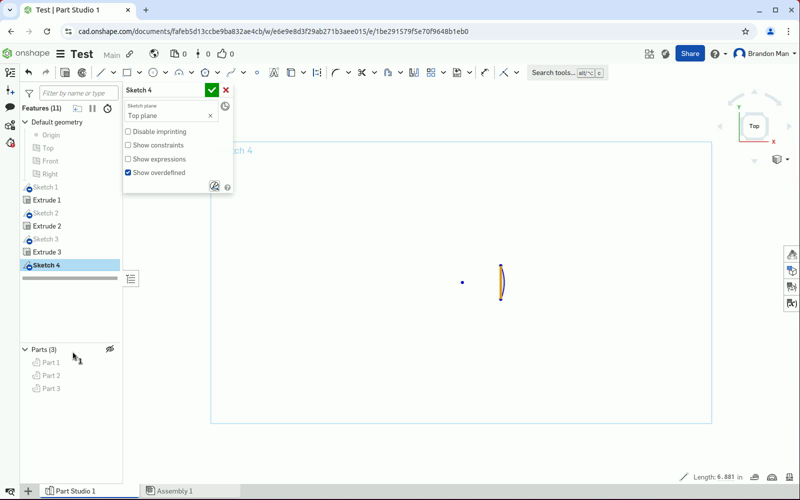
key(shift+y)
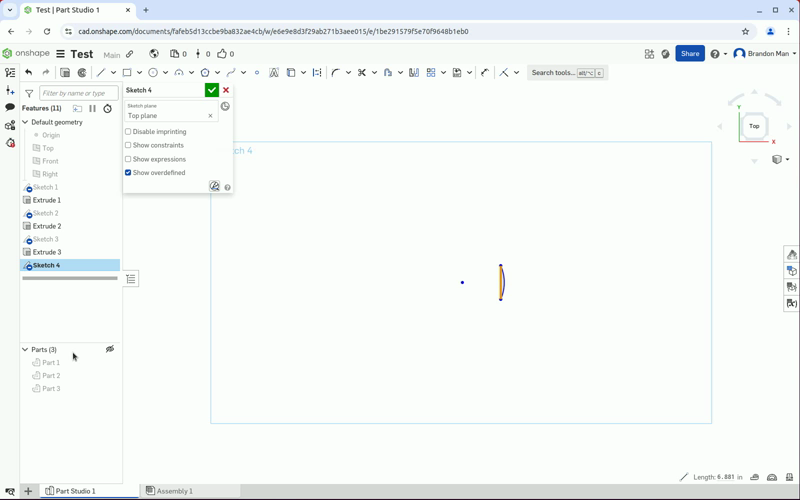
key(shift+e)
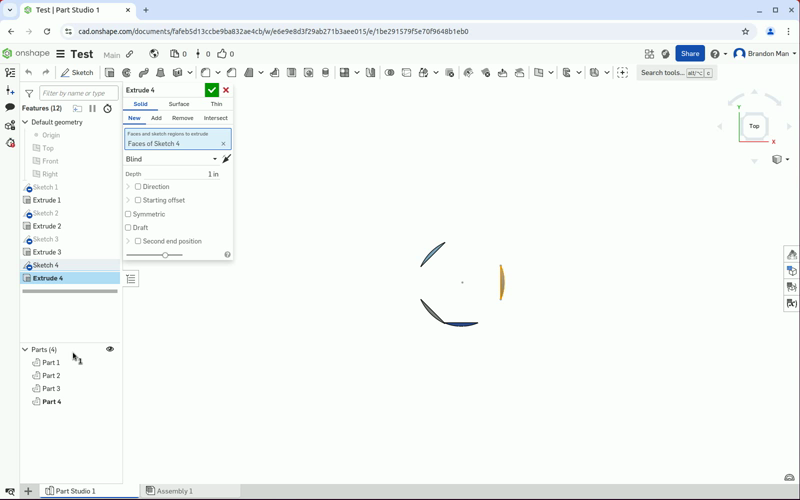
mouse_move(143, 106)
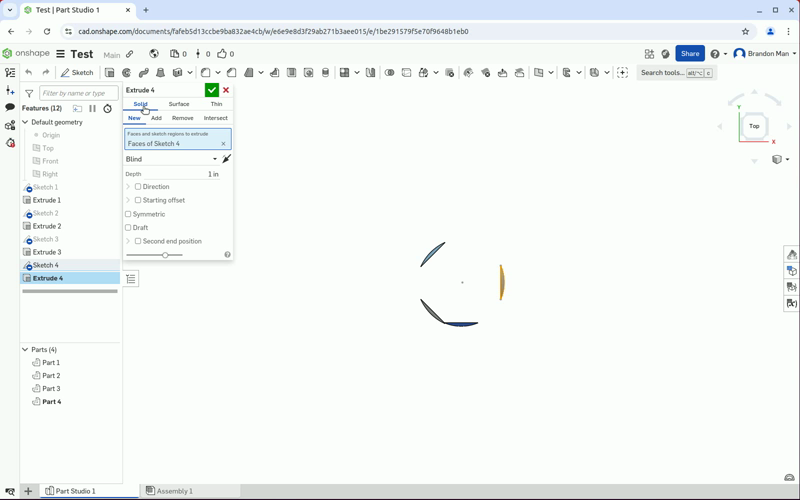
click(143, 106)
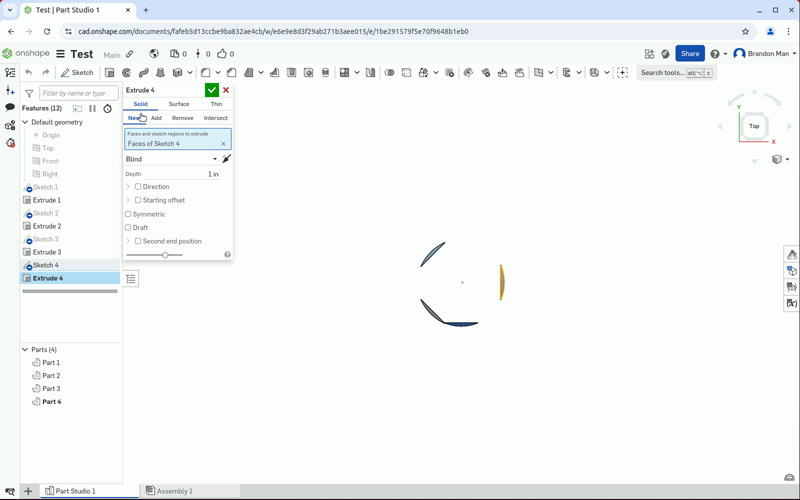
mouse_move(137, 120)
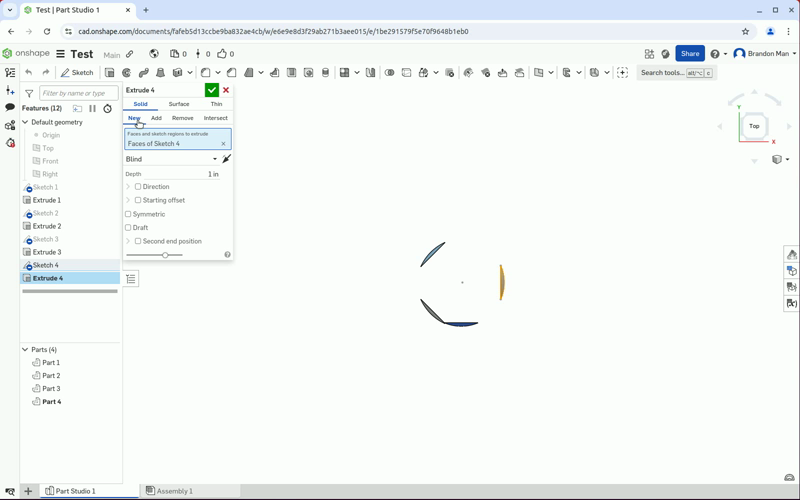
click(137, 120)
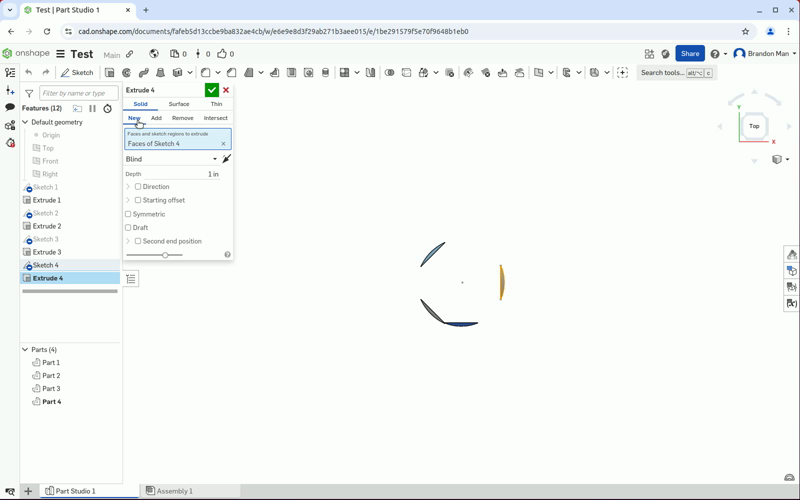
key(tab, 4)
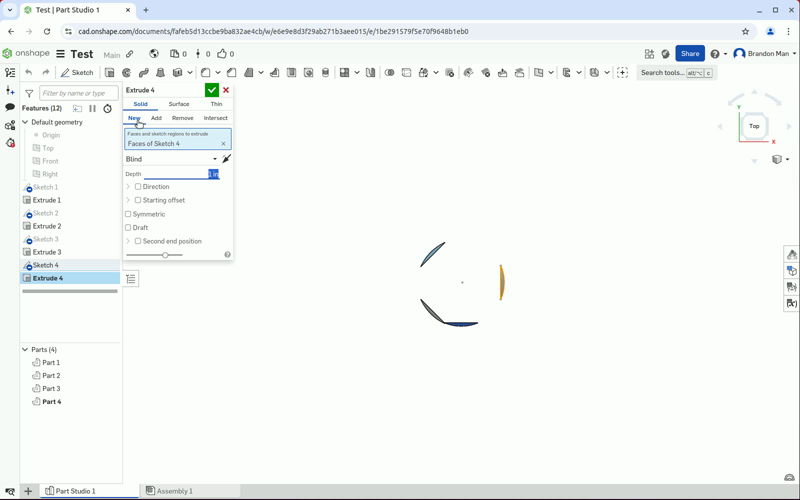
text(1.444)
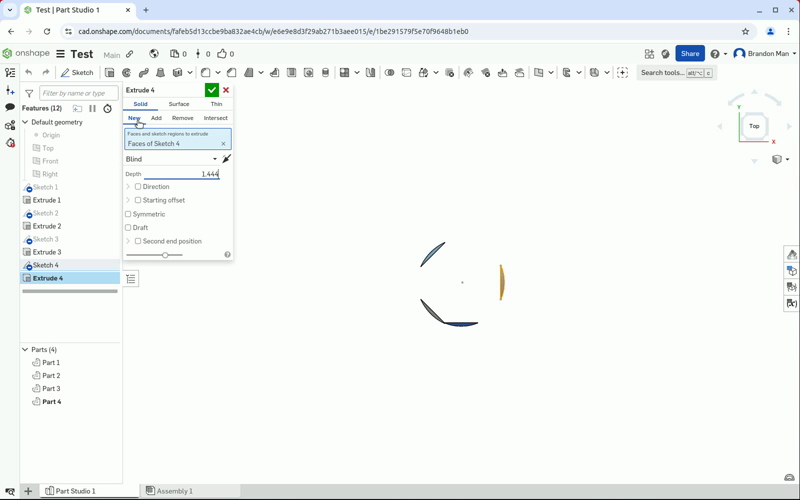
key(enter)
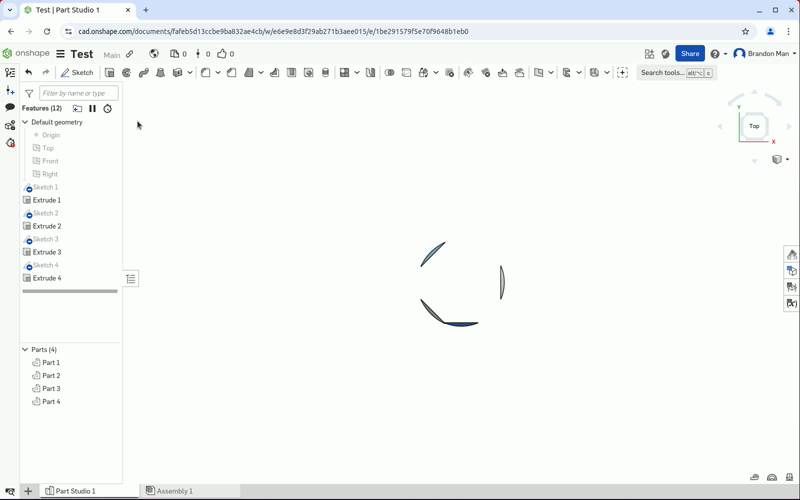
key(shift+h)
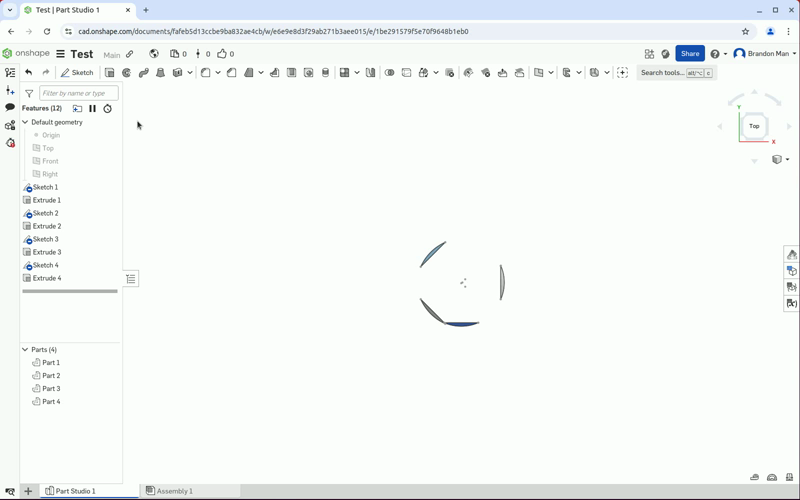
key(shift+h)
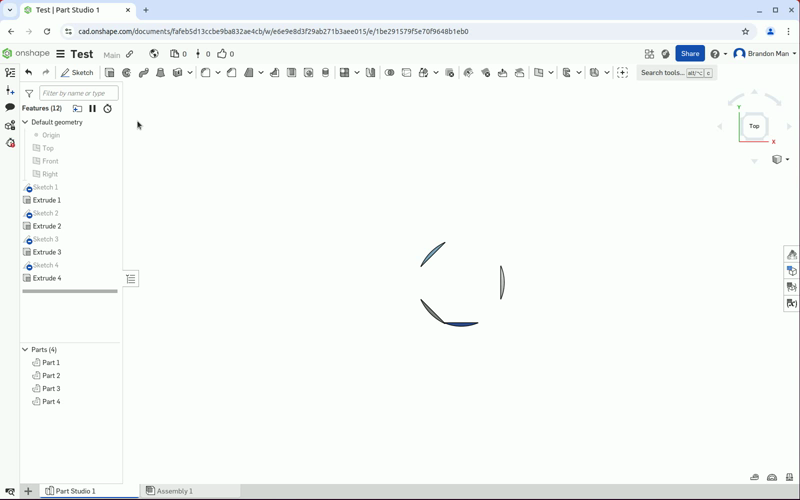
mouse_move(73, 189)
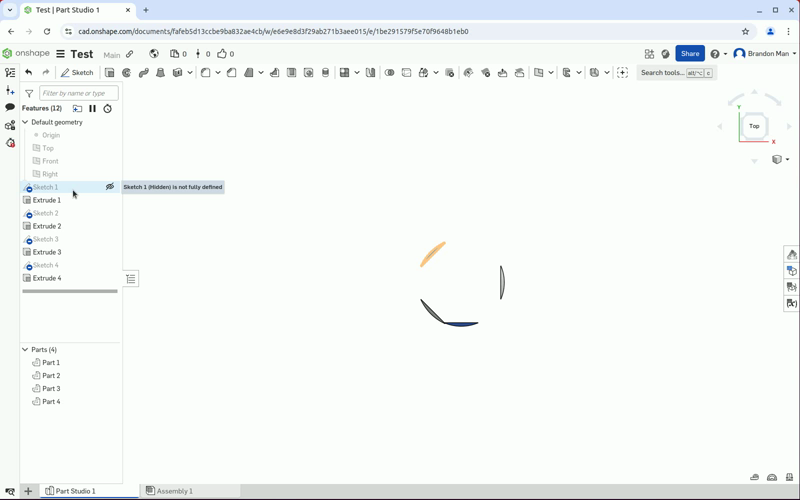
click(73, 189)
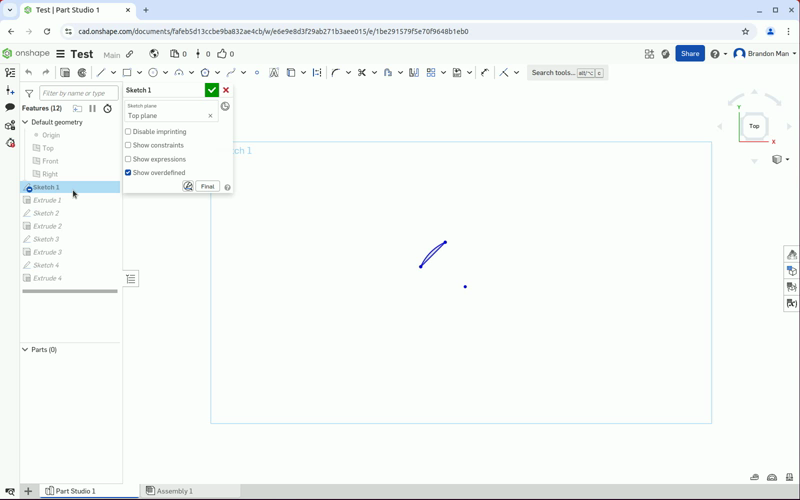
mouse_move(229, 92)
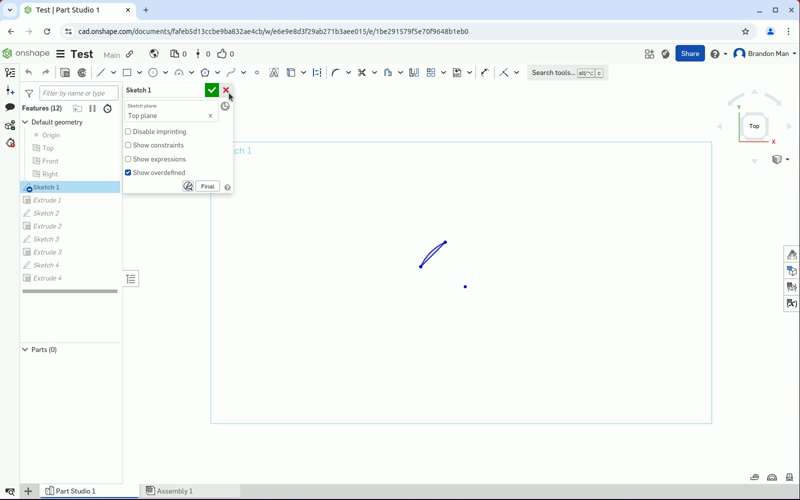
click(229, 92)
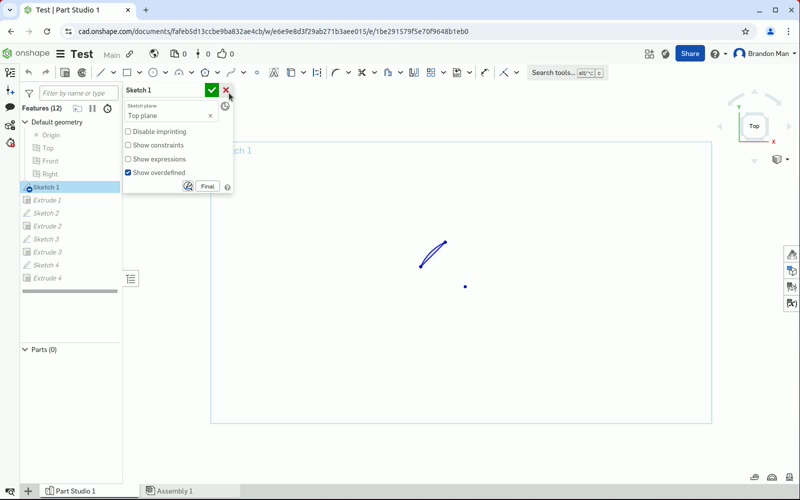
key(shift+s)
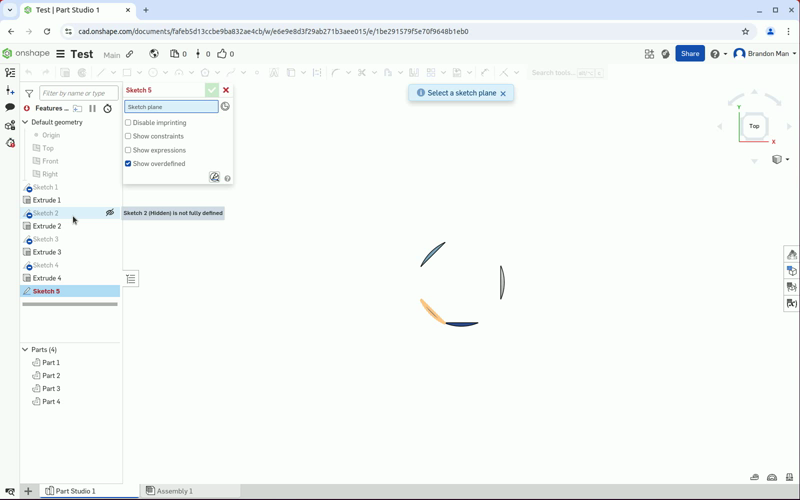
scroll(3)
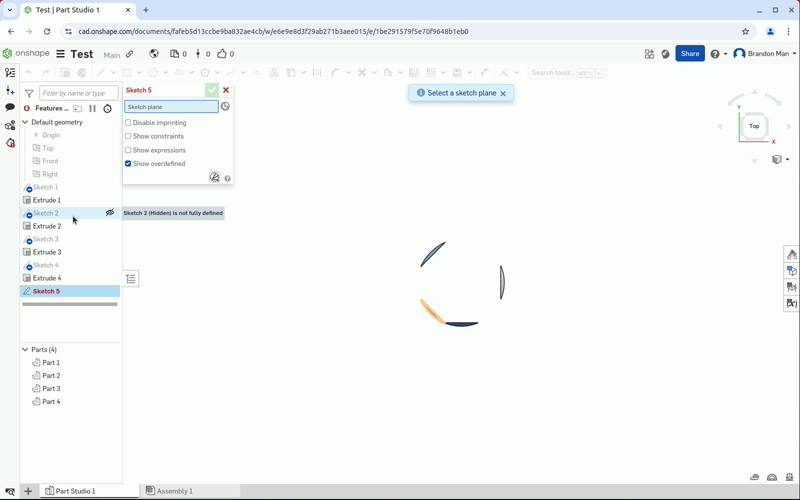
mouse_move(73, 150)
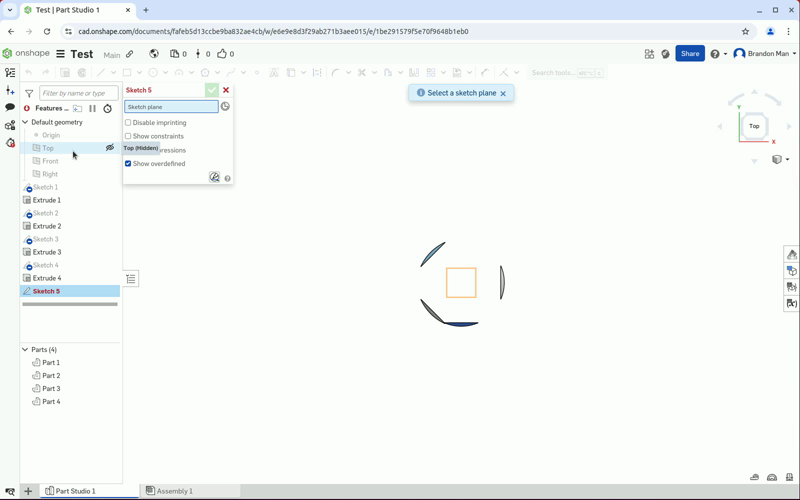
click(73, 150)
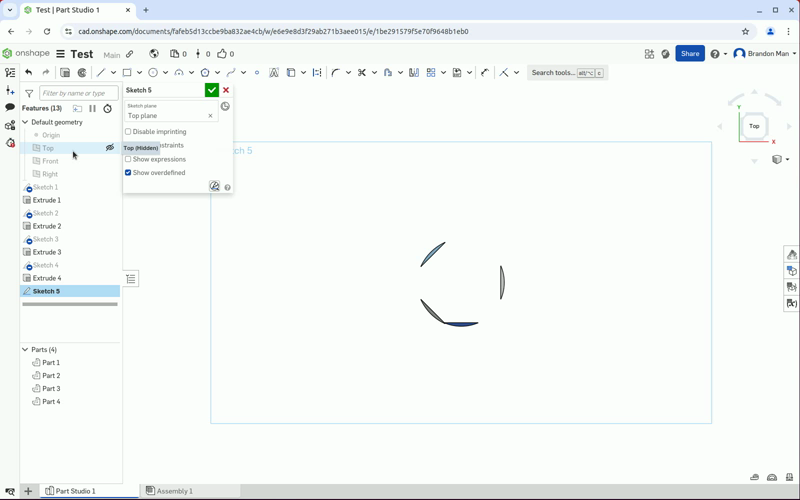
mouse_move(73, 352)
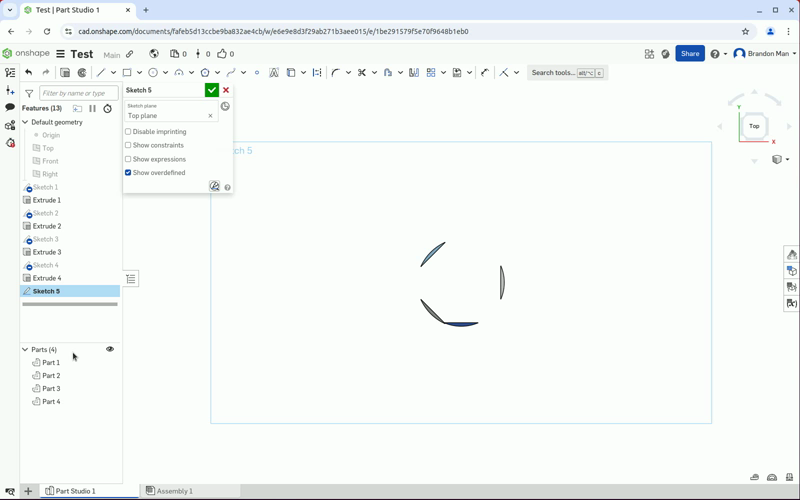
key(y)
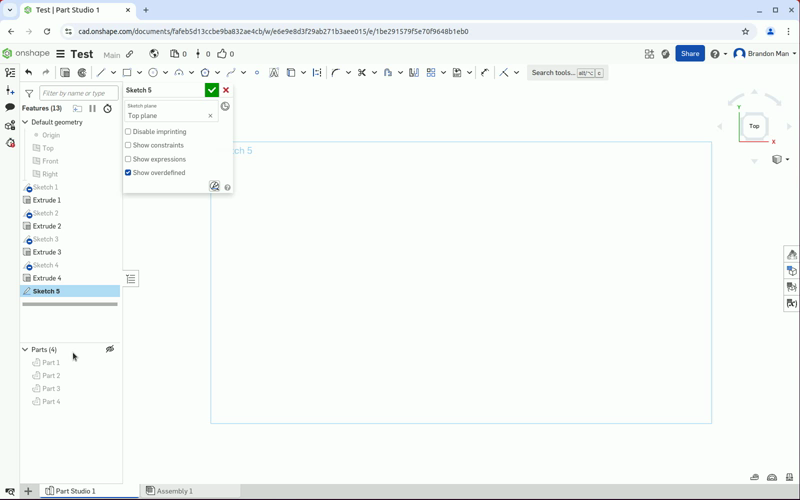
key(c)
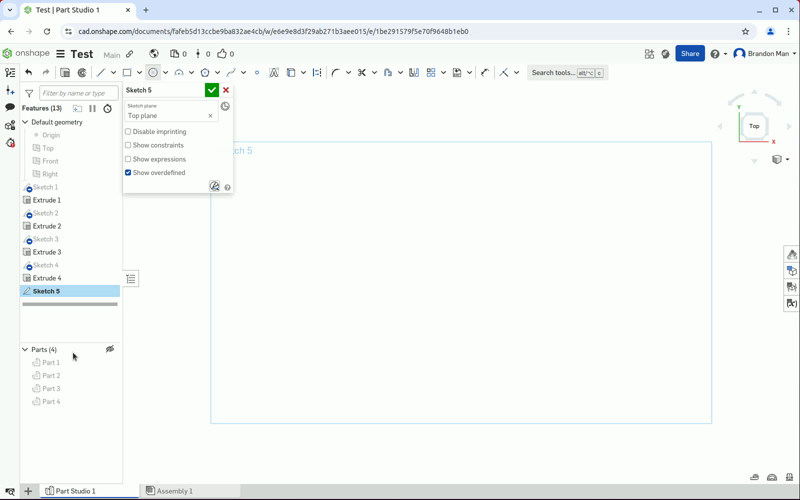
key_down(shift)
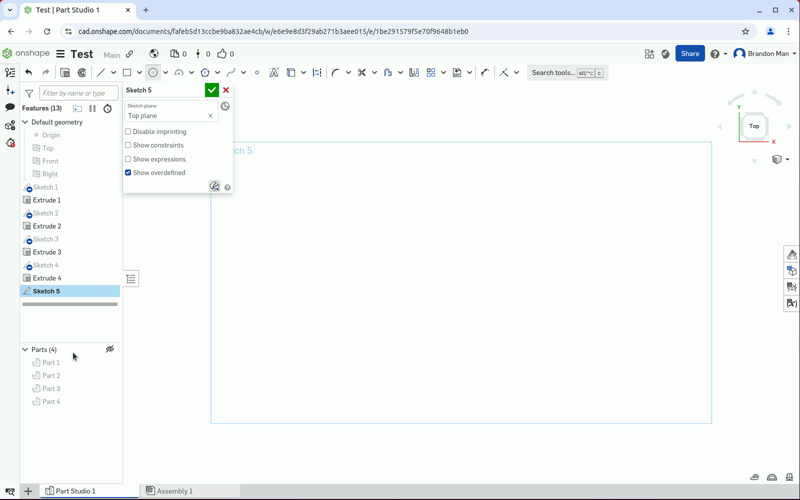
mouse_move(461, 282)
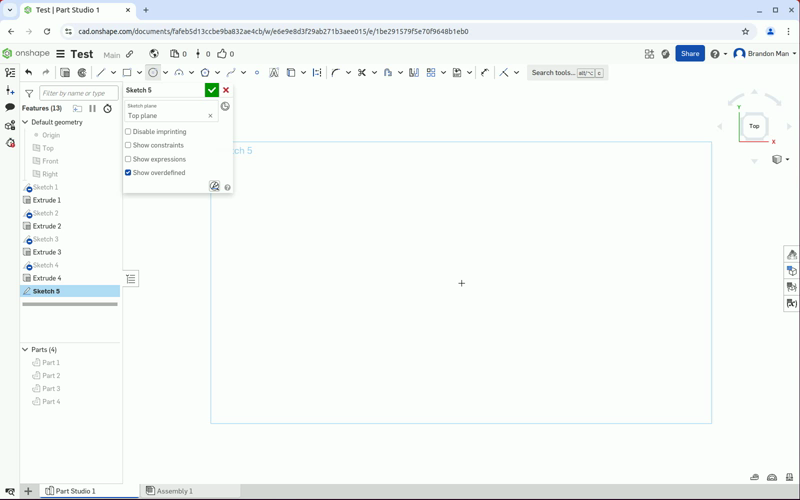
click(461, 282)
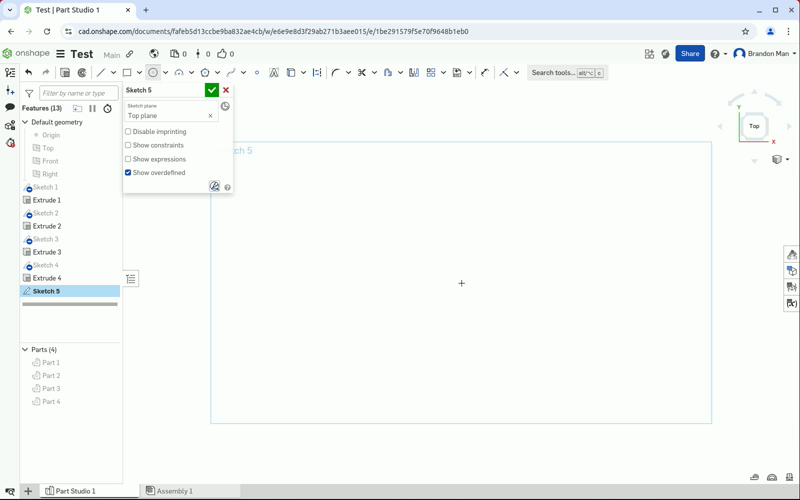
key_up(shift)
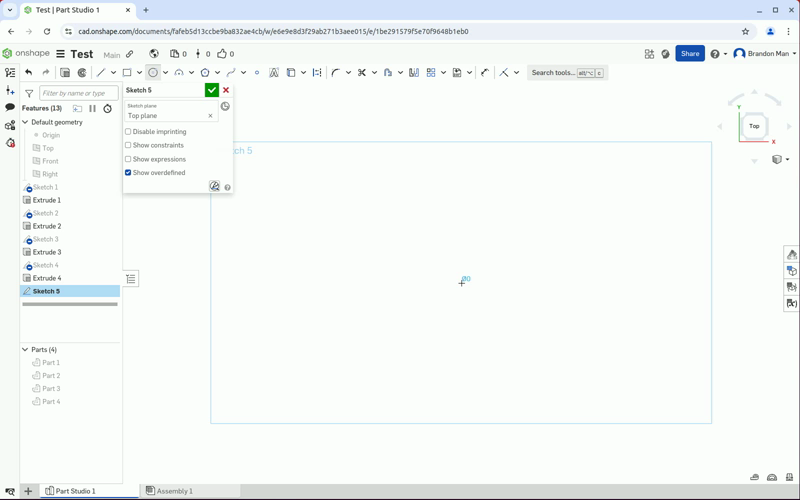
mouse_move(543, 282)
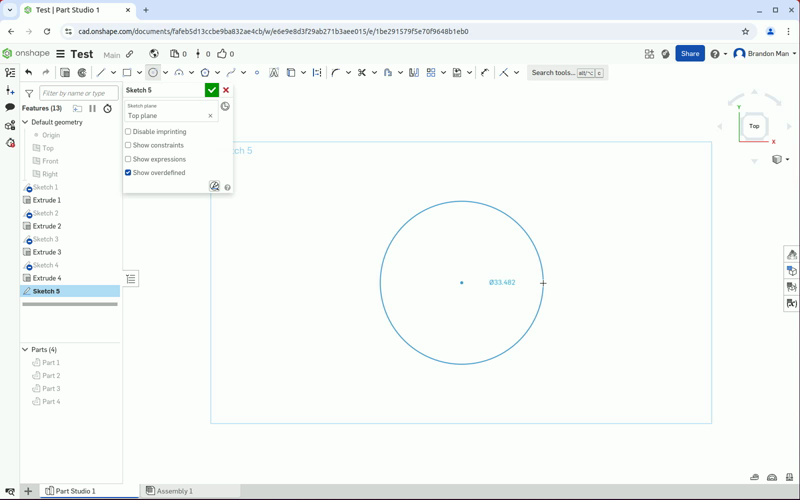
click(543, 282)
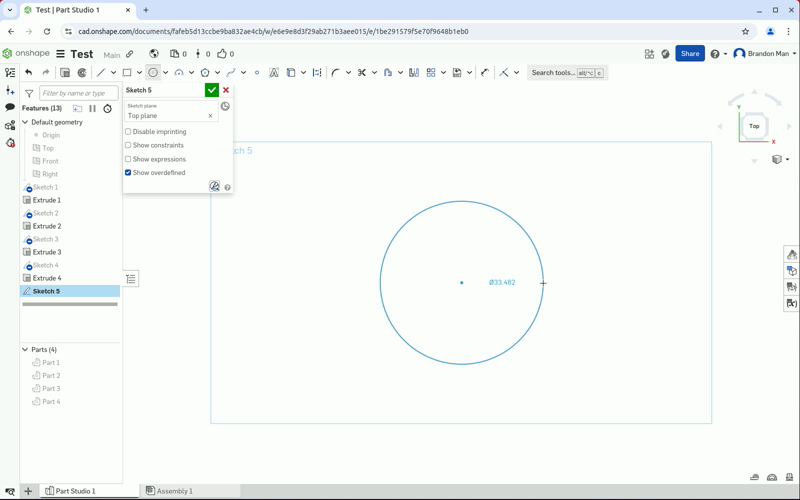
key(esc)
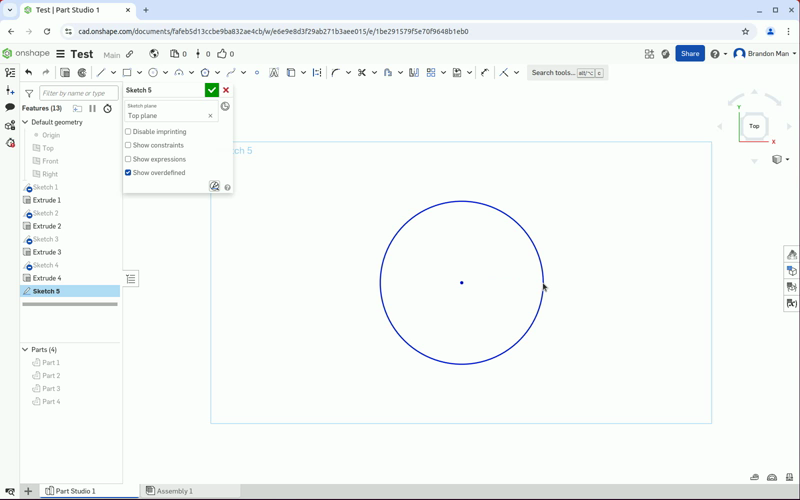
key(c)
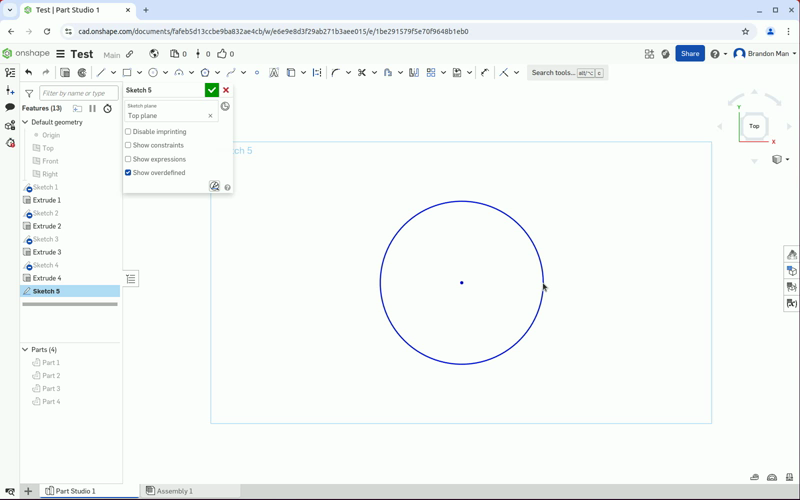
key_down(shift)
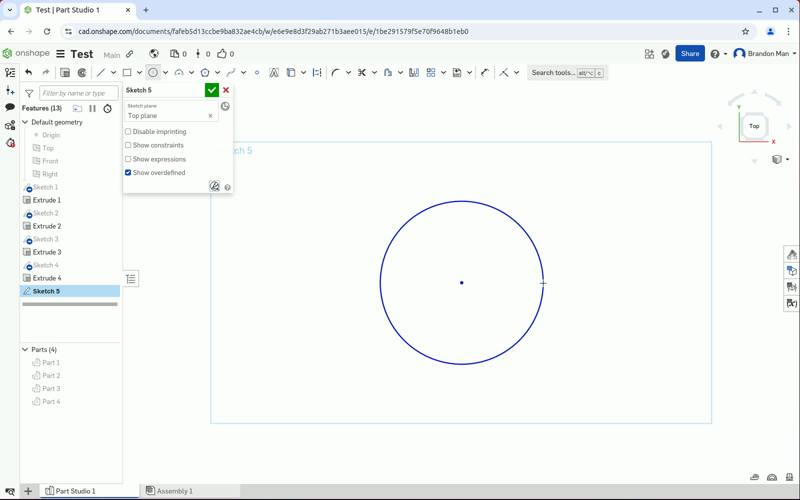
mouse_move(461, 282)
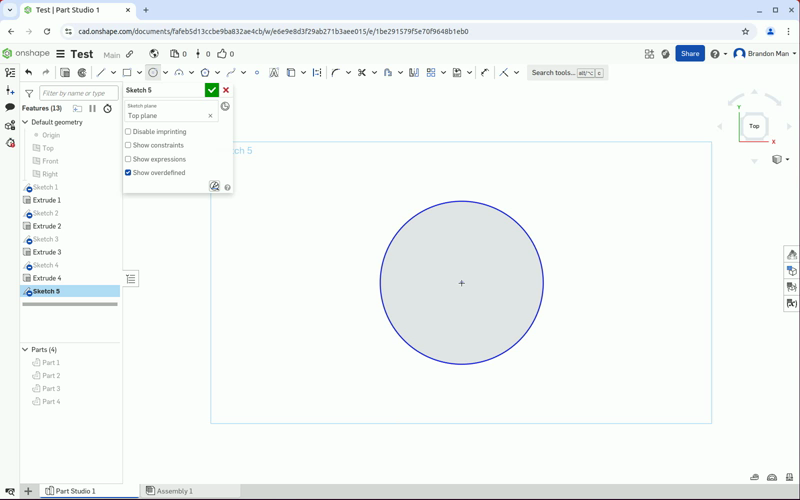
click(461, 282)
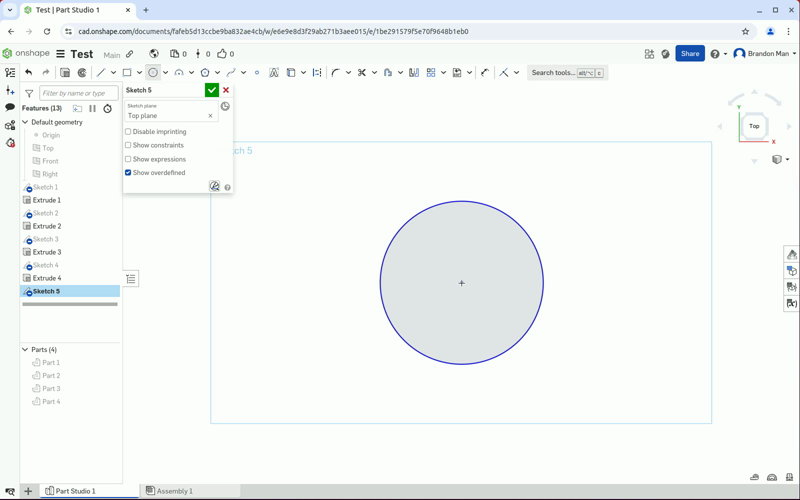
key_up(shift)
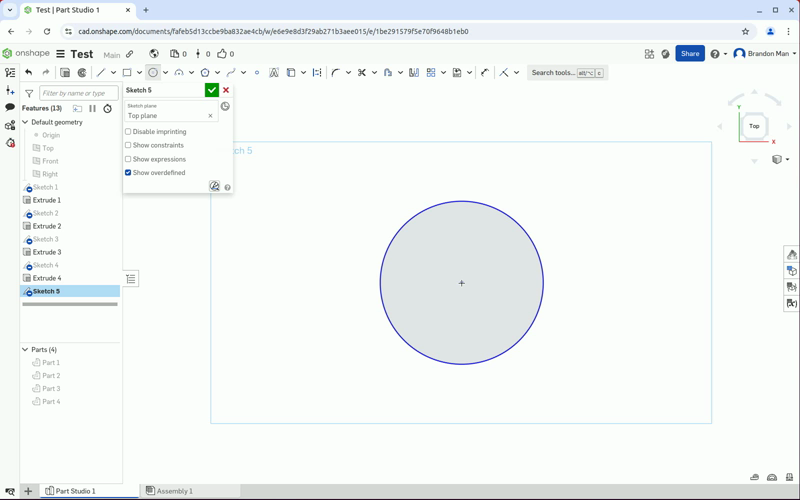
mouse_move(504, 282)
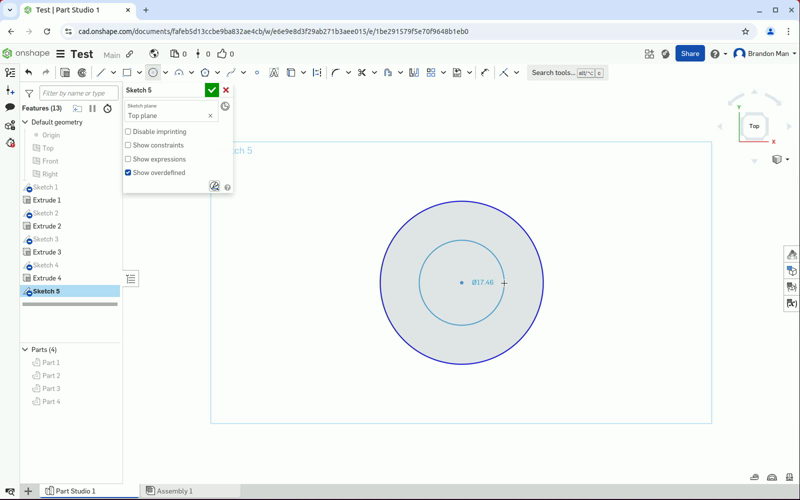
click(504, 282)
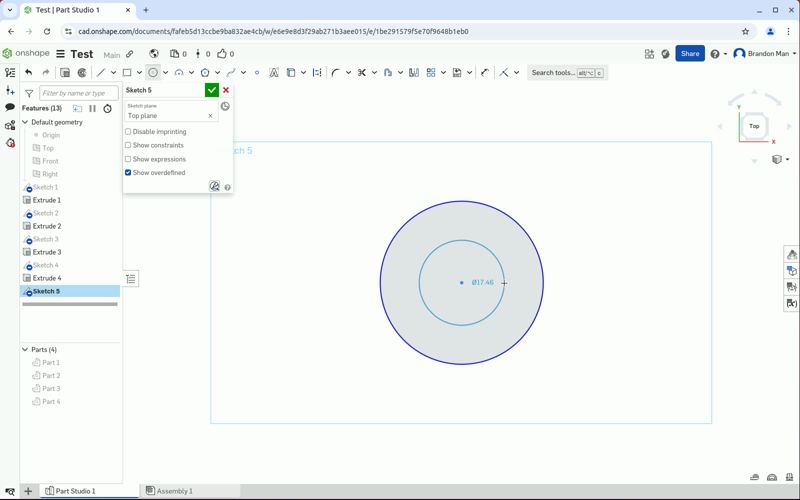
key(esc)
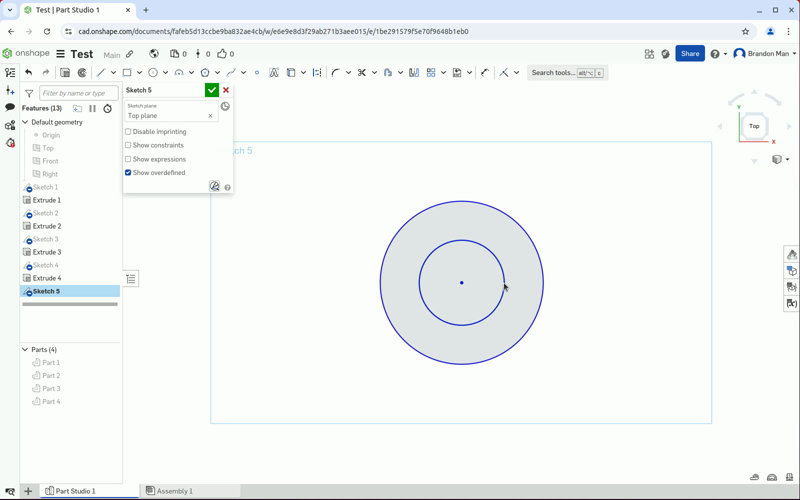
mouse_move(396, 255)
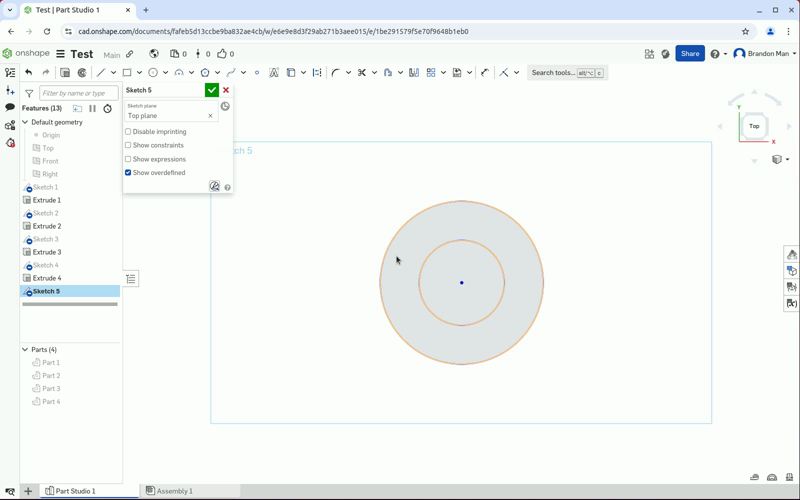
click(396, 255)
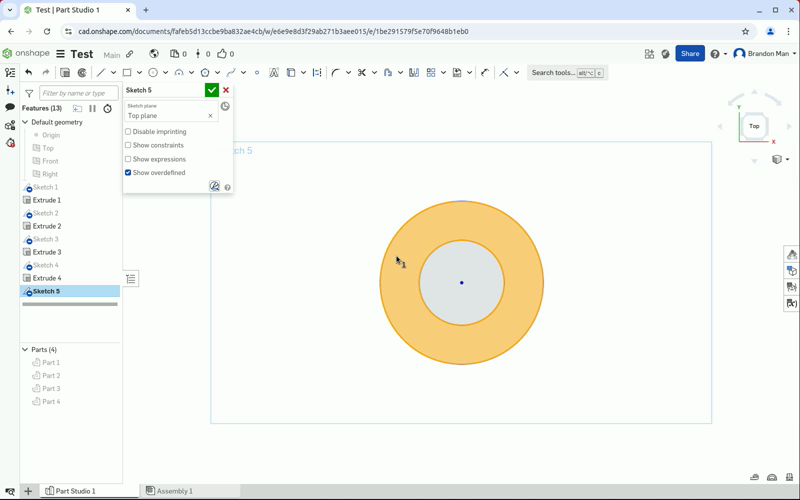
mouse_move(73, 352)
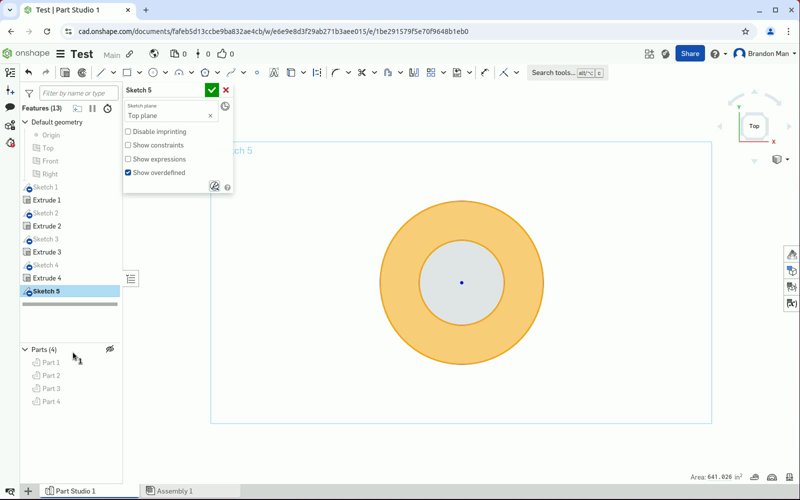
key(shift+y)
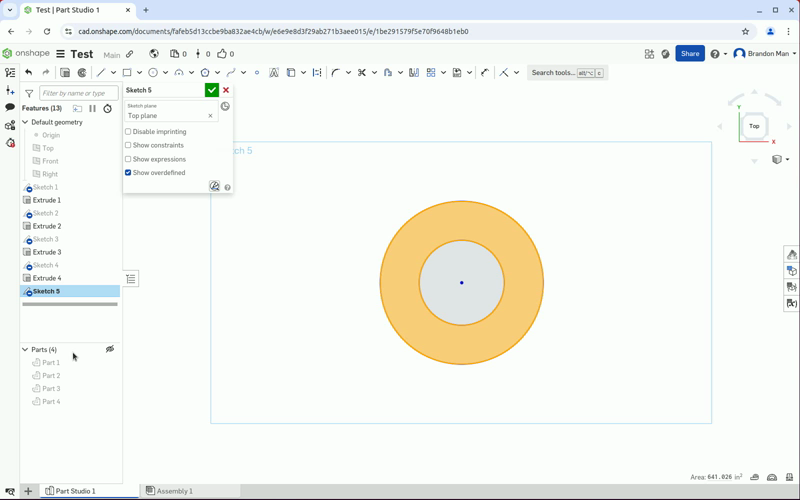
key(shift+e)
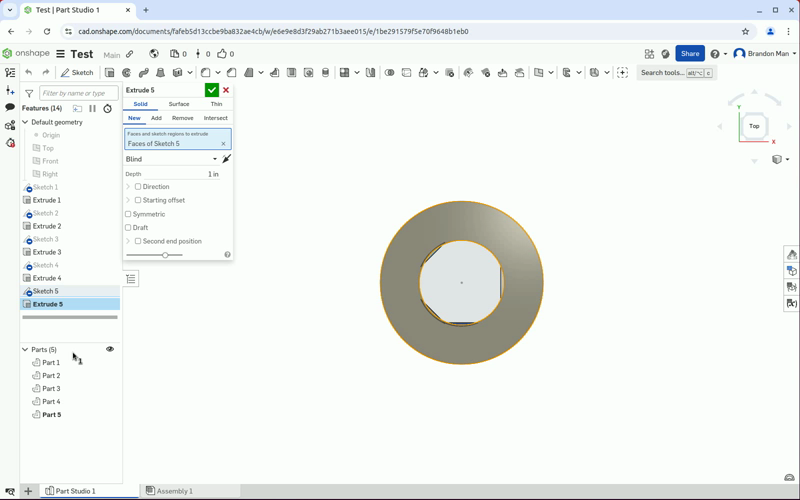
mouse_move(143, 106)
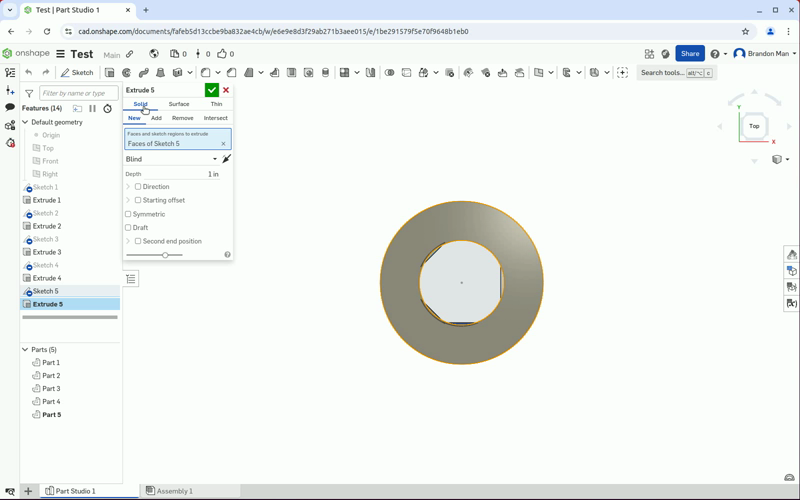
click(143, 106)
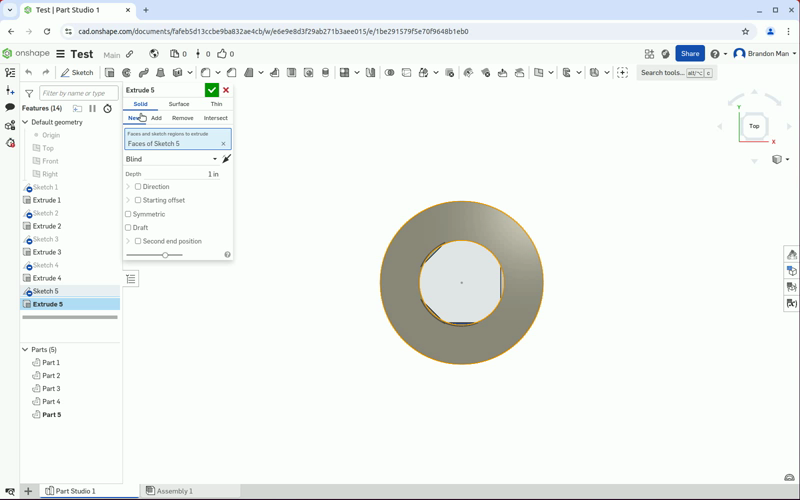
mouse_move(137, 120)
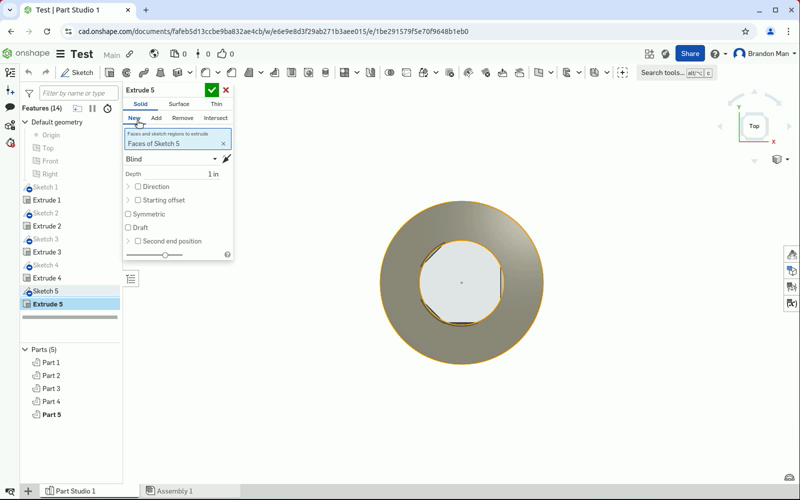
click(137, 120)
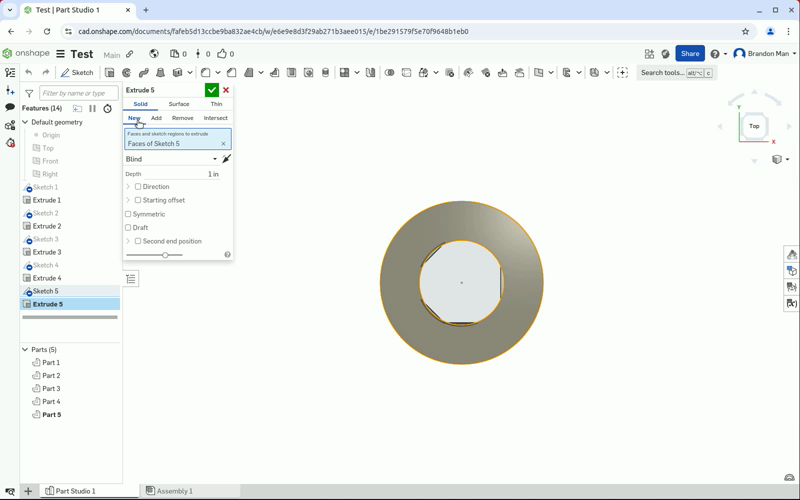
key(tab, 4)
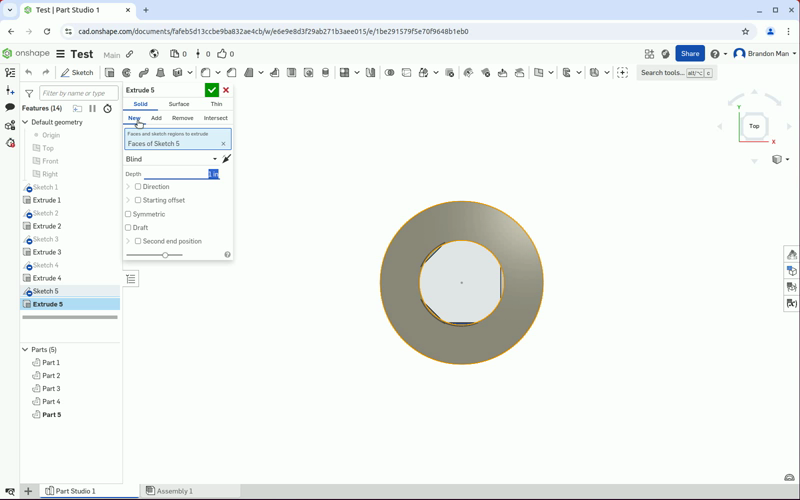
text(1.444)
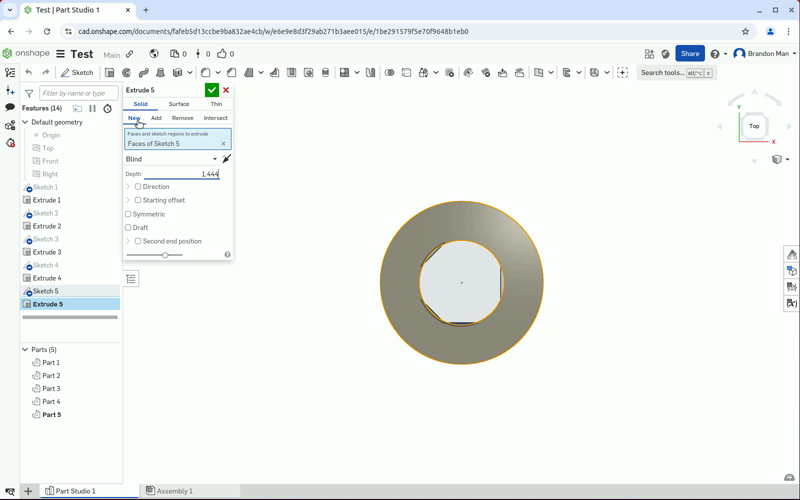
key(enter)
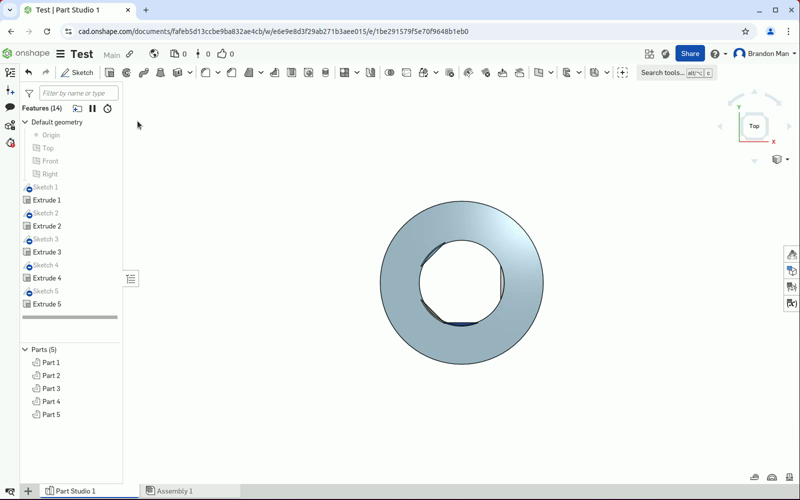
key(shift+h)
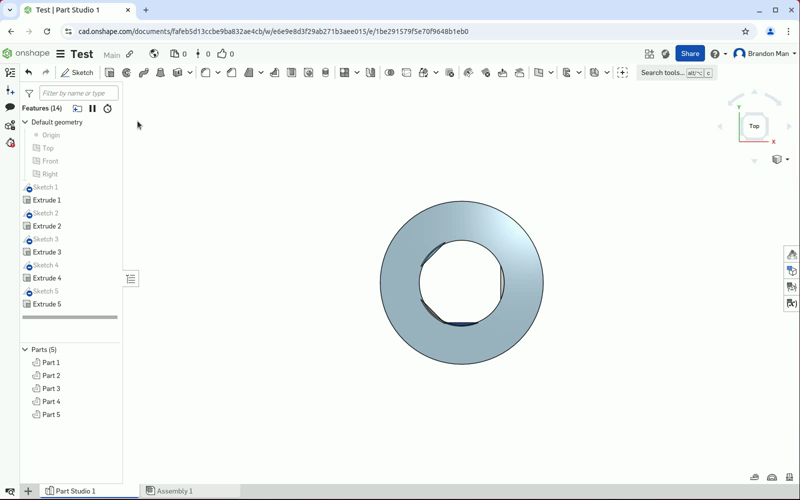
key(shift+h)
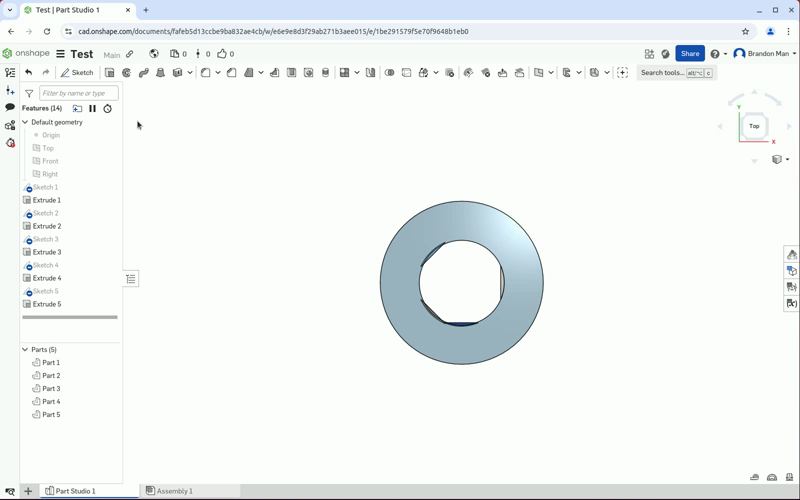
mouse_move(73, 189)
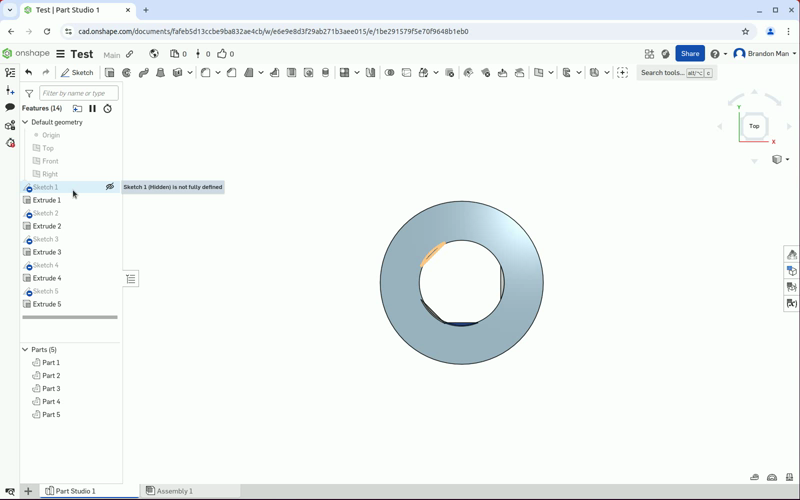
click(73, 189)
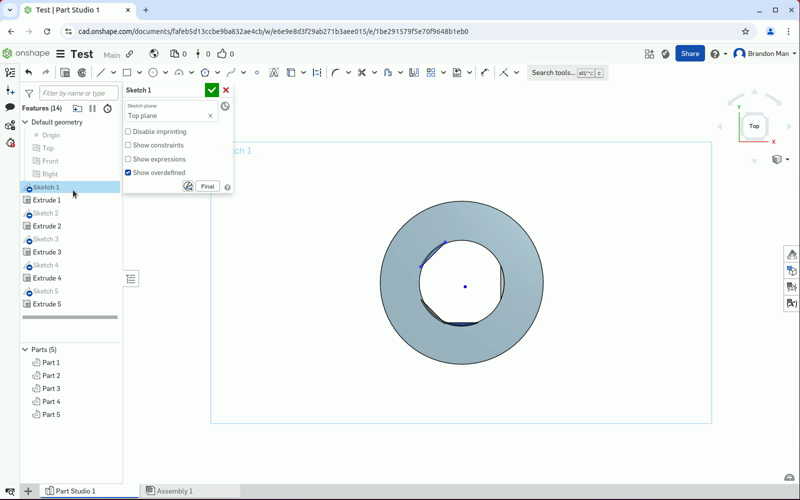
mouse_move(229, 92)
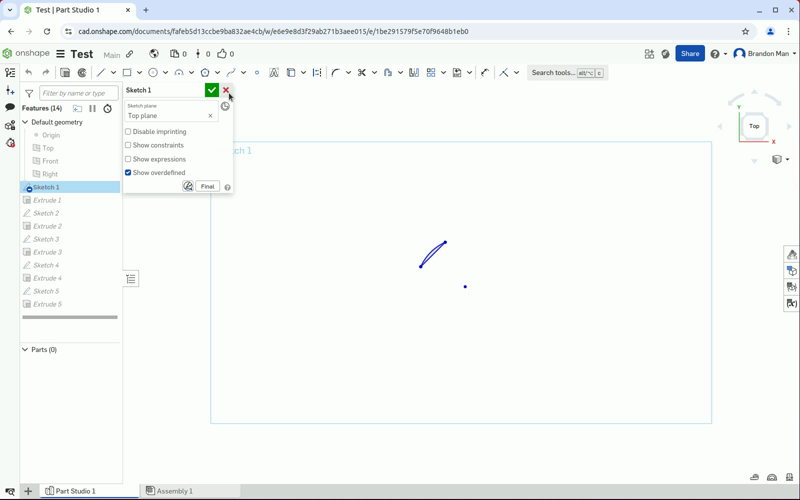
click(229, 92)
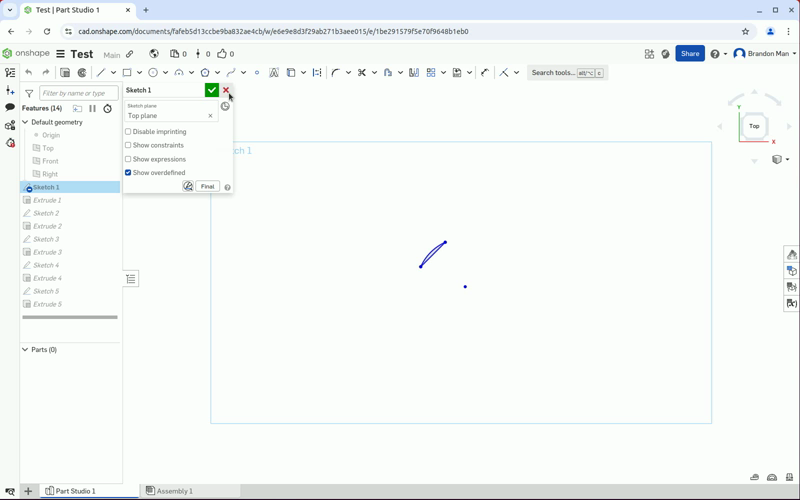
key(shift+s)
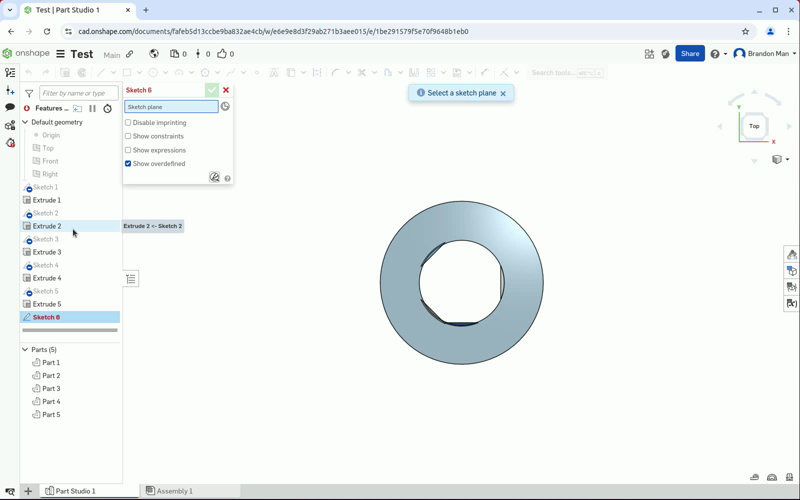
scroll(3)
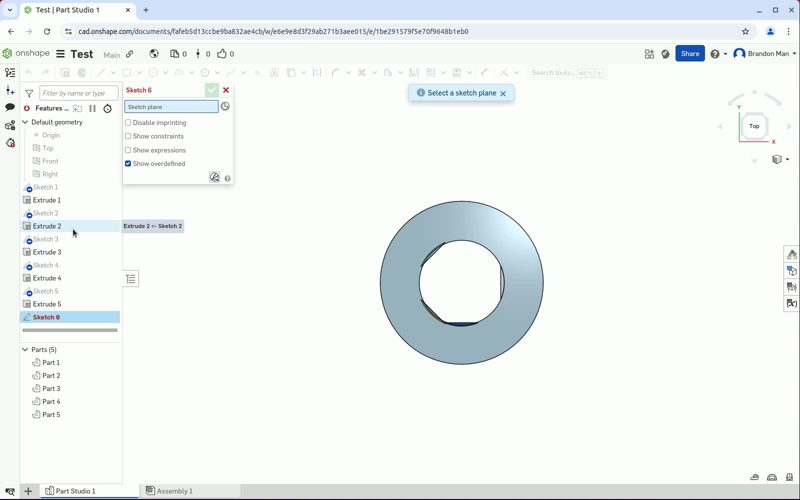
mouse_move(73, 150)
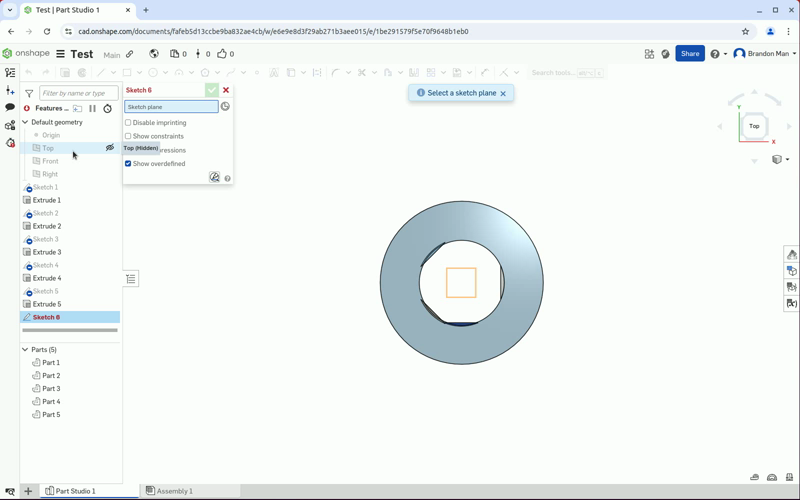
click(73, 150)
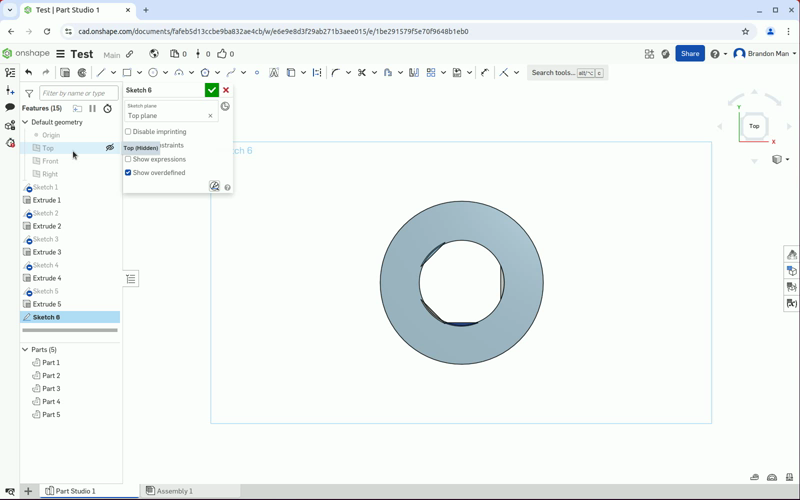
mouse_move(73, 352)
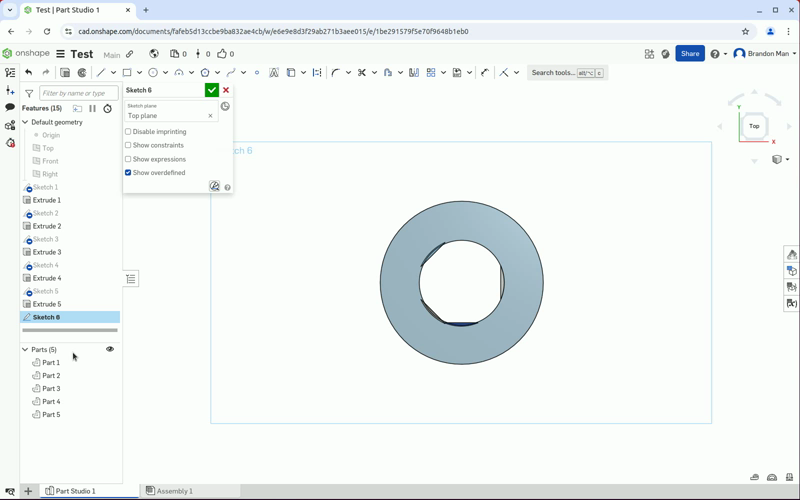
key(y)
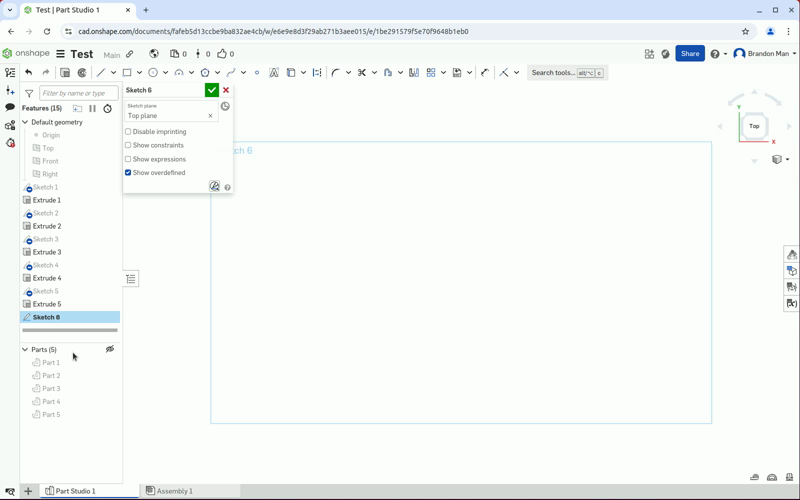
key(l)
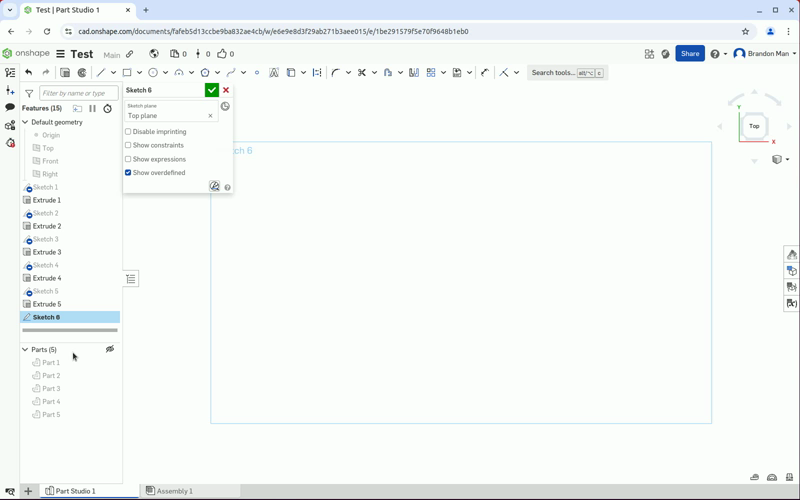
key_down(shift)
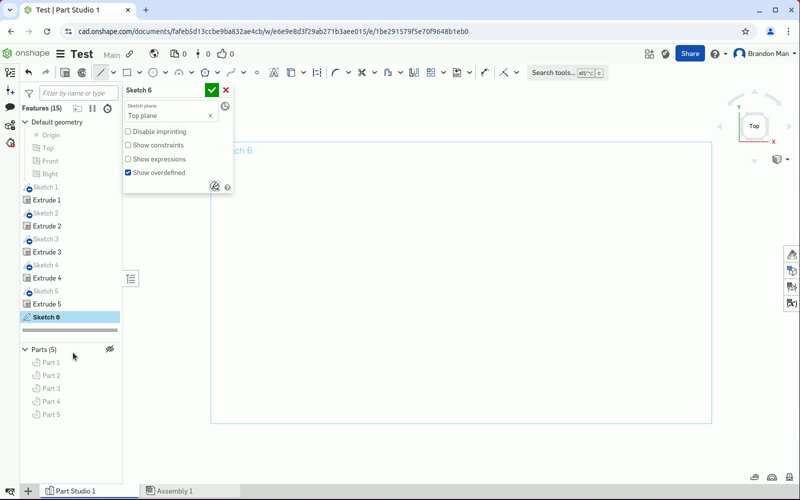
mouse_move(477, 243)
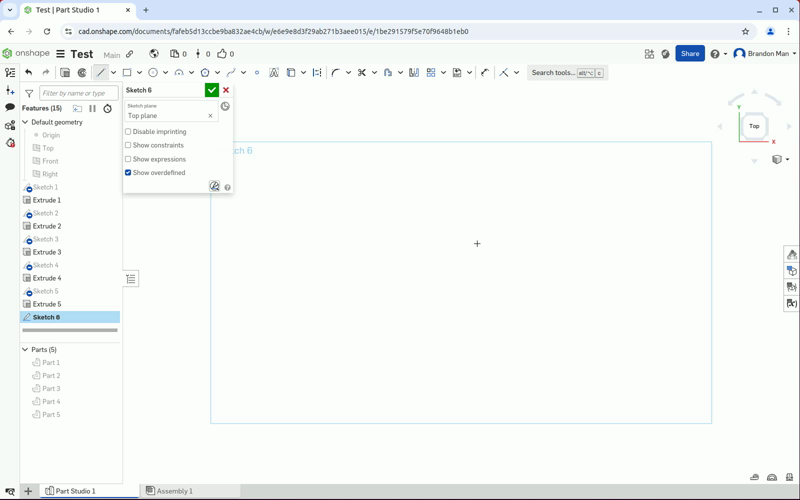
click(477, 243)
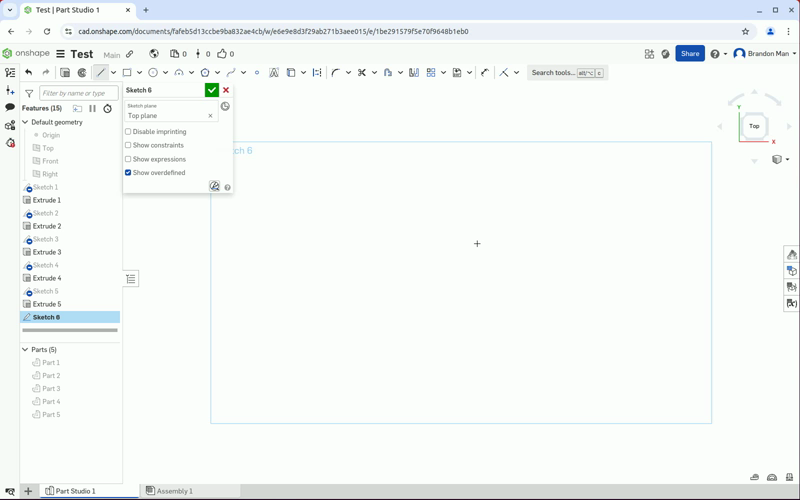
key_up(shift)
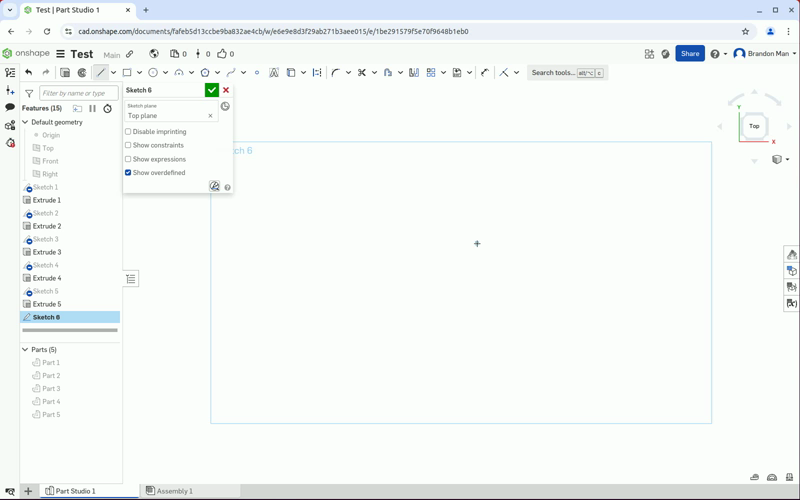
key_down(shift)
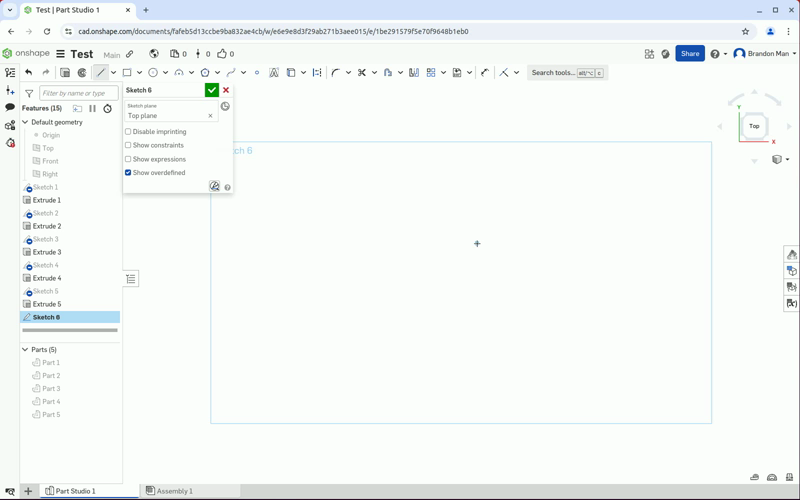
mouse_move(507, 243)
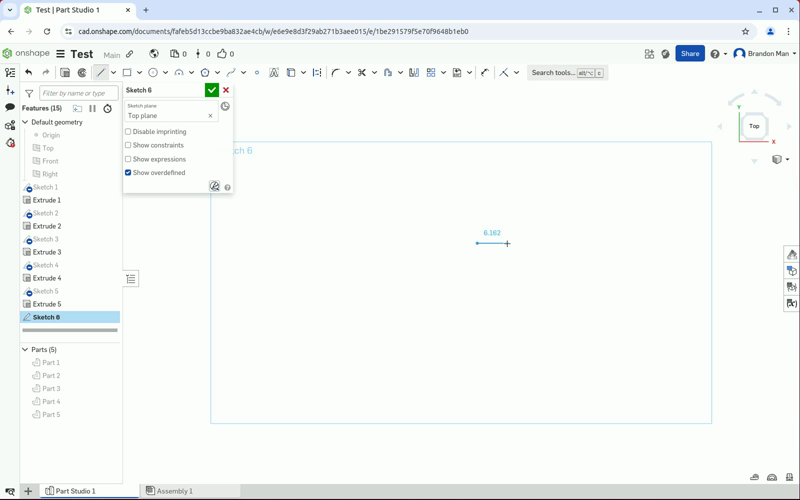
mouse_move(501, 267)
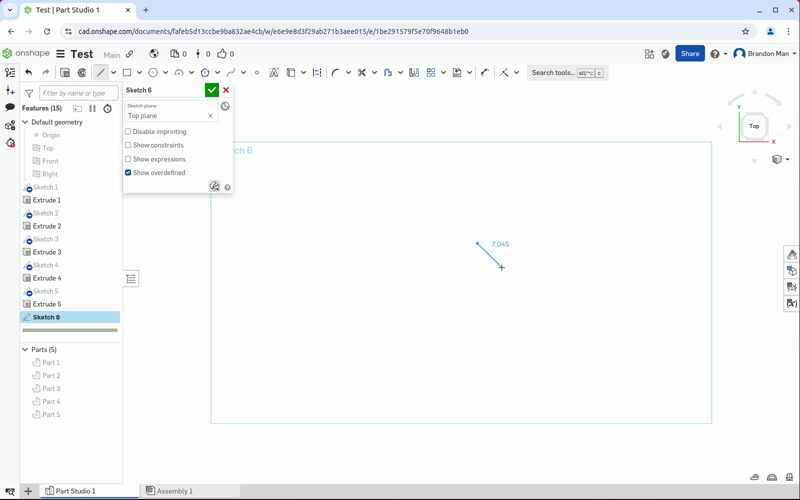
click(501, 267)
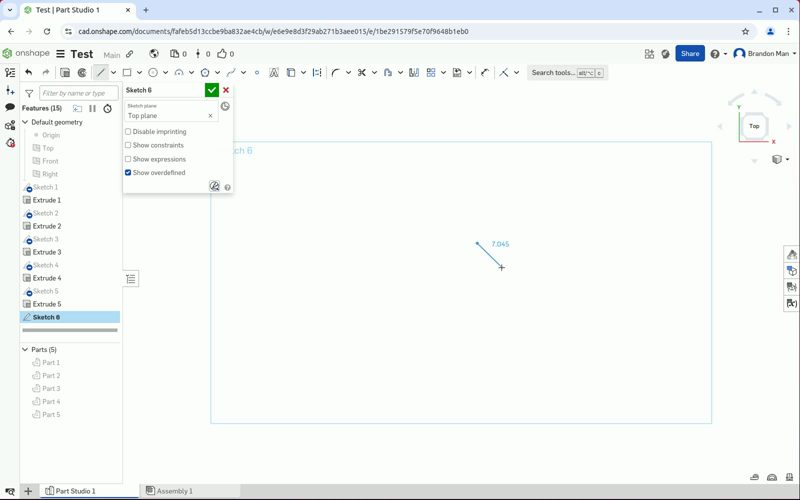
key_up(shift)
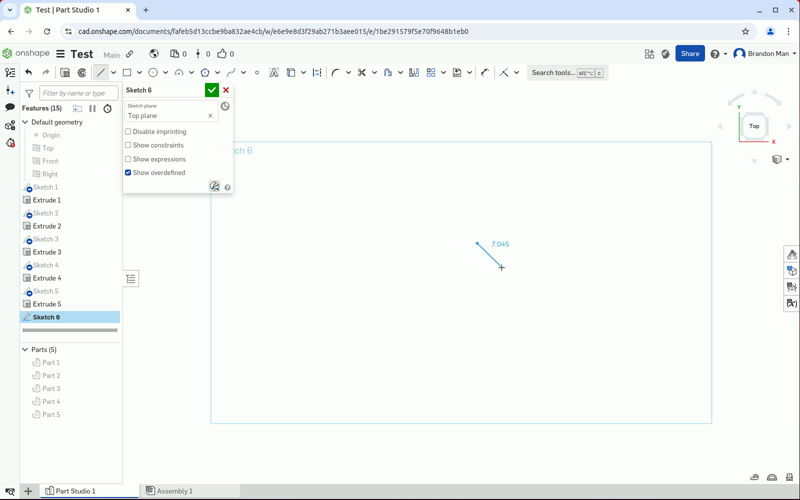
key(esc)
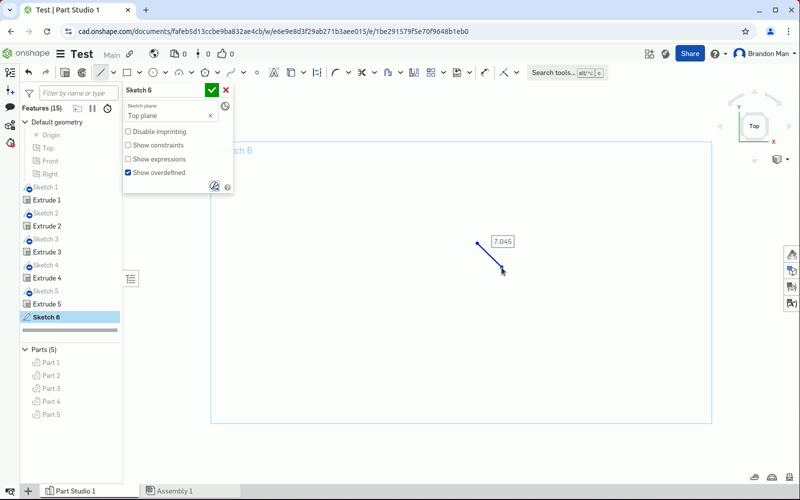
key(a)
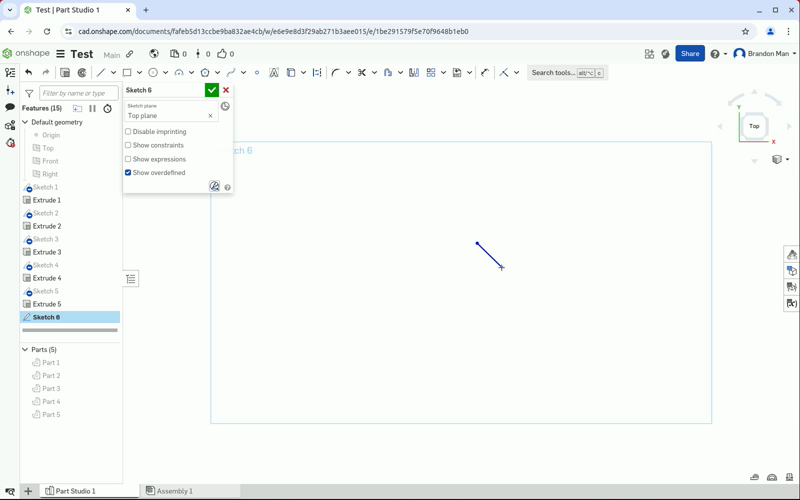
mouse_move(501, 267)
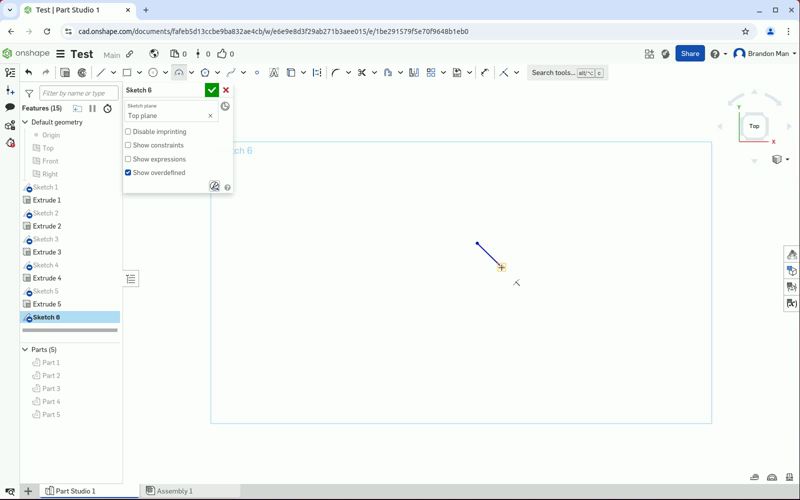
click(501, 267)
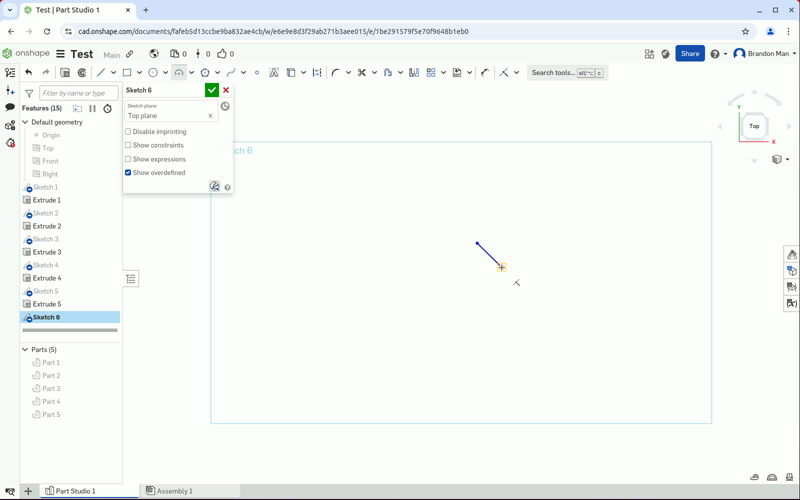
mouse_move(477, 243)
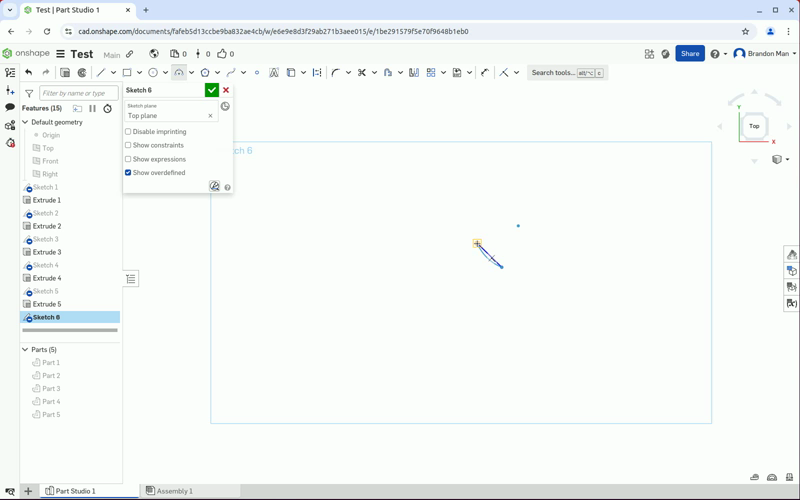
click(477, 243)
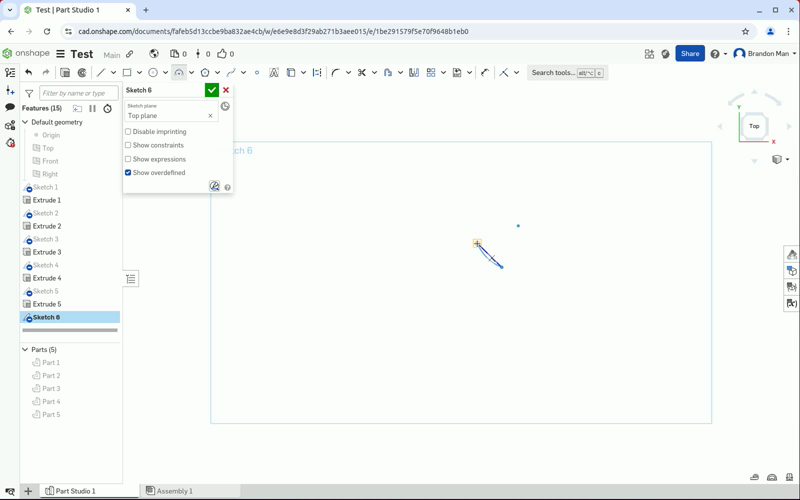
key_down(shift)
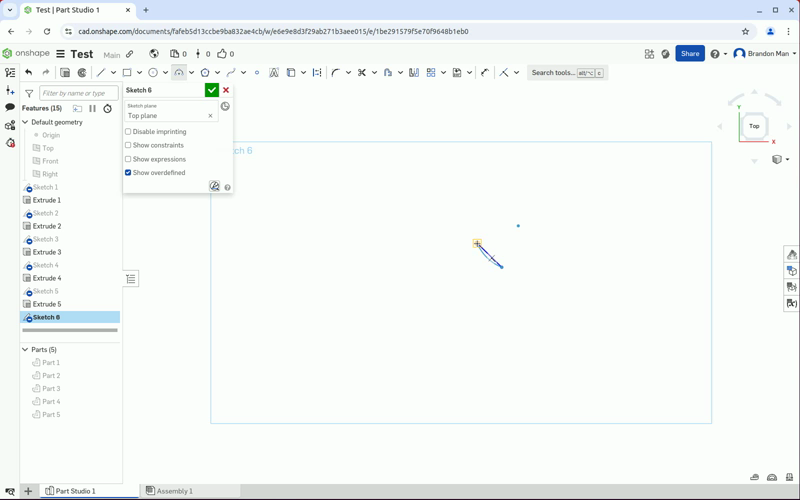
mouse_move(491, 252)
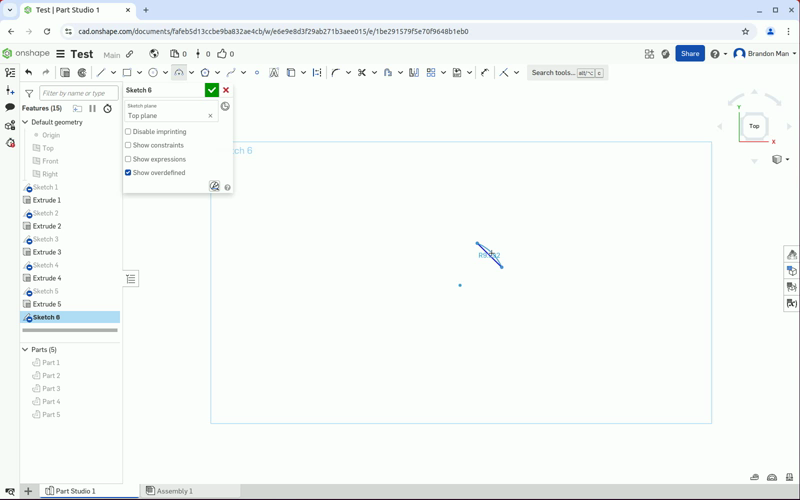
click(491, 252)
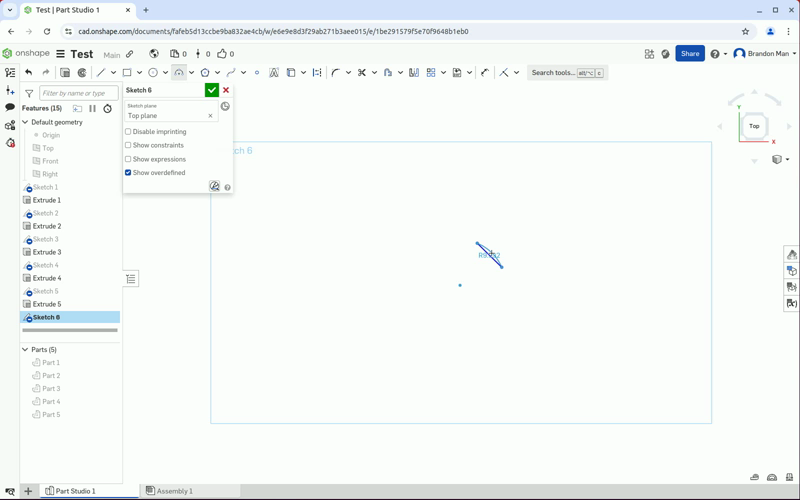
key_up(shift)
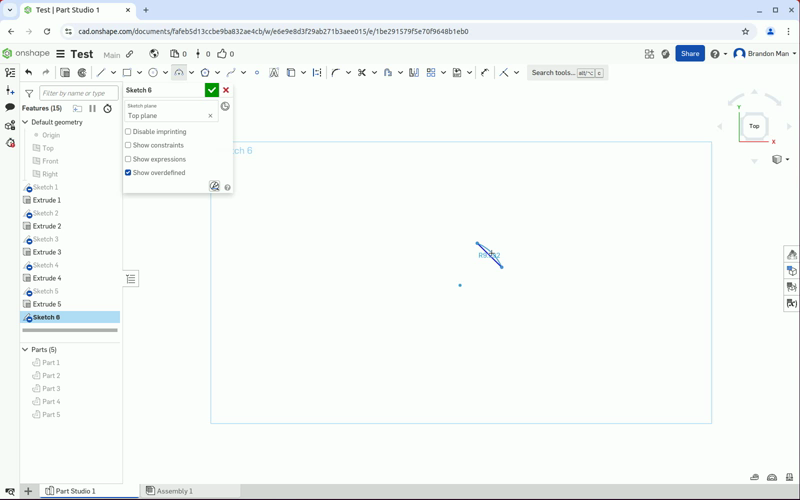
key(esc)
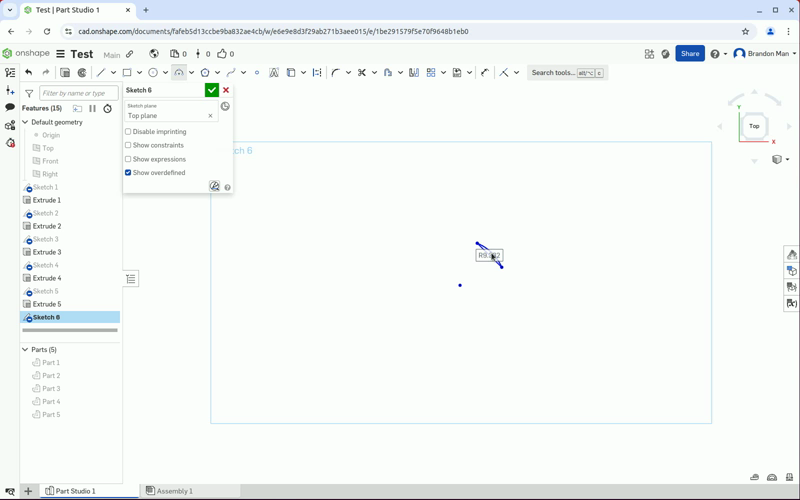
mouse_move(480, 245)
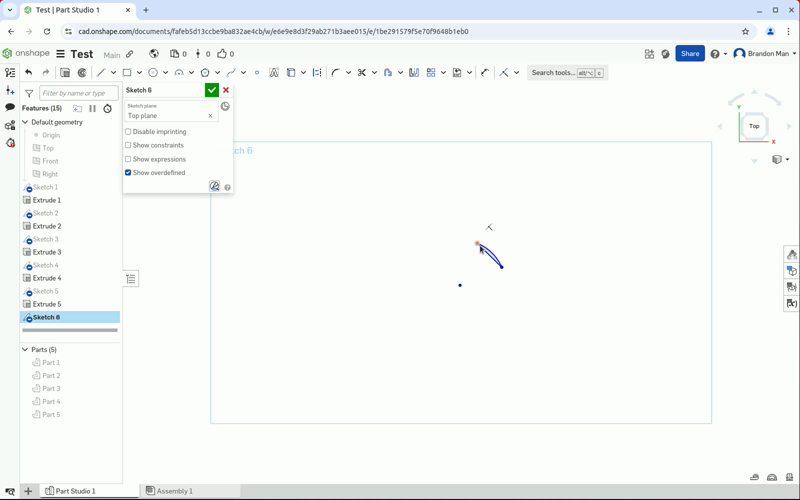
scroll(6)
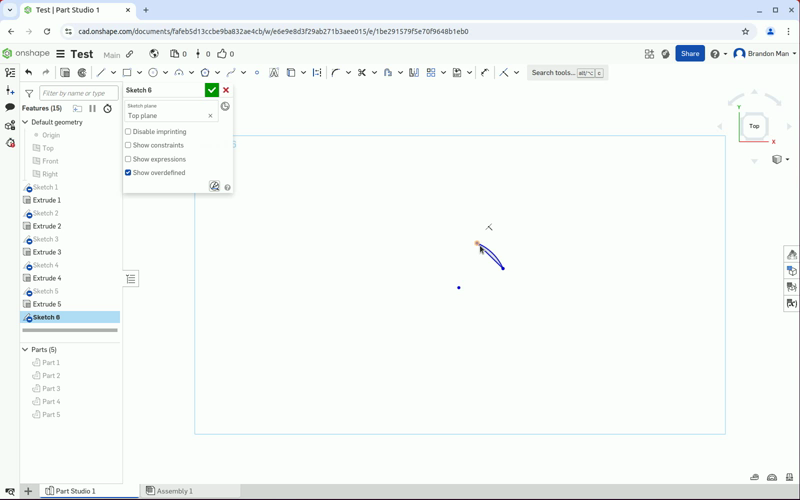
scroll(6)
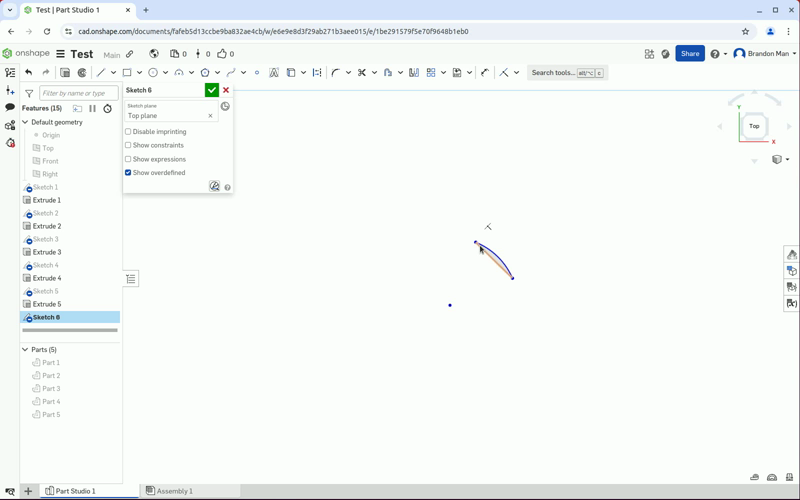
scroll(6)
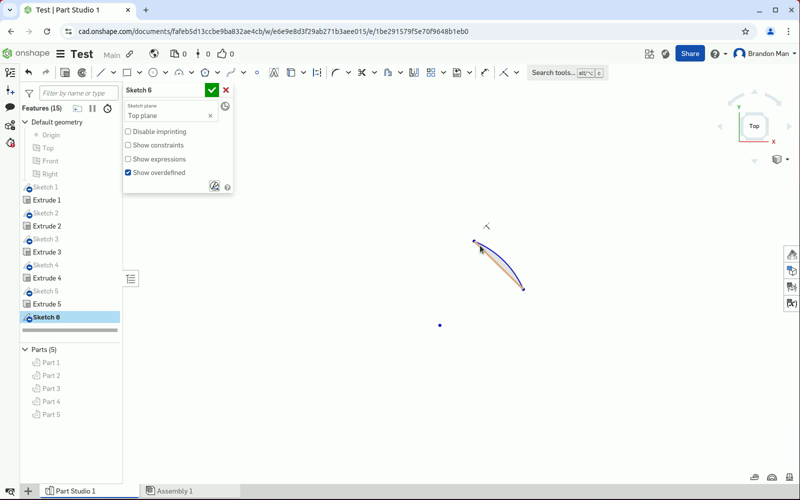
scroll(6)
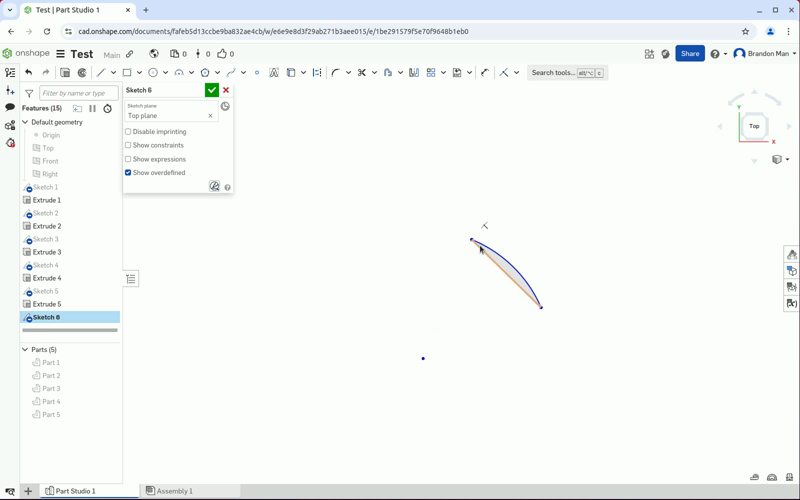
scroll(6)
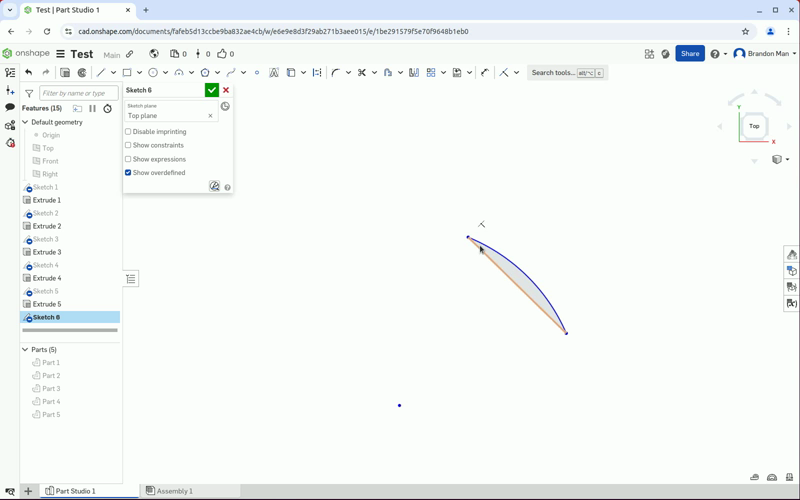
scroll(6)
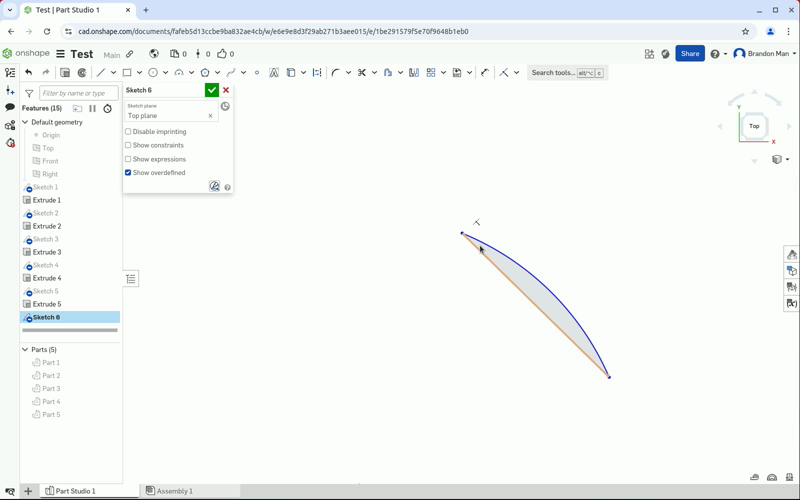
scroll(6)
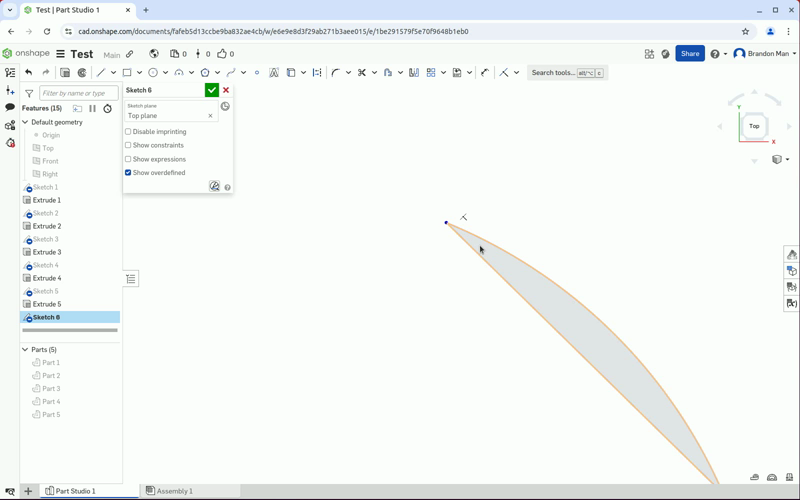
click(480, 245)
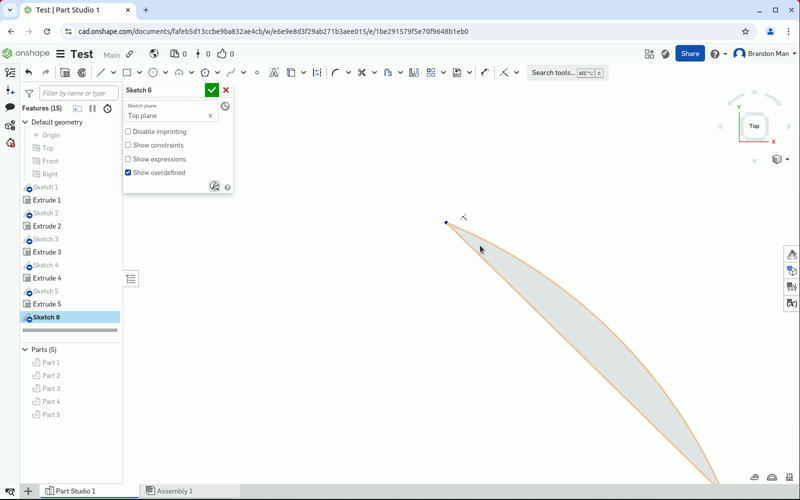
scroll(-6)
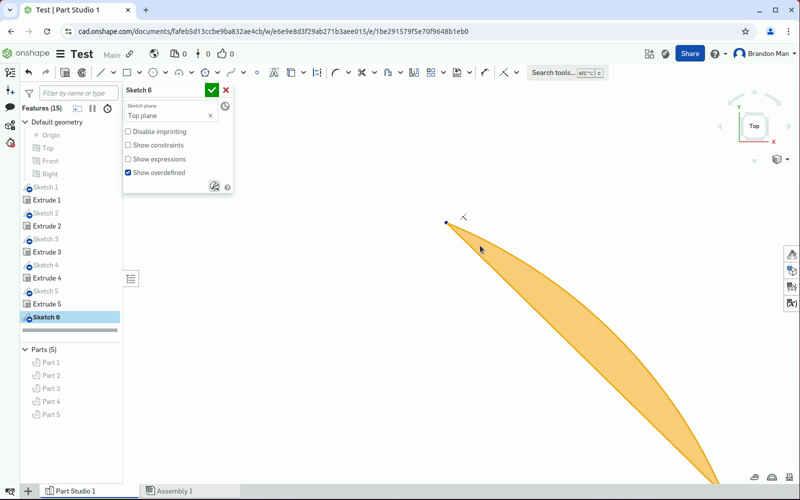
scroll(-6)
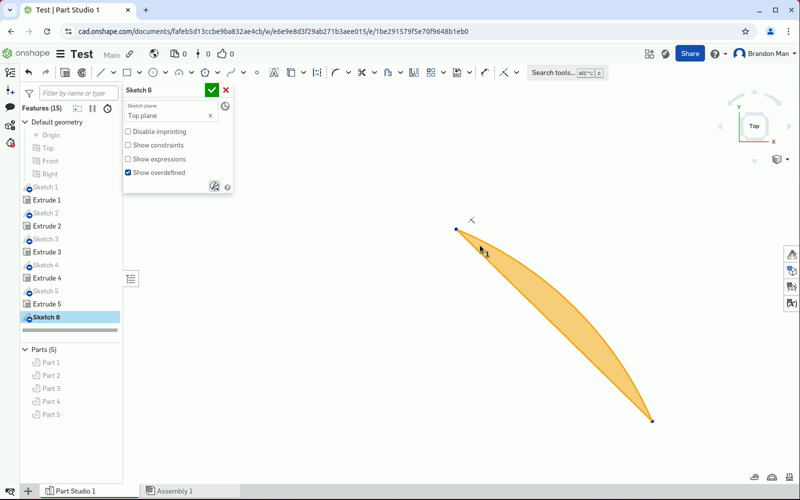
scroll(-6)
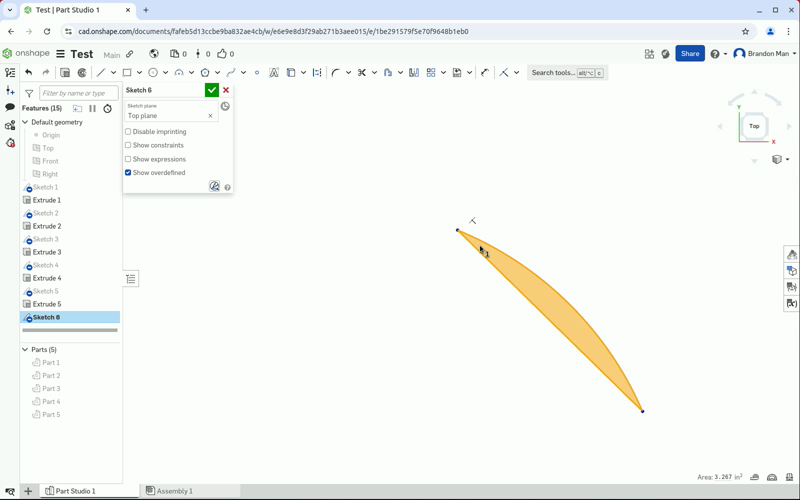
scroll(-6)
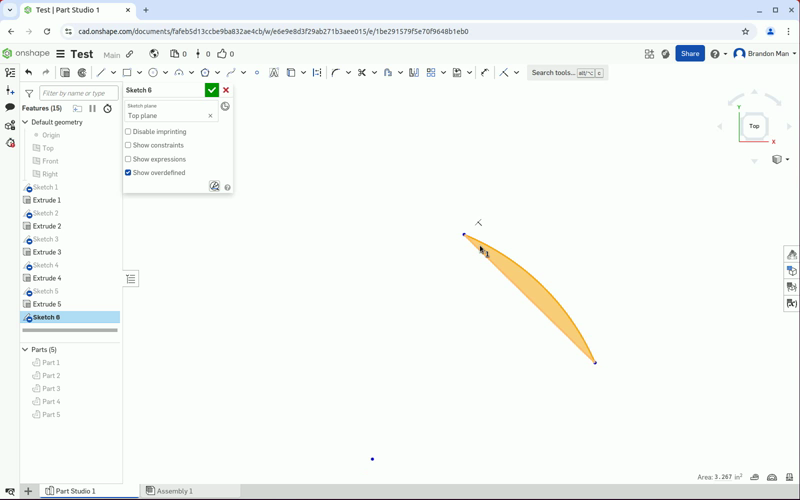
scroll(-6)
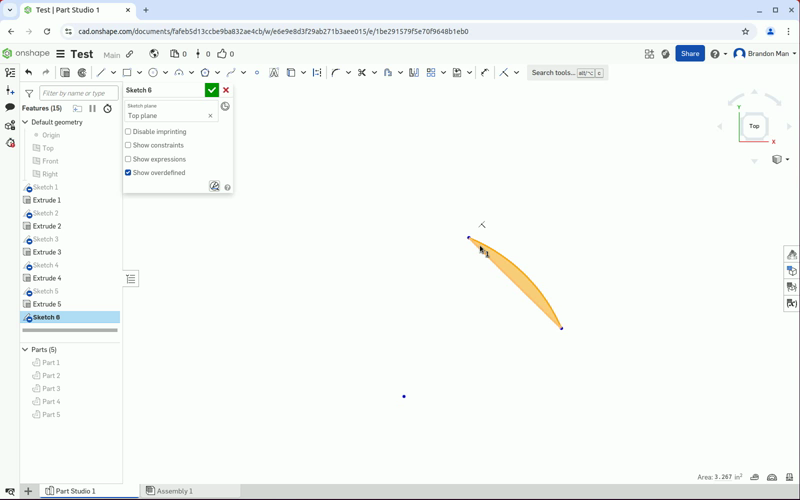
scroll(-6)
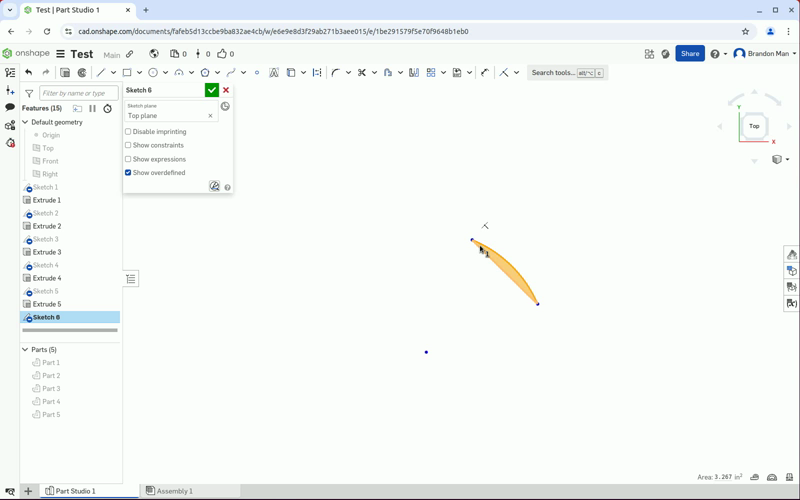
scroll(-6)
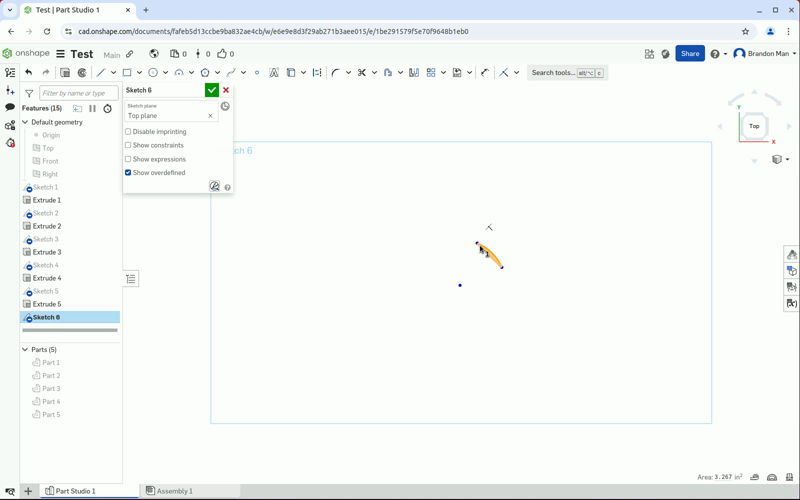
mouse_move(73, 352)
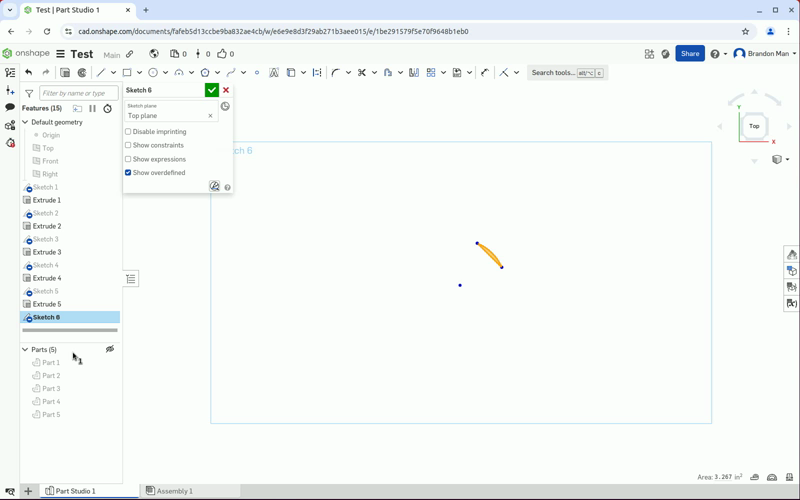
key(shift+y)
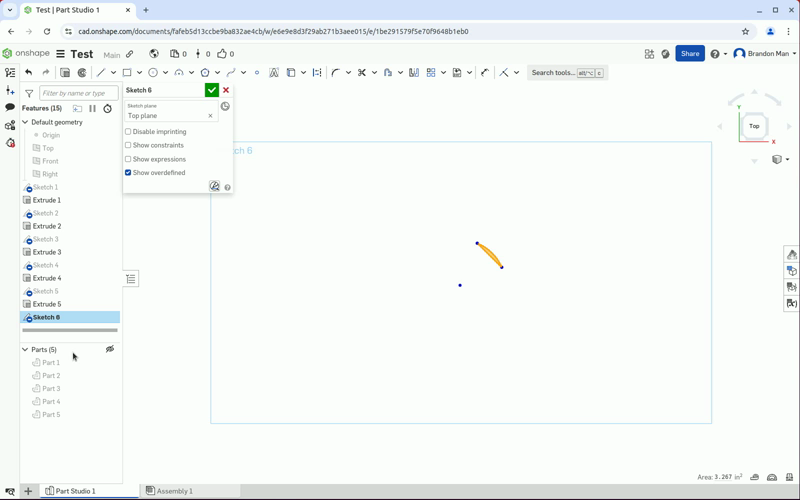
key(shift+e)
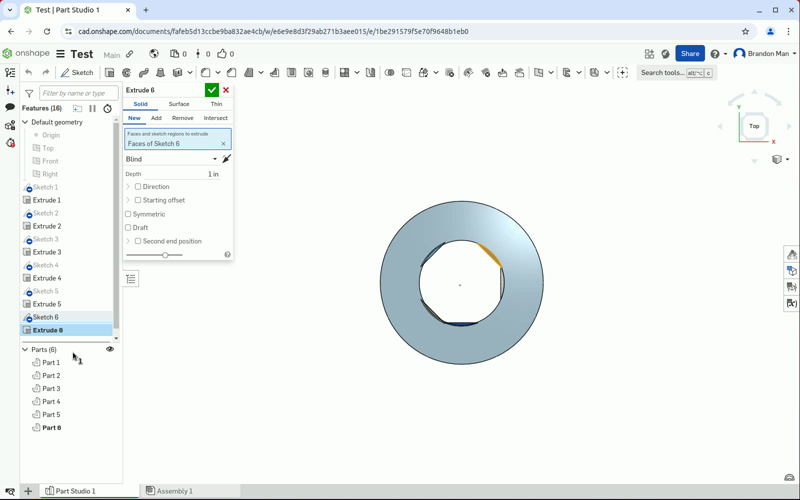
mouse_move(143, 106)
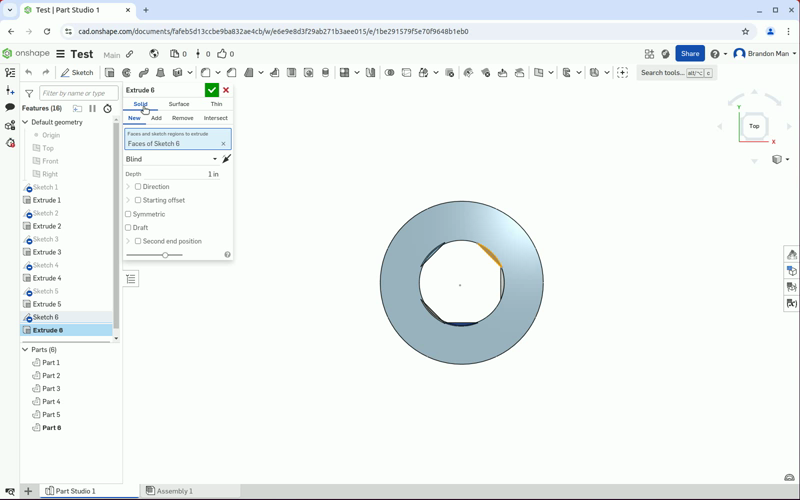
click(143, 106)
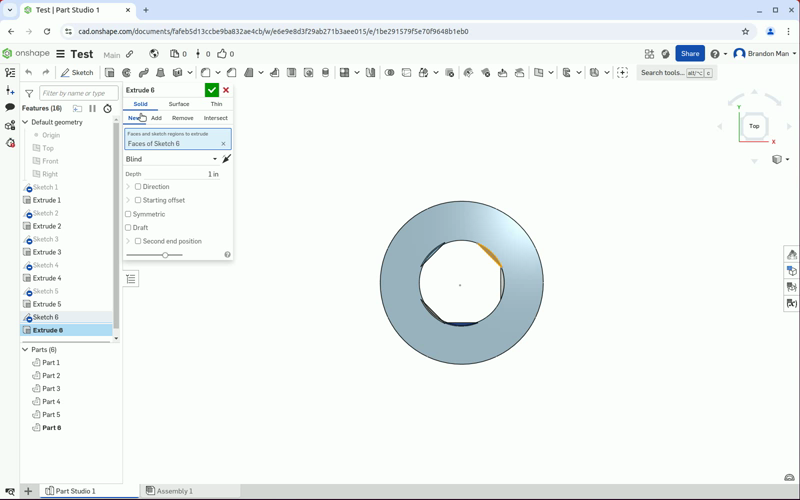
mouse_move(137, 120)
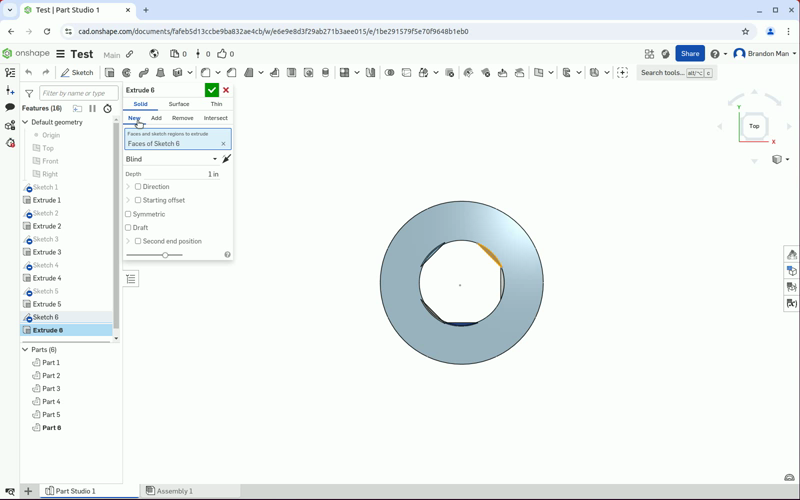
click(137, 120)
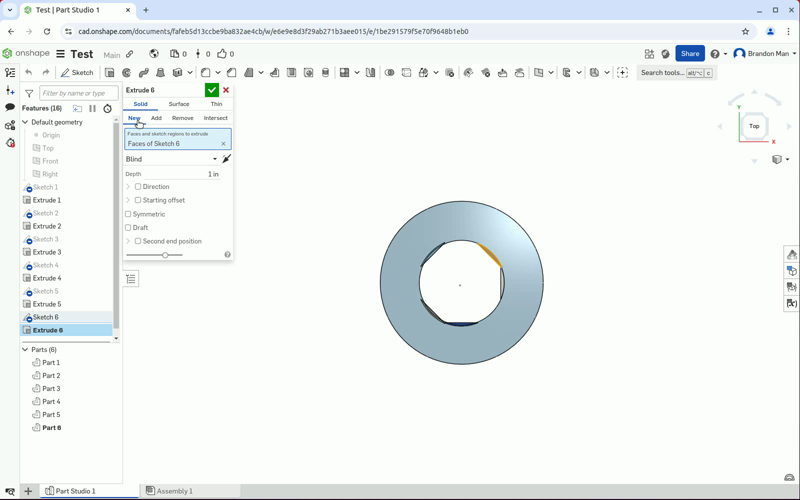
key(tab, 4)
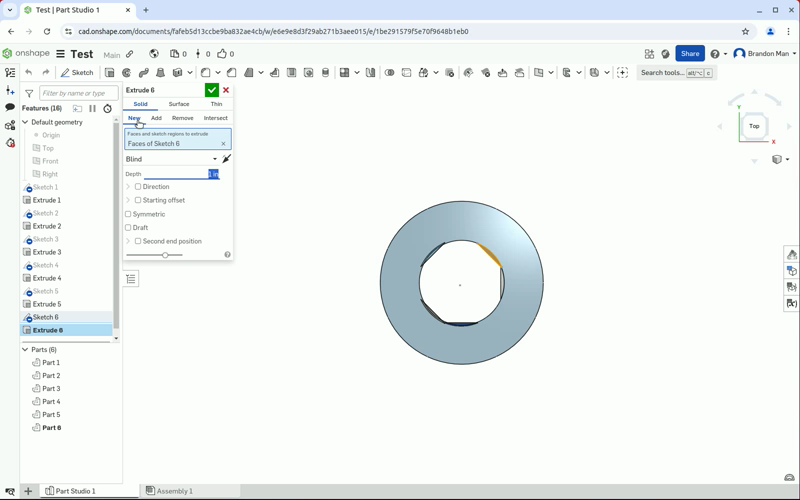
text(1.444)
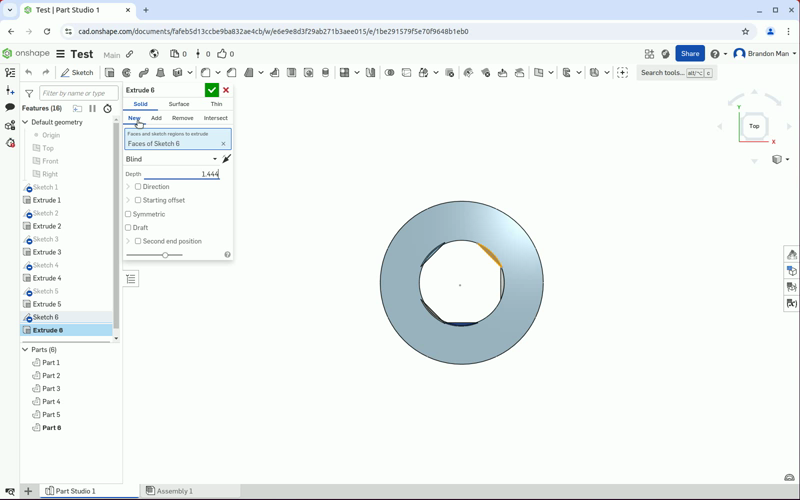
key(enter)
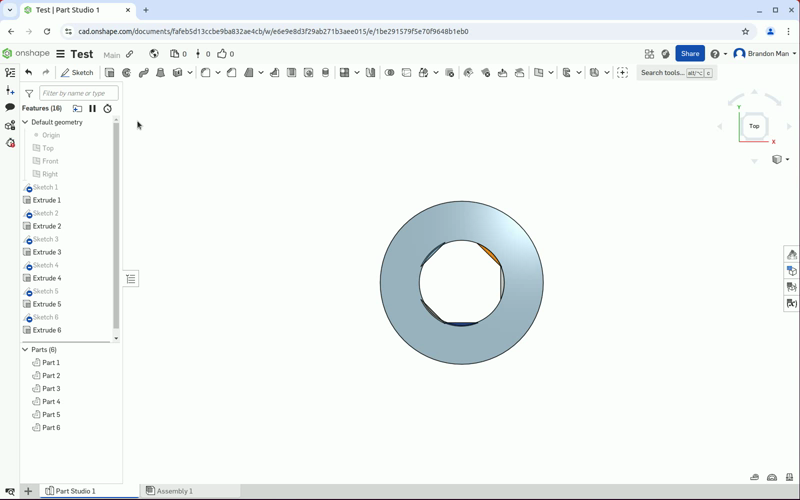
key(shift+h)
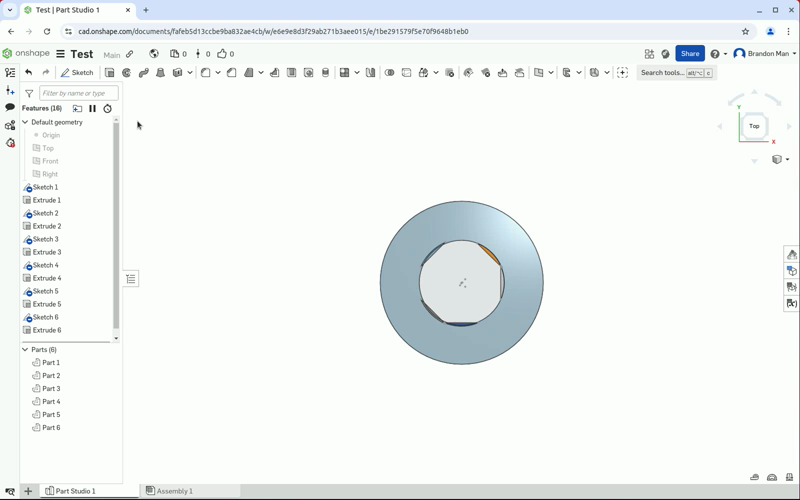
key(shift+h)
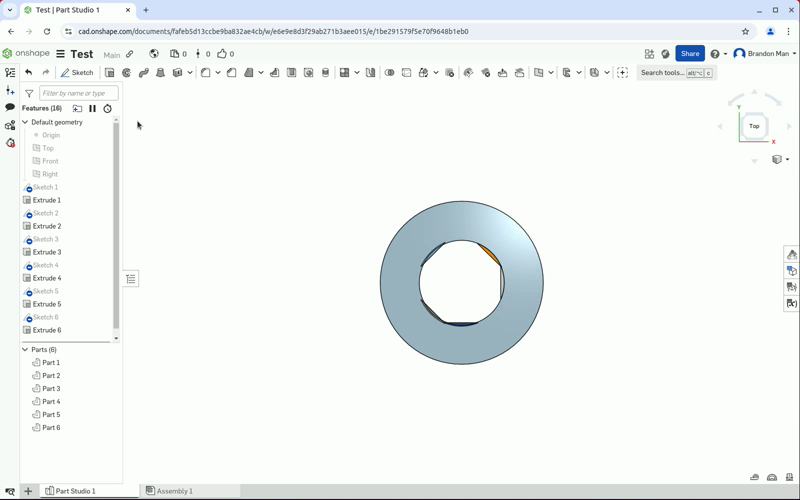
mouse_move(69, 189)
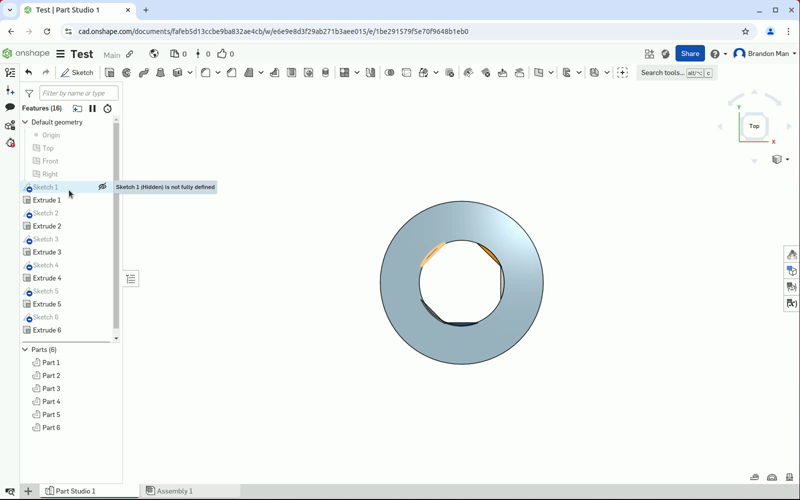
click(69, 189)
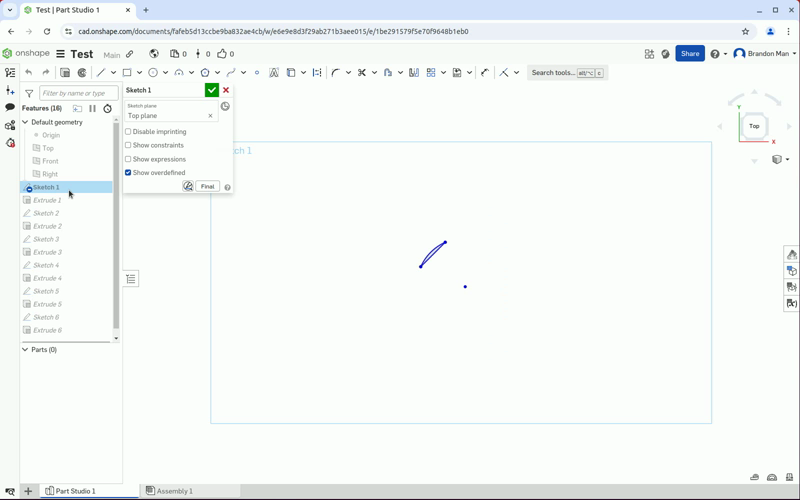
mouse_move(229, 92)
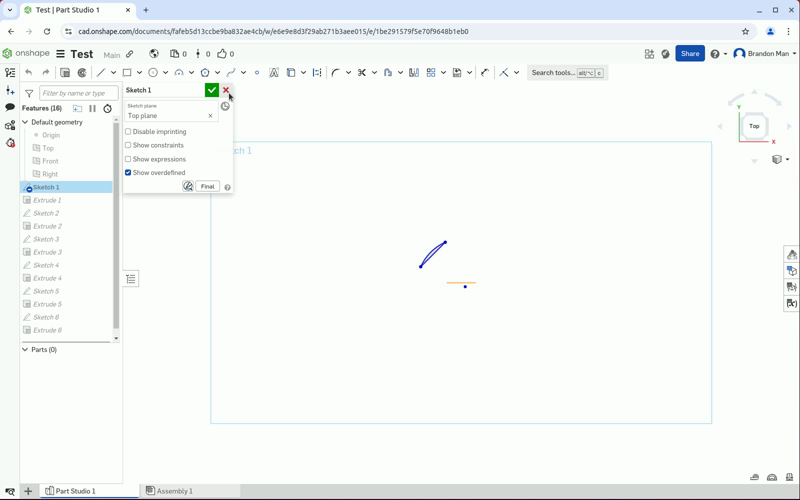
click(229, 92)
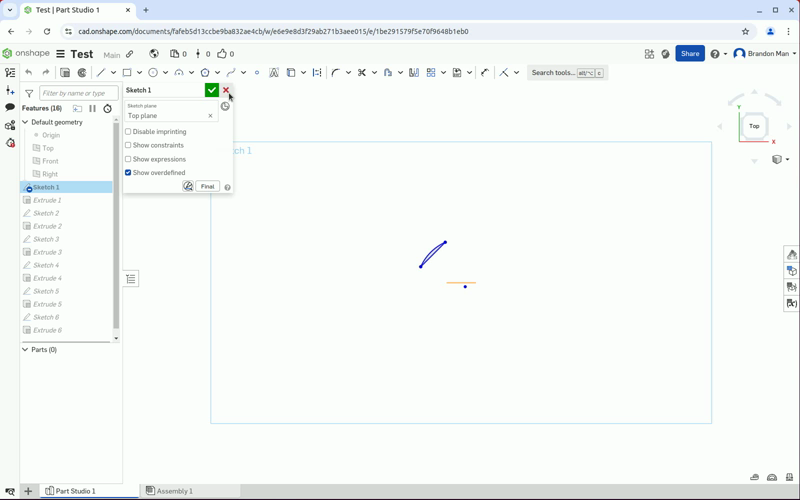
key(shift+s)
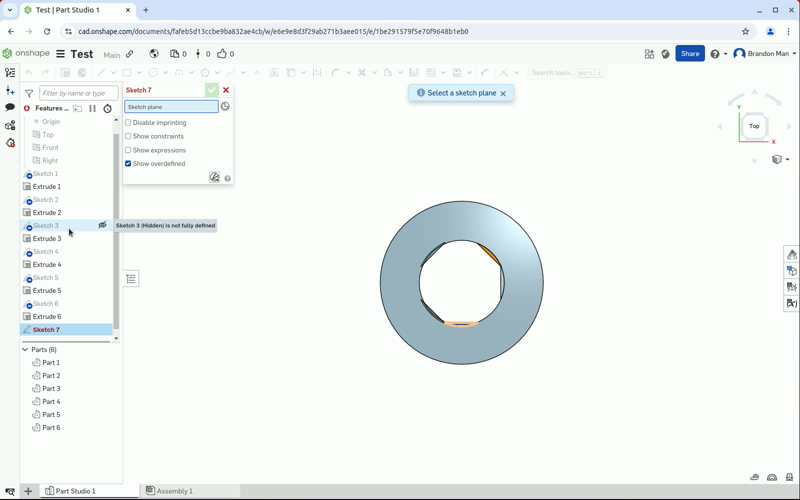
scroll(3)
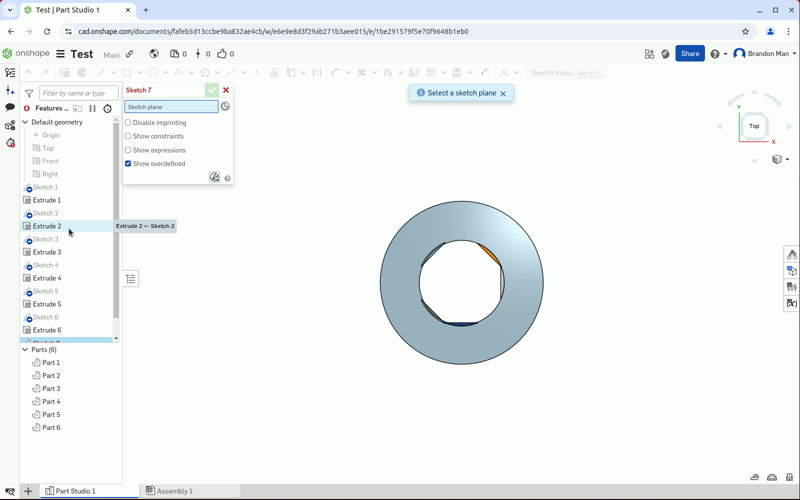
mouse_move(69, 150)
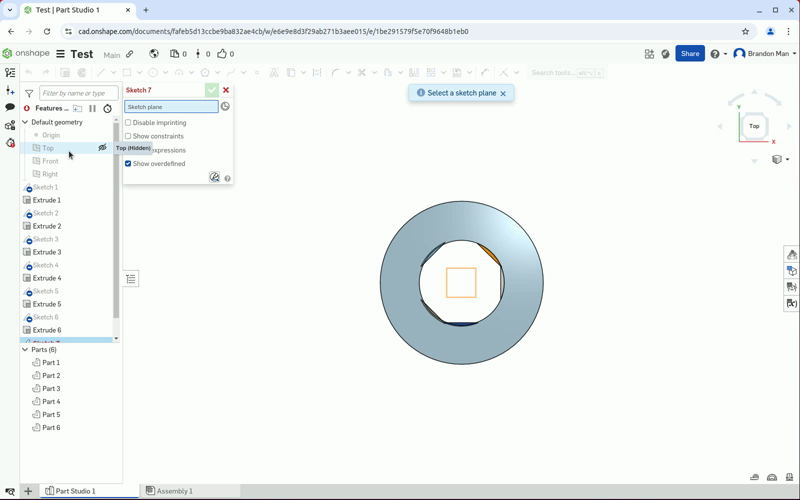
click(69, 150)
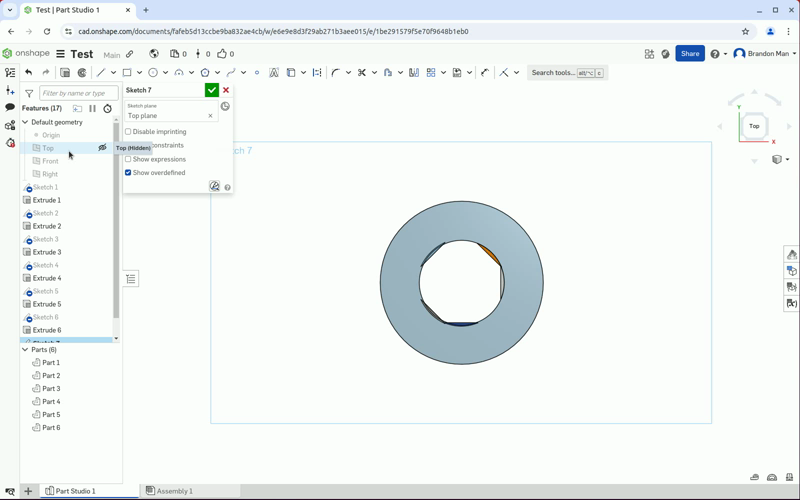
mouse_move(73, 352)
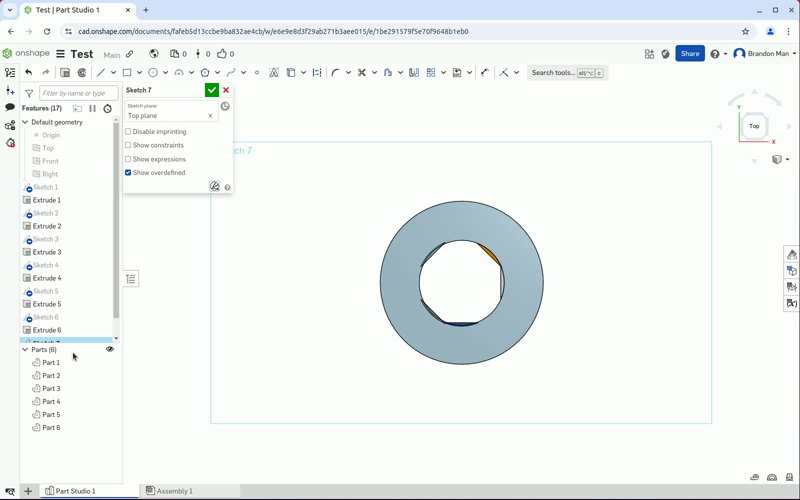
key(y)
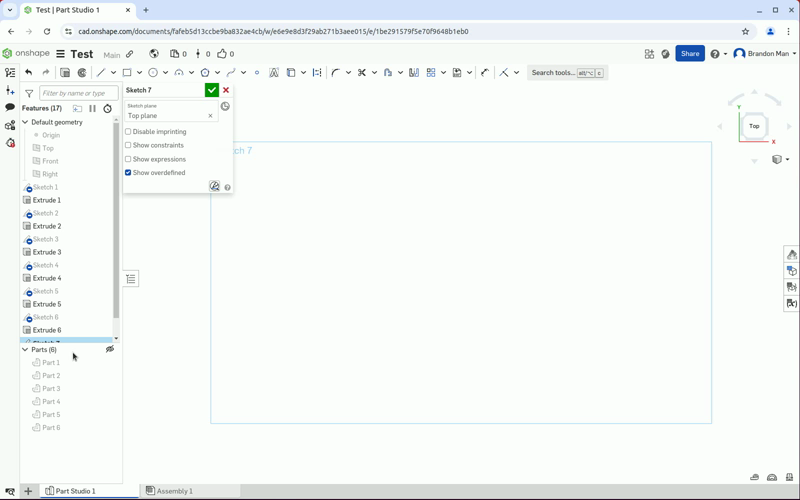
key(l)
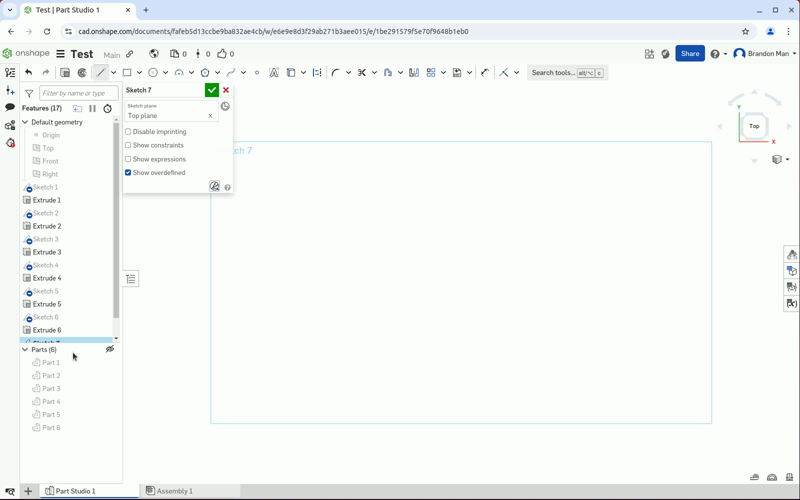
key_down(shift)
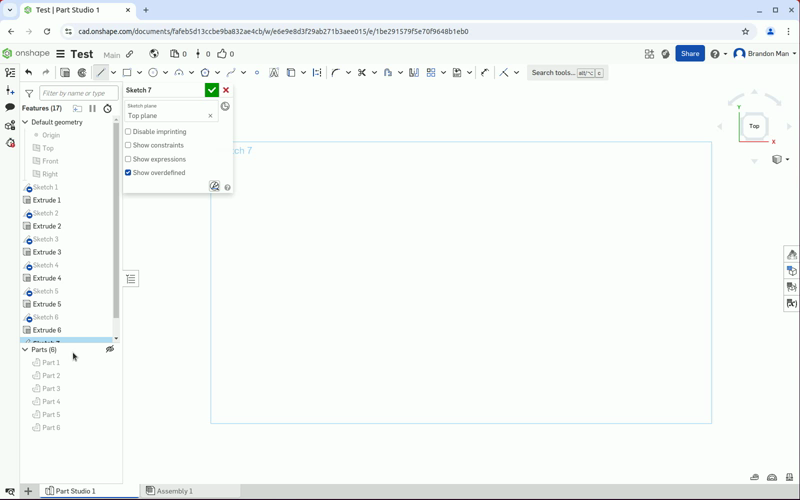
mouse_move(444, 243)
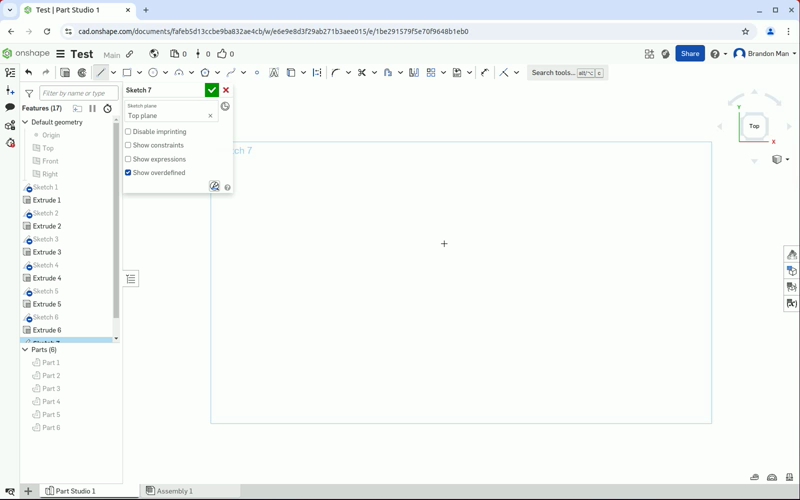
click(444, 243)
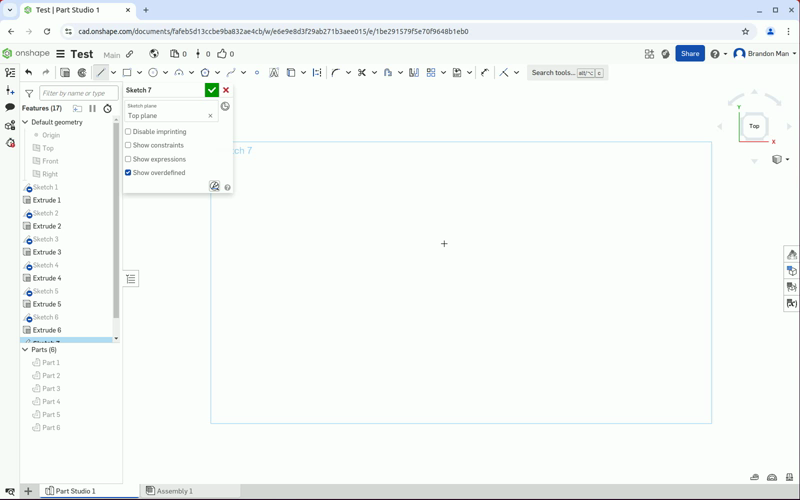
key_up(shift)
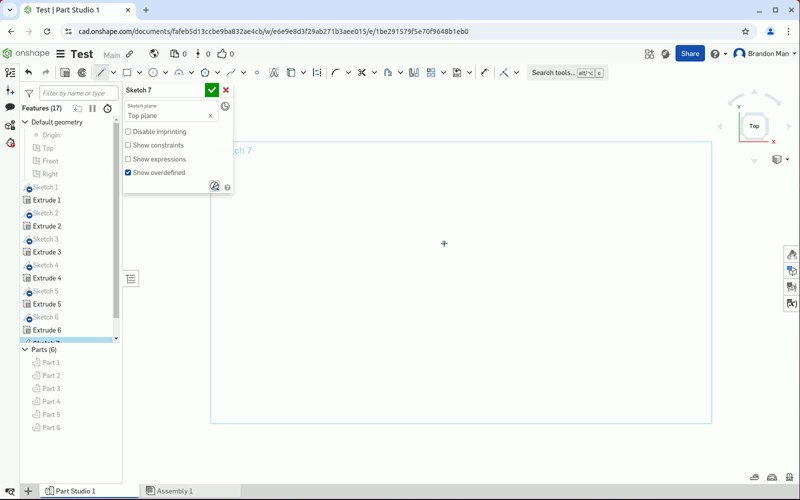
key_down(shift)
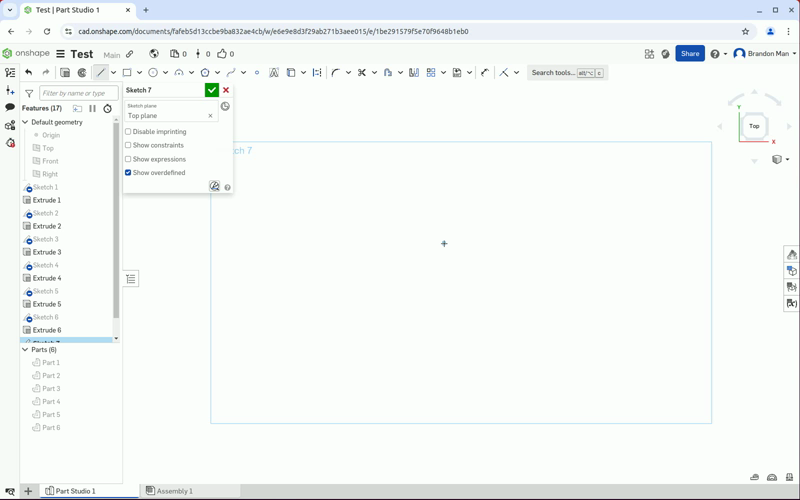
mouse_move(474, 243)
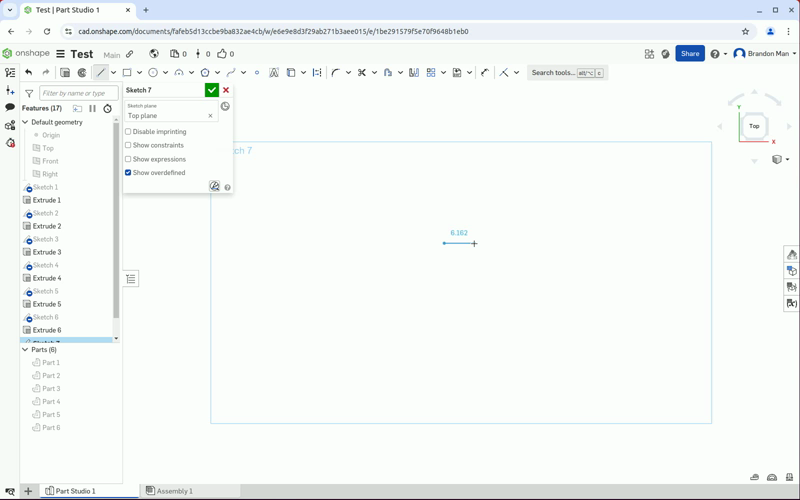
mouse_move(478, 243)
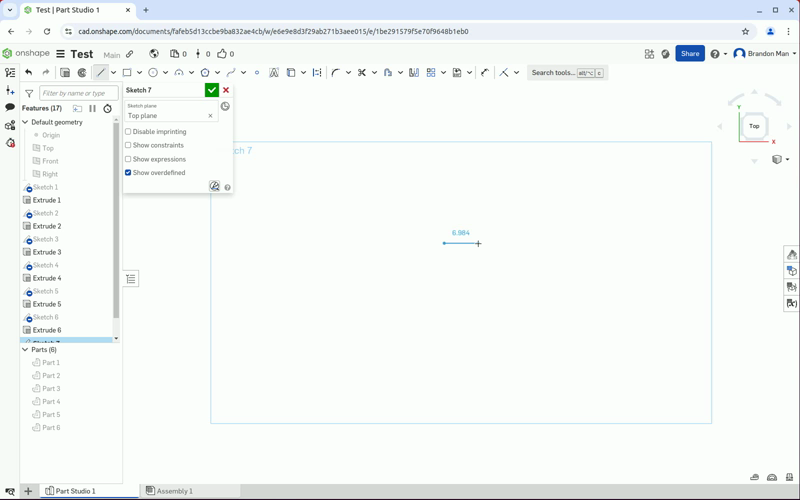
click(478, 243)
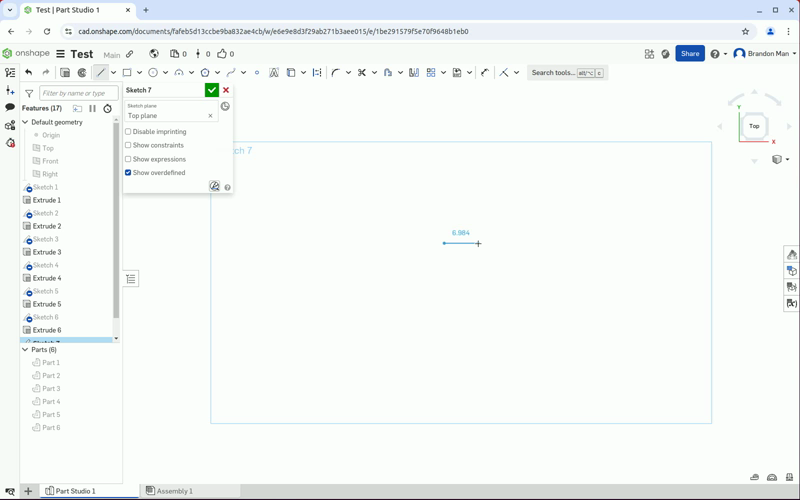
key_up(shift)
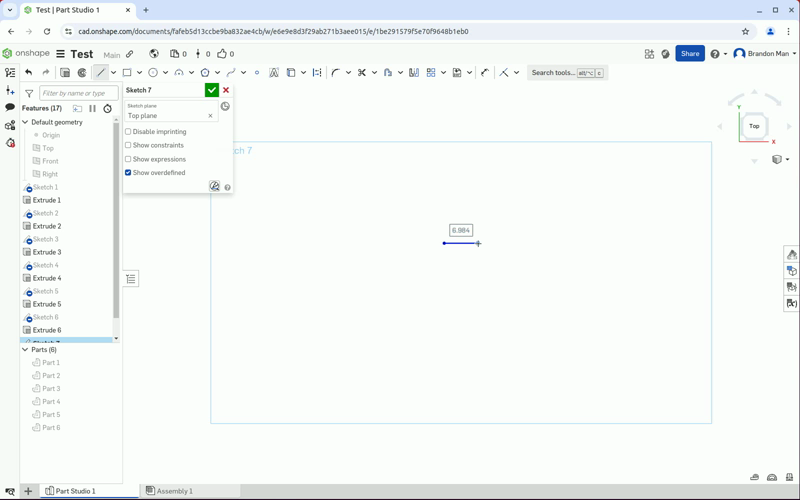
key(esc)
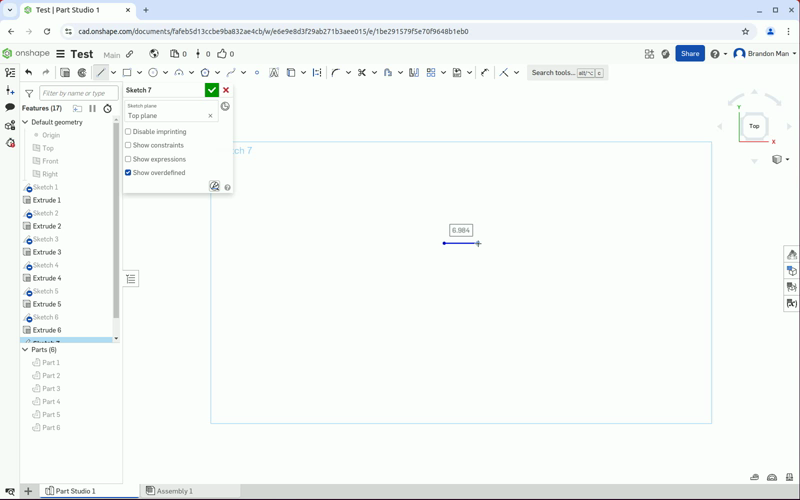
key(a)
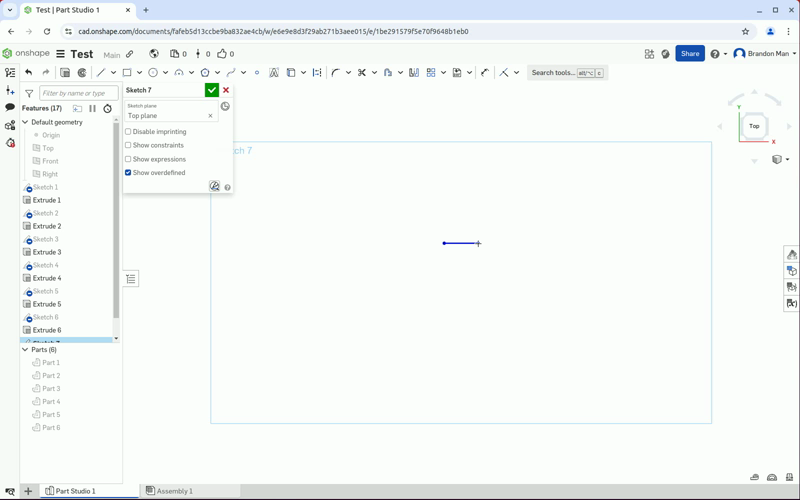
mouse_move(478, 243)
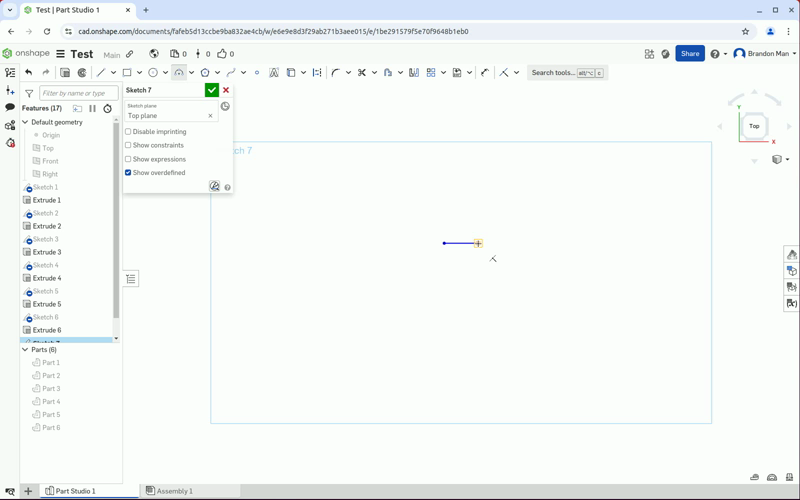
click(478, 243)
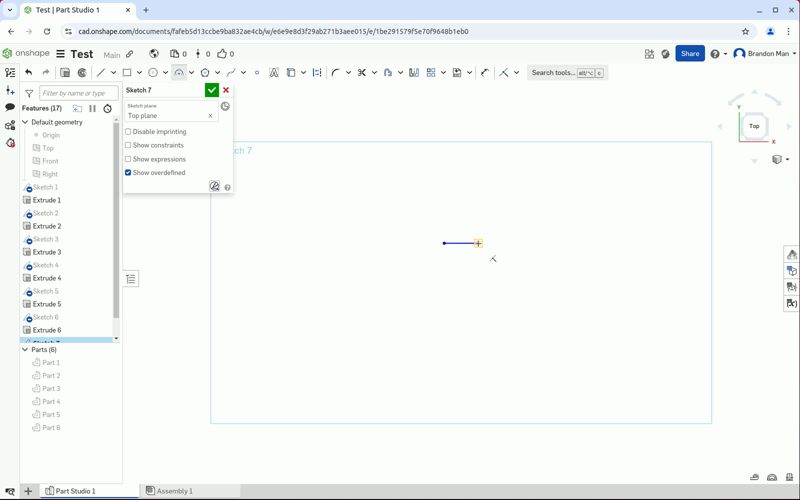
mouse_move(444, 243)
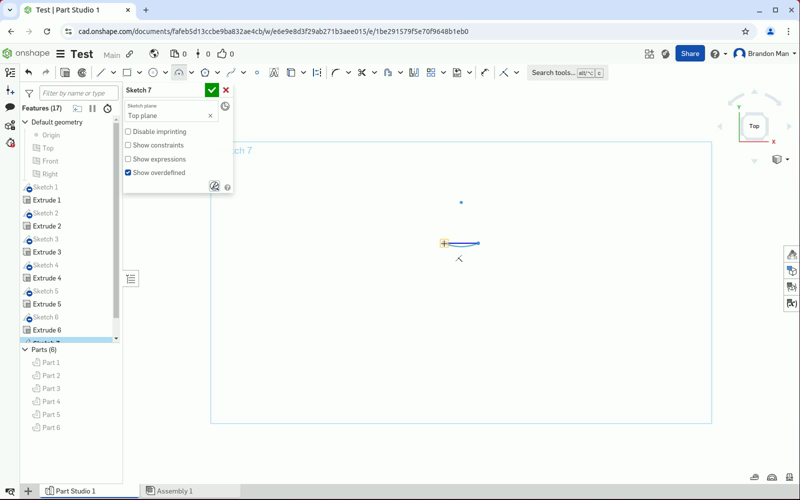
click(444, 243)
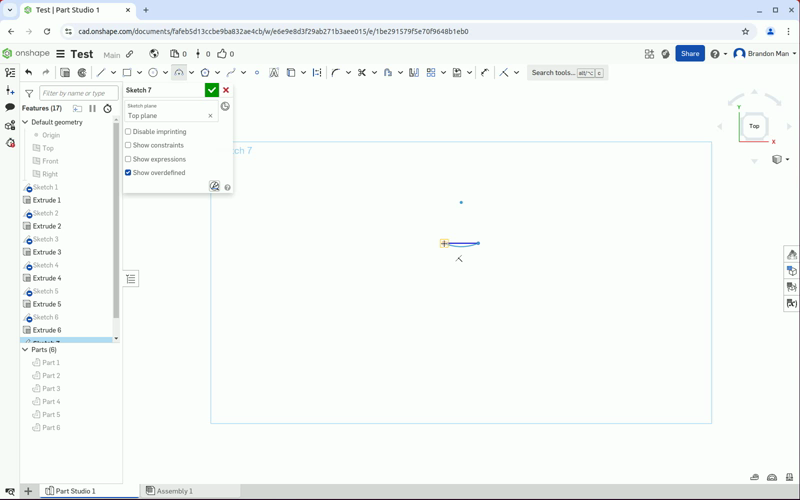
key_down(shift)
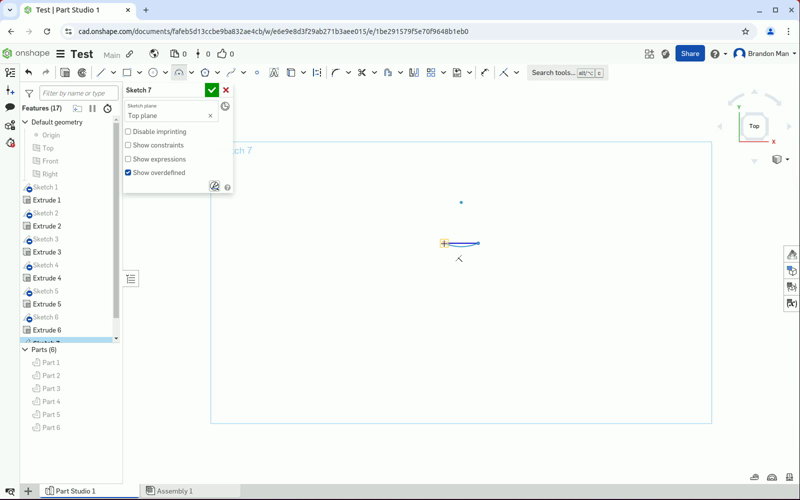
mouse_move(461, 239)
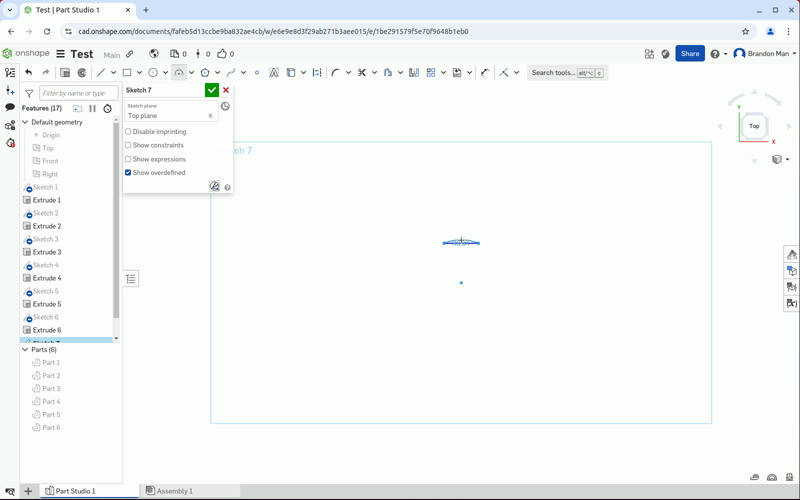
click(461, 239)
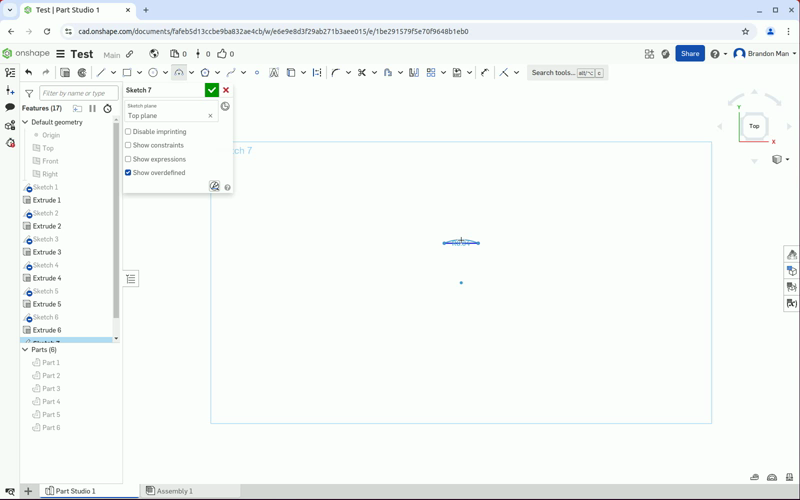
key_up(shift)
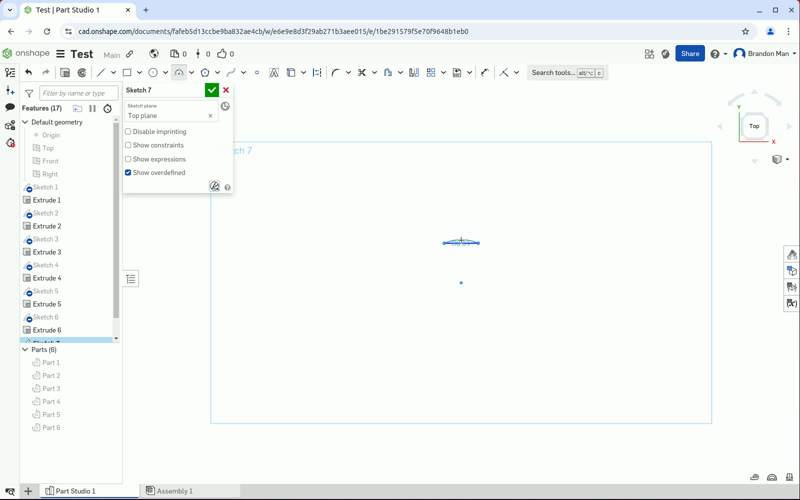
key(esc)
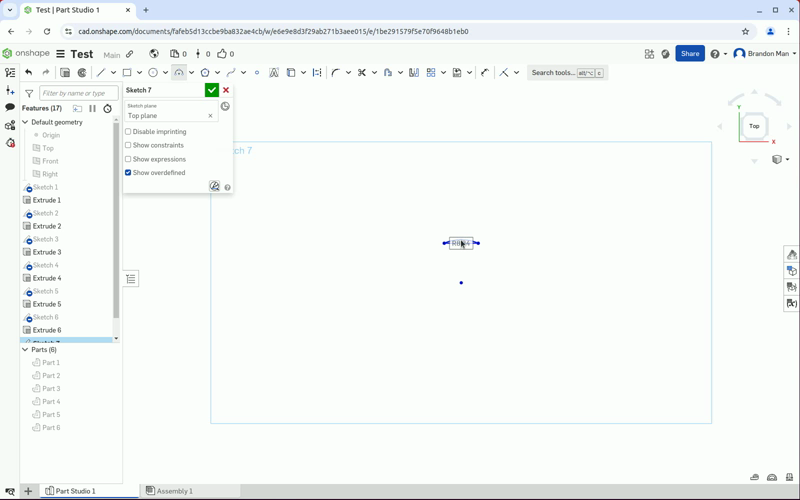
mouse_move(461, 242)
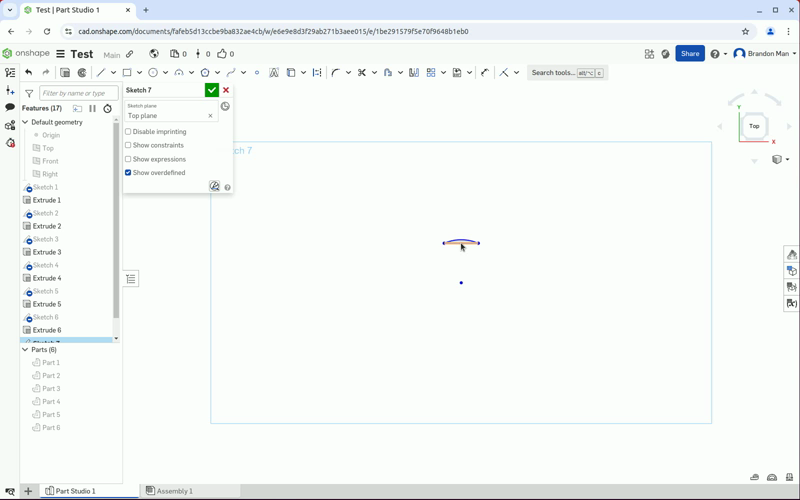
scroll(6)
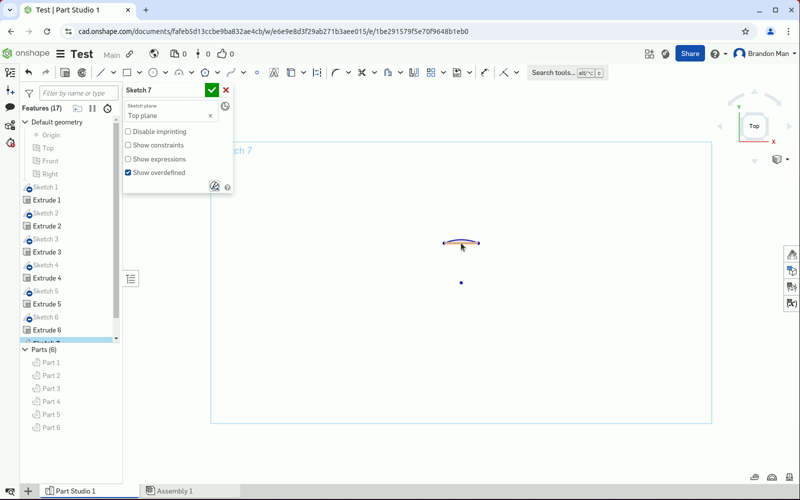
scroll(6)
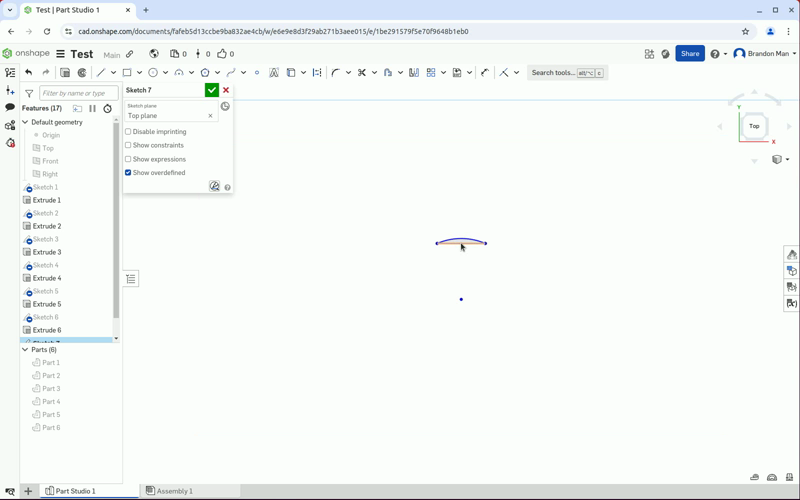
scroll(6)
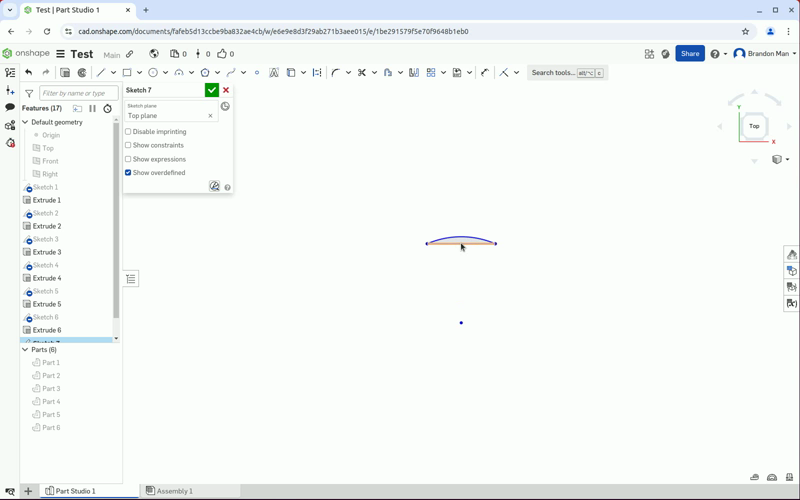
scroll(6)
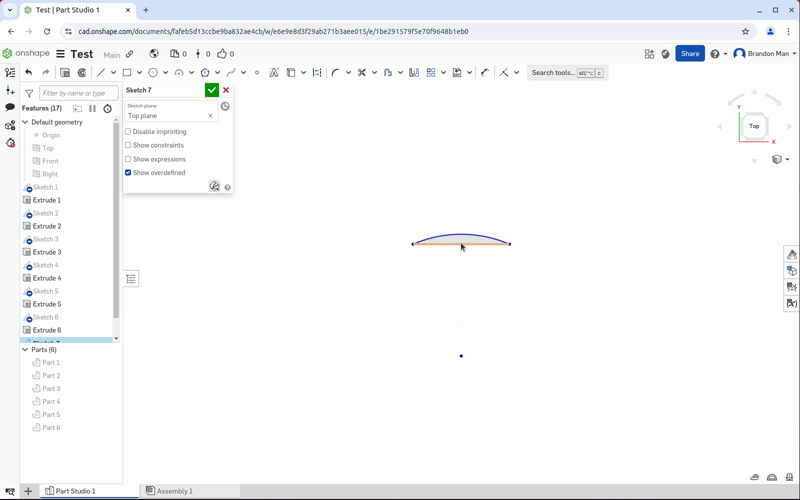
scroll(6)
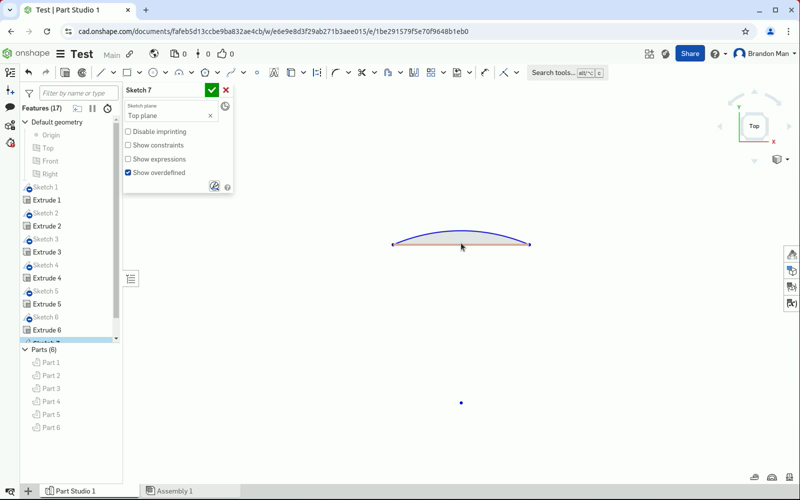
scroll(6)
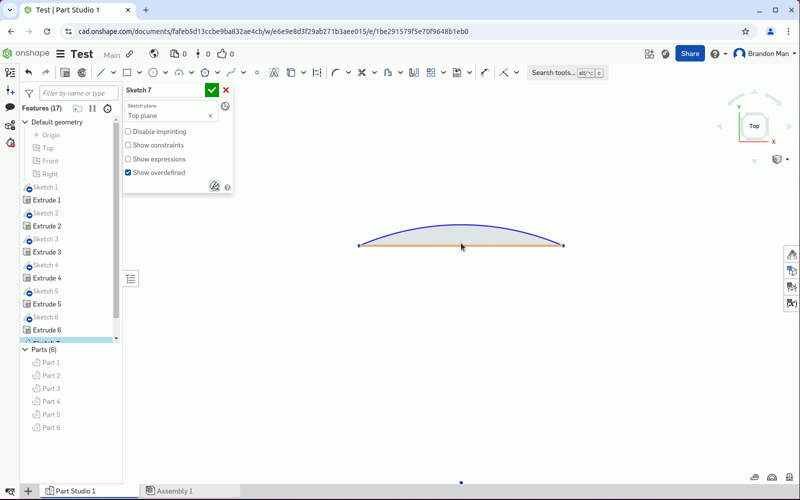
scroll(6)
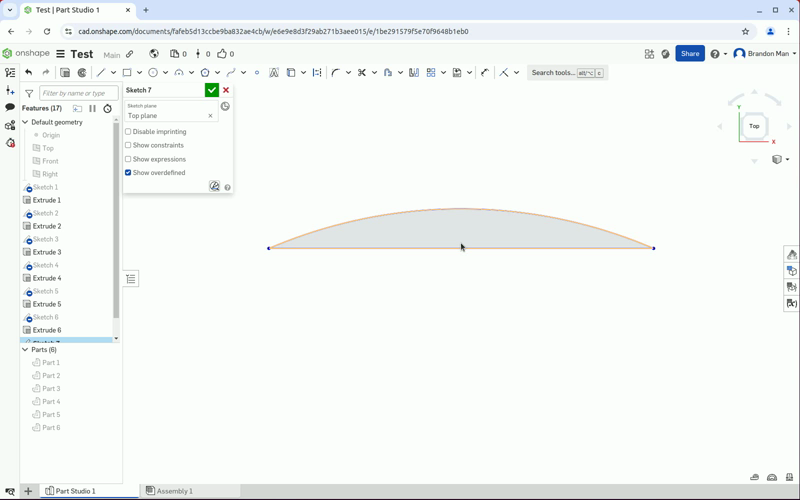
click(461, 242)
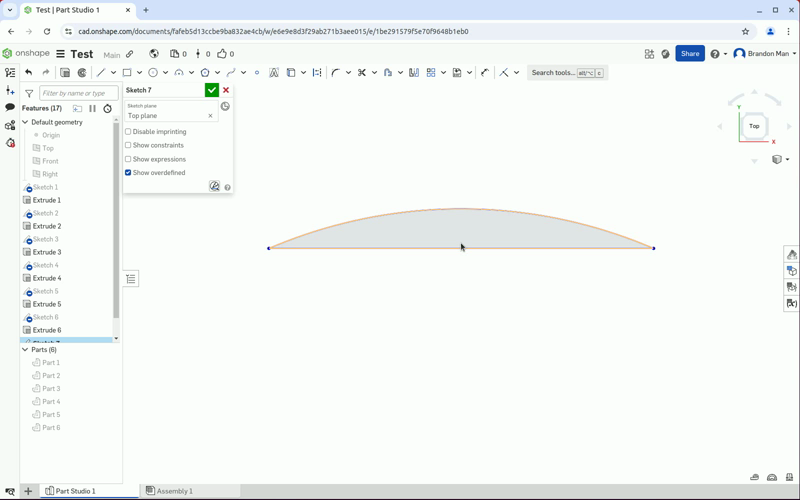
scroll(-6)
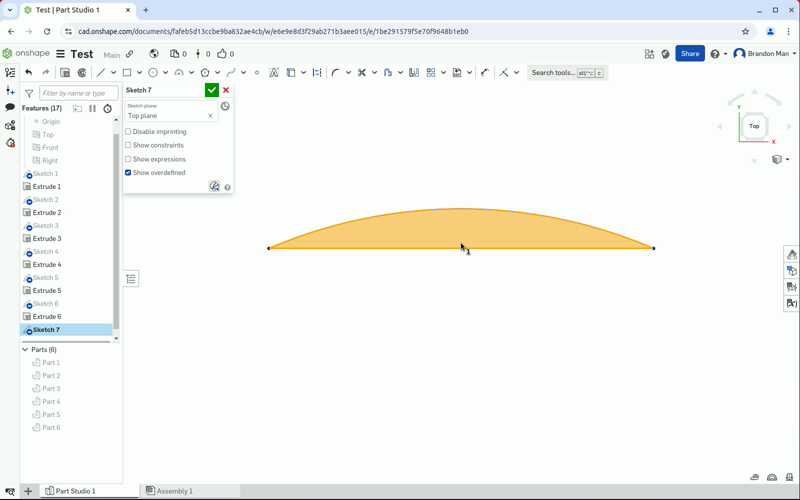
scroll(-6)
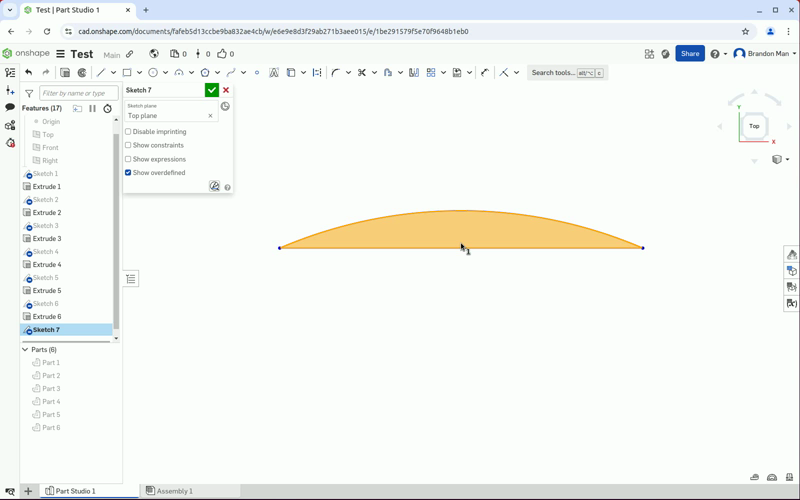
scroll(-6)
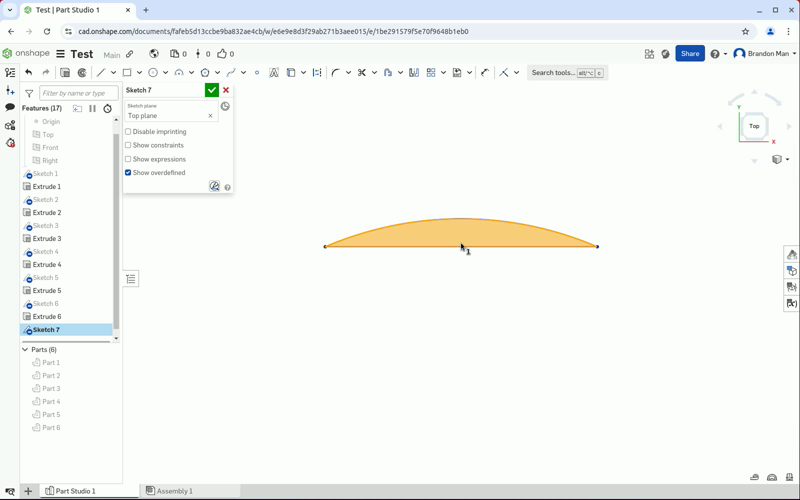
scroll(-6)
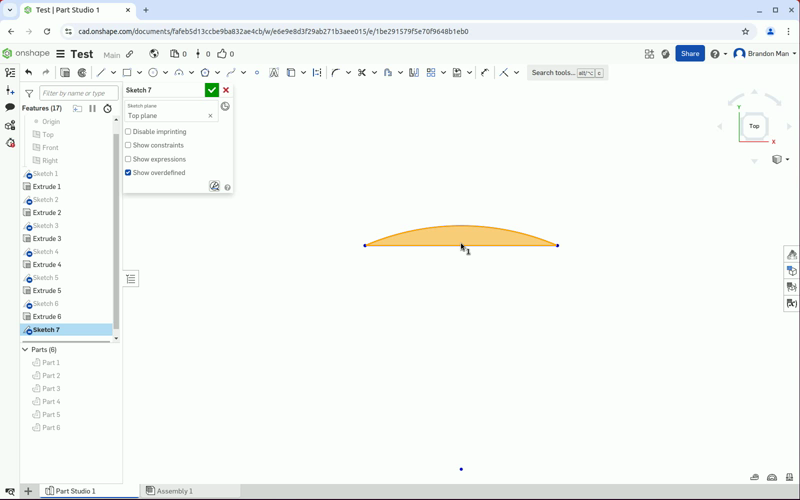
scroll(-6)
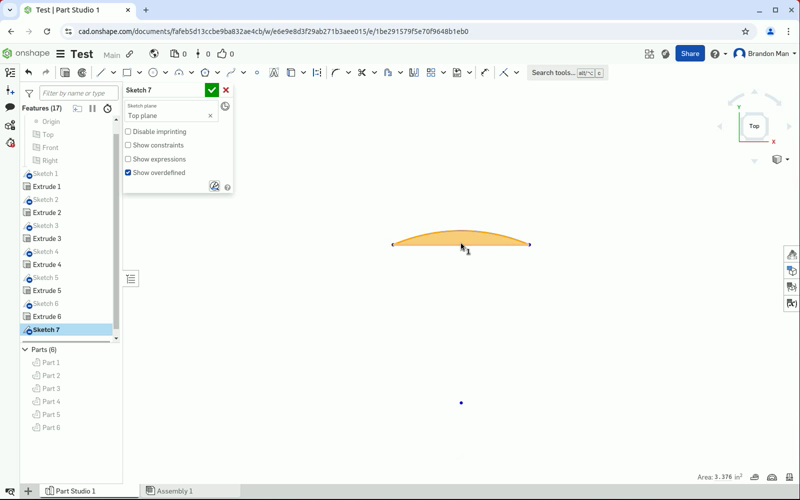
scroll(-6)
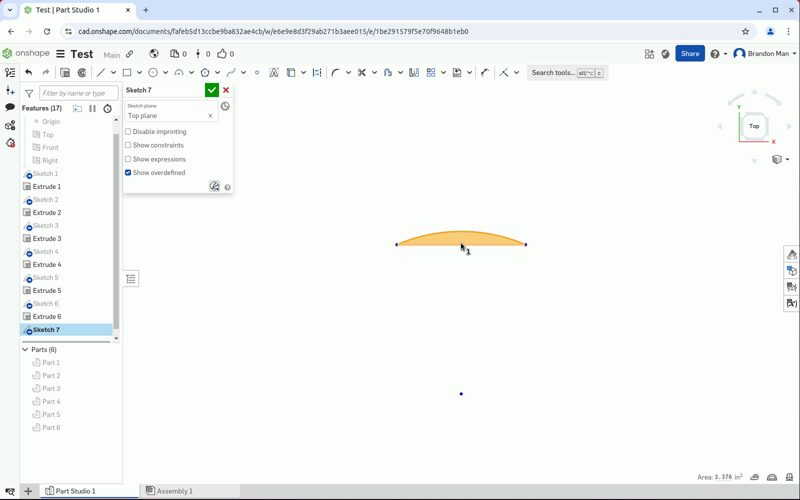
scroll(-6)
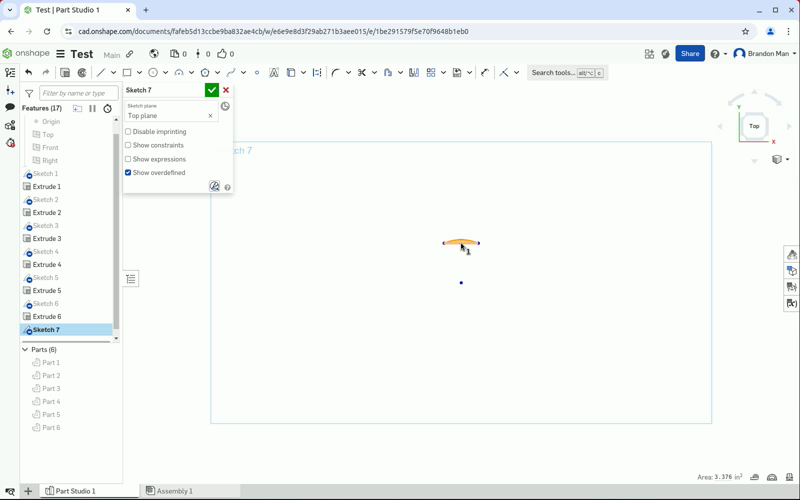
mouse_move(73, 352)
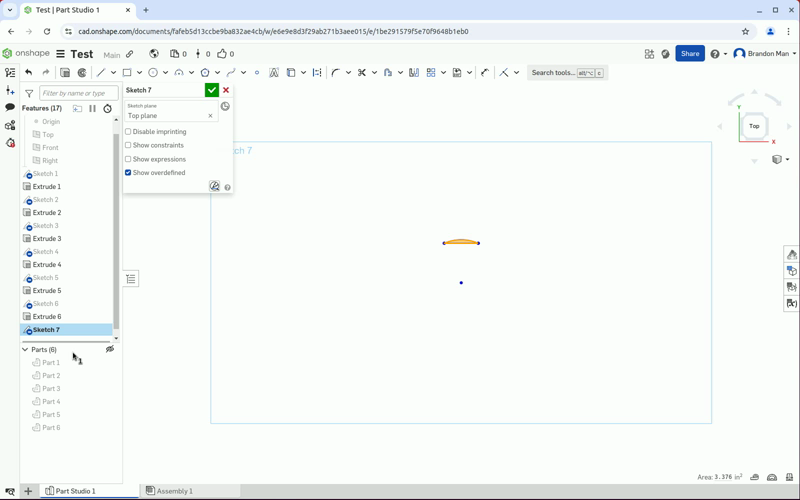
key(shift+y)
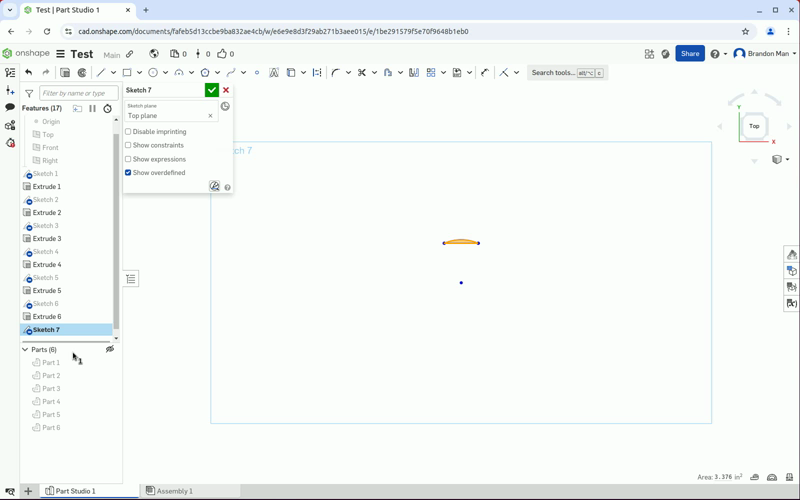
key(shift+e)
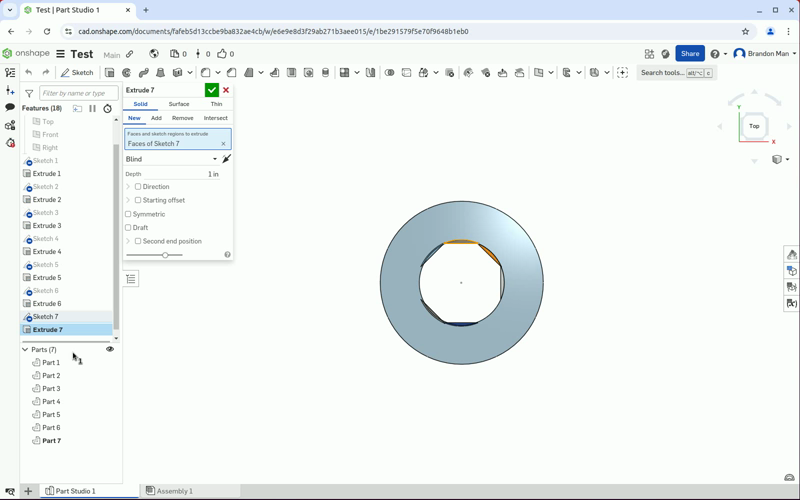
mouse_move(143, 106)
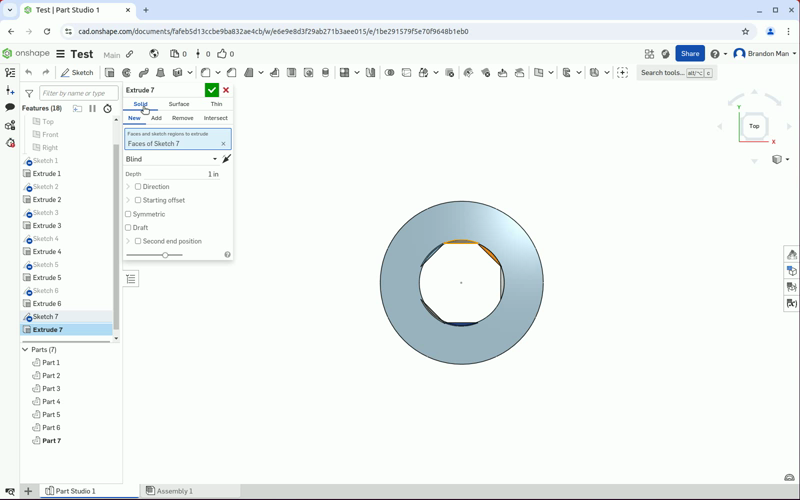
click(143, 106)
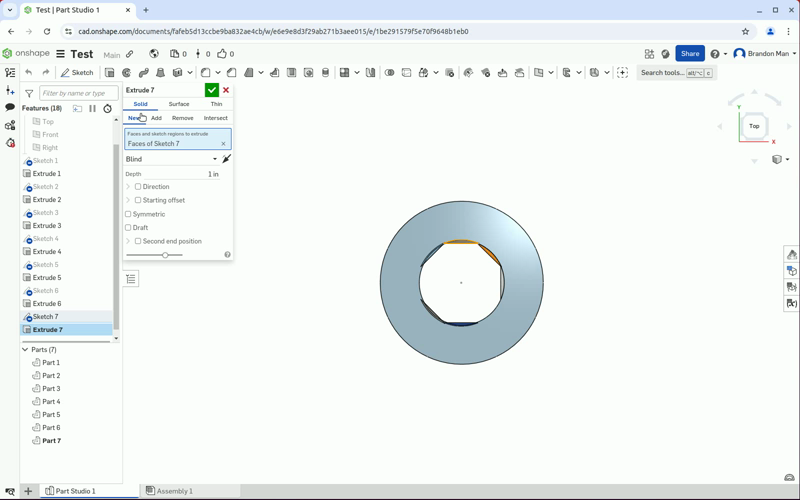
mouse_move(137, 120)
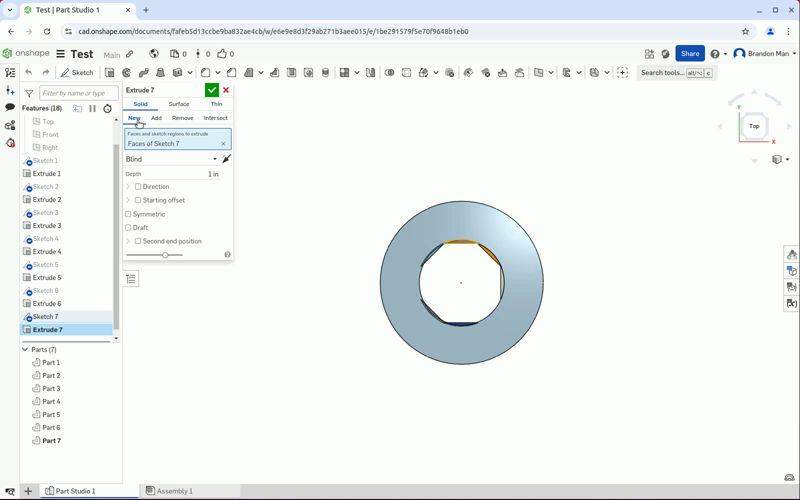
click(137, 120)
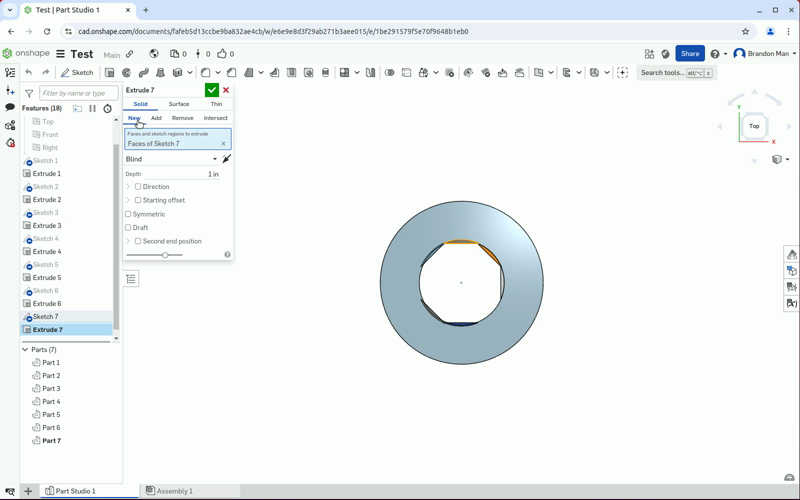
key(tab, 4)
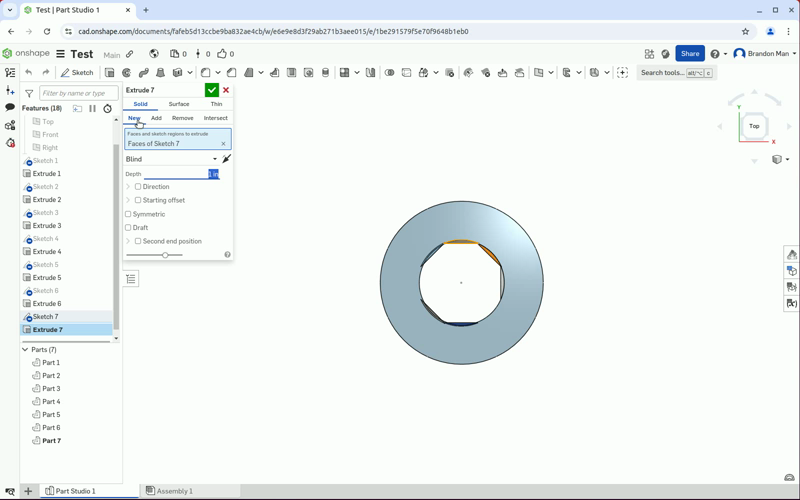
text(1.444)
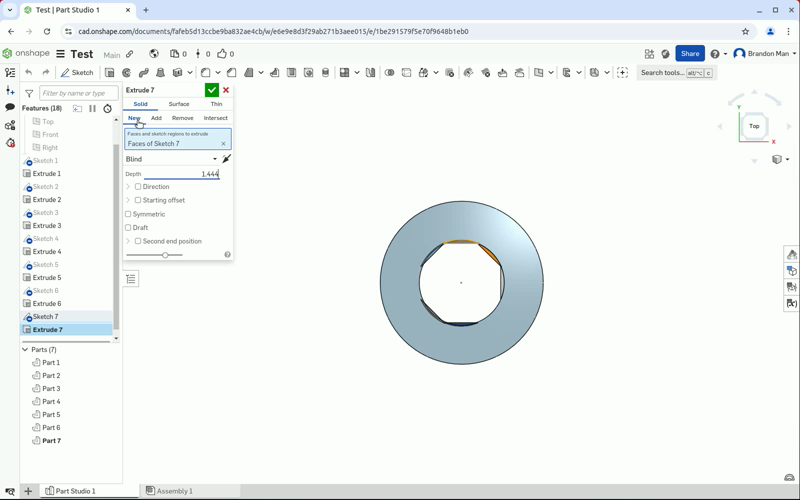
key(enter)
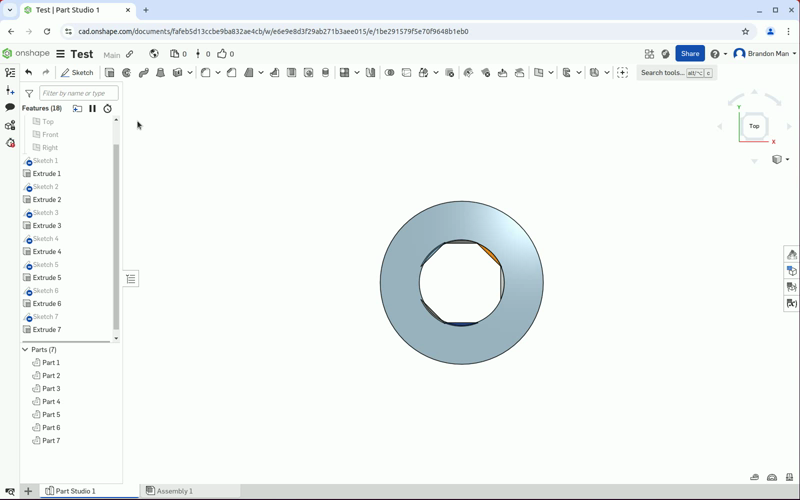
key(shift+h)
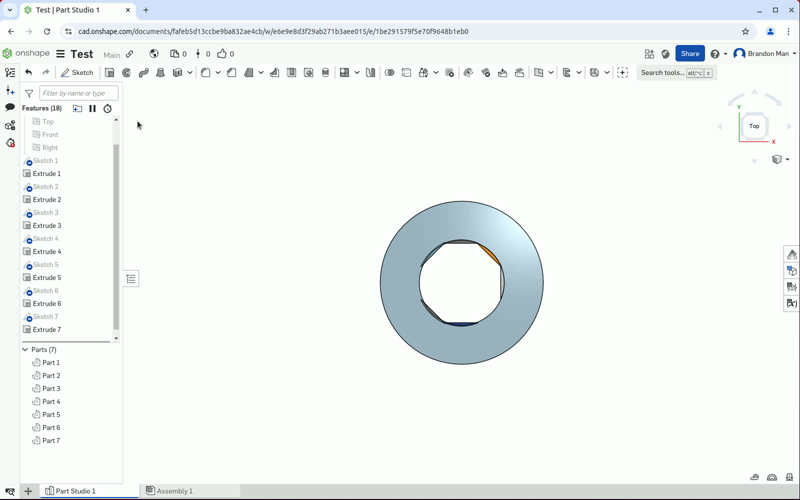
key(shift+h)
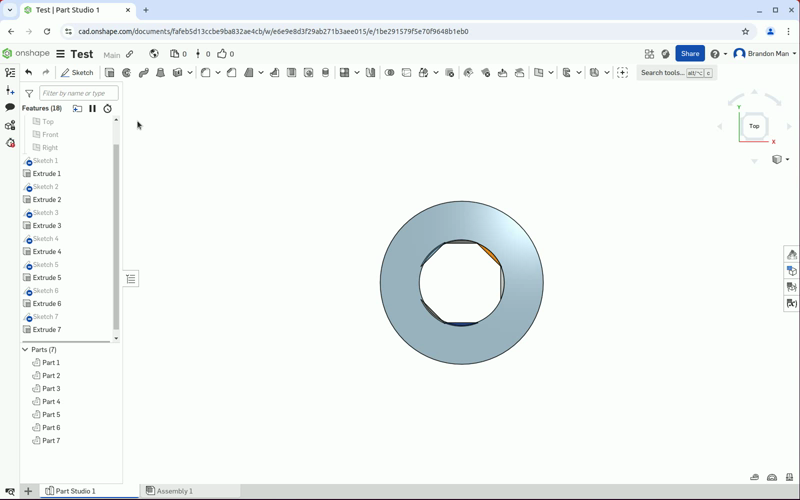
mouse_move(69, 163)
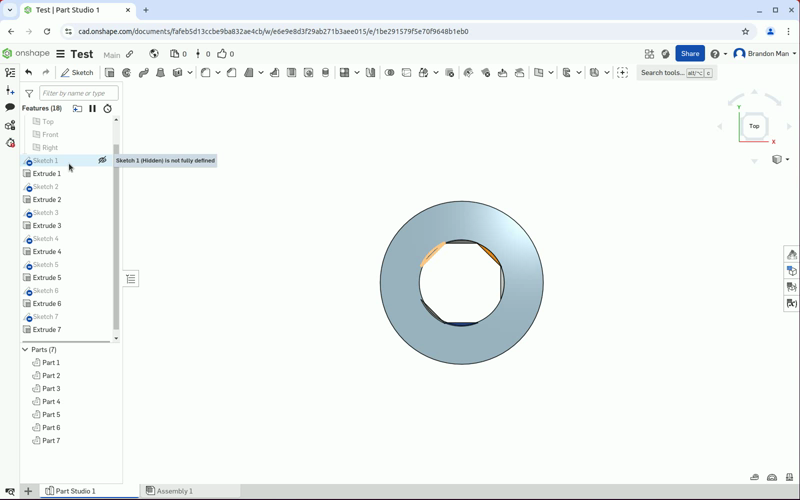
click(69, 163)
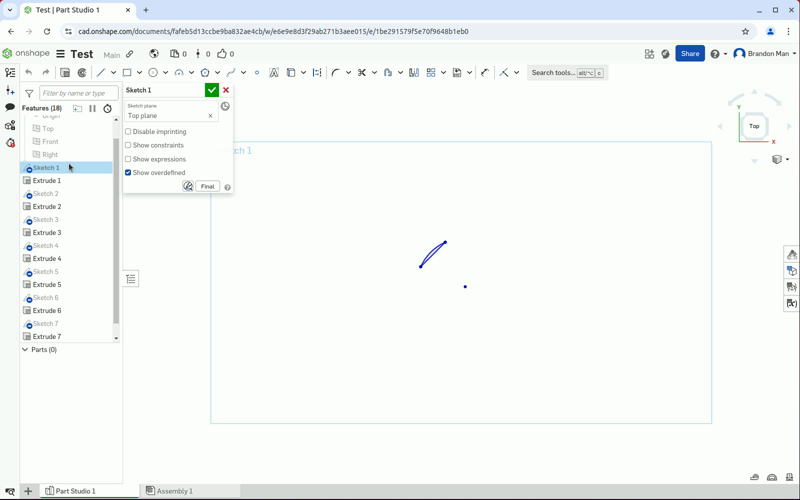
mouse_move(229, 92)
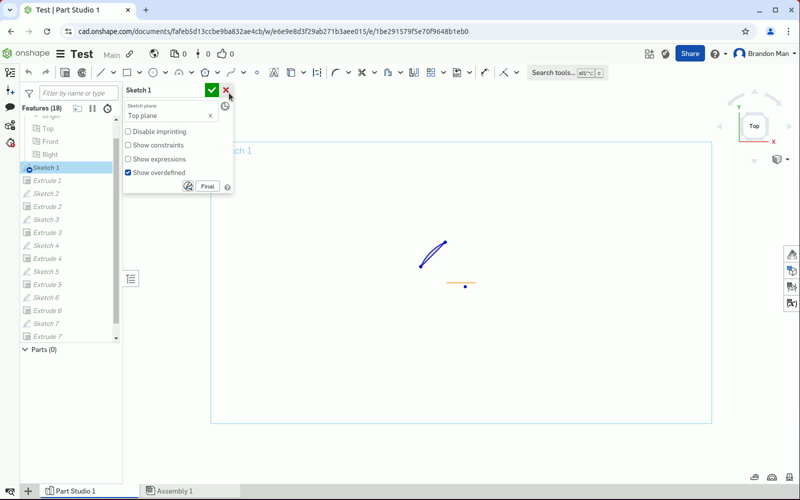
click(229, 92)
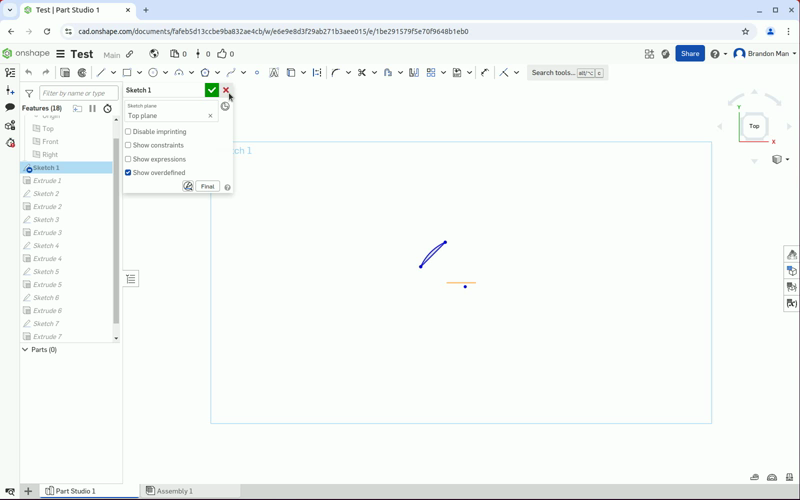
key(shift+s)
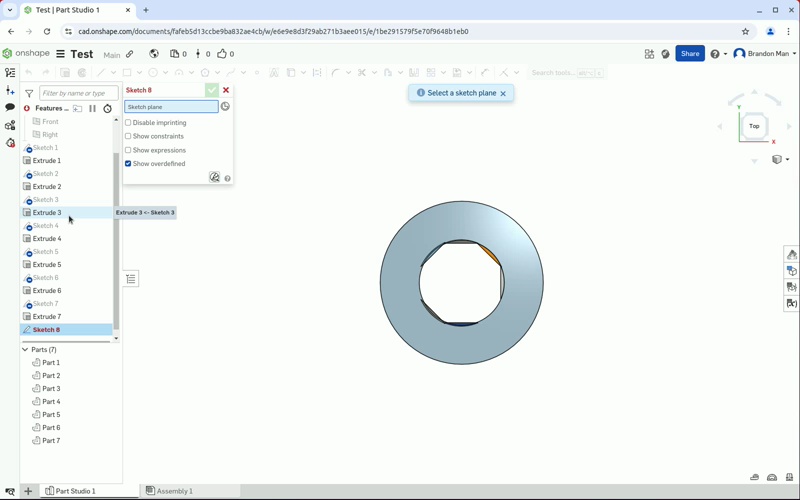
scroll(3)
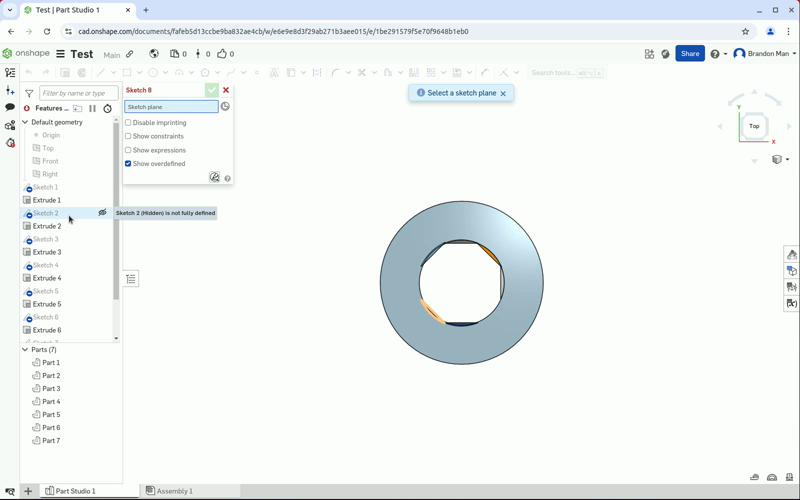
mouse_move(69, 150)
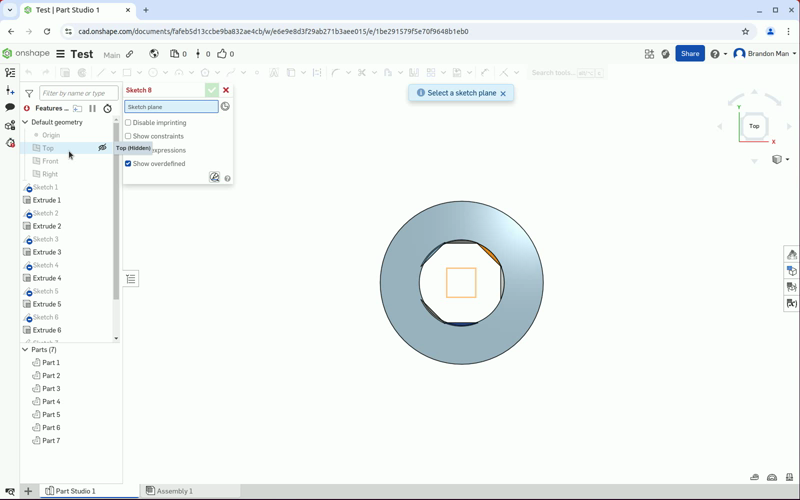
click(69, 150)
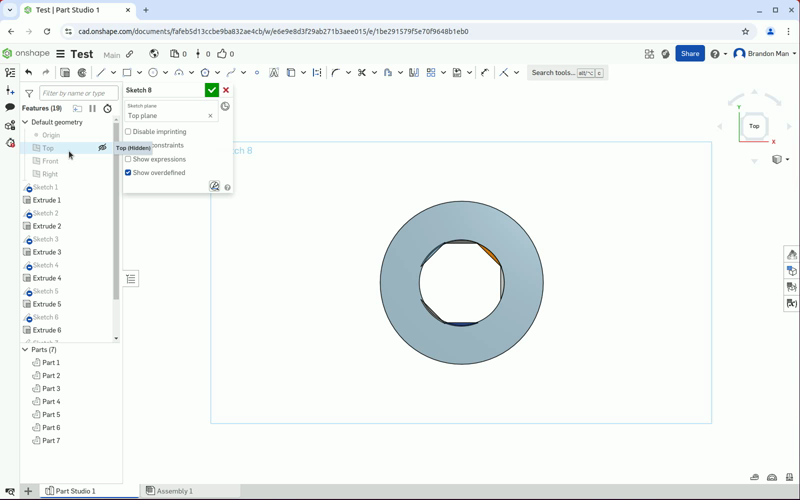
mouse_move(73, 352)
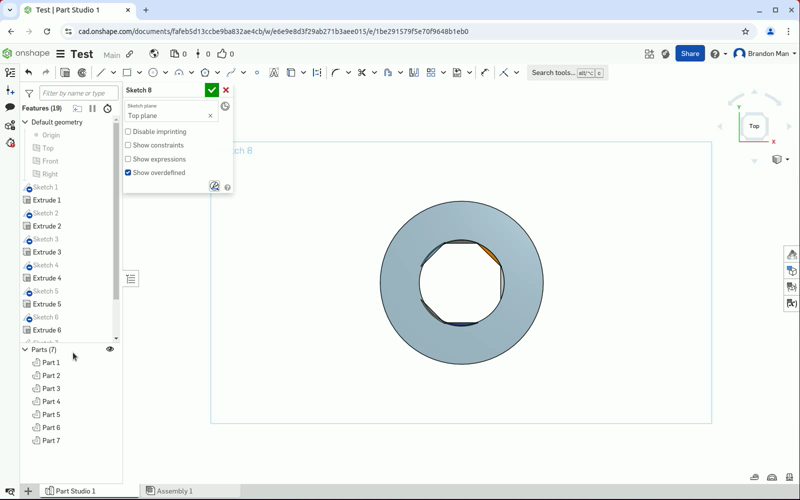
key(y)
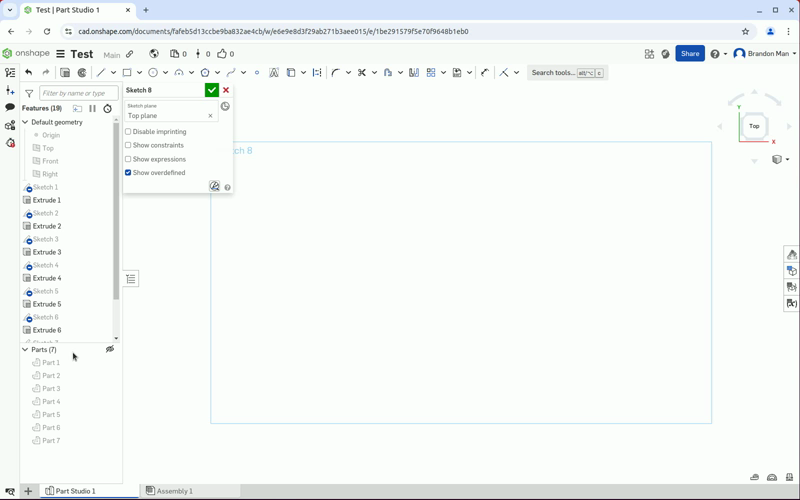
key(l)
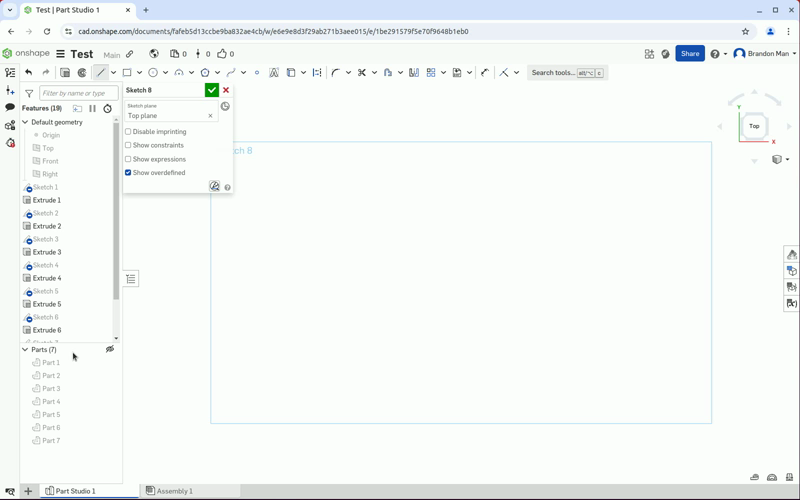
key_down(shift)
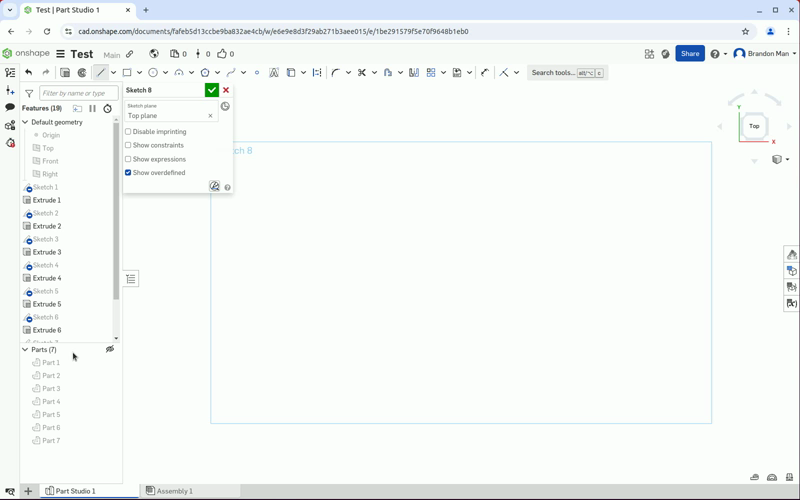
mouse_move(420, 299)
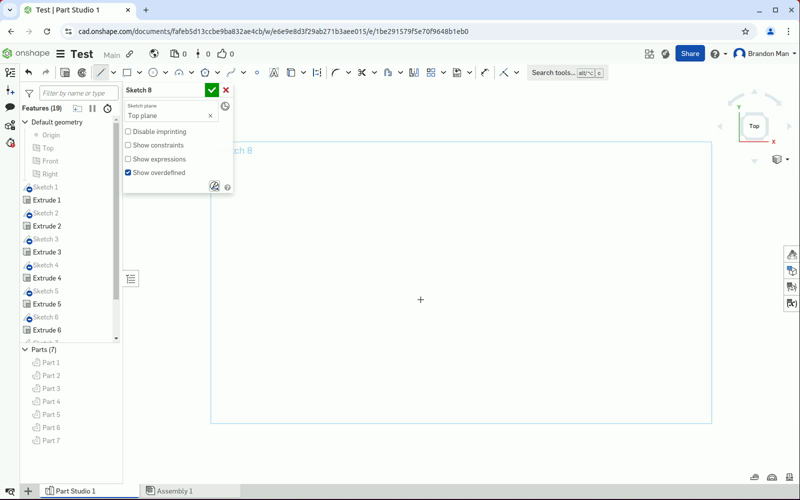
click(420, 299)
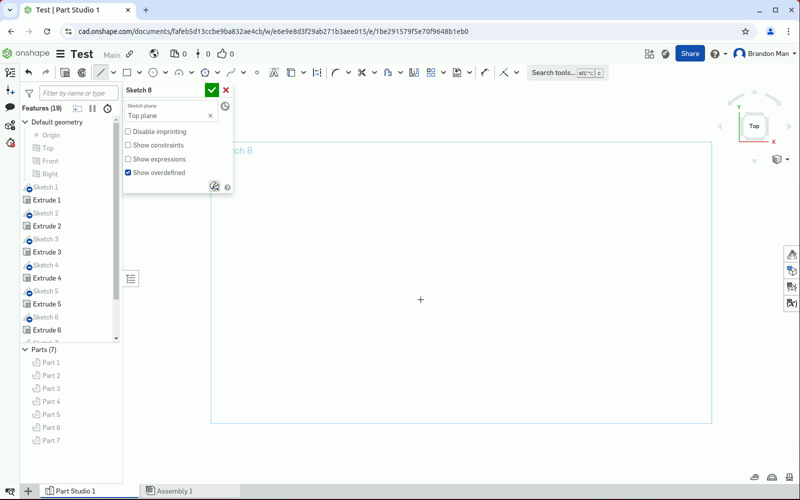
key_up(shift)
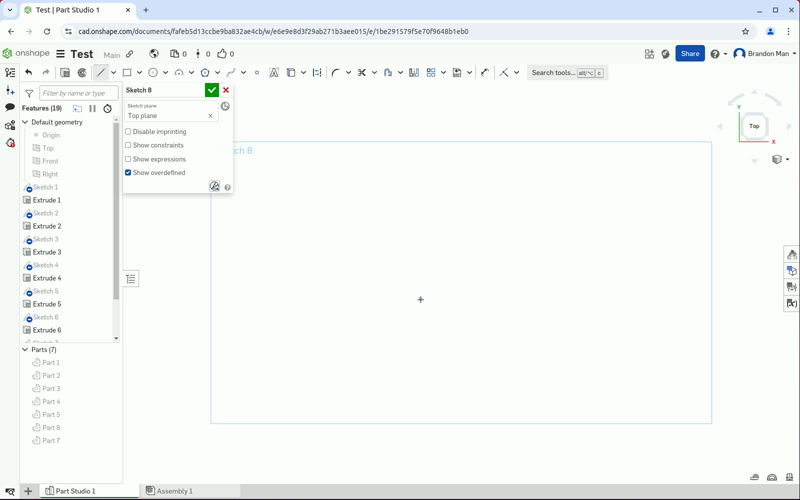
key_down(shift)
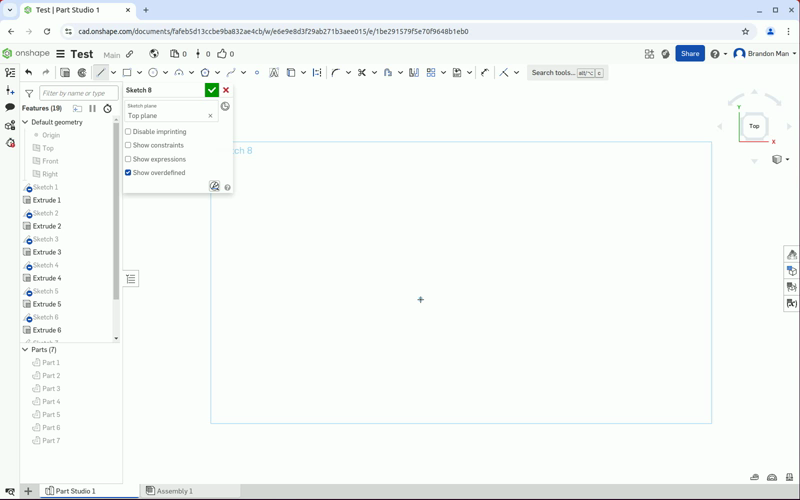
mouse_move(450, 299)
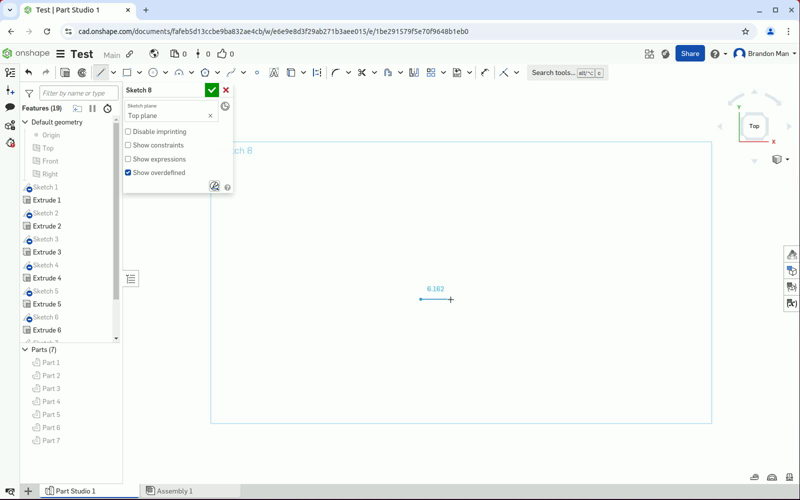
mouse_move(420, 265)
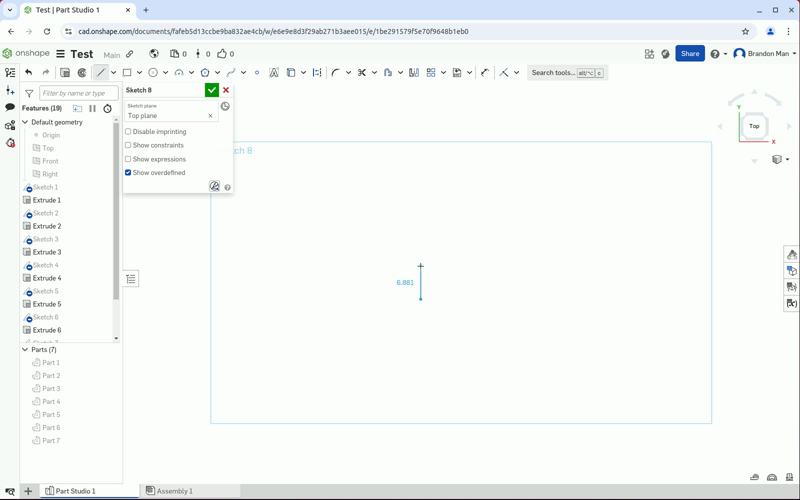
click(420, 265)
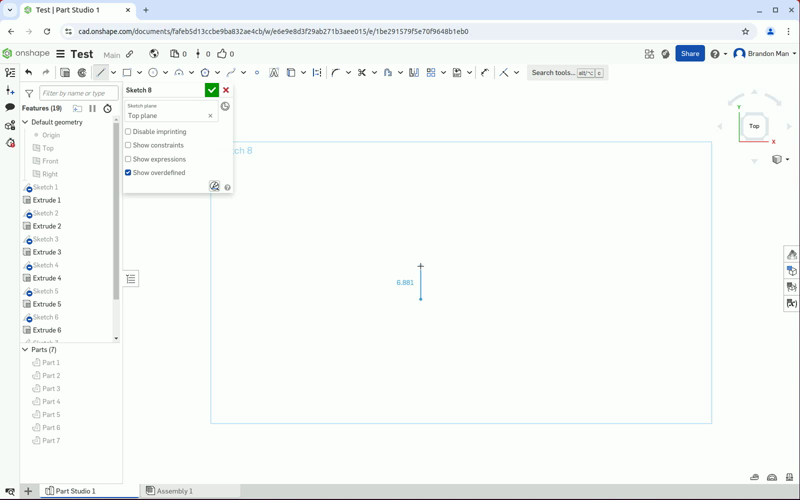
key_up(shift)
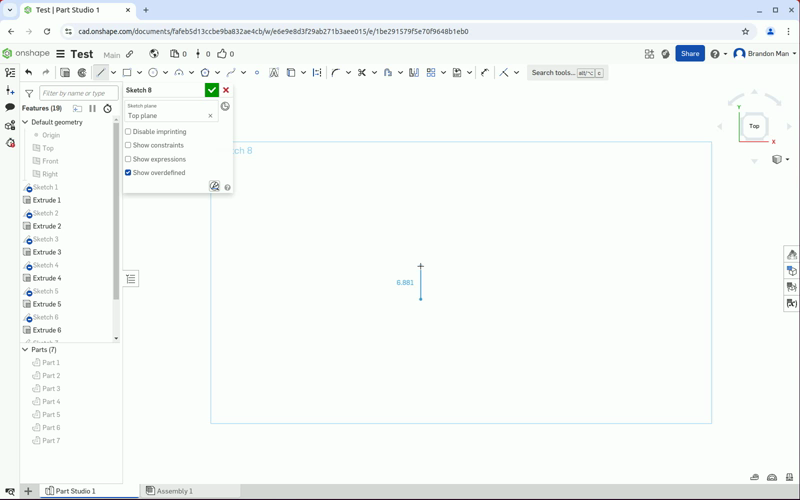
key(esc)
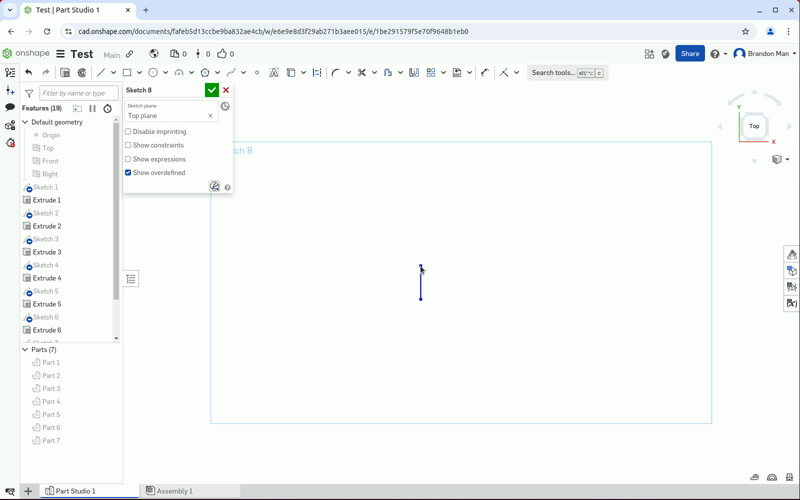
key(a)
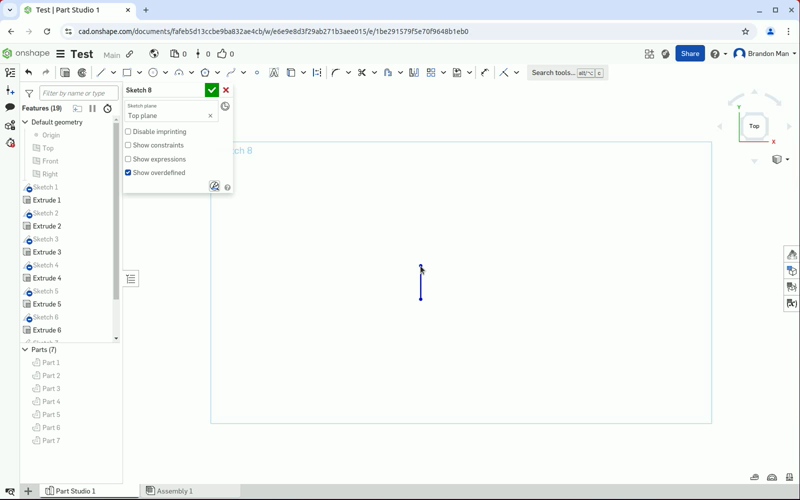
mouse_move(420, 265)
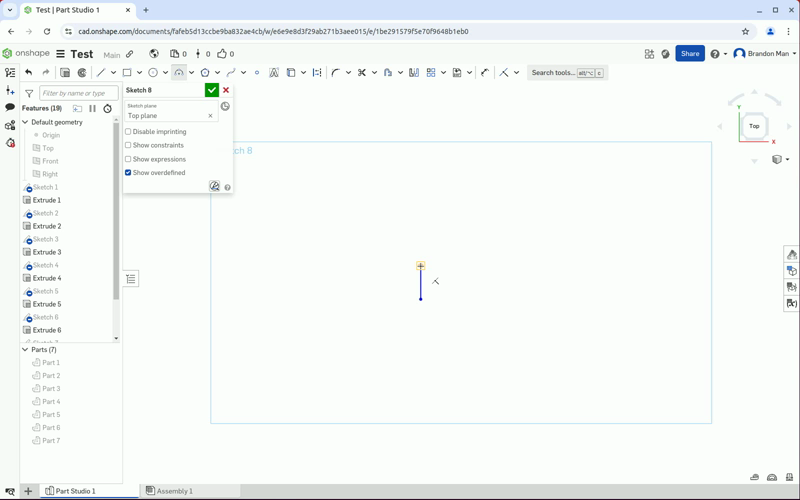
click(420, 265)
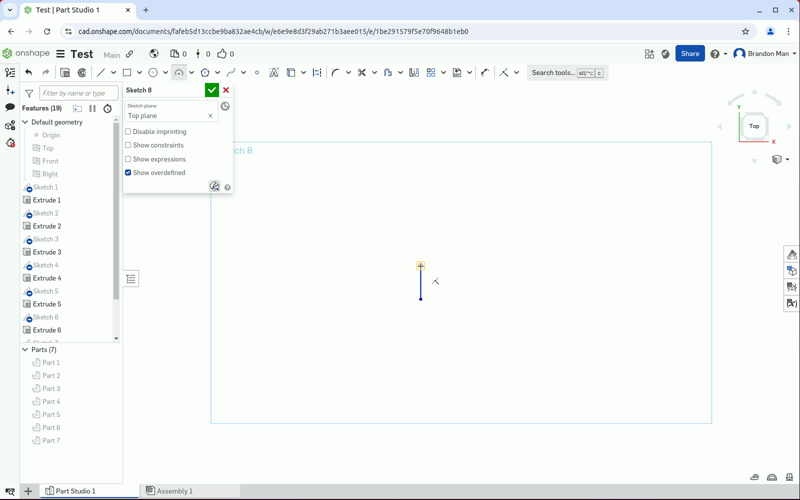
mouse_move(420, 299)
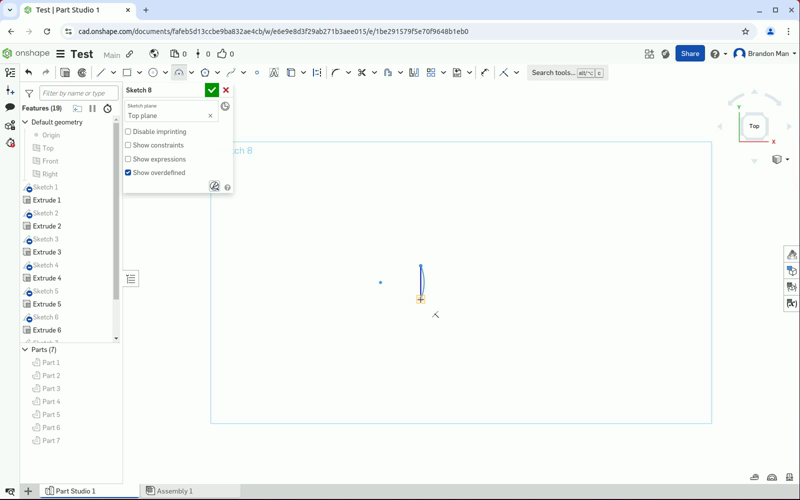
click(420, 299)
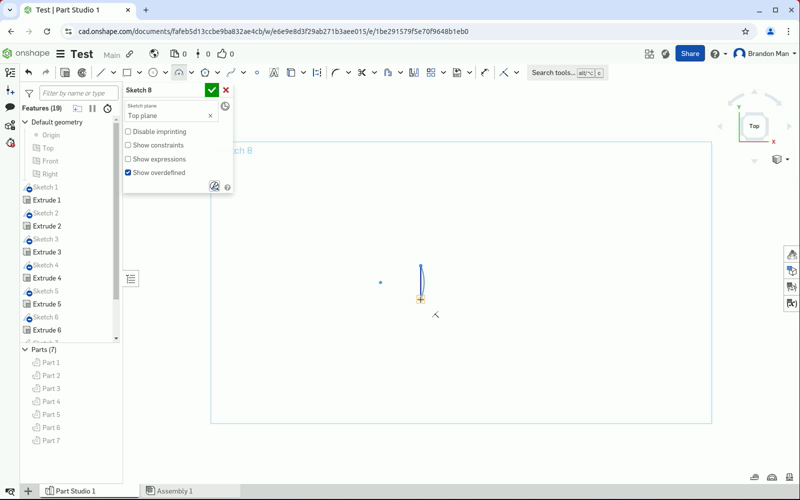
key_down(shift)
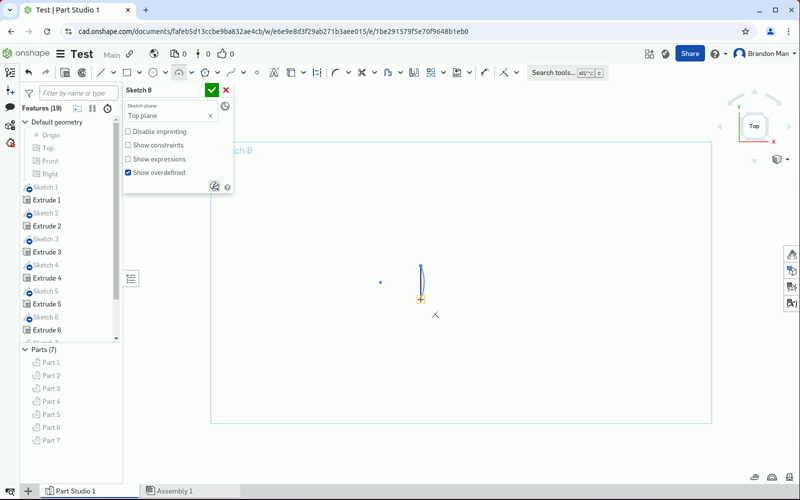
mouse_move(417, 282)
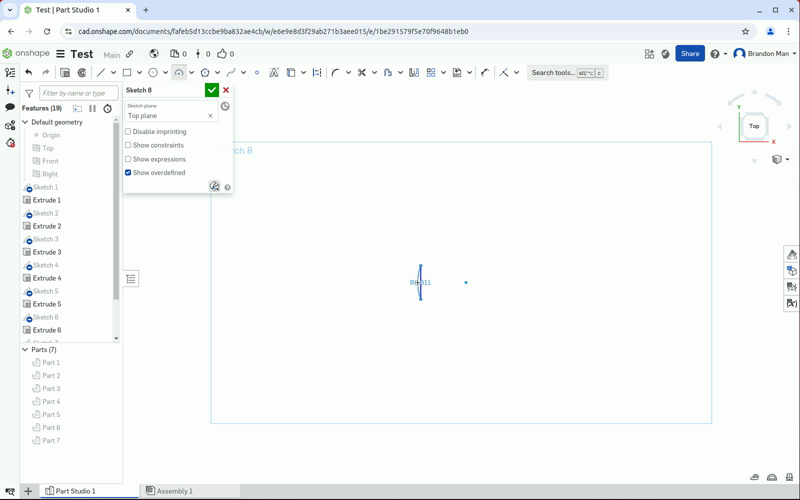
click(417, 282)
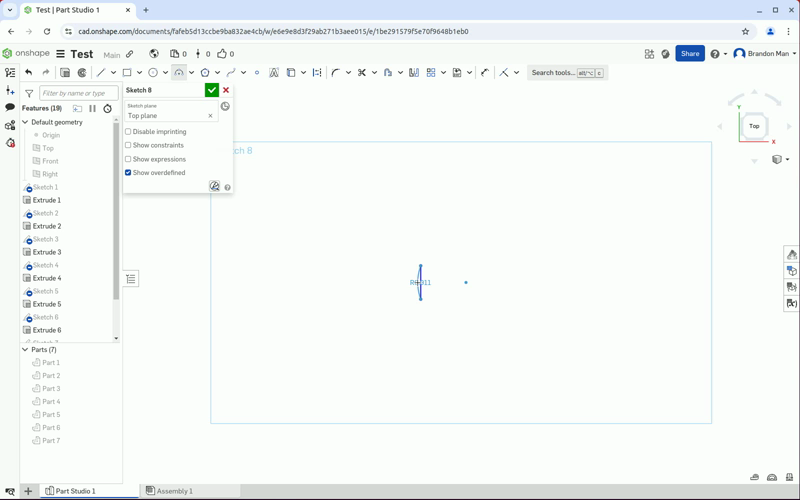
key_up(shift)
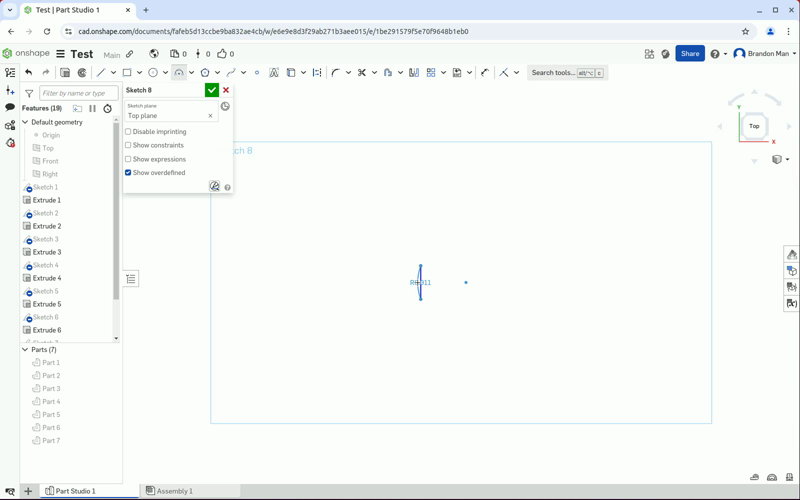
key(esc)
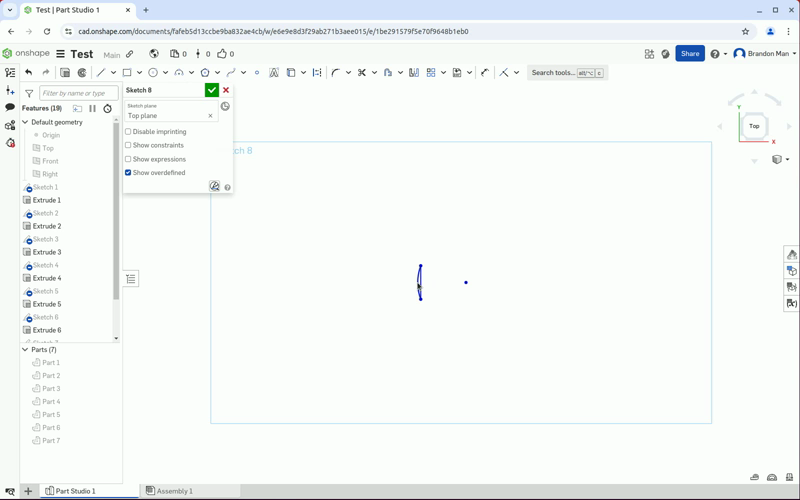
mouse_move(420, 286)
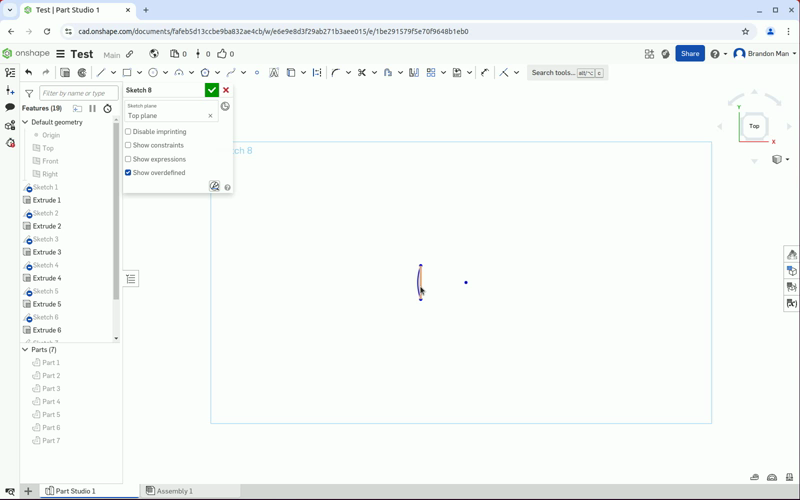
scroll(6)
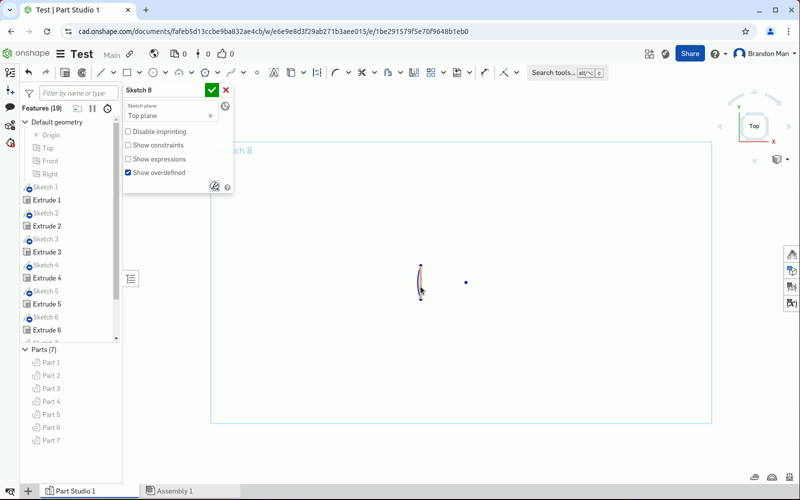
scroll(6)
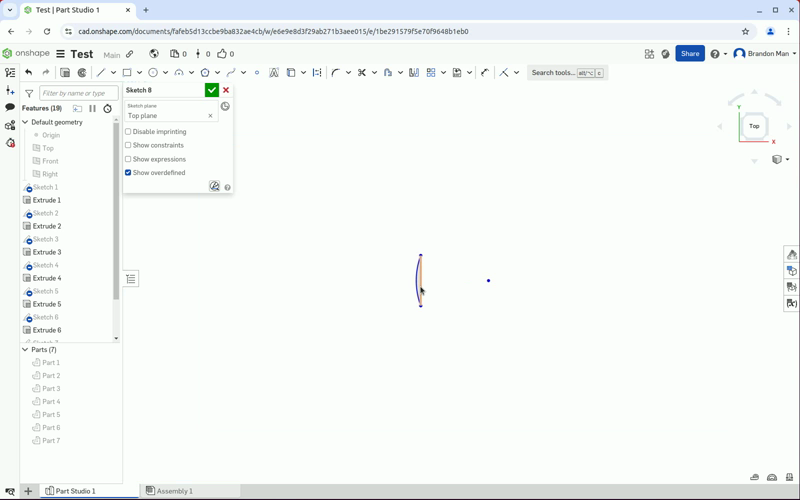
scroll(6)
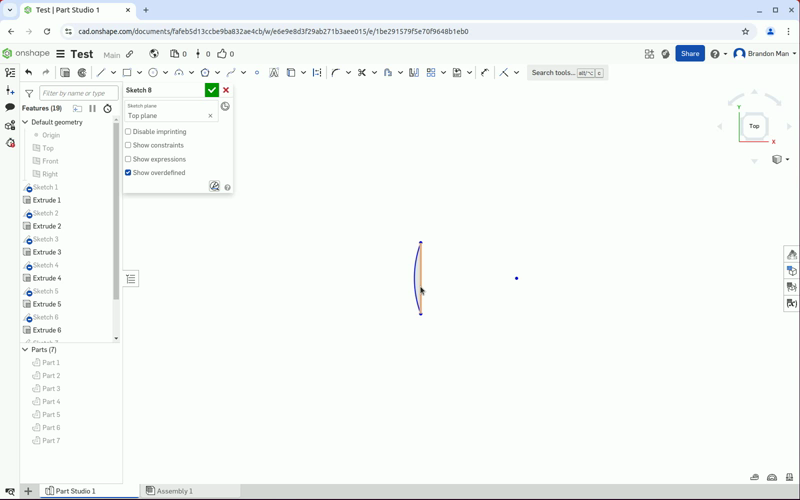
scroll(6)
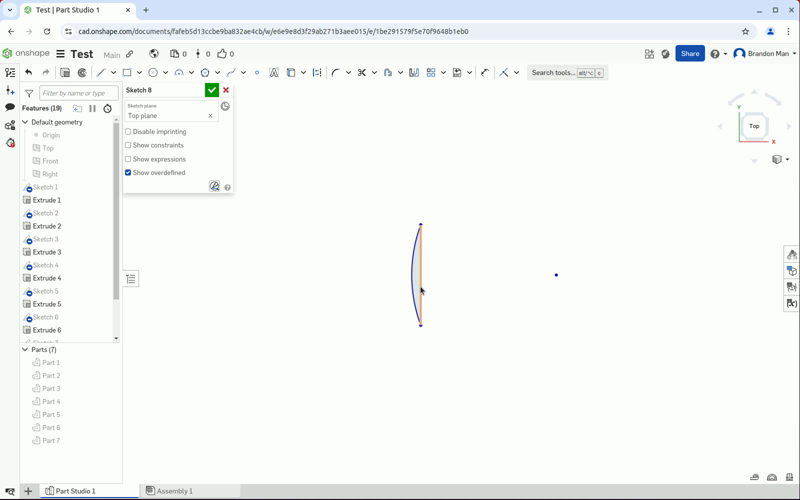
scroll(6)
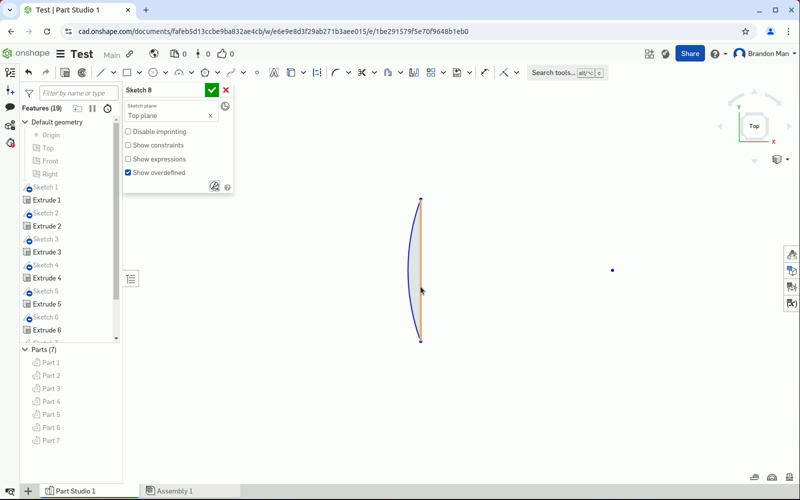
scroll(6)
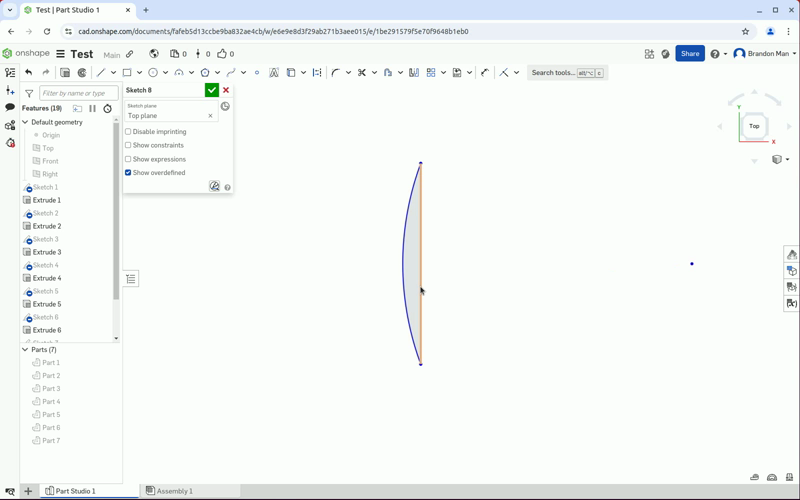
scroll(6)
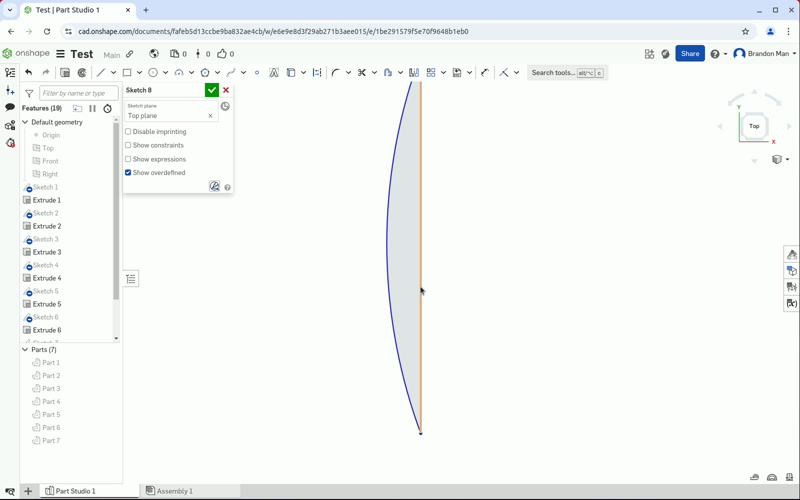
click(420, 286)
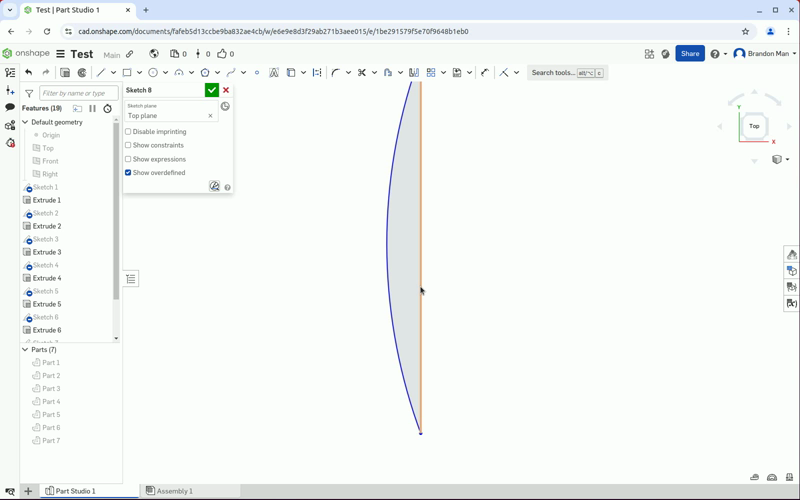
scroll(-6)
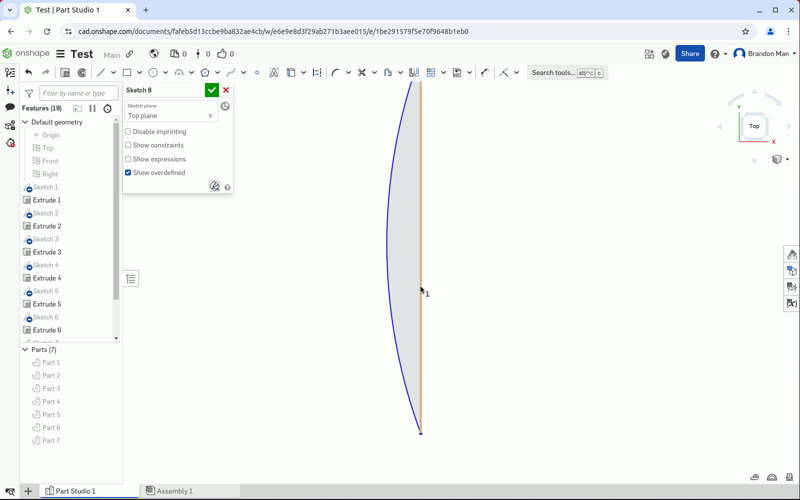
scroll(-6)
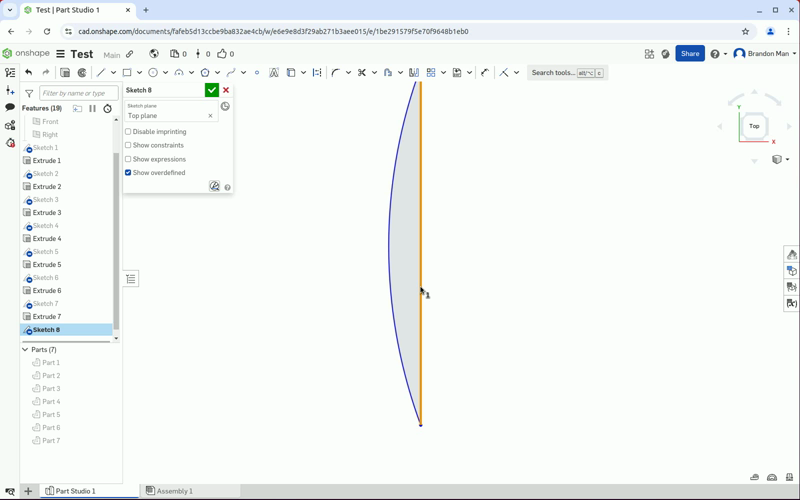
scroll(-6)
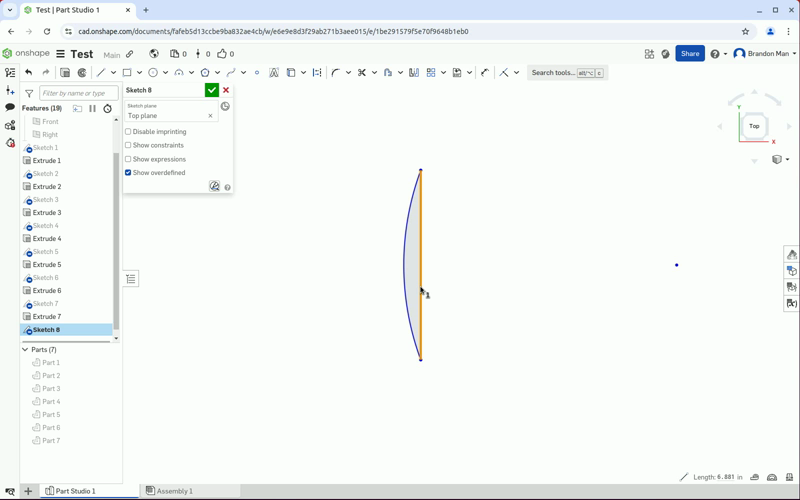
scroll(-6)
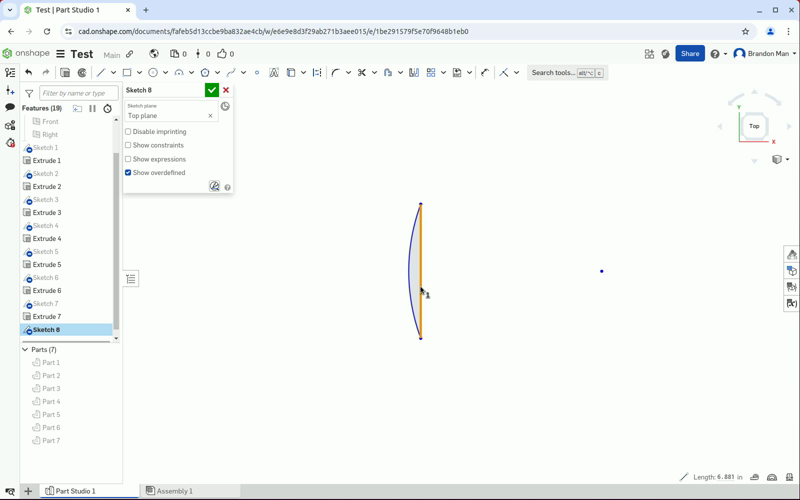
scroll(-6)
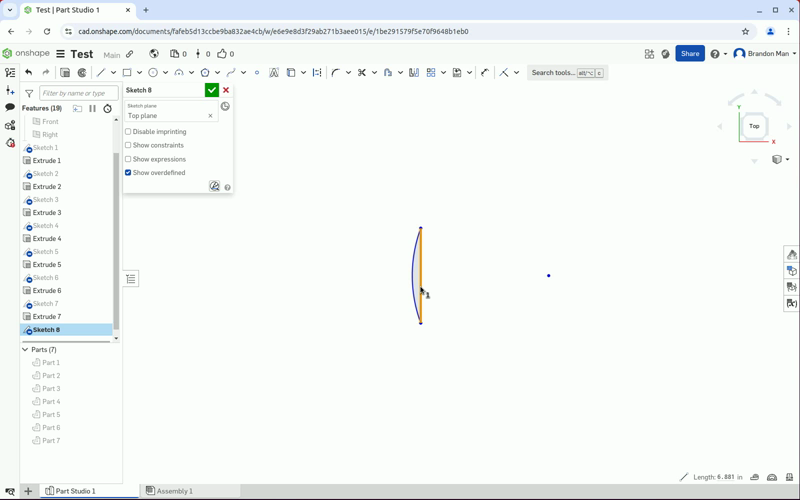
scroll(-6)
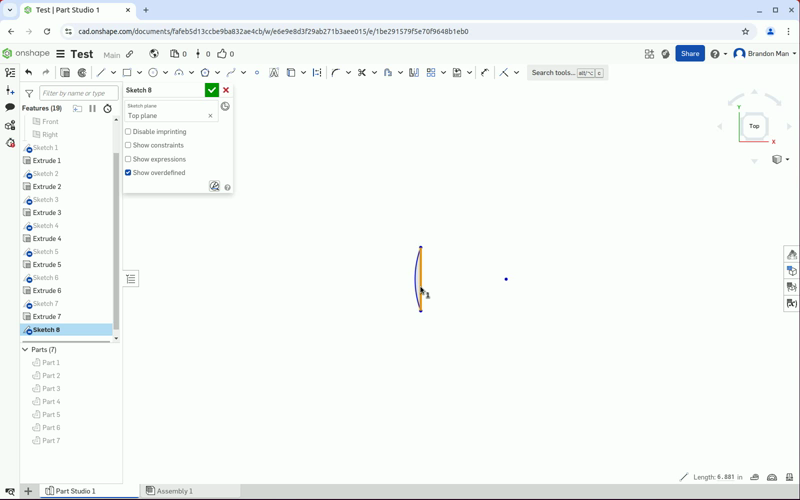
scroll(-6)
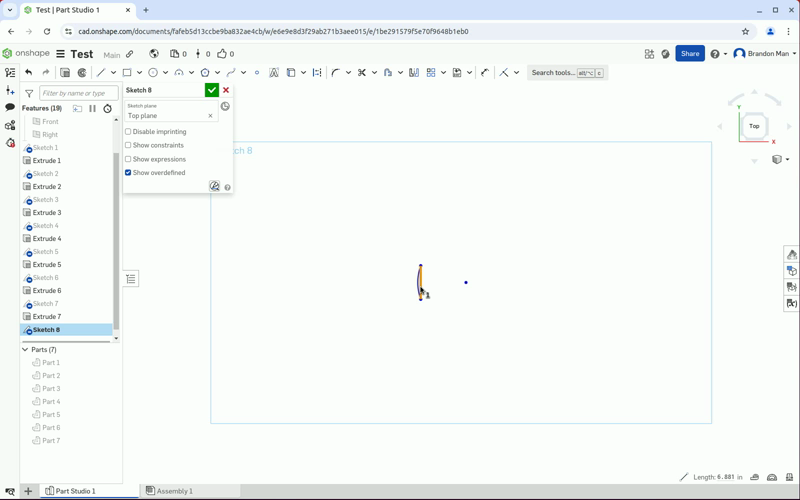
mouse_move(73, 352)
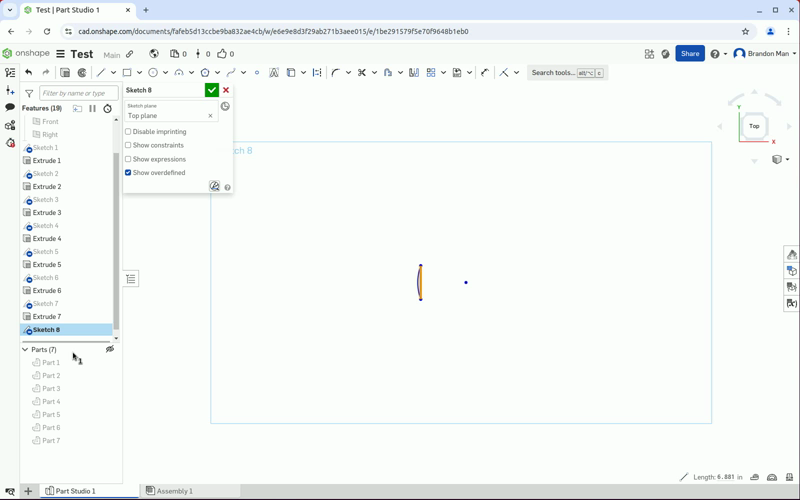
key(shift+y)
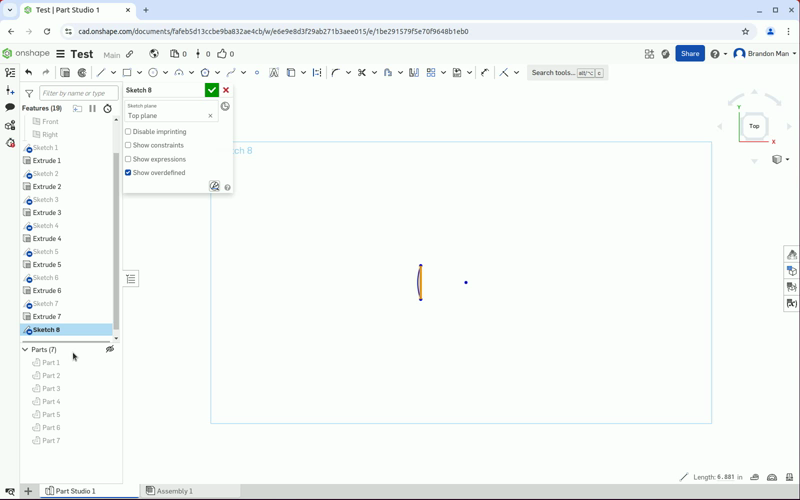
key(shift+e)
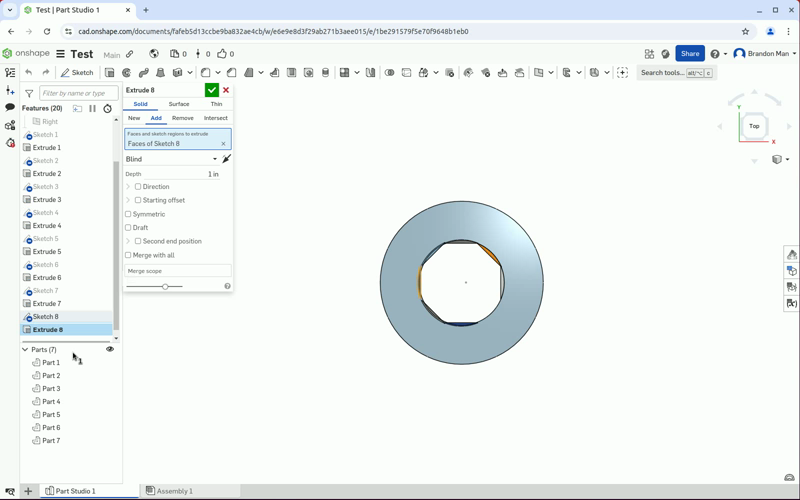
mouse_move(143, 106)
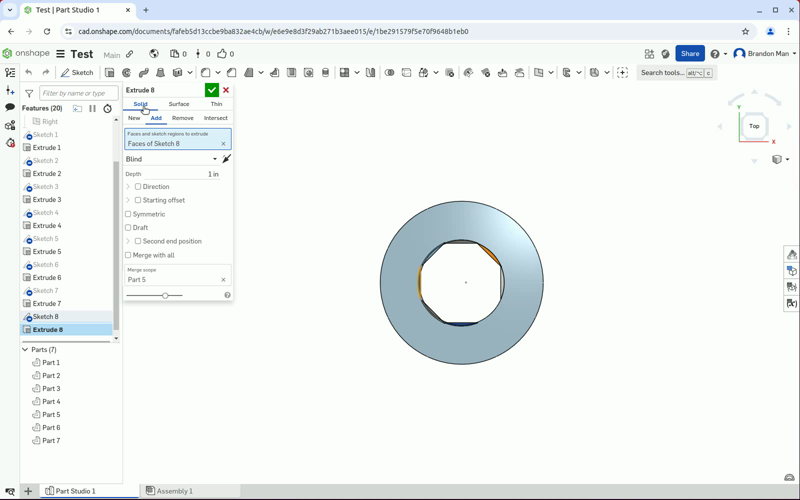
click(143, 106)
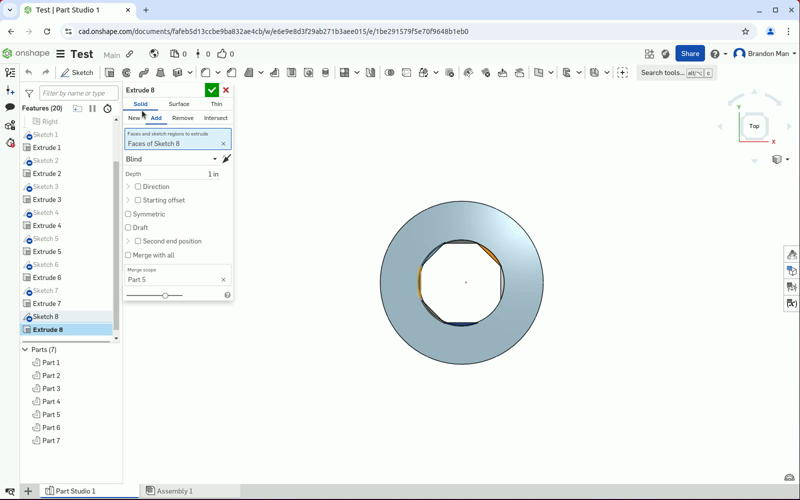
mouse_move(137, 120)
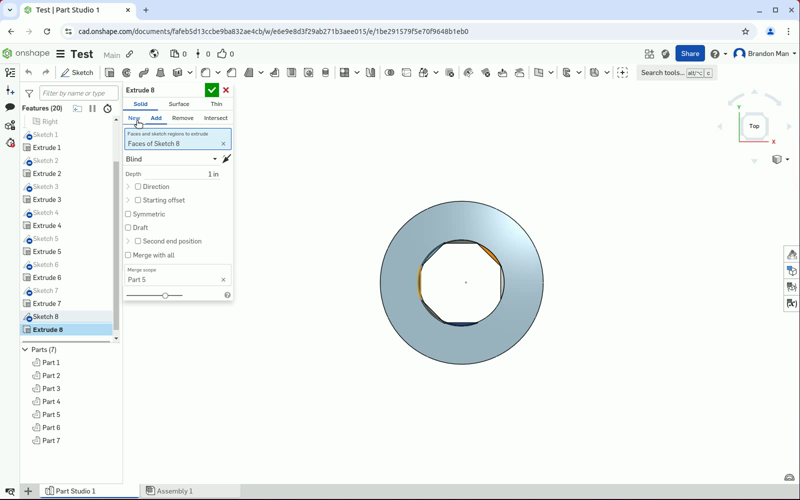
click(137, 120)
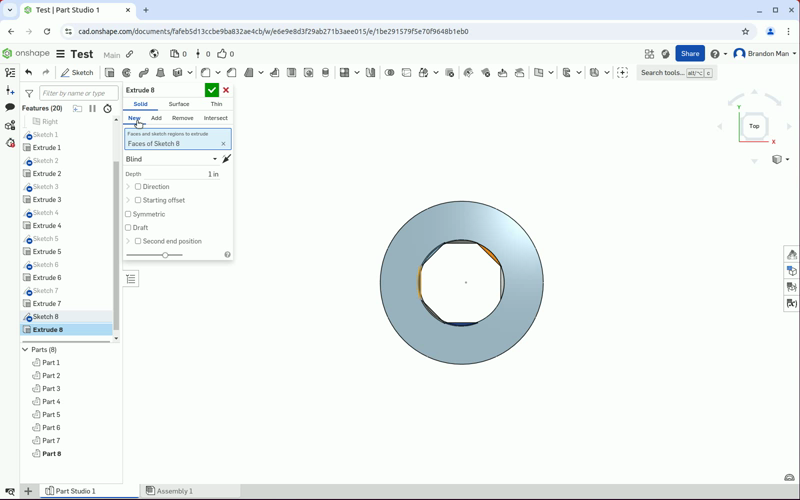
key(tab, 4)
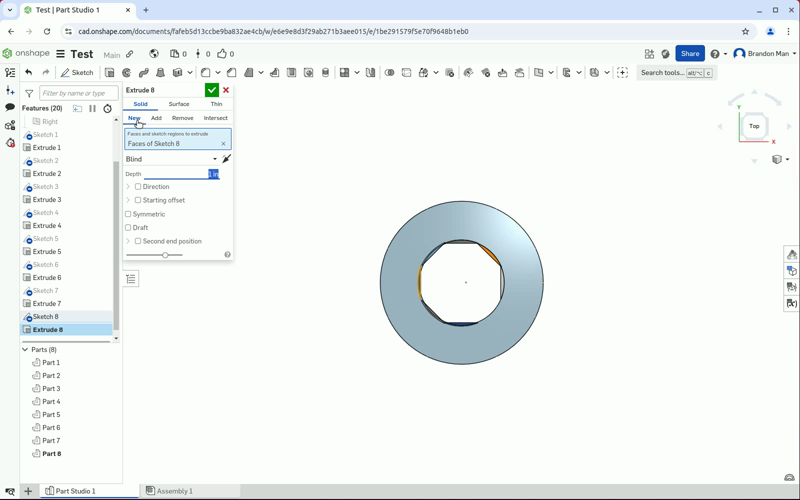
text(1.444)
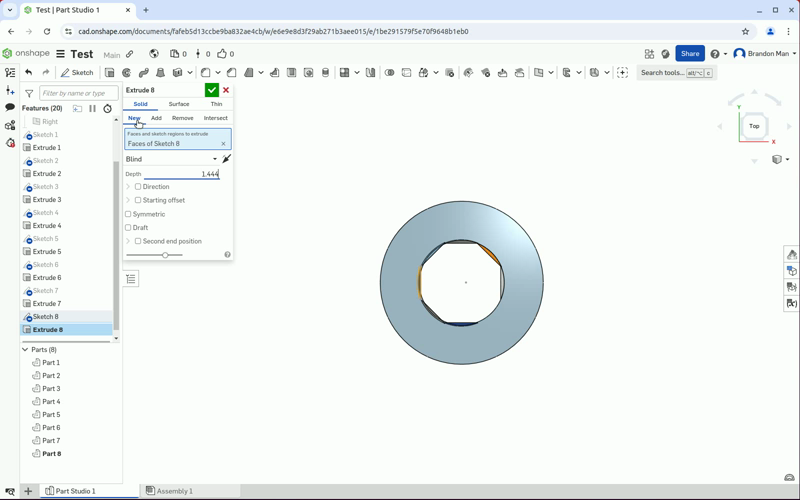
key(enter)
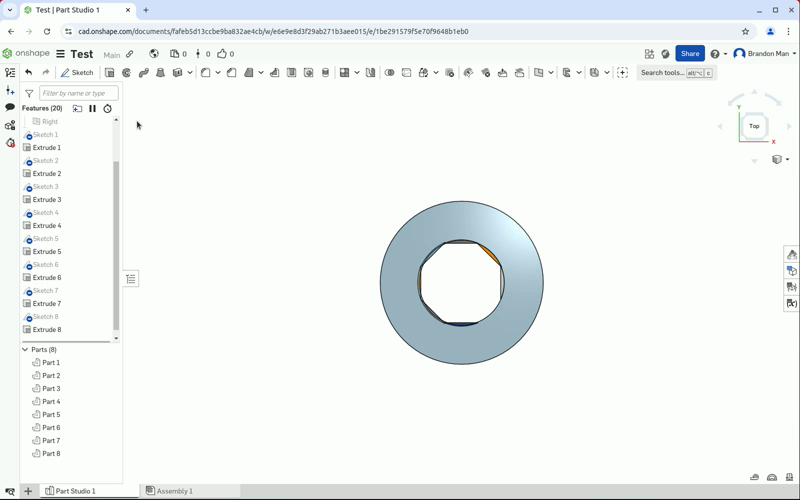
key(shift+h)
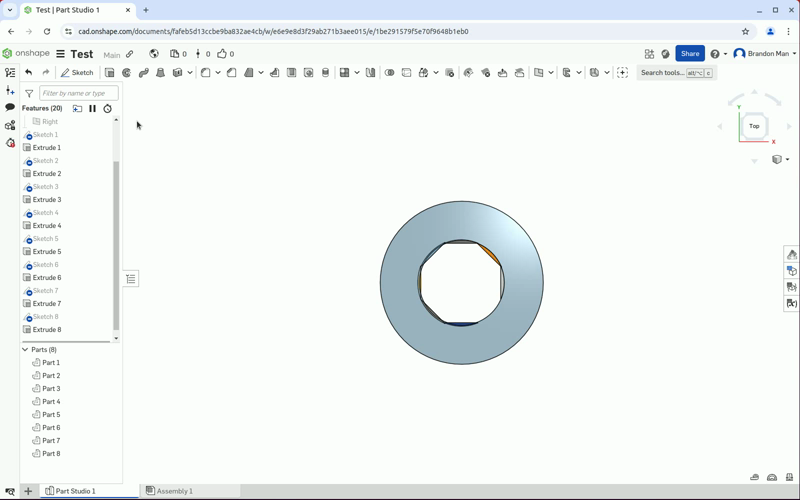
key(shift+h)
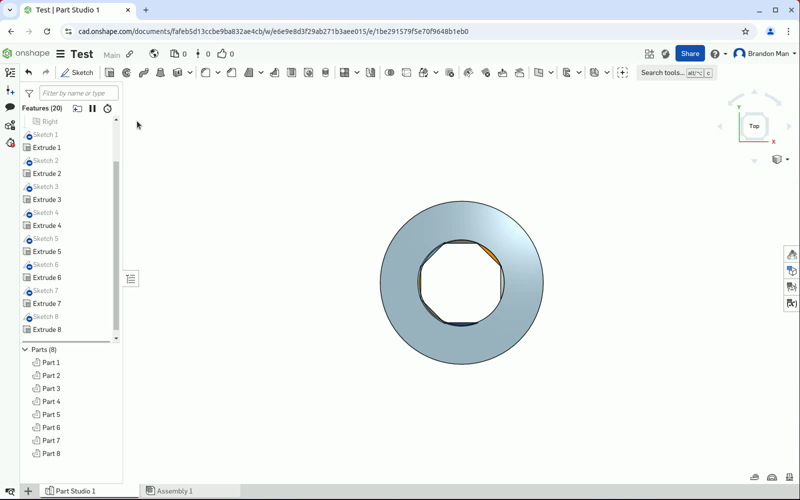
mouse_move(69, 137)
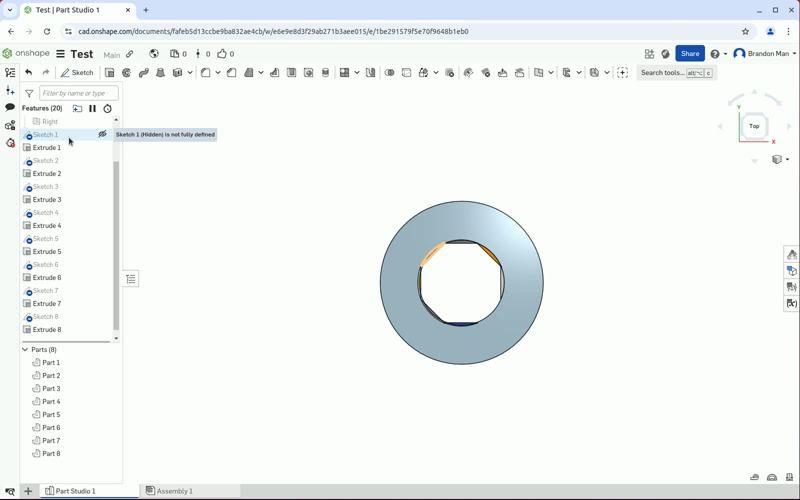
click(69, 137)
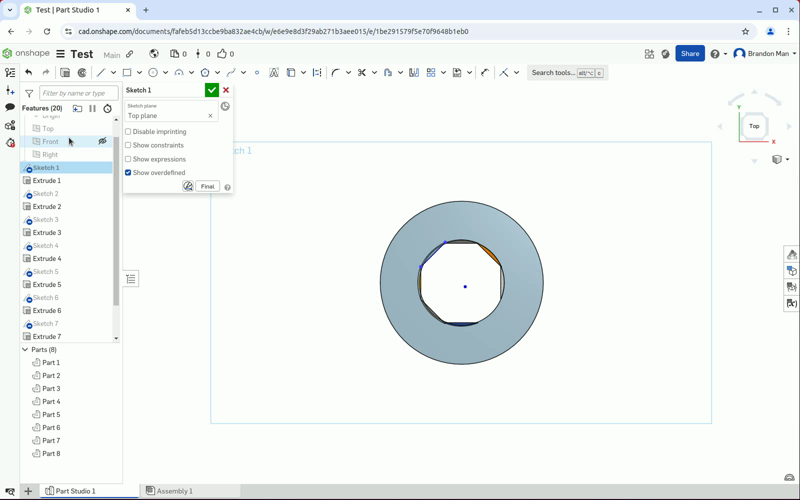
mouse_move(229, 92)
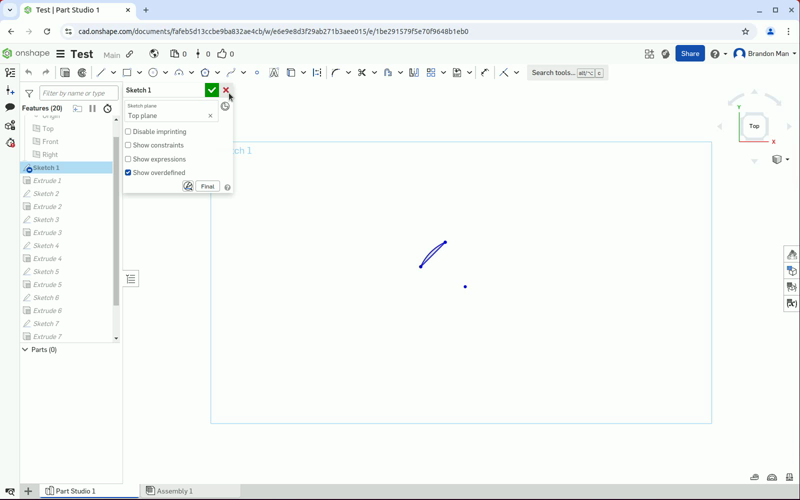
click(229, 92)
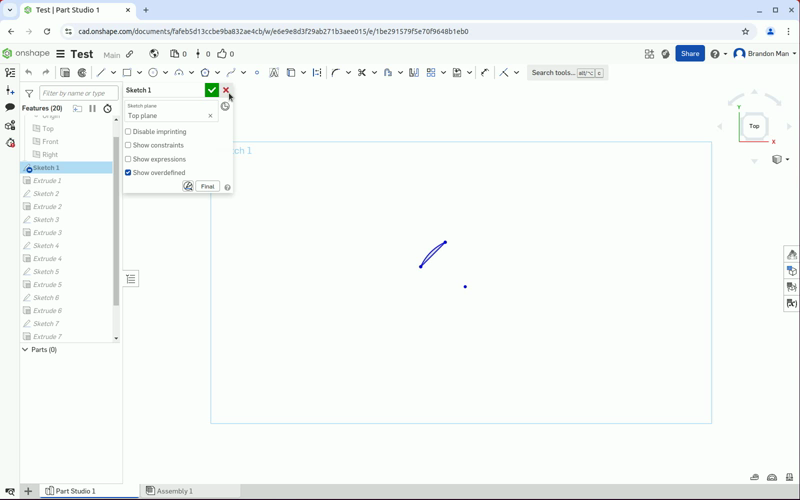
key(shift+s)
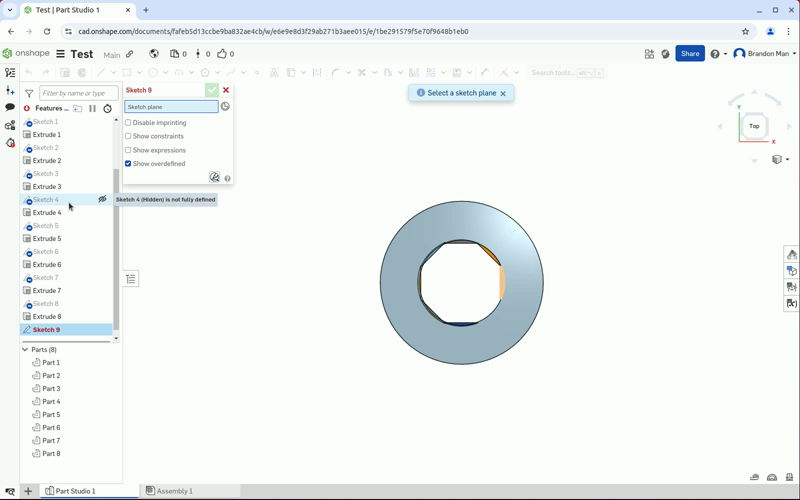
scroll(3)
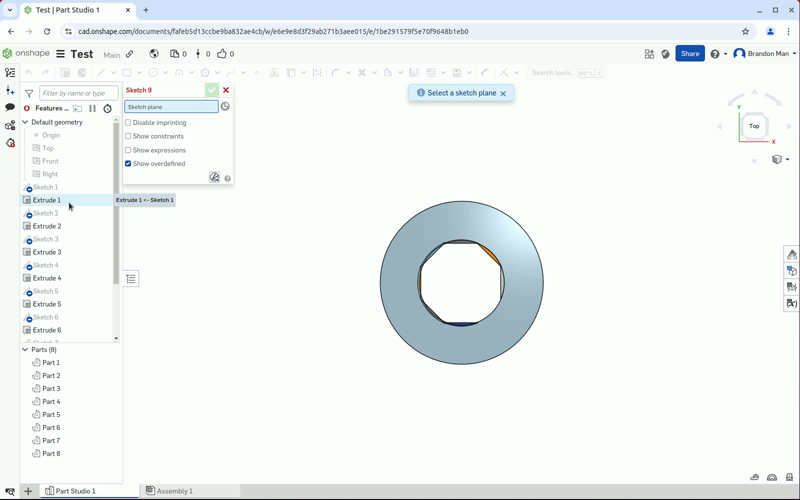
mouse_move(69, 150)
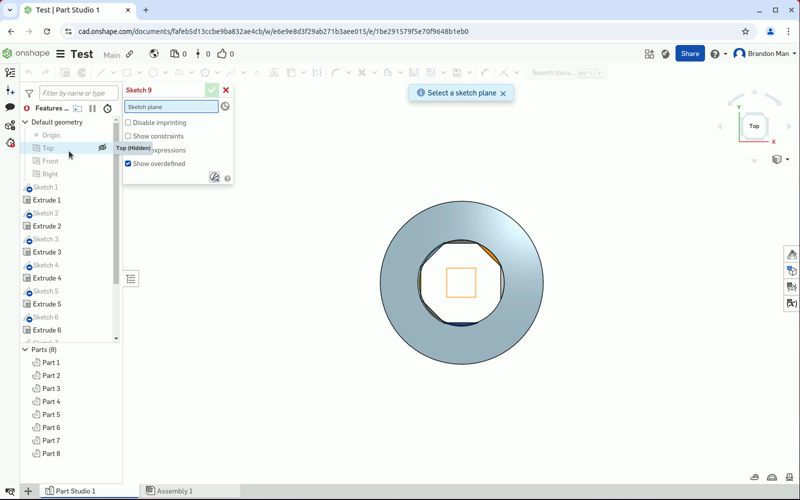
click(69, 150)
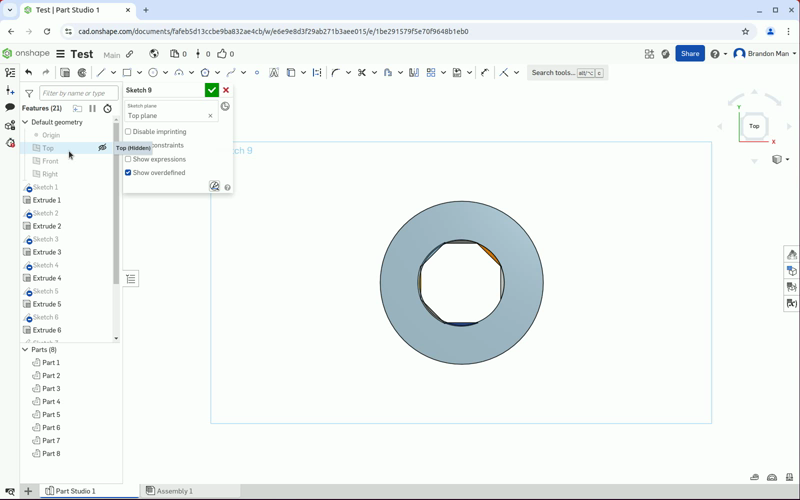
mouse_move(73, 352)
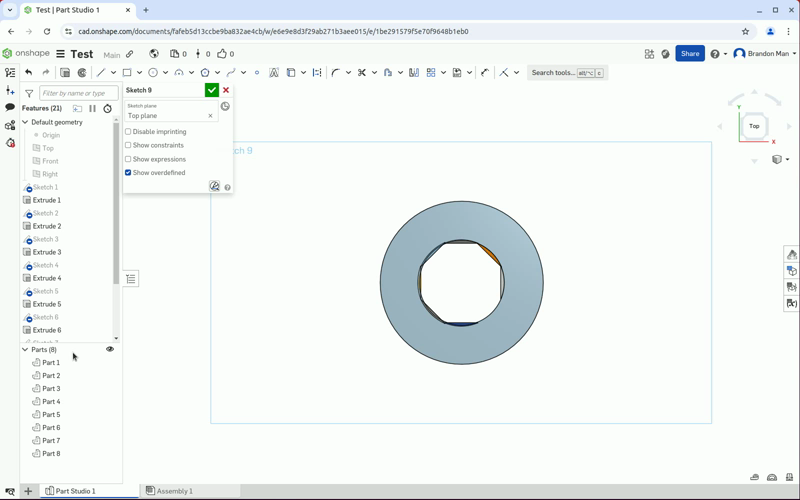
key(y)
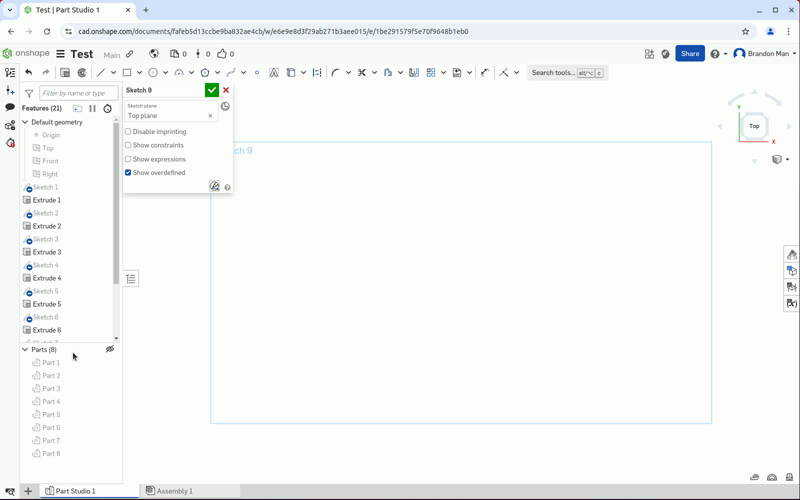
key(a)
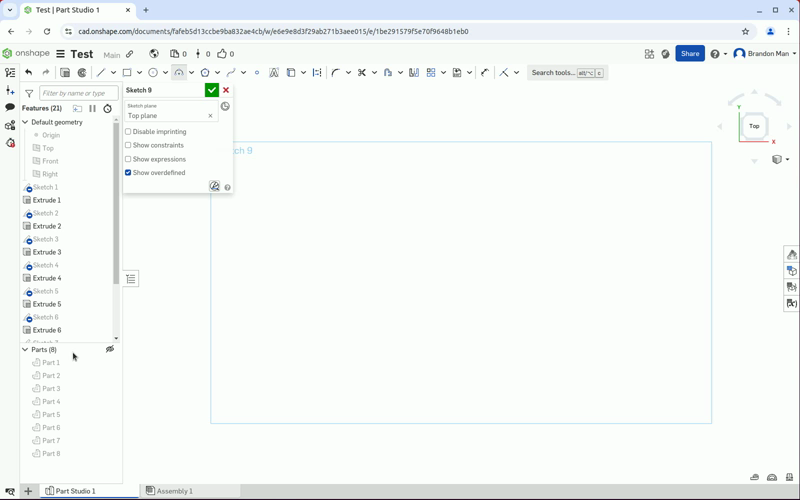
key_down(shift)
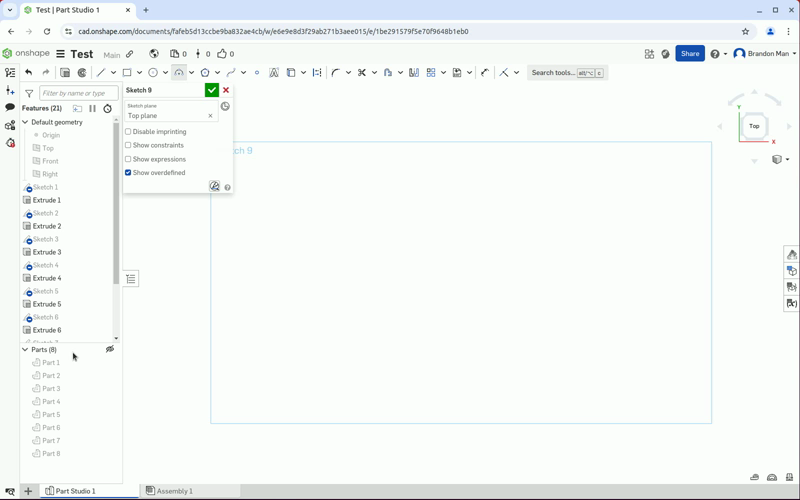
mouse_move(477, 322)
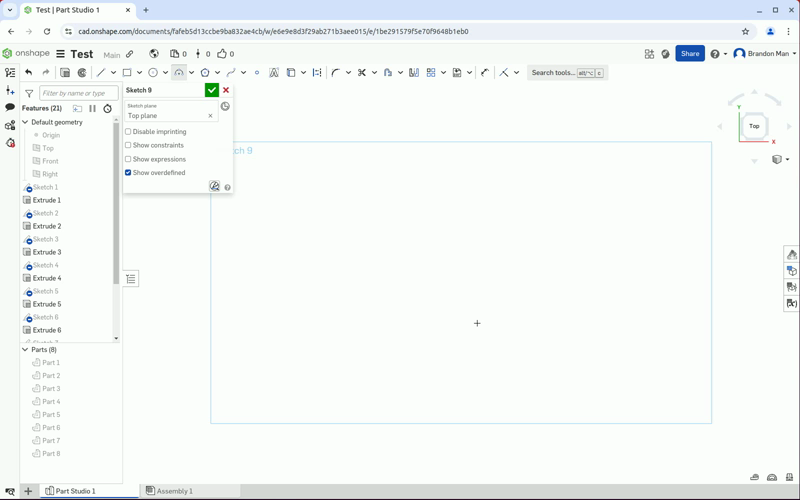
click(477, 322)
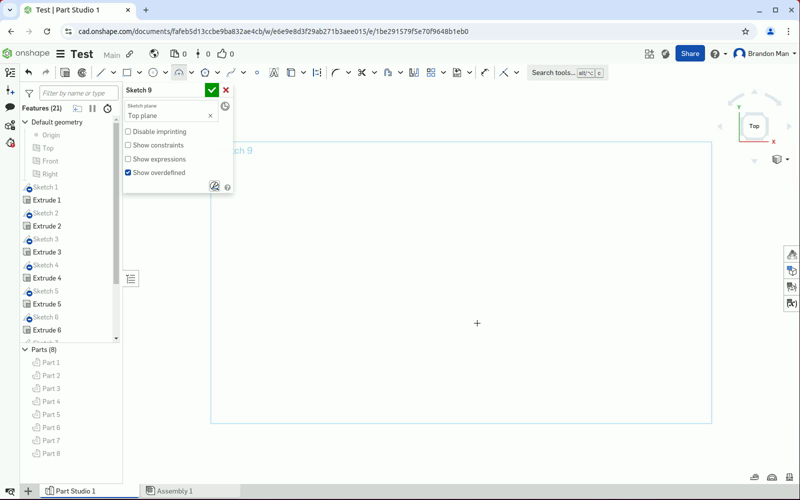
key_up(shift)
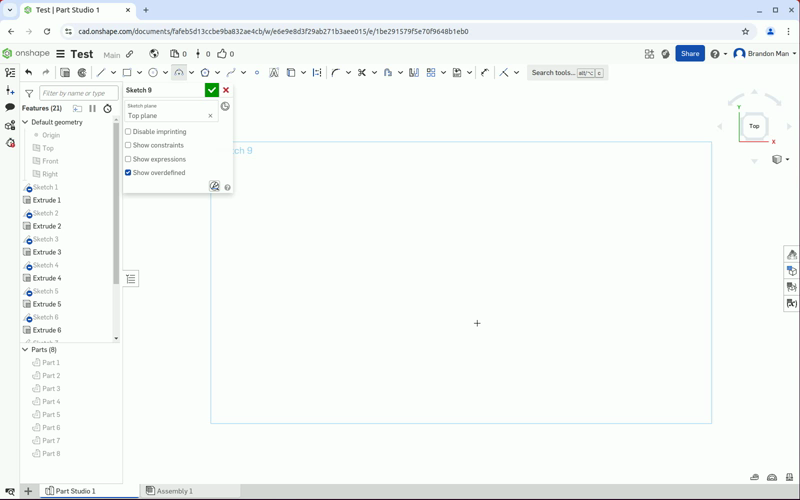
key_down(shift)
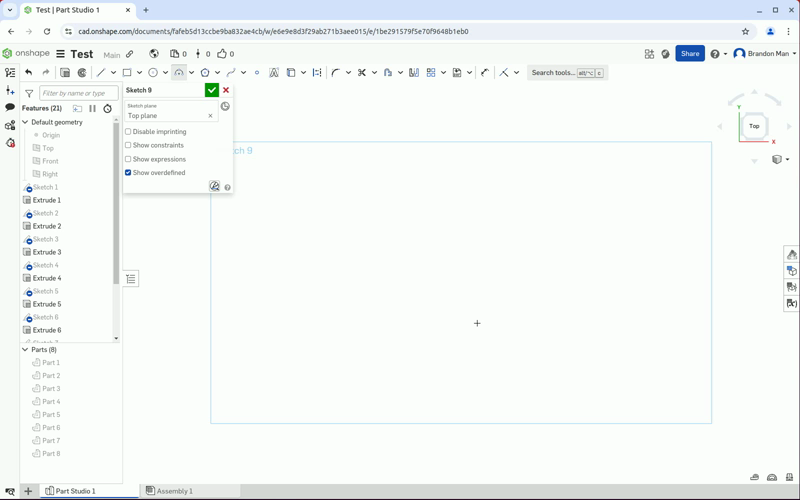
mouse_move(501, 298)
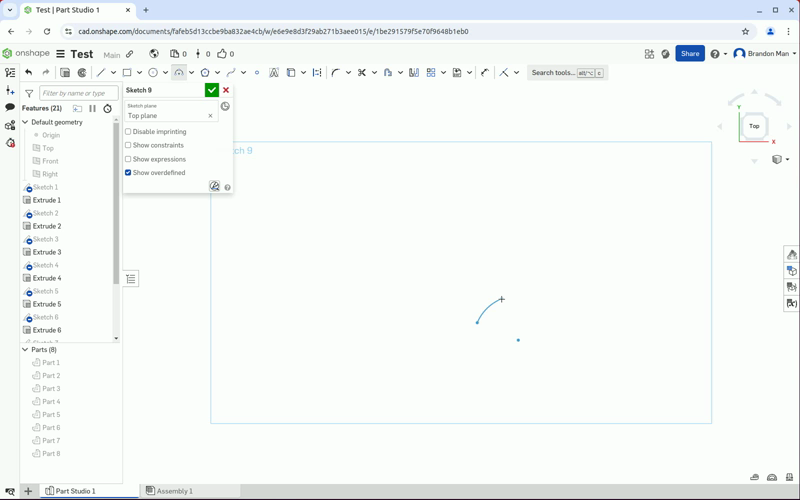
click(501, 298)
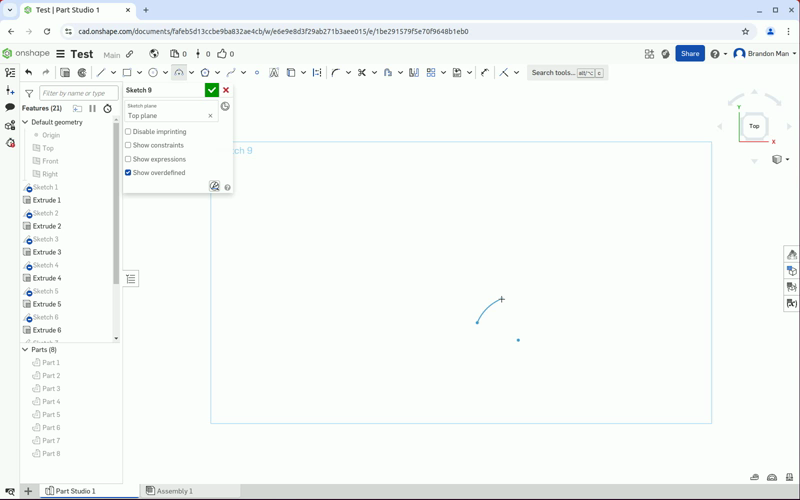
mouse_move(491, 312)
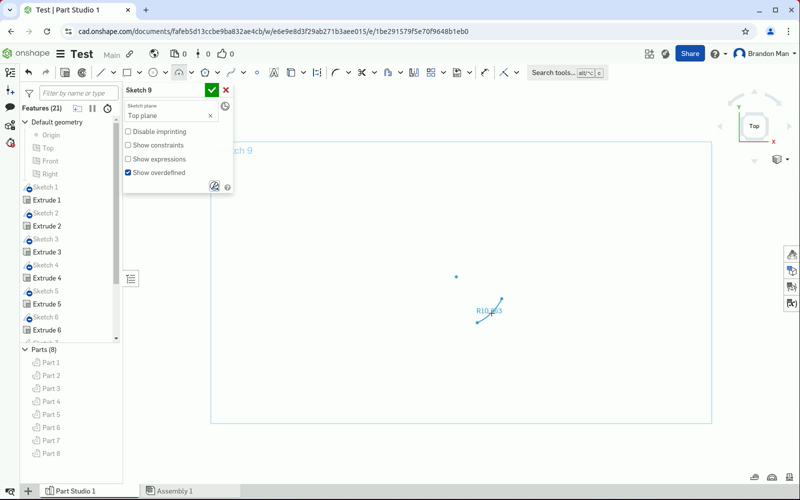
click(491, 312)
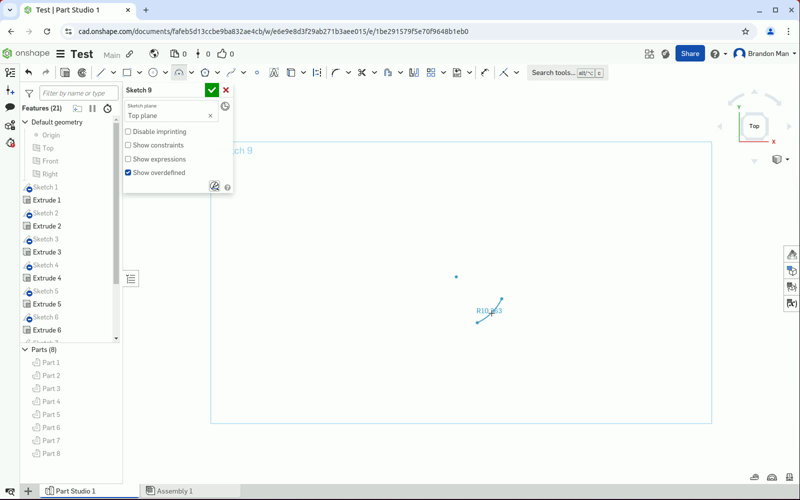
key_up(shift)
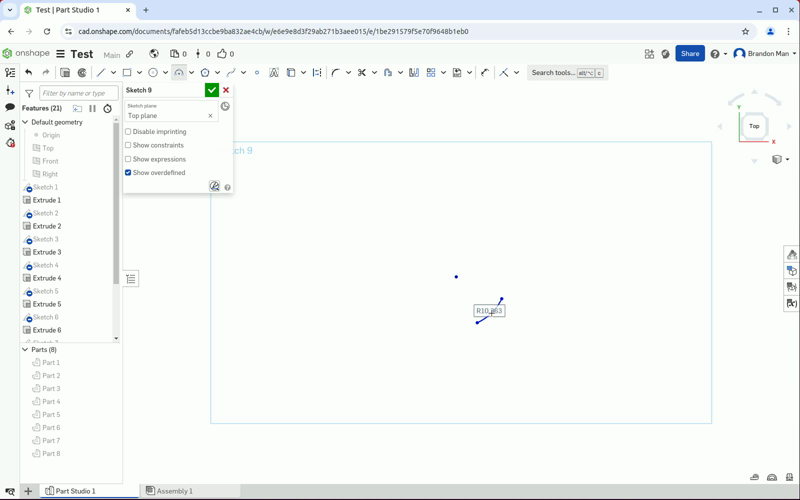
key(esc)
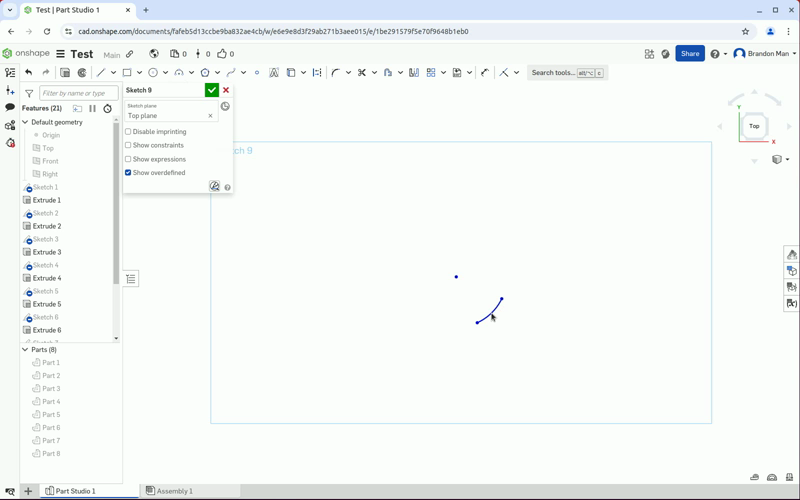
key(l)
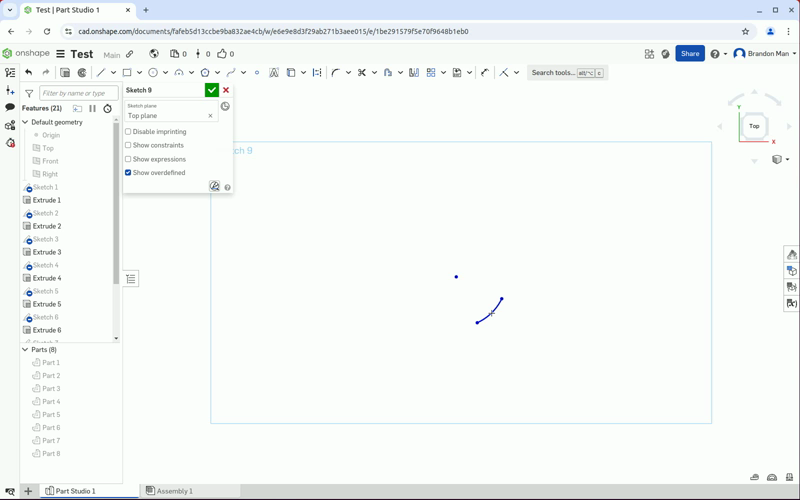
mouse_move(501, 298)
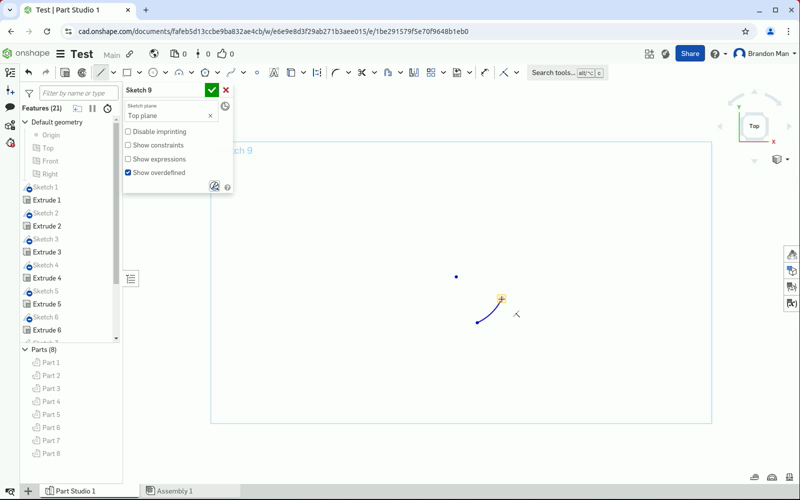
click(501, 298)
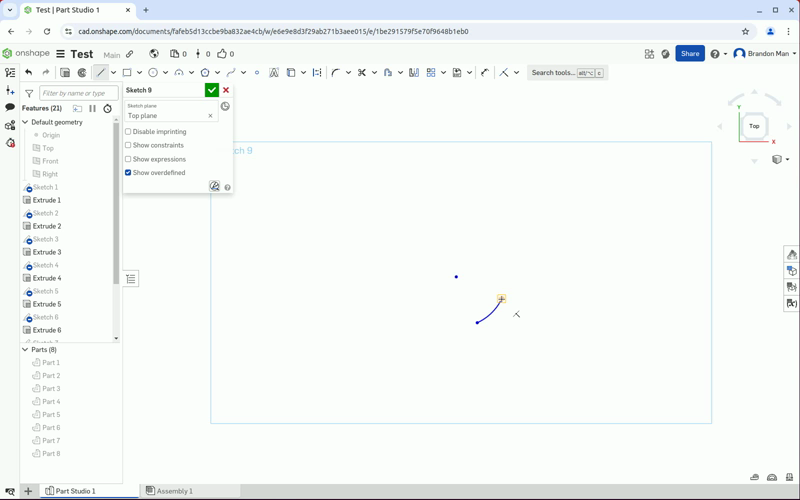
mouse_move(531, 298)
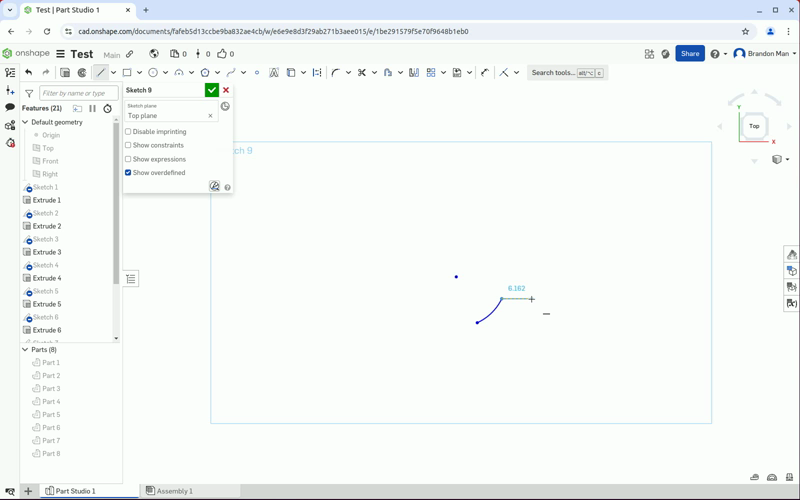
key_down(shift)
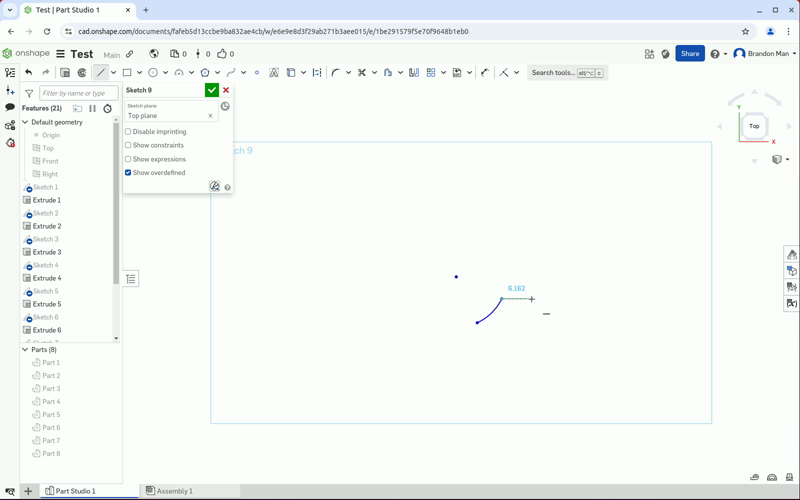
mouse_move(477, 322)
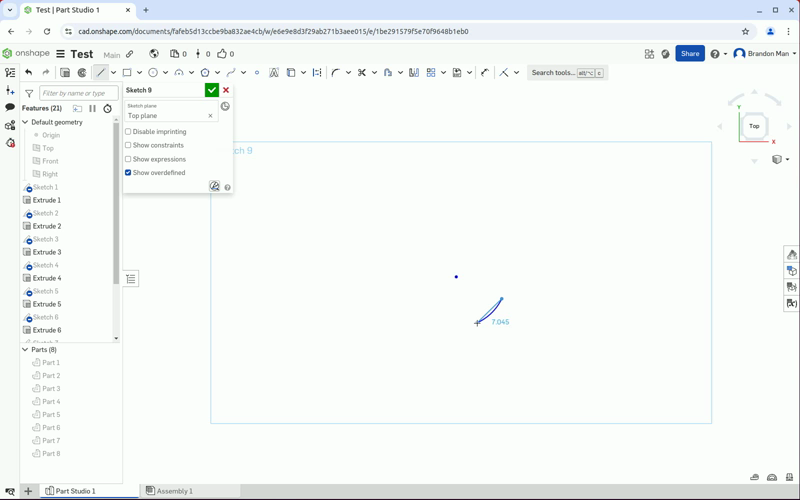
key_up(shift)
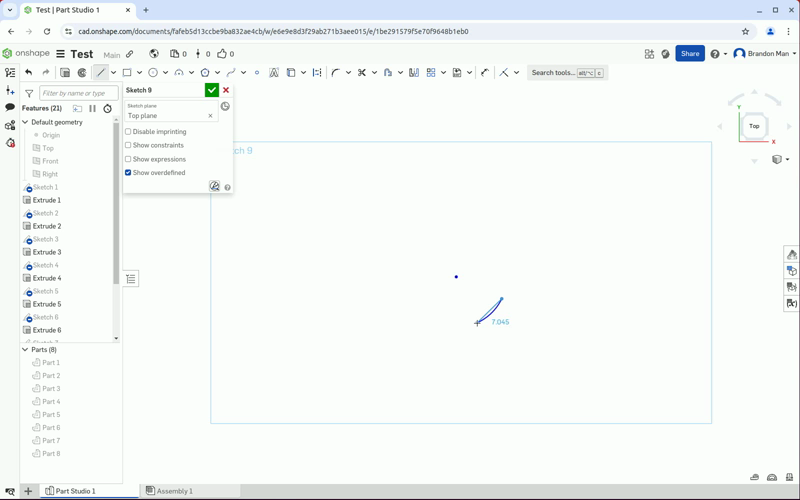
click(477, 322)
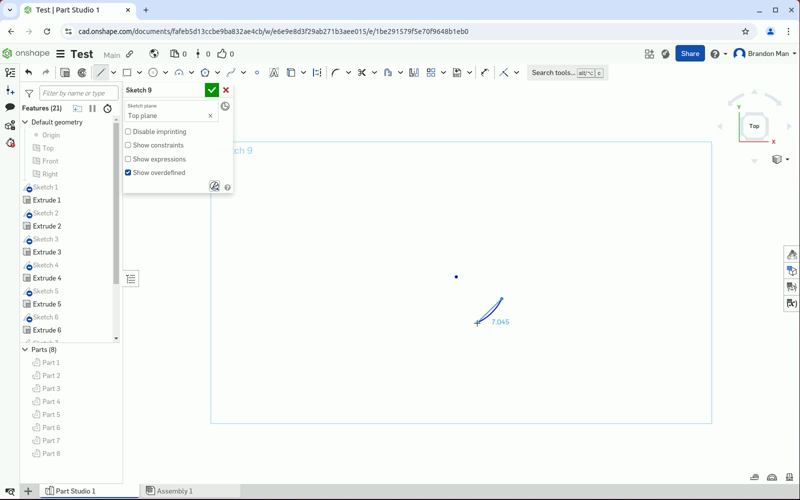
key(esc)
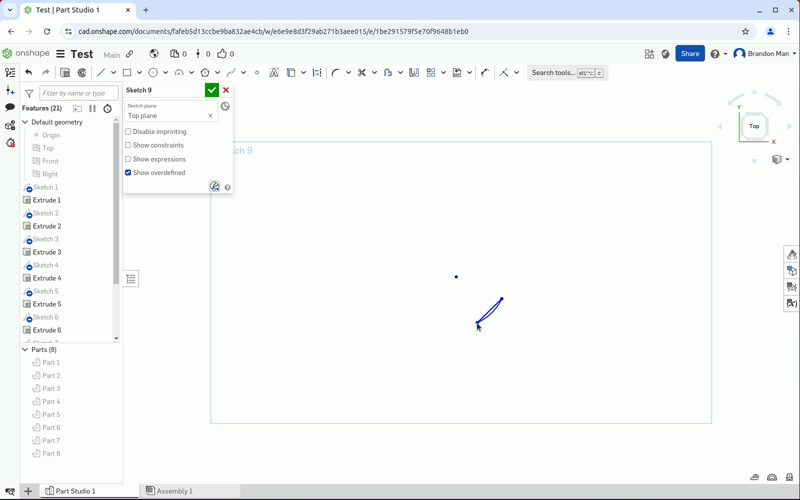
mouse_move(488, 311)
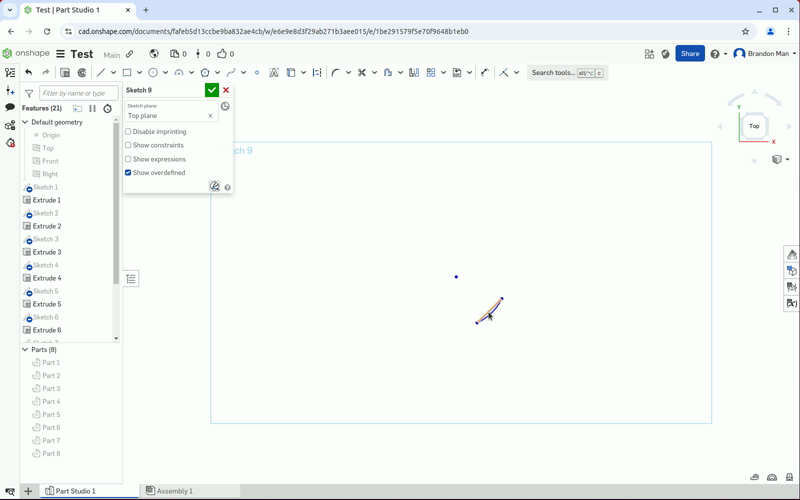
scroll(6)
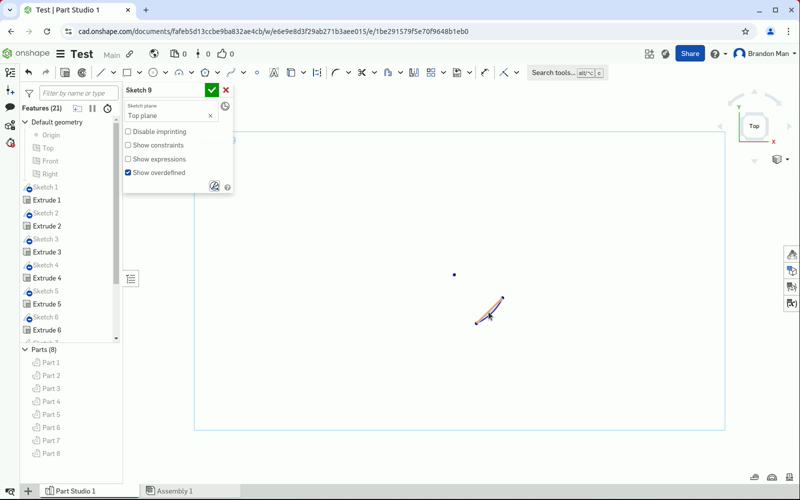
scroll(6)
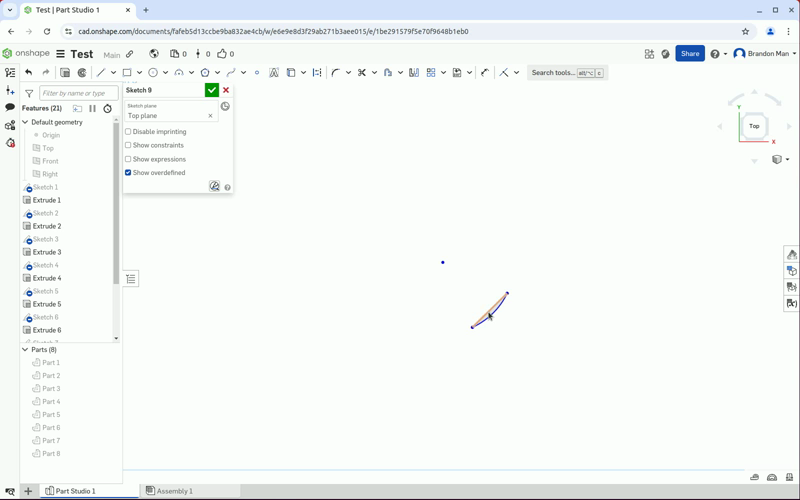
scroll(6)
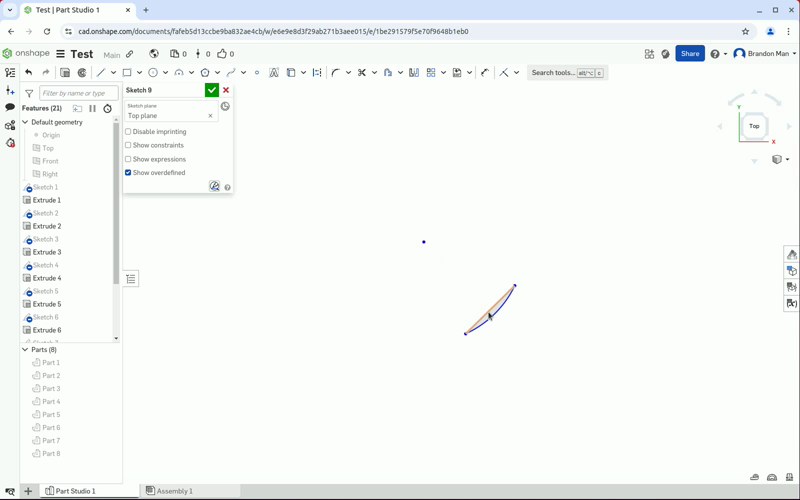
scroll(6)
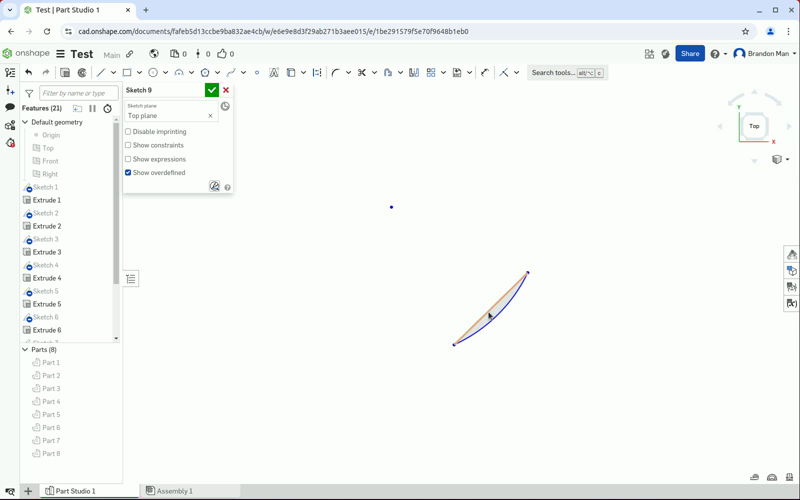
scroll(6)
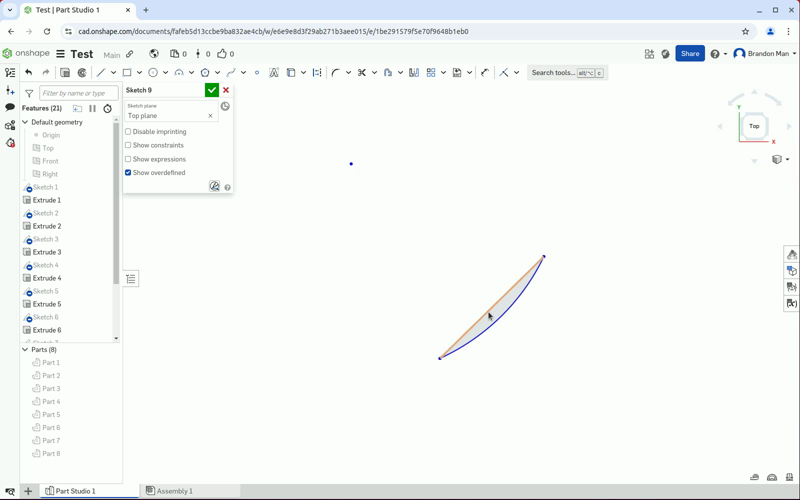
scroll(6)
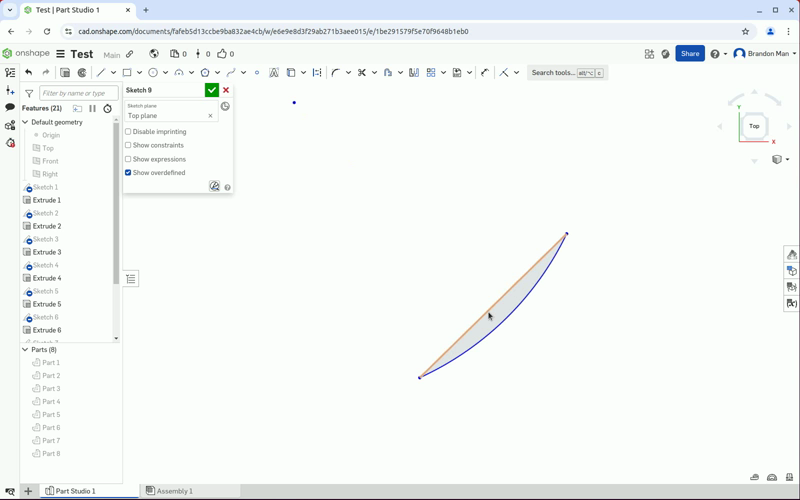
scroll(6)
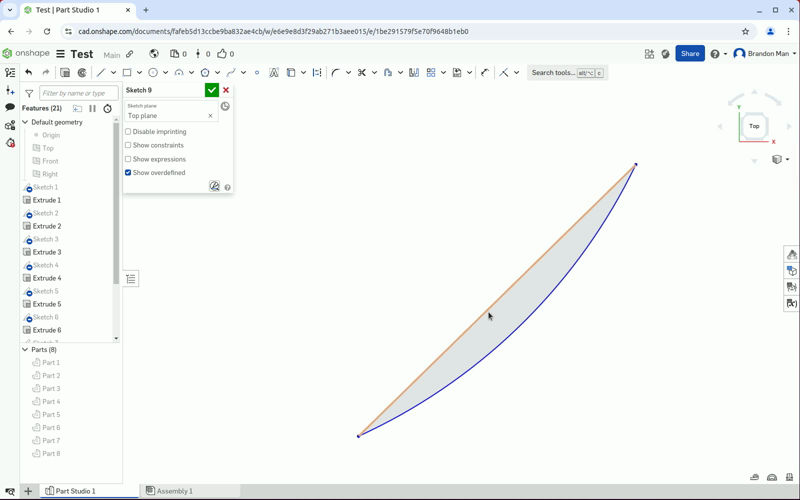
click(488, 311)
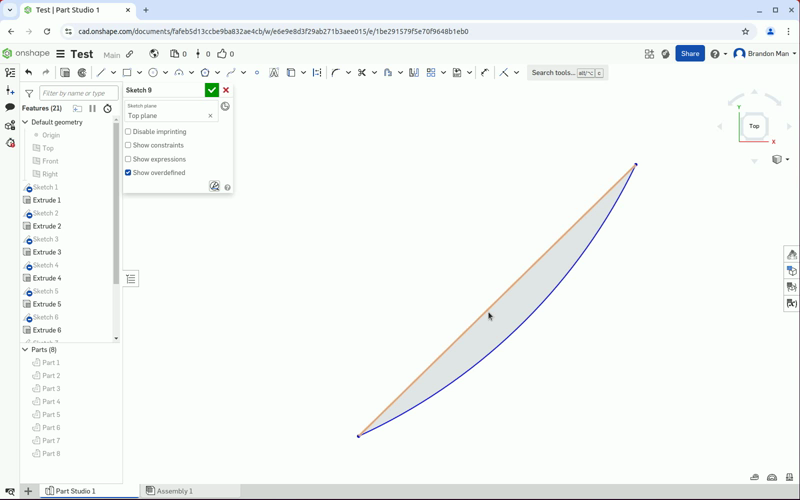
scroll(-6)
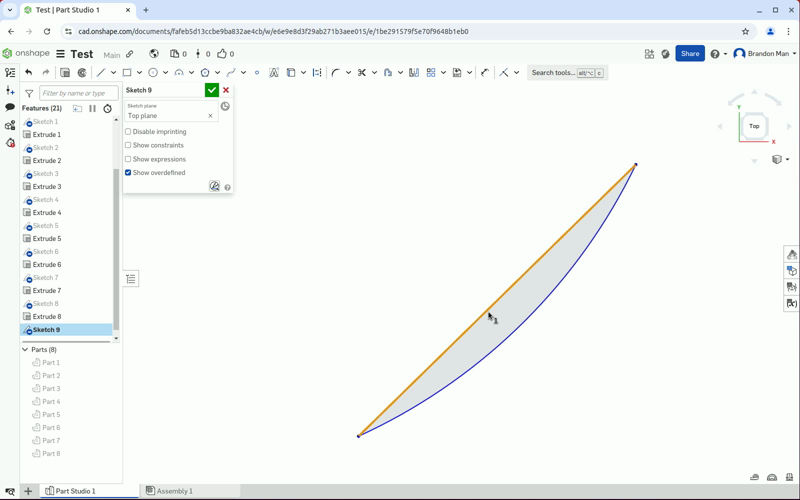
scroll(-6)
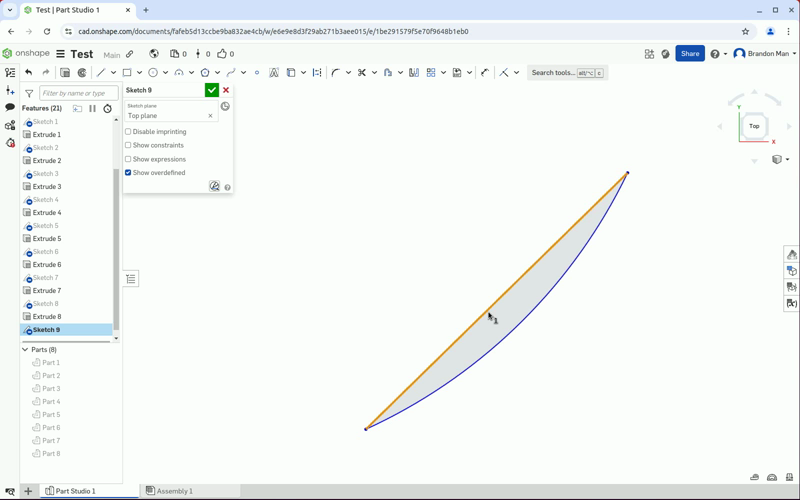
scroll(-6)
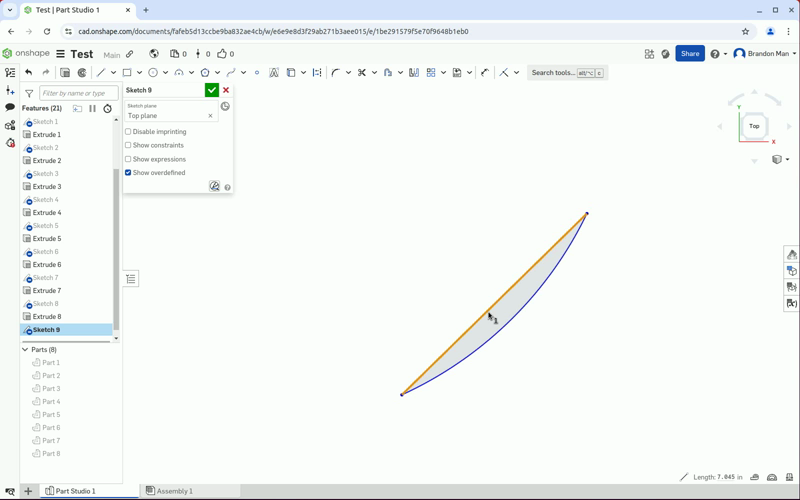
scroll(-6)
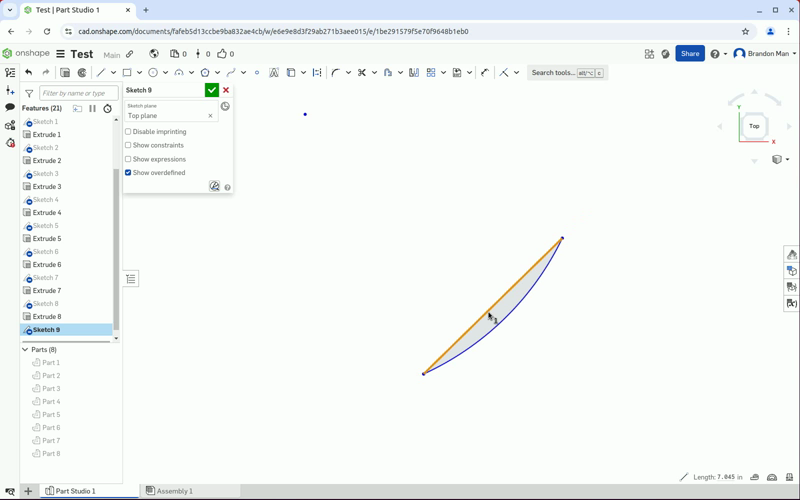
scroll(-6)
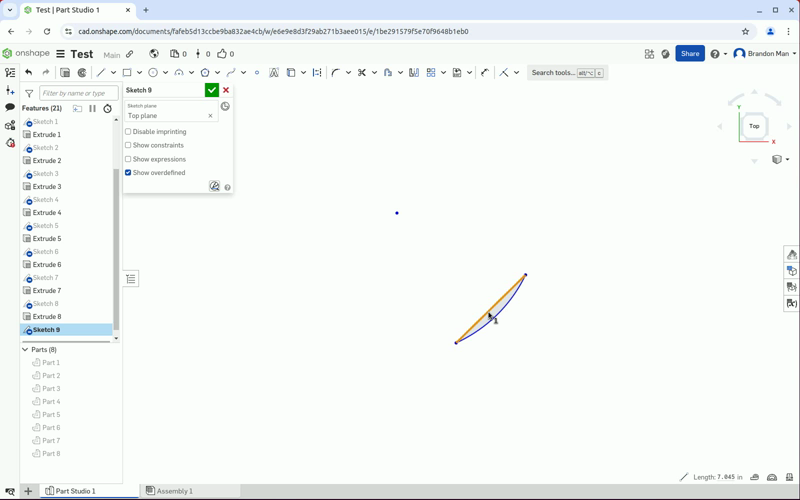
scroll(-6)
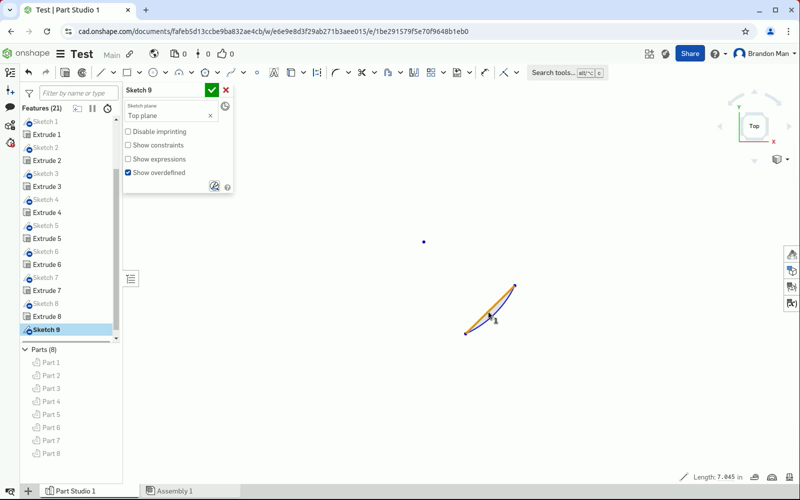
scroll(-6)
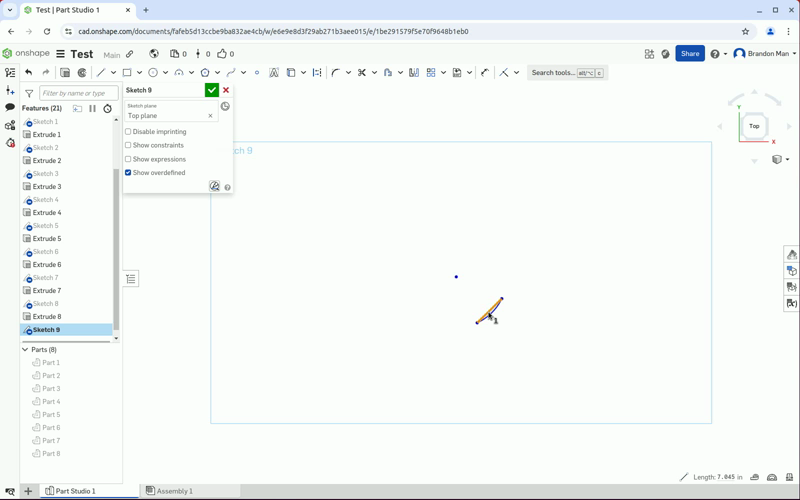
mouse_move(73, 352)
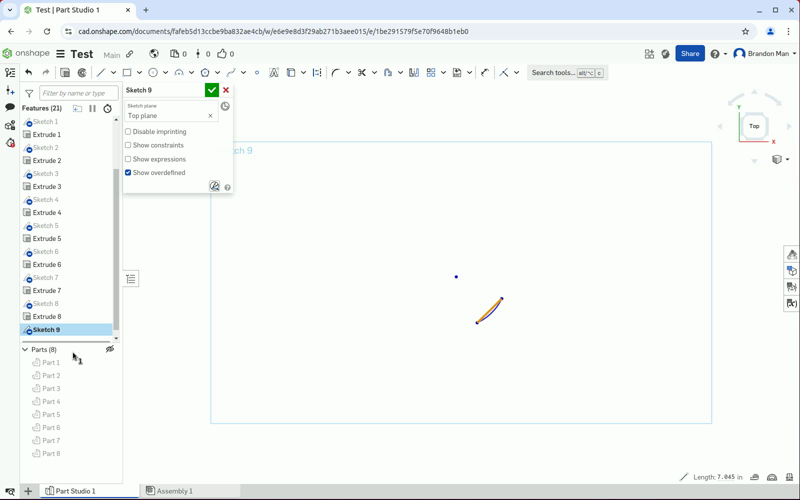
key(shift+y)
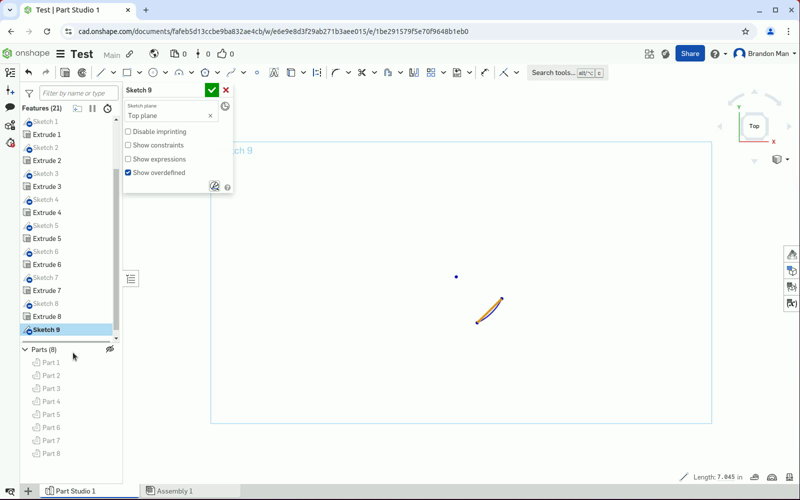
key(shift+e)
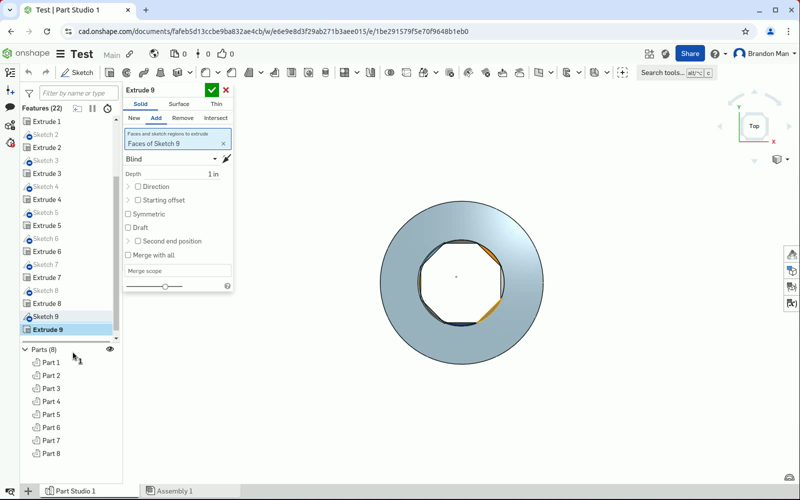
mouse_move(143, 106)
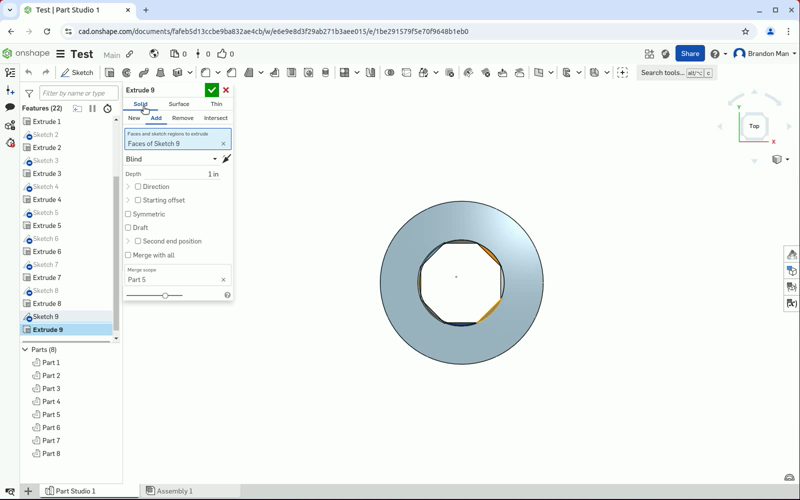
click(143, 106)
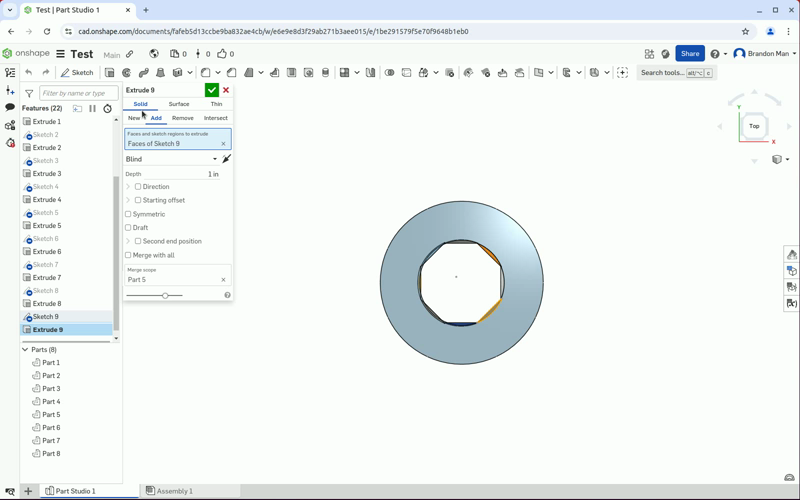
mouse_move(137, 120)
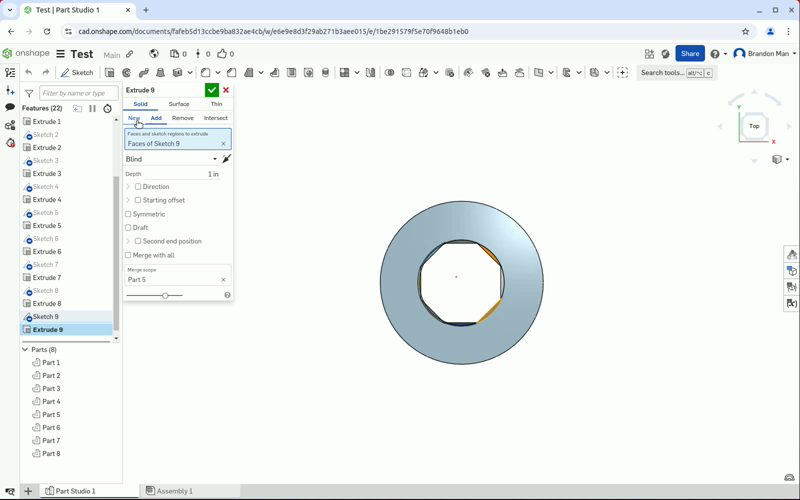
click(137, 120)
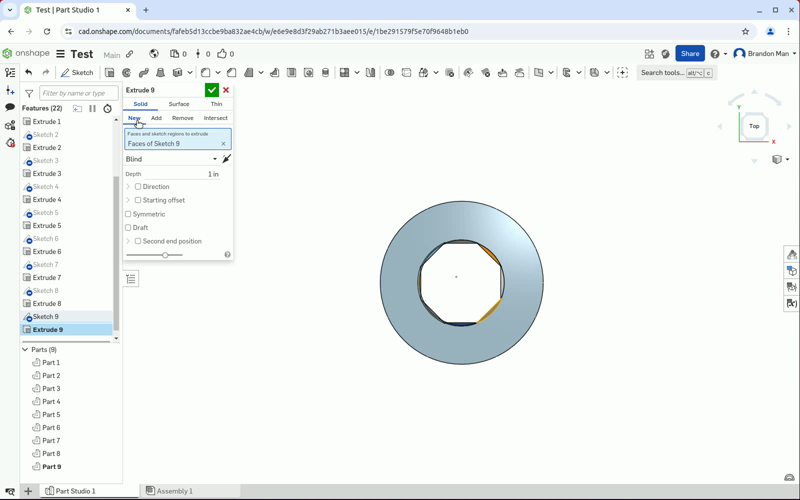
key(tab, 4)
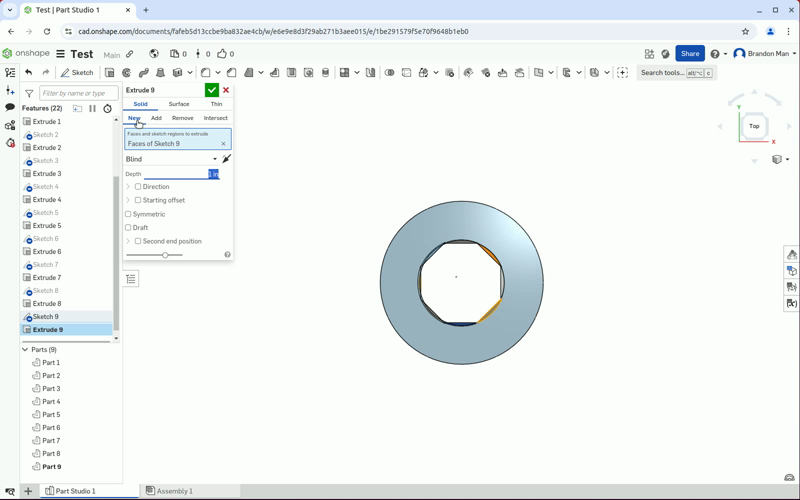
text(1.444)
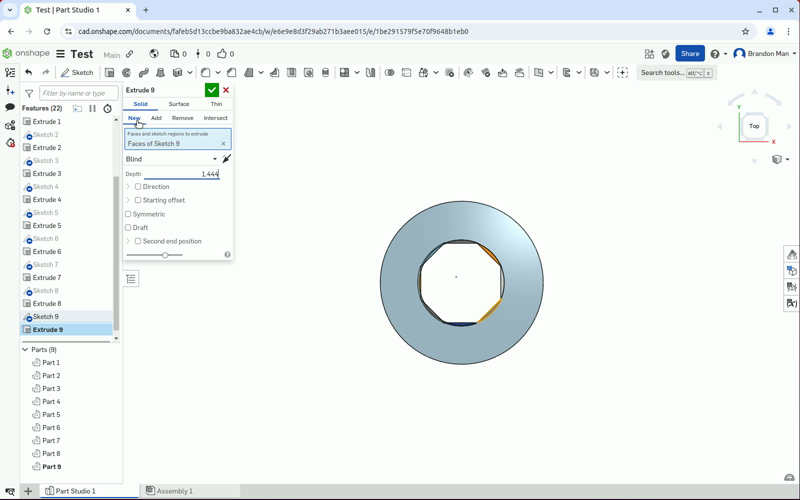
key(enter)
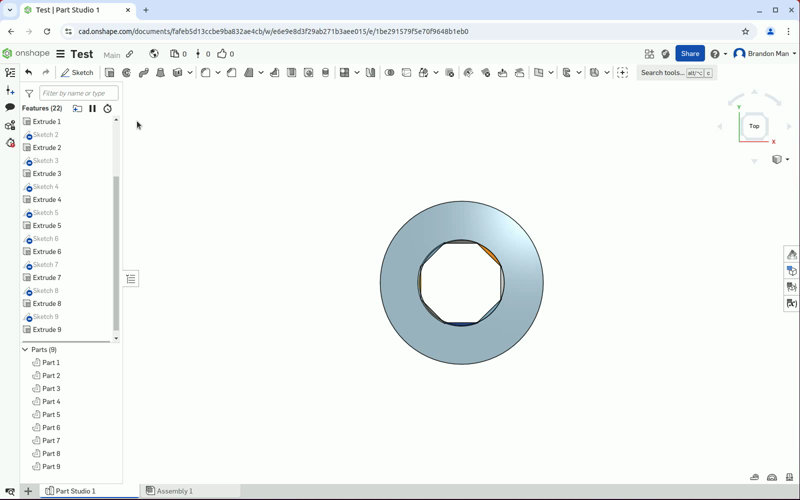
key(shift+h)
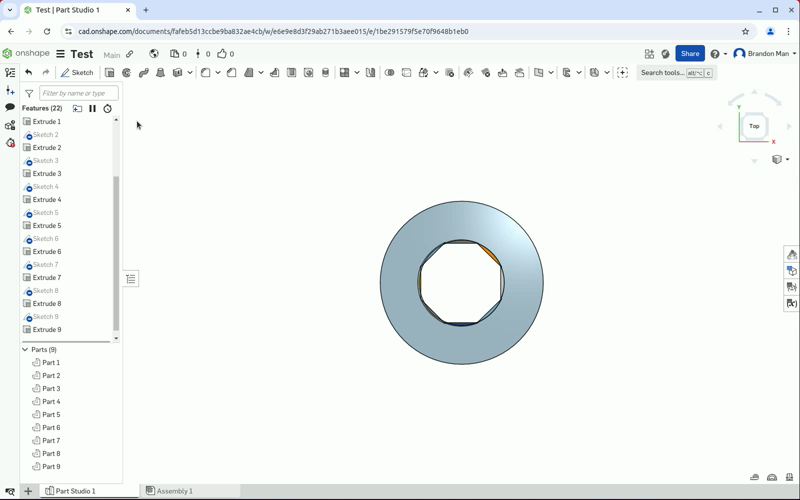
key(shift+h)
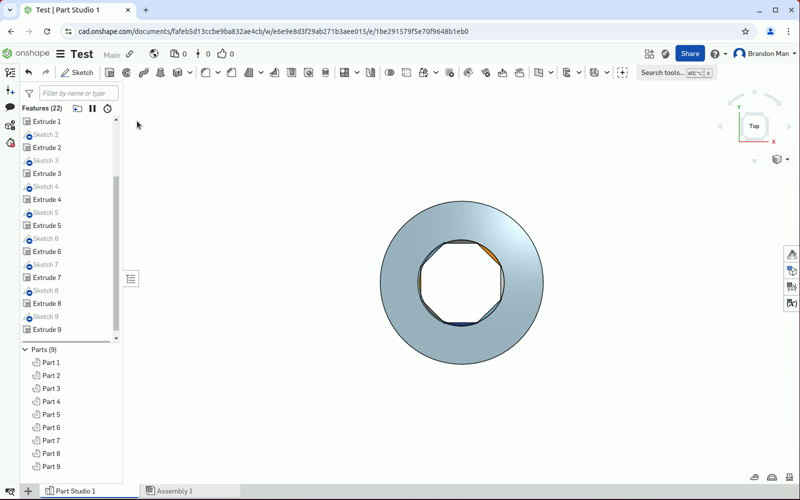
mouse_move(69, 111)
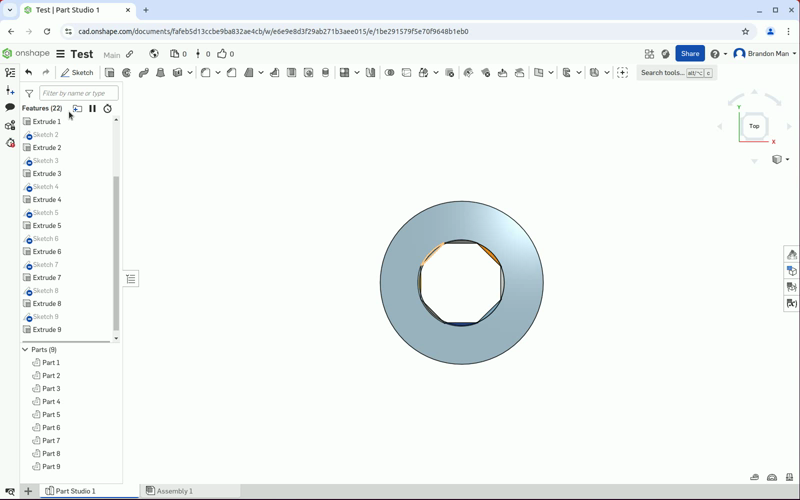
click(69, 111)
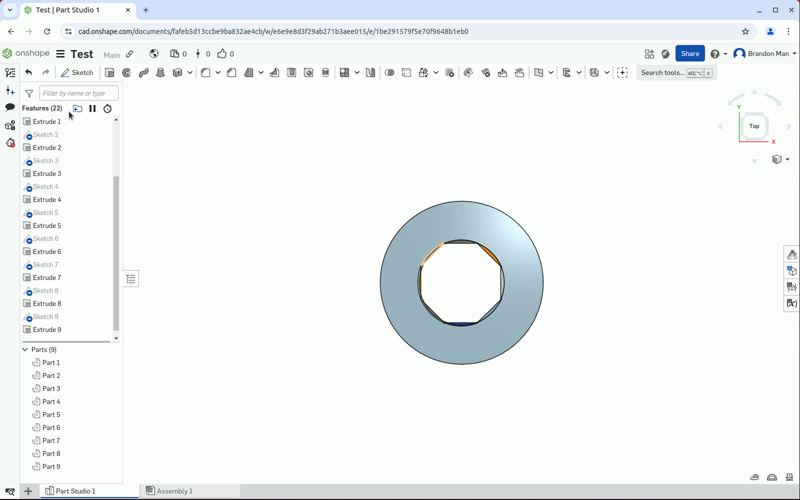
mouse_move(541, 75)
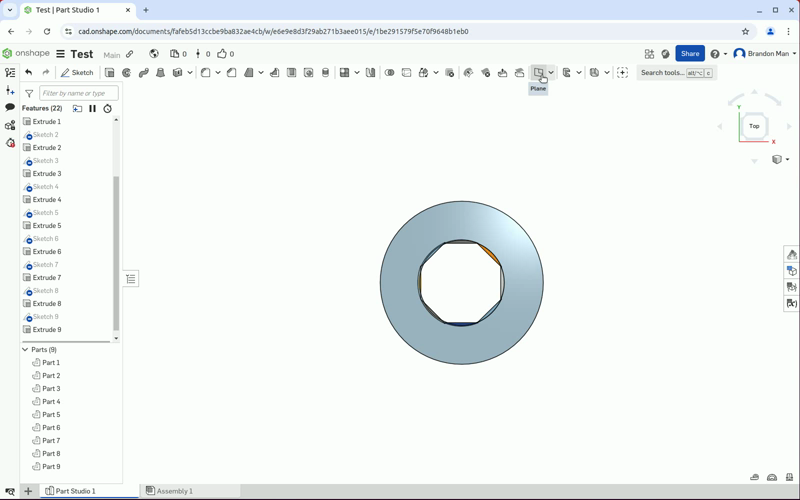
click(541, 75)
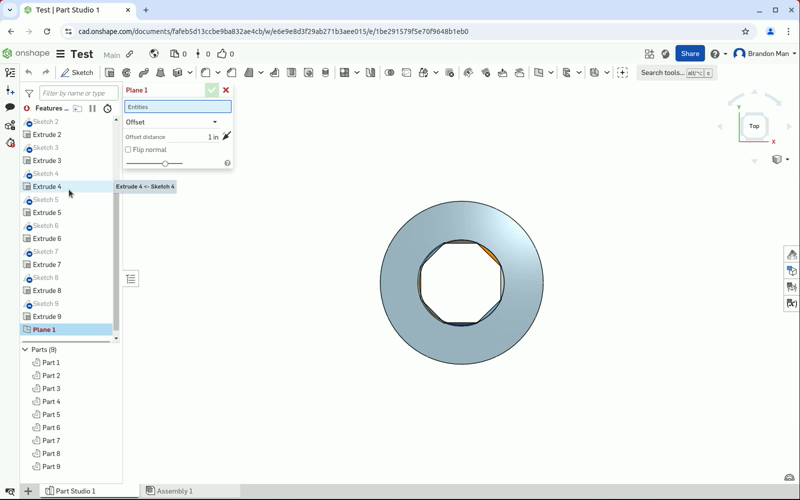
scroll(3)
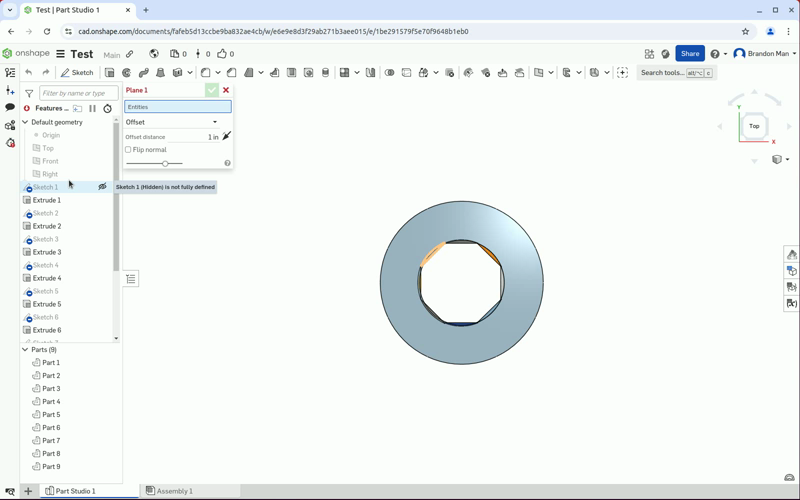
mouse_move(69, 150)
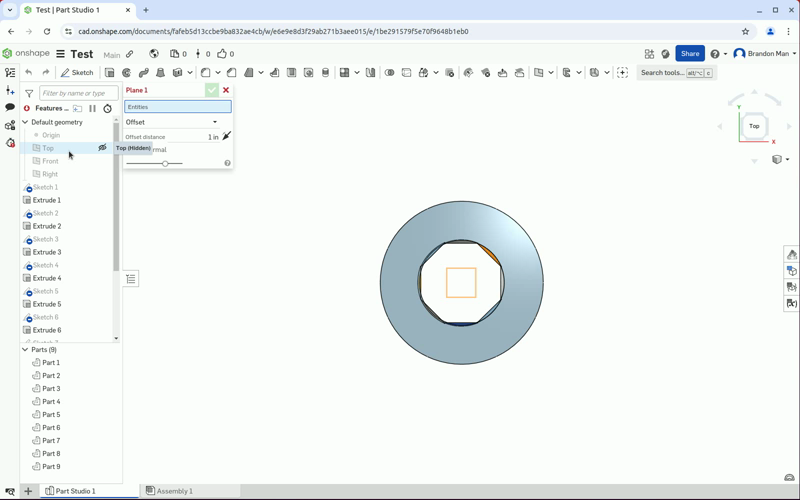
click(69, 150)
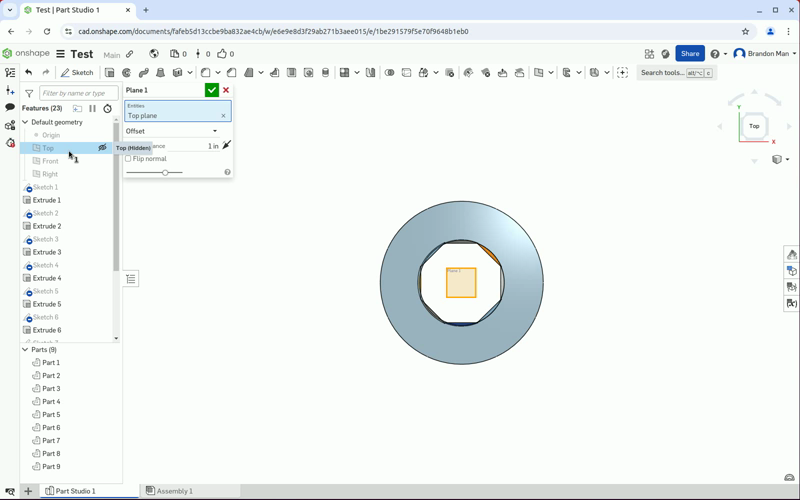
key(tab, 2)
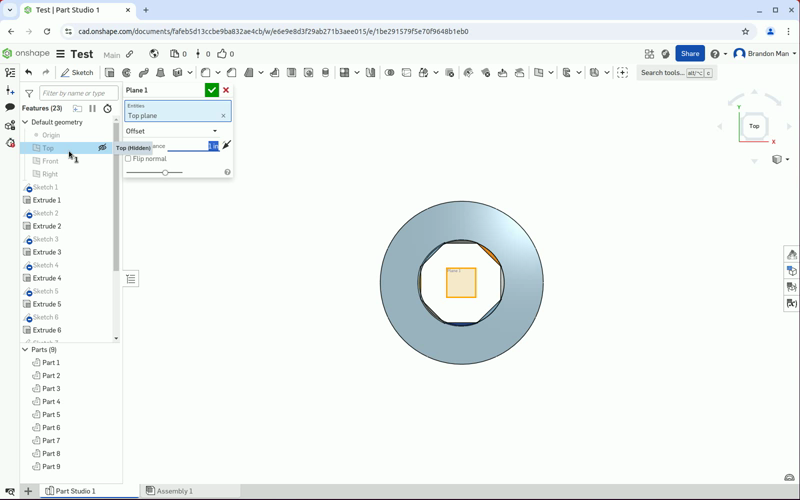
text(1.448)
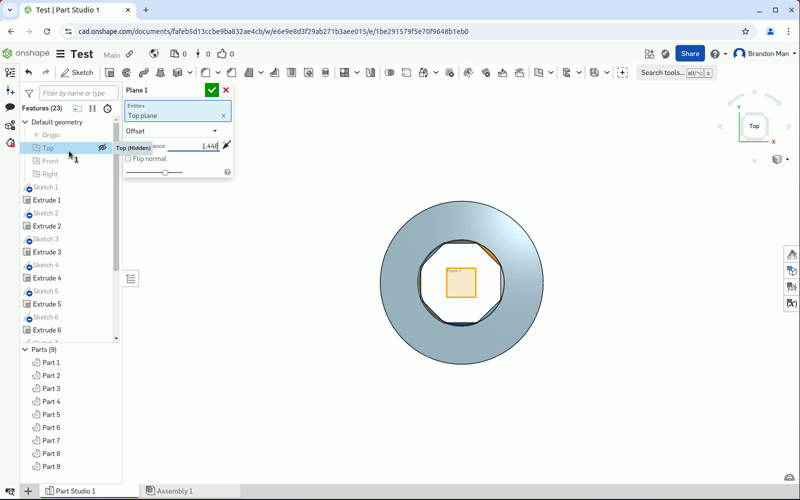
key(enter, 2)
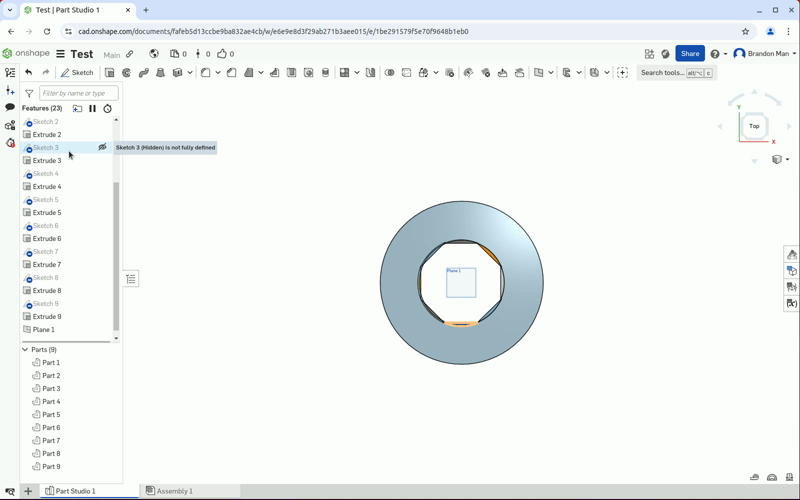
key(shift+s)
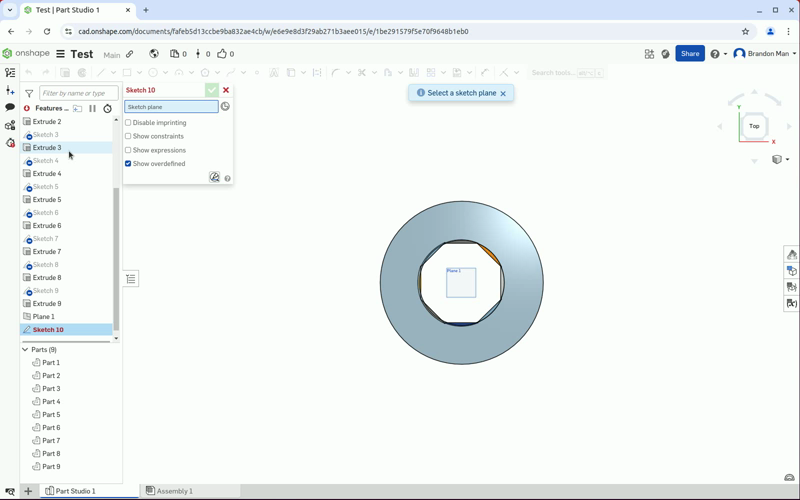
mouse_move(69, 319)
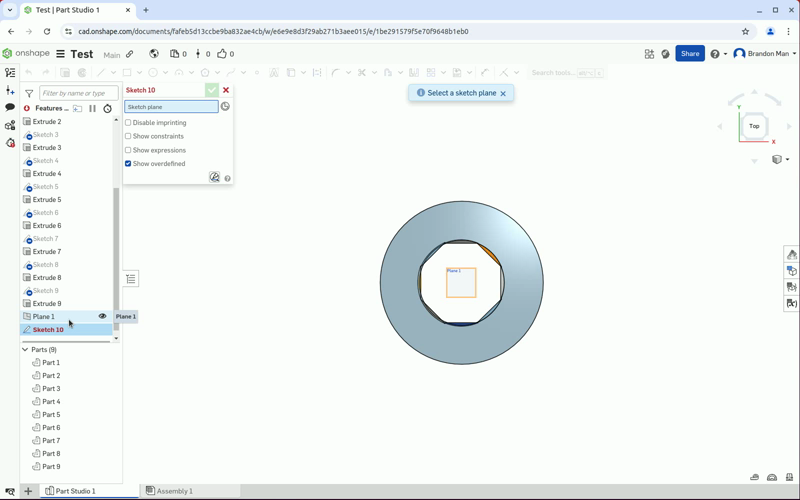
click(69, 319)
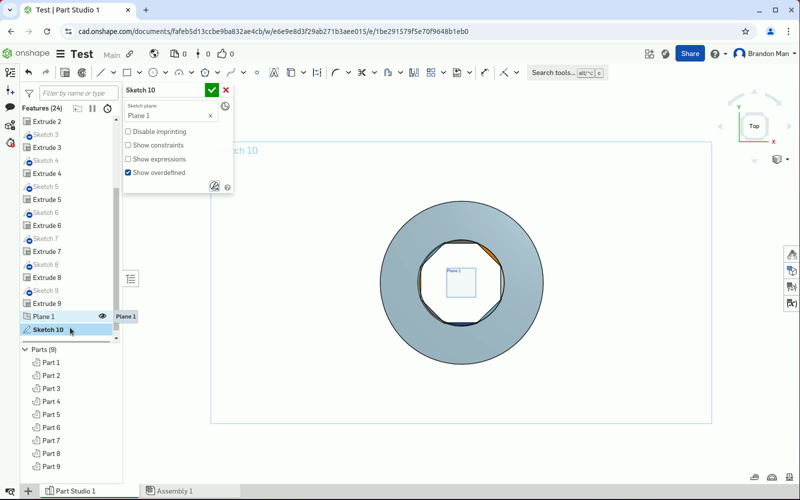
mouse_move(73, 352)
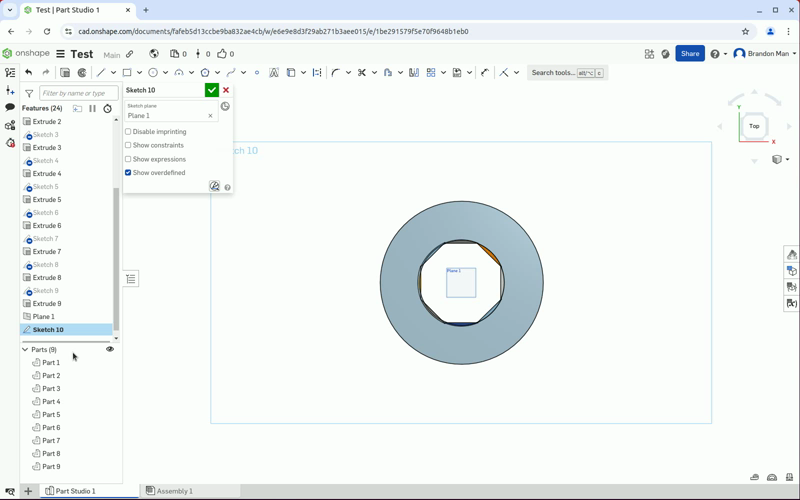
key(y)
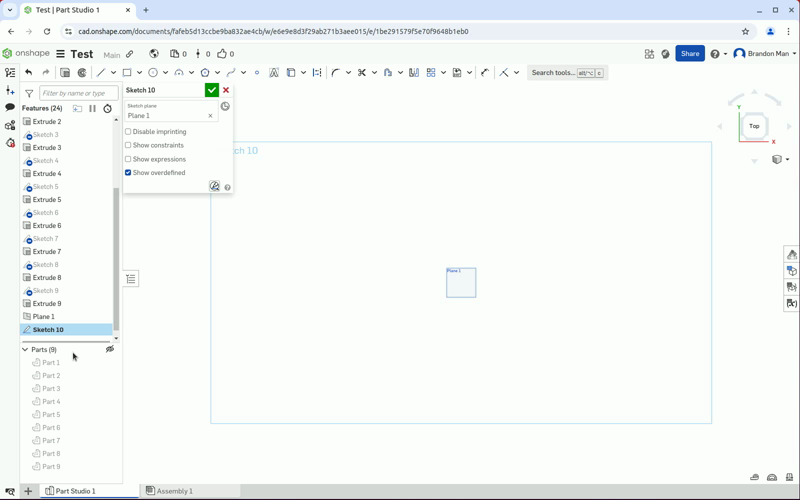
key(l)
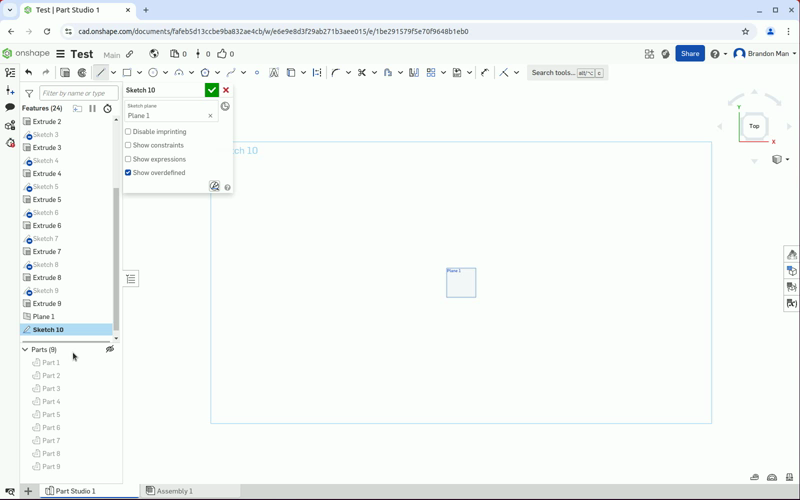
key_down(shift)
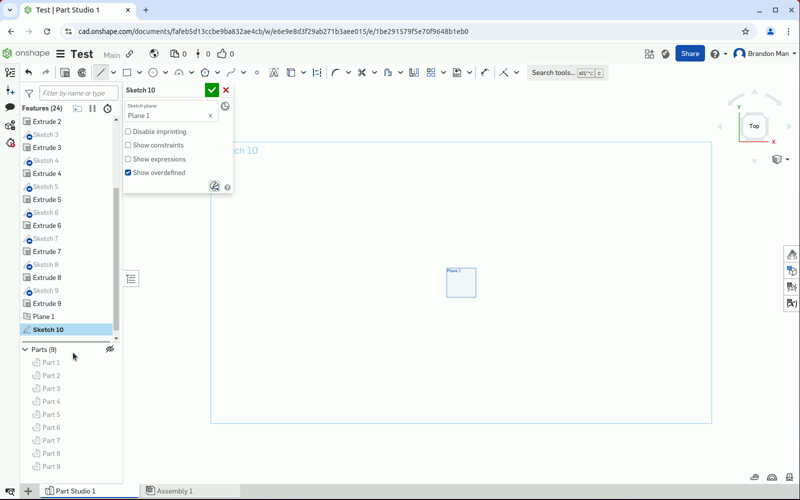
mouse_move(413, 243)
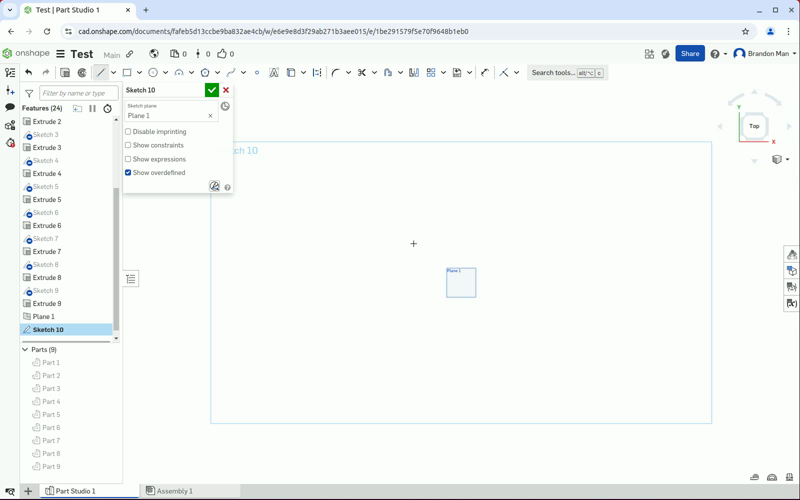
click(413, 243)
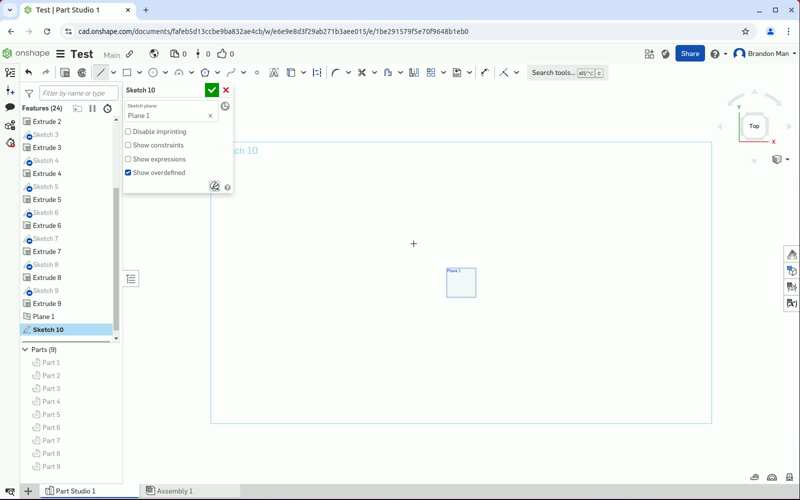
key_up(shift)
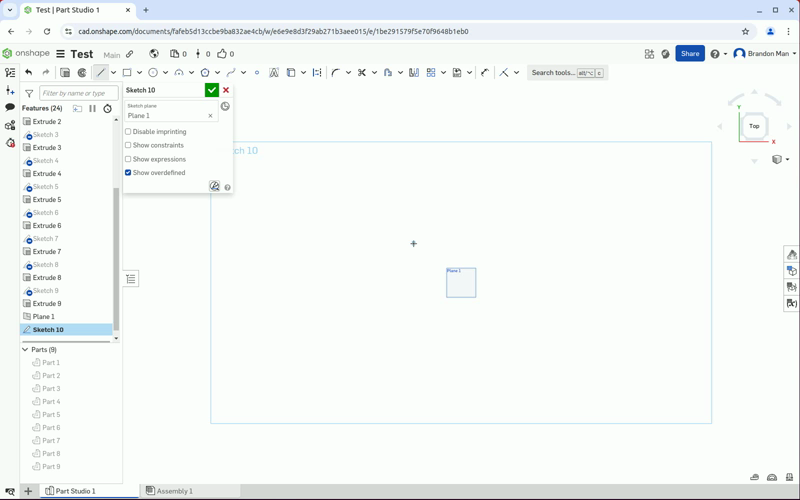
key_down(shift)
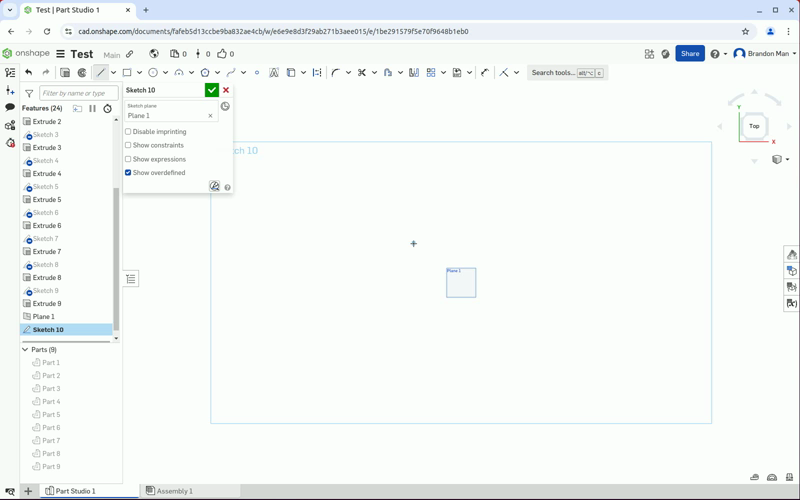
mouse_move(444, 243)
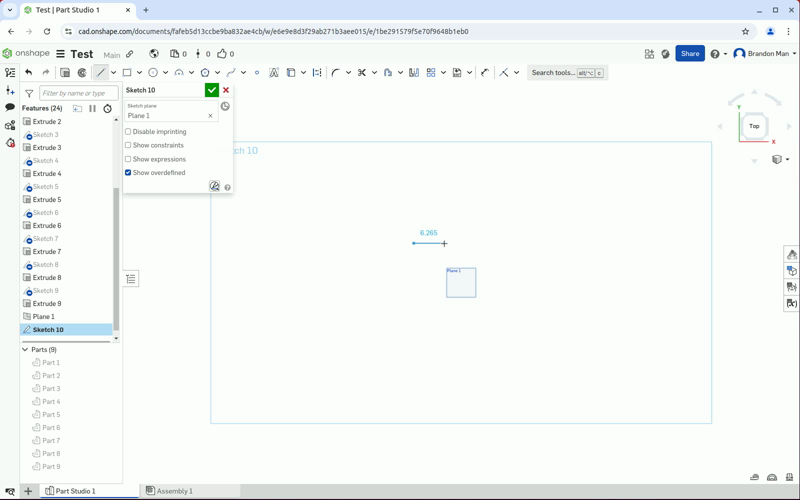
mouse_move(421, 243)
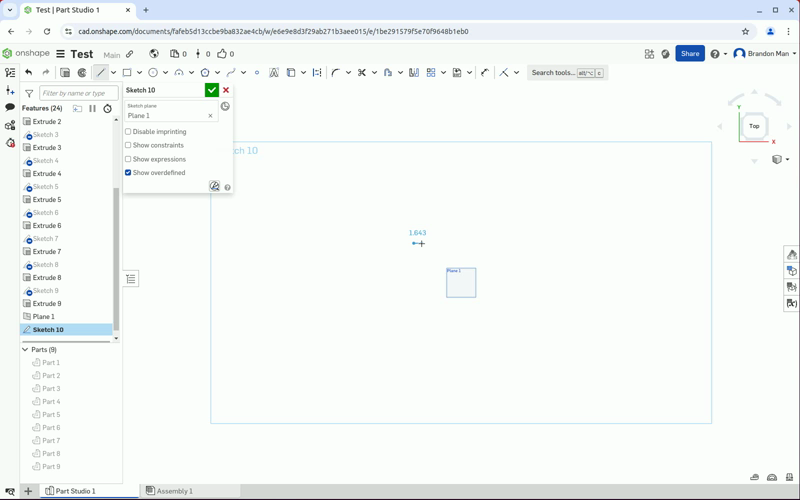
click(421, 243)
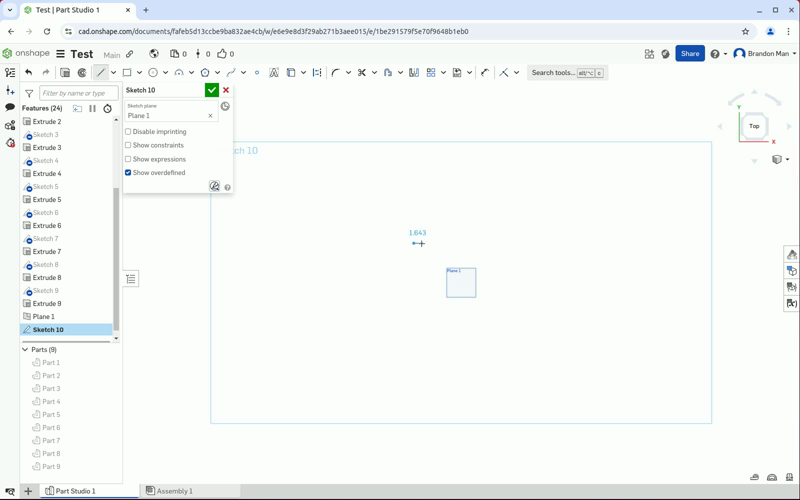
key_up(shift)
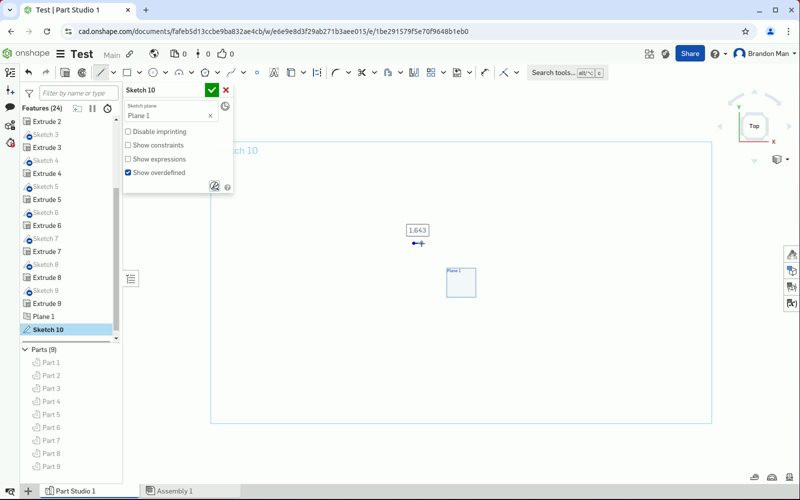
key_down(shift)
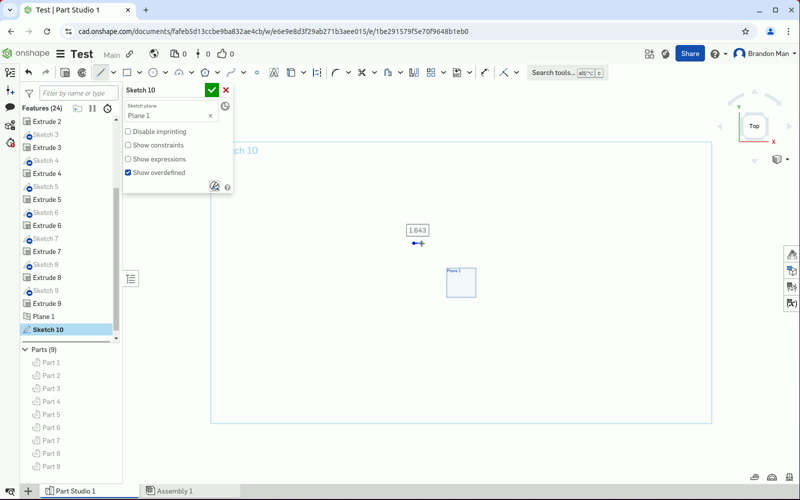
mouse_move(451, 243)
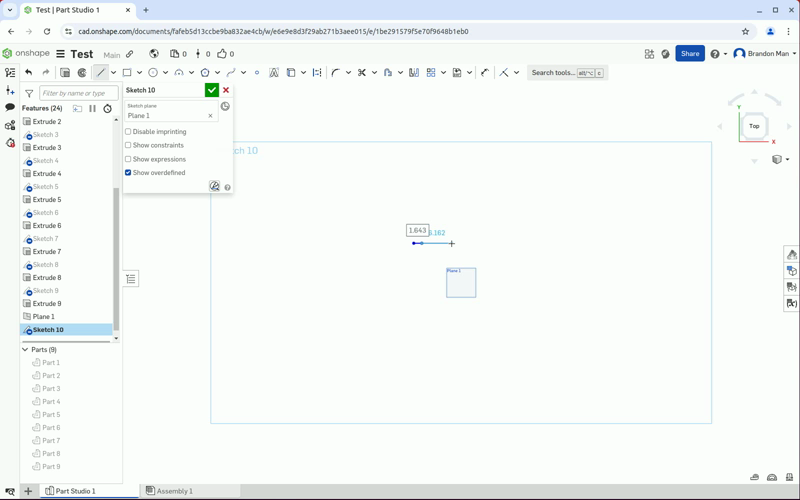
mouse_move(444, 243)
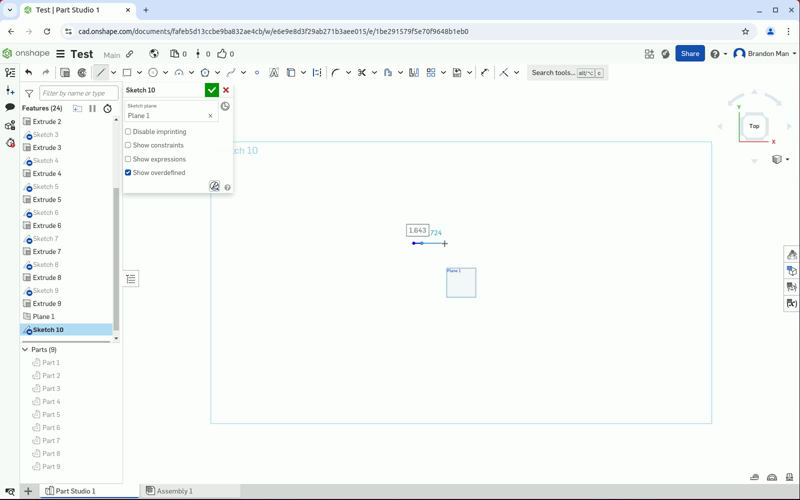
click(444, 243)
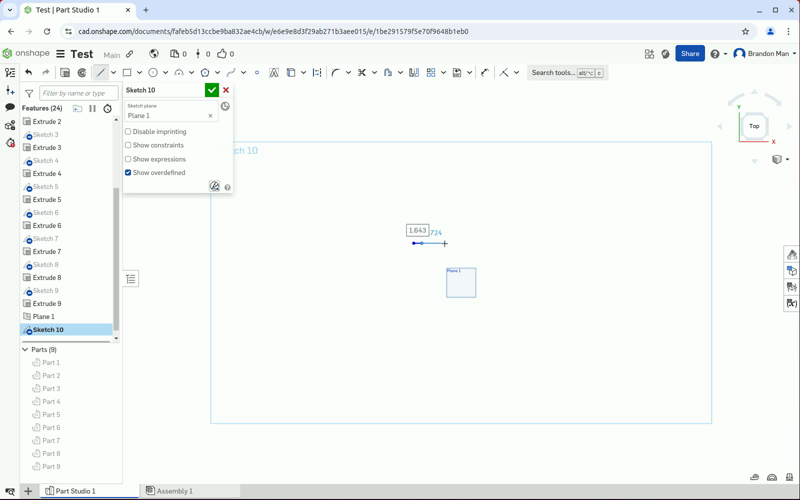
key_up(shift)
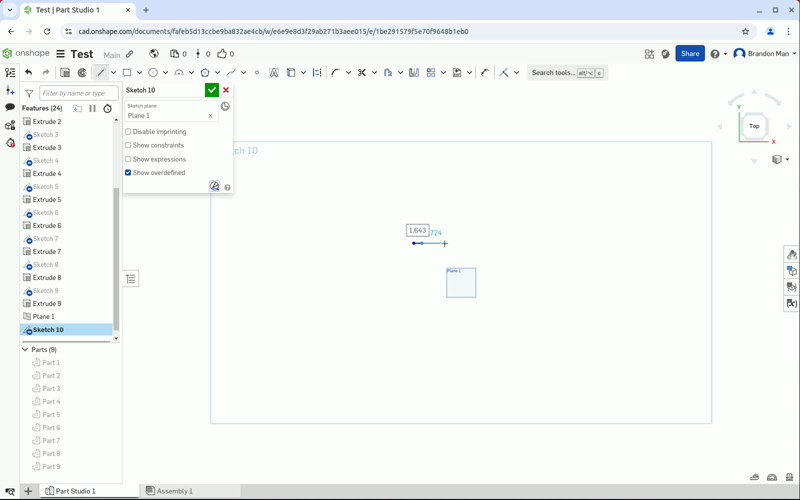
key_down(shift)
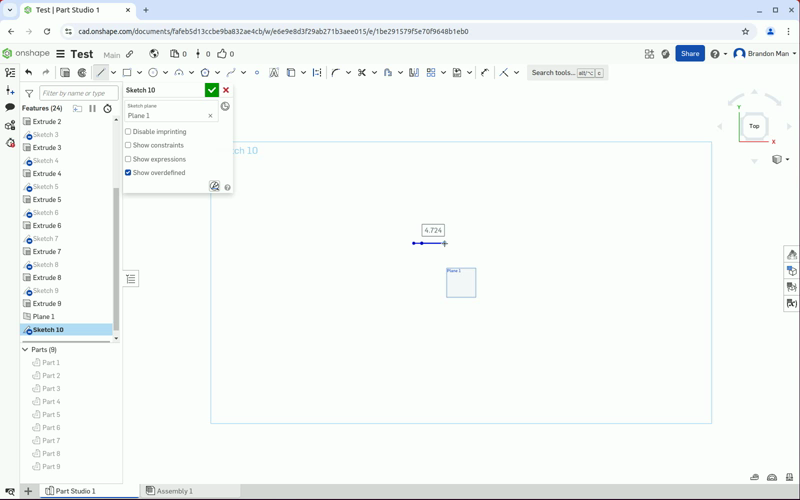
mouse_move(474, 243)
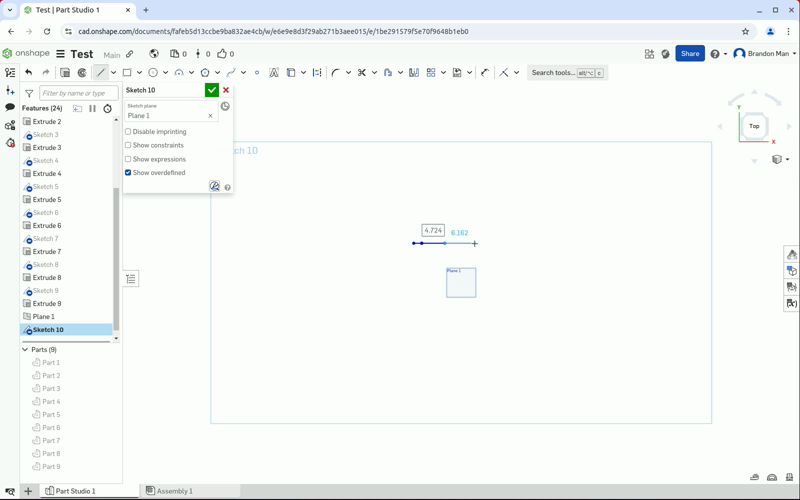
mouse_move(477, 243)
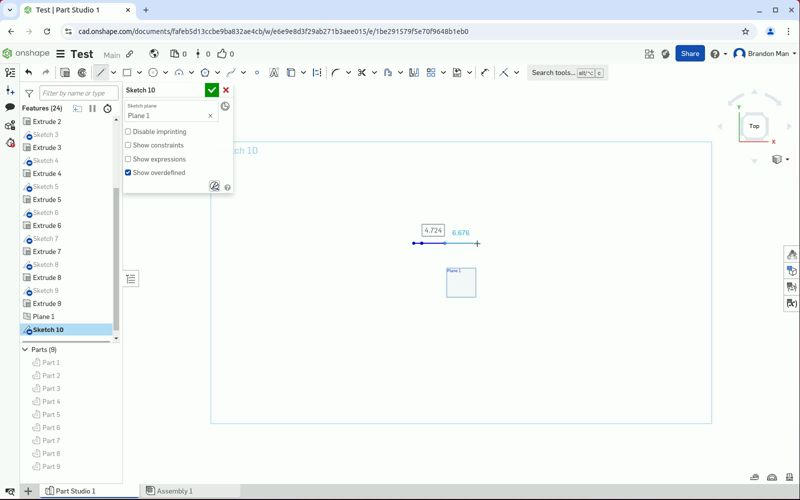
click(477, 243)
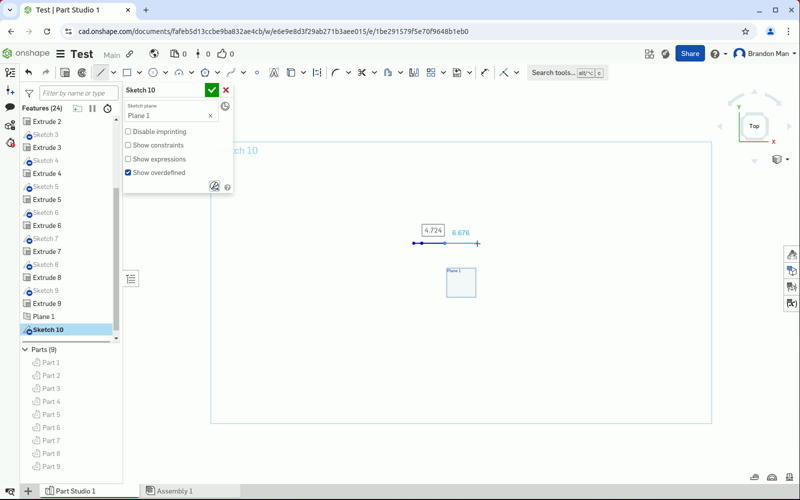
key_up(shift)
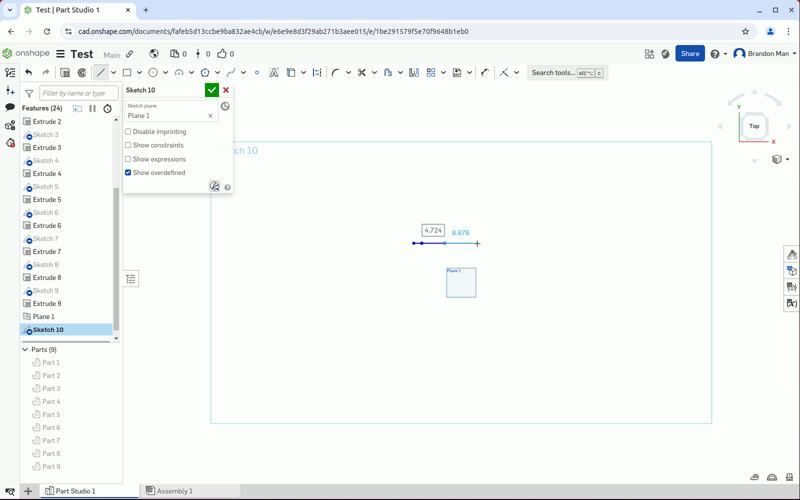
key_down(shift)
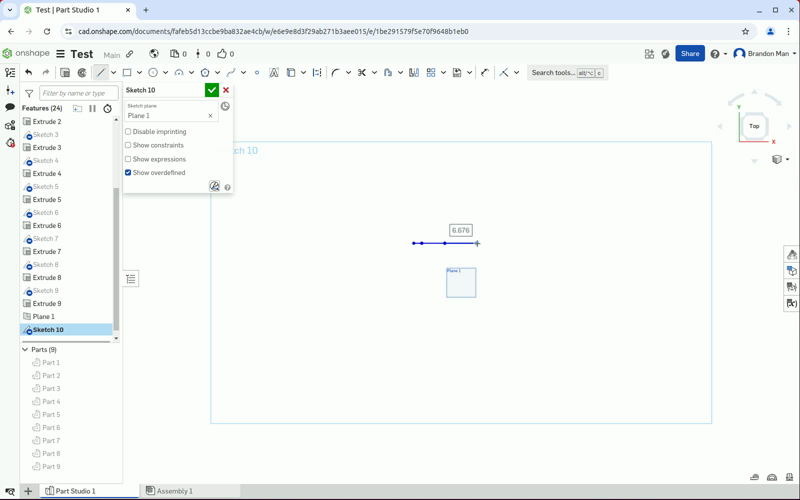
mouse_move(507, 243)
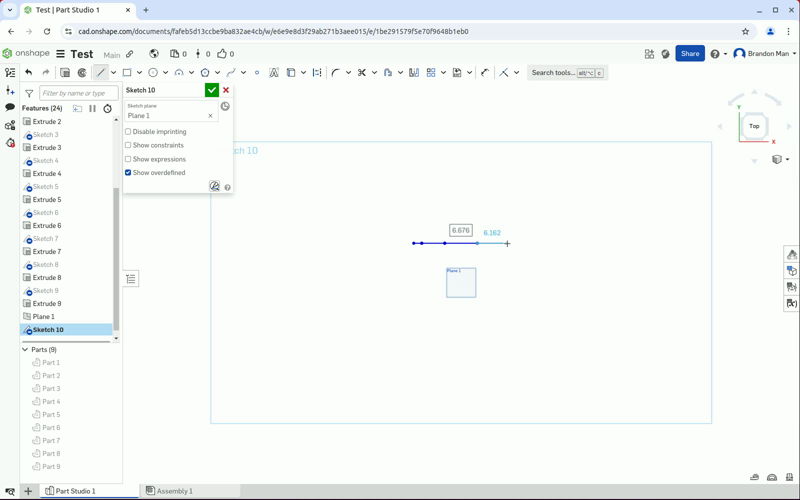
mouse_move(500, 243)
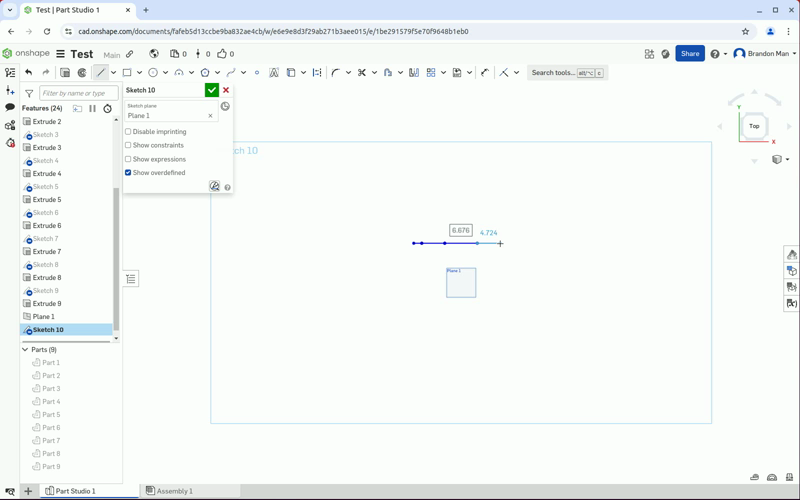
click(500, 243)
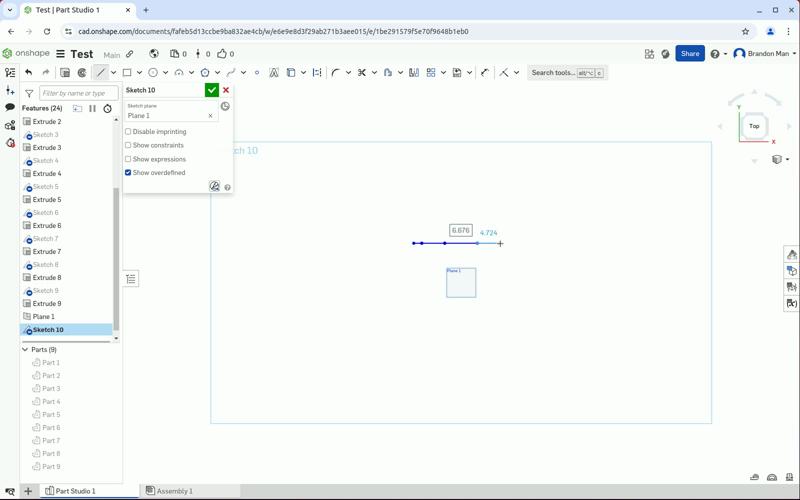
key_up(shift)
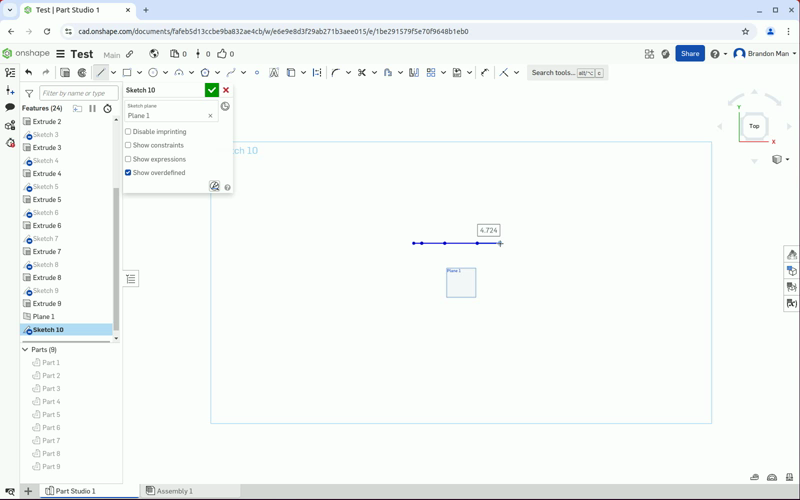
key_down(shift)
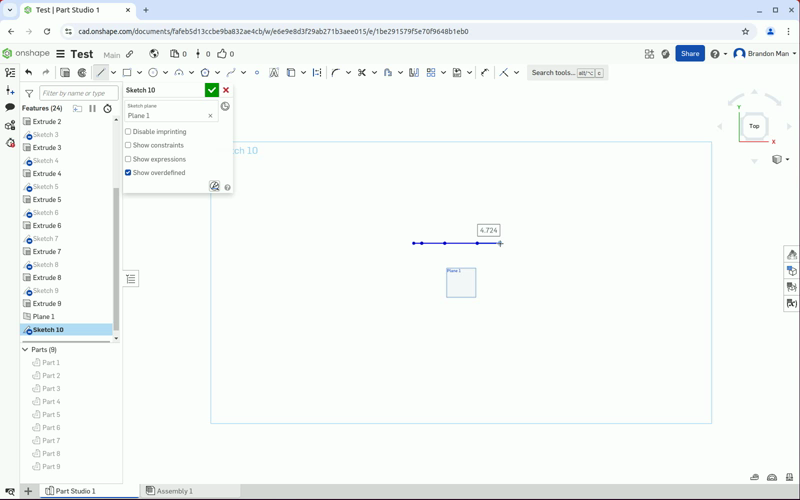
mouse_move(530, 243)
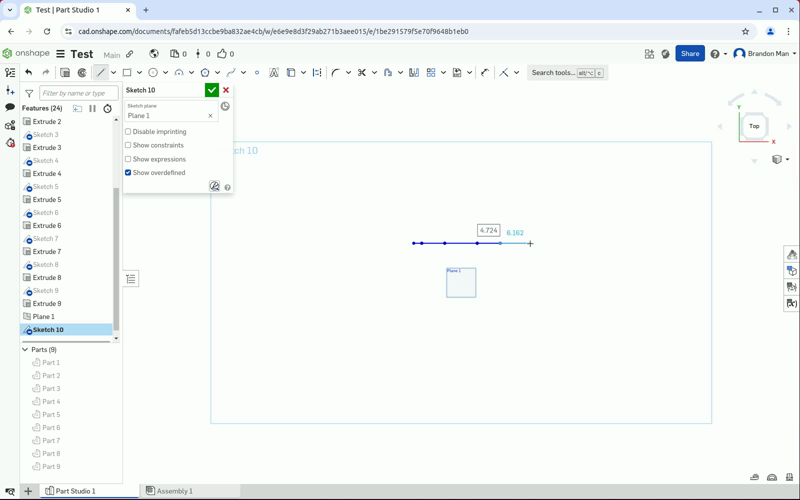
mouse_move(507, 243)
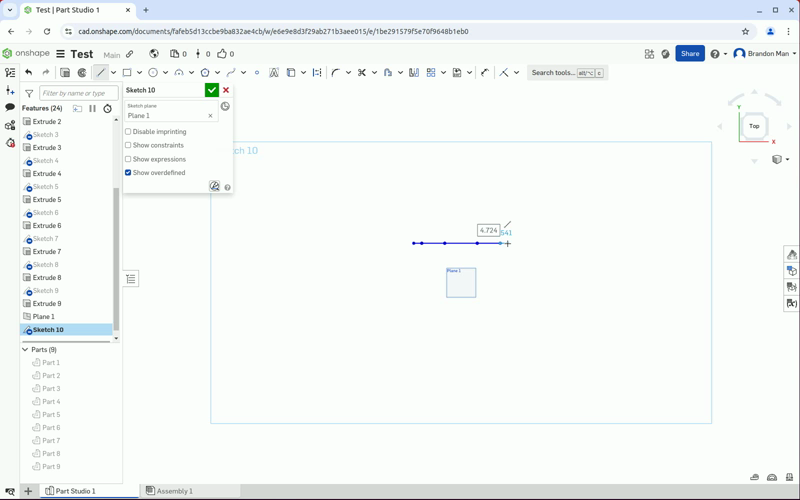
click(507, 243)
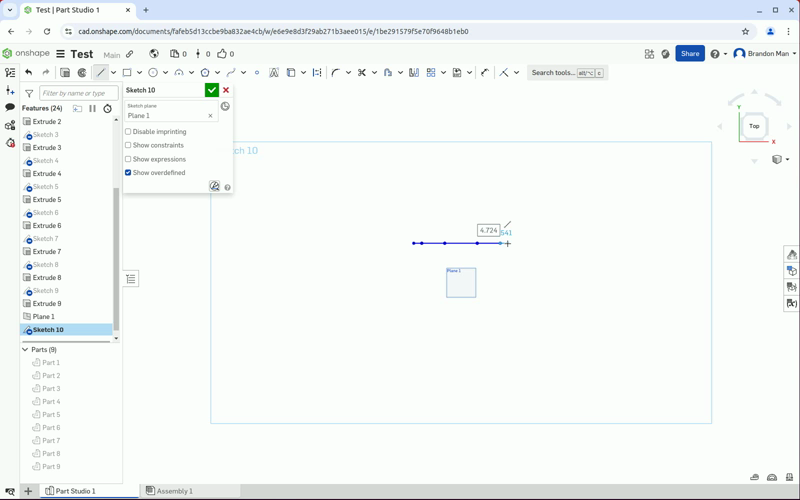
key_up(shift)
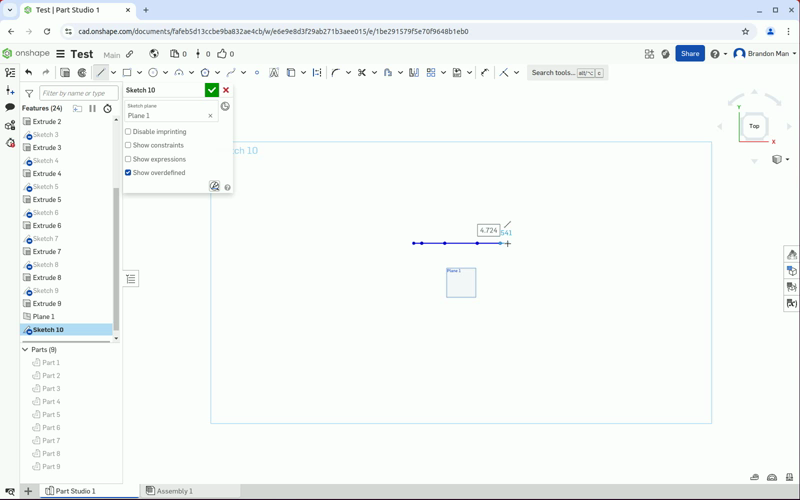
key_down(shift)
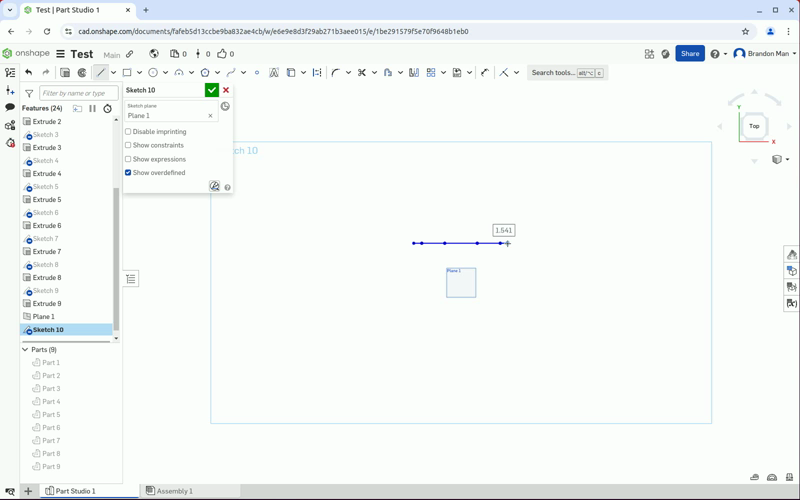
mouse_move(537, 243)
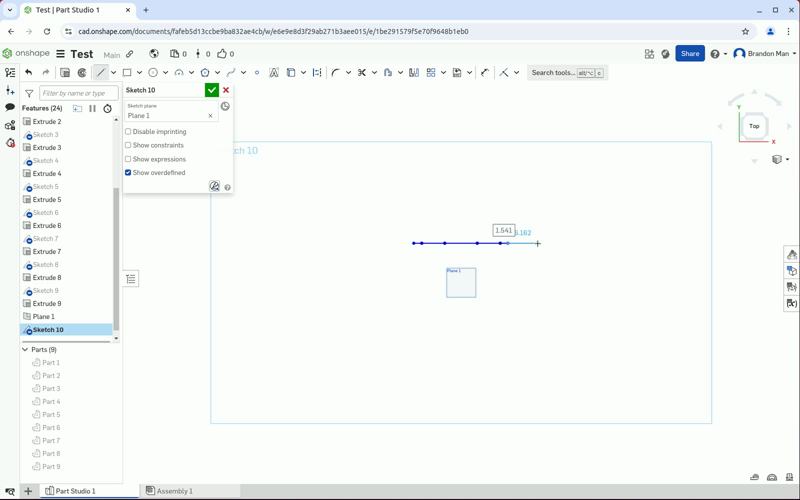
mouse_move(507, 235)
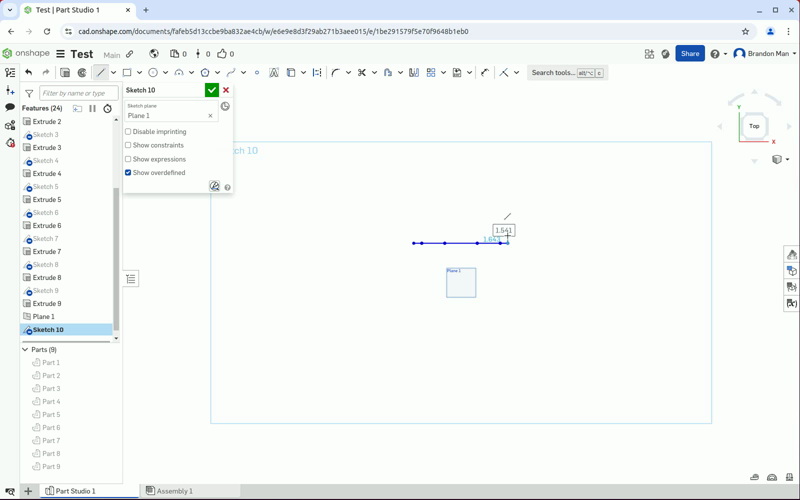
click(507, 235)
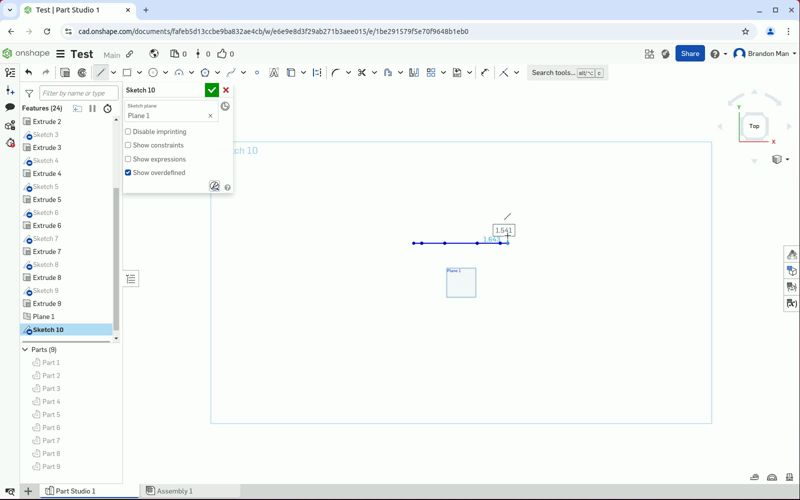
key_up(shift)
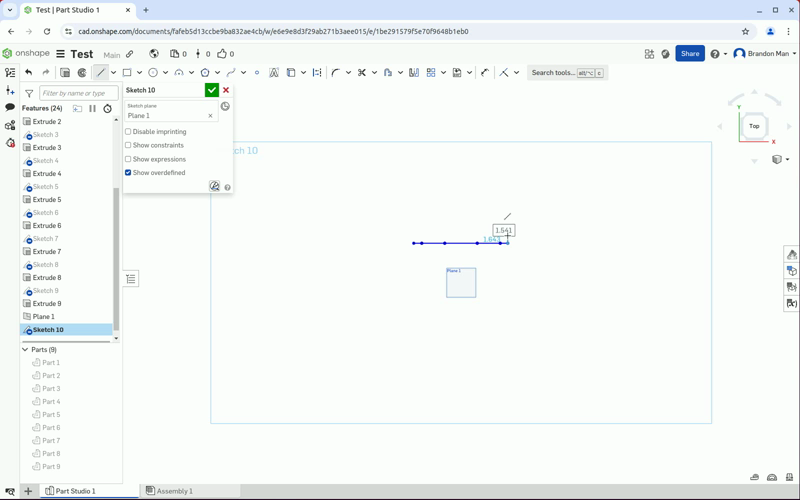
key_down(shift)
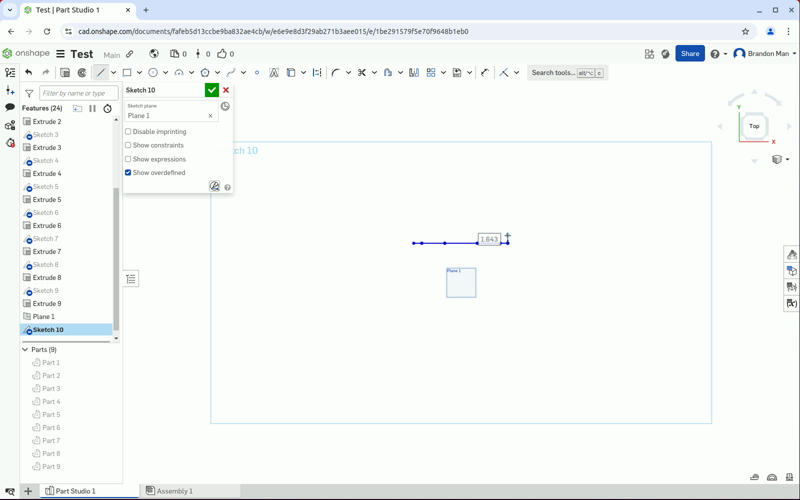
mouse_move(413, 235)
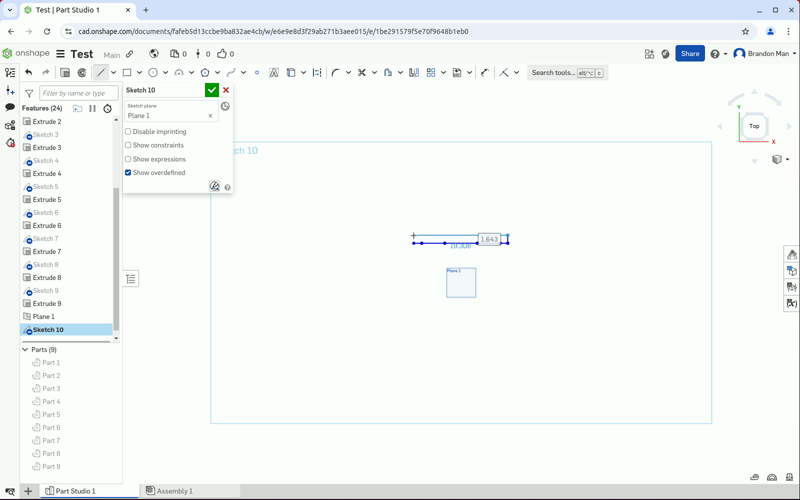
click(413, 235)
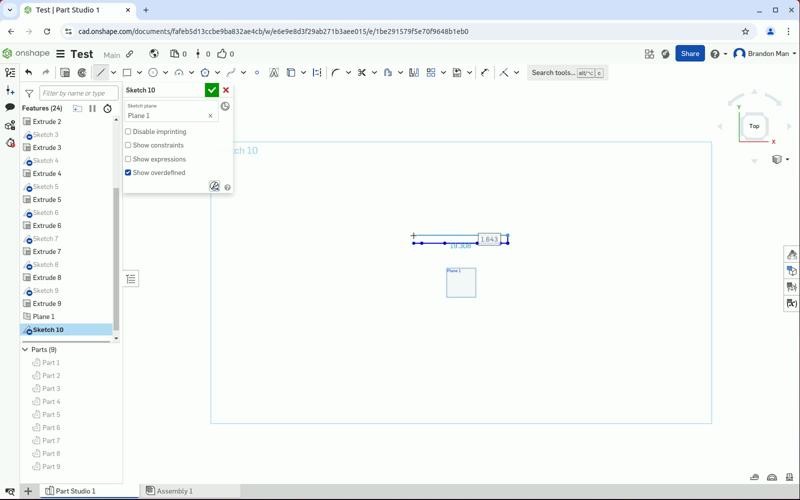
key_up(shift)
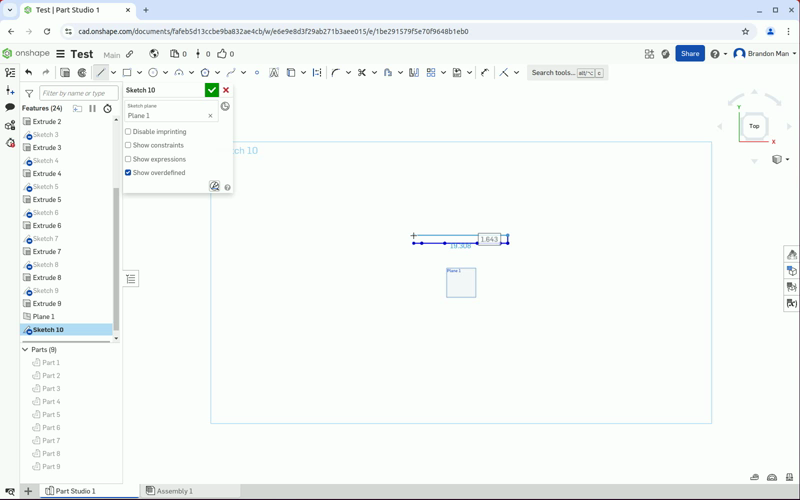
mouse_move(444, 235)
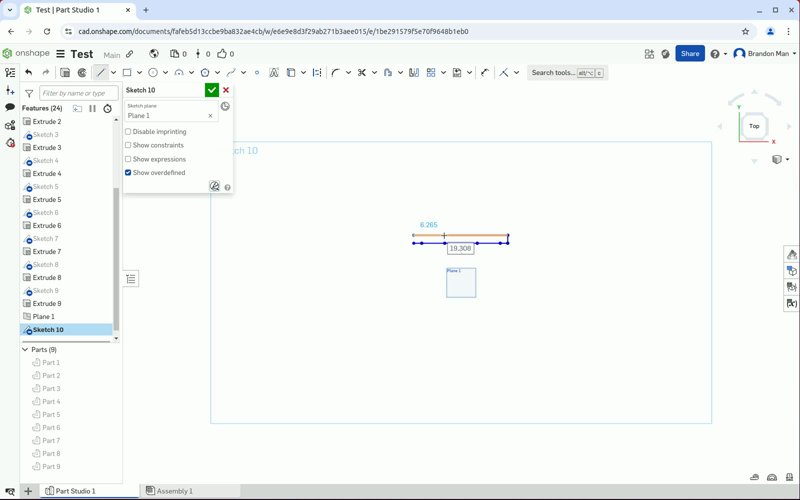
key_down(shift)
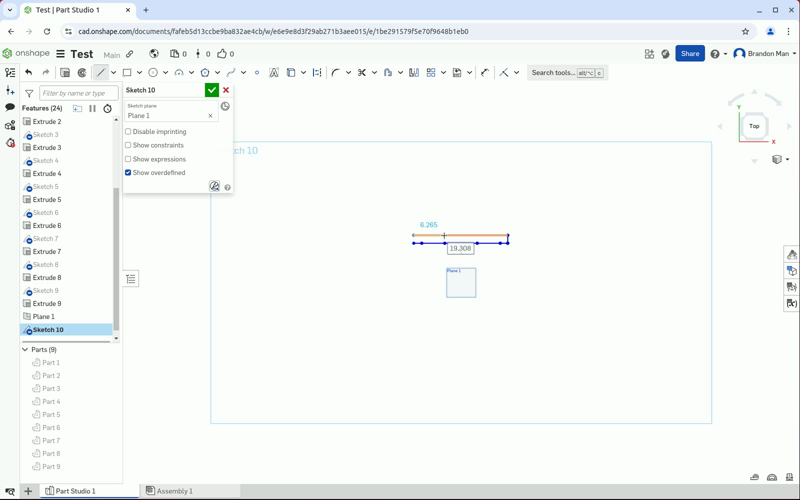
mouse_move(413, 243)
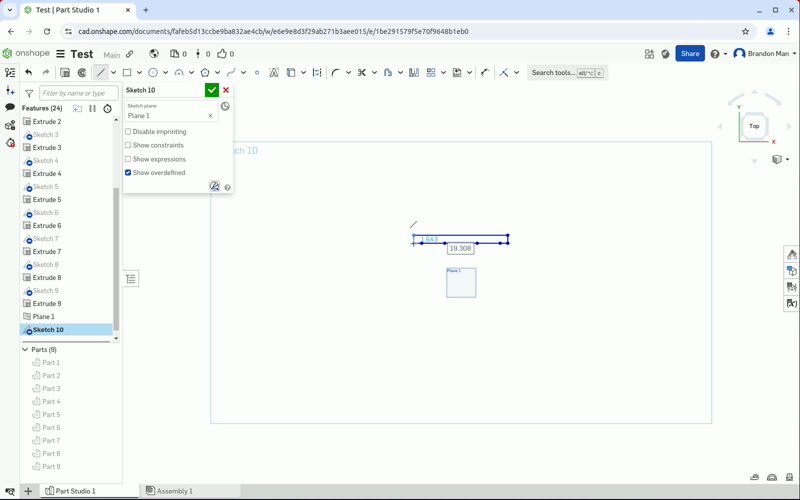
key_up(shift)
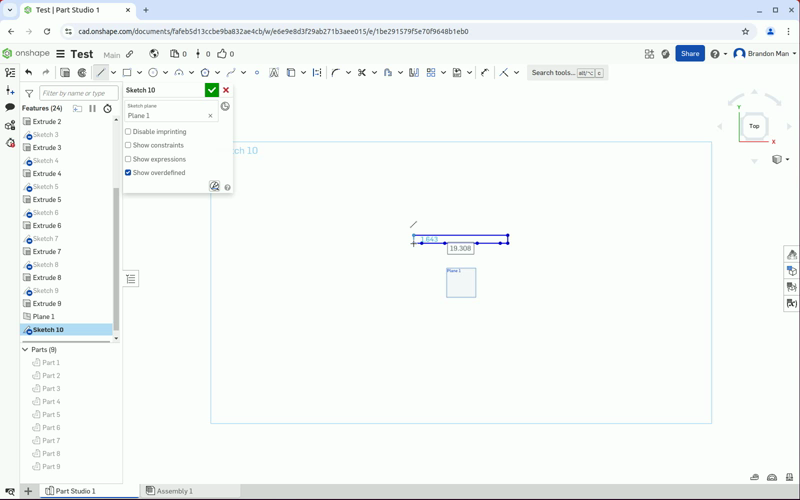
click(413, 243)
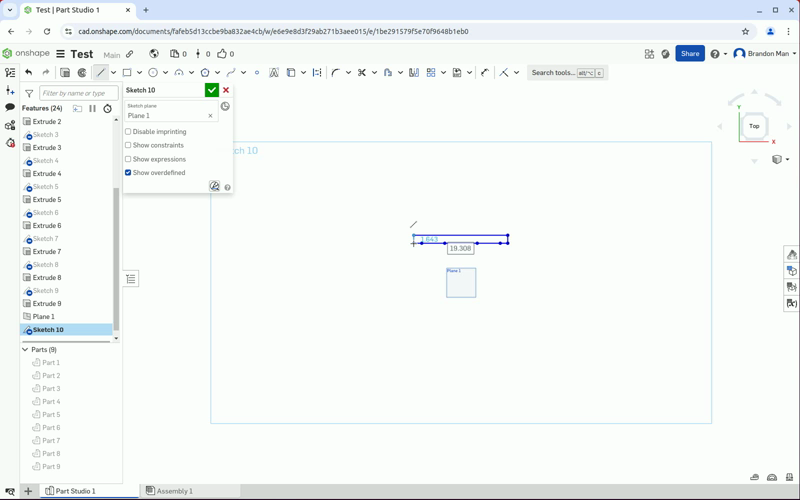
key(esc)
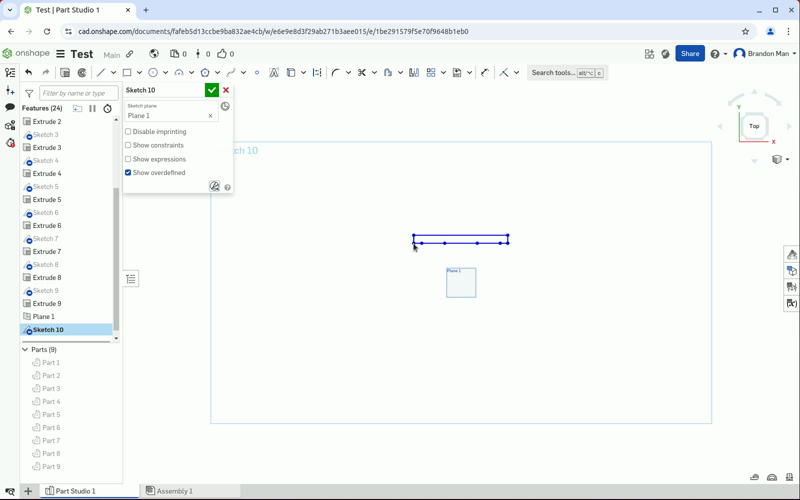
mouse_move(415, 239)
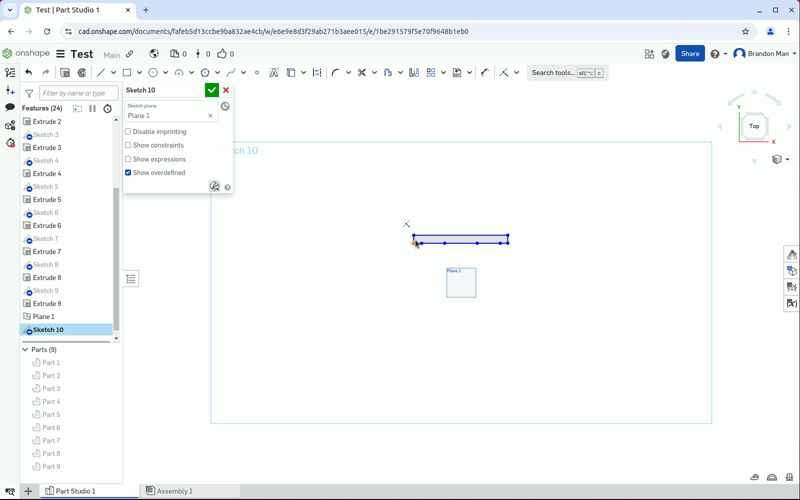
scroll(6)
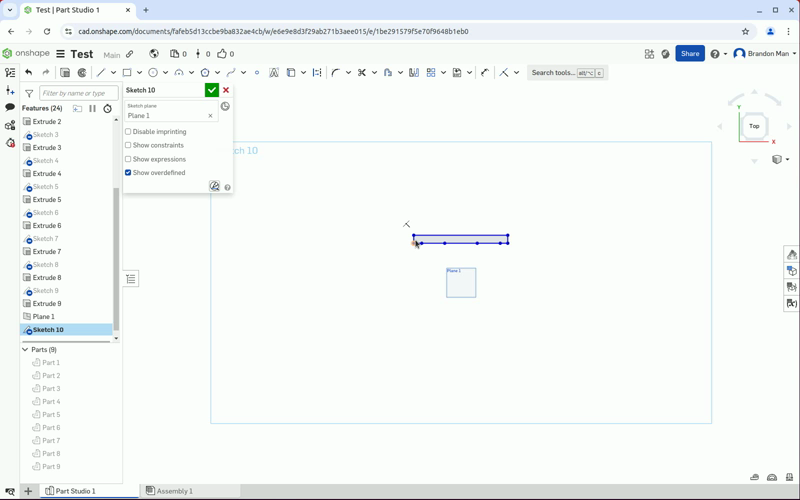
scroll(6)
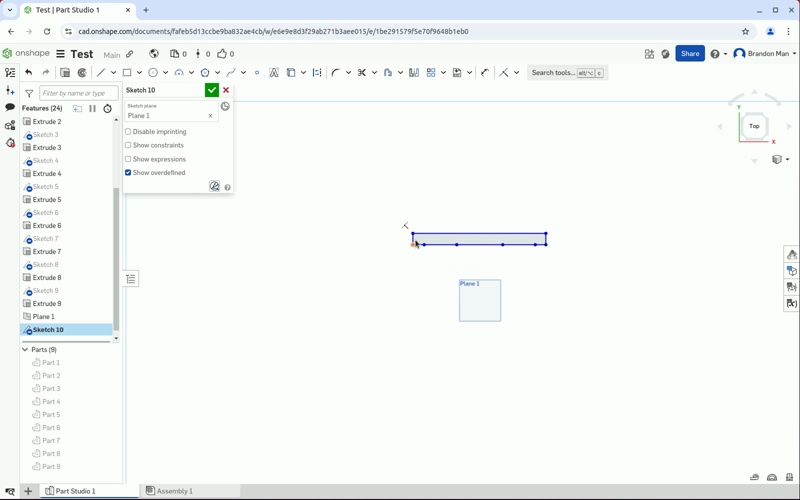
scroll(6)
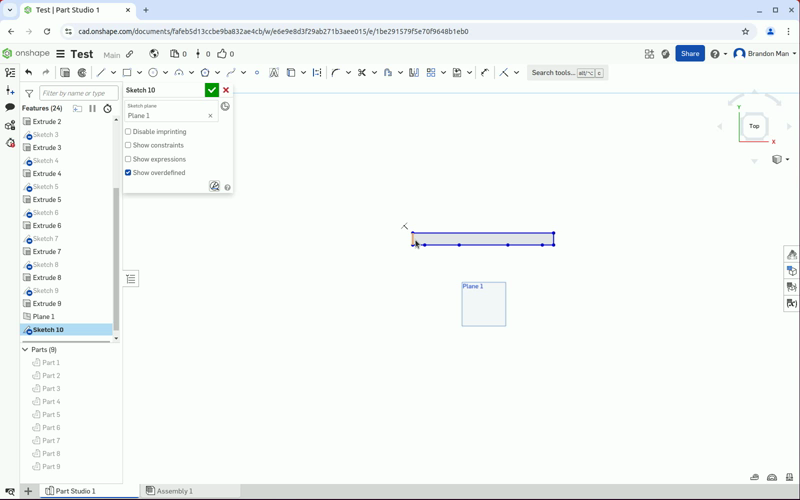
scroll(6)
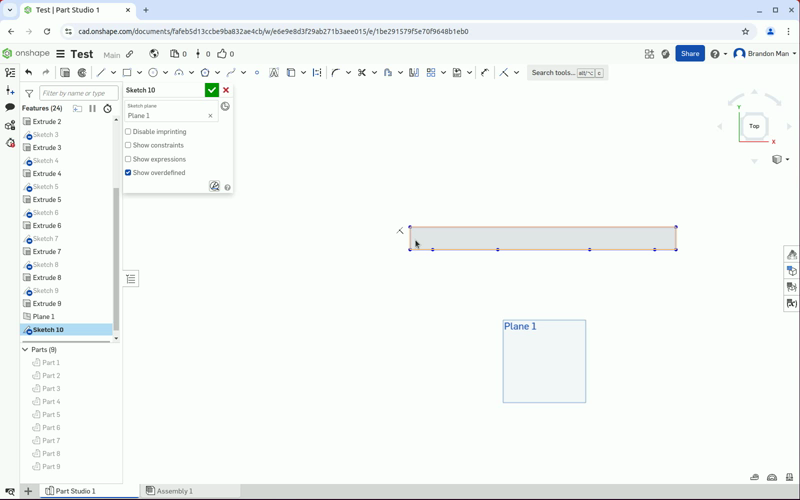
scroll(6)
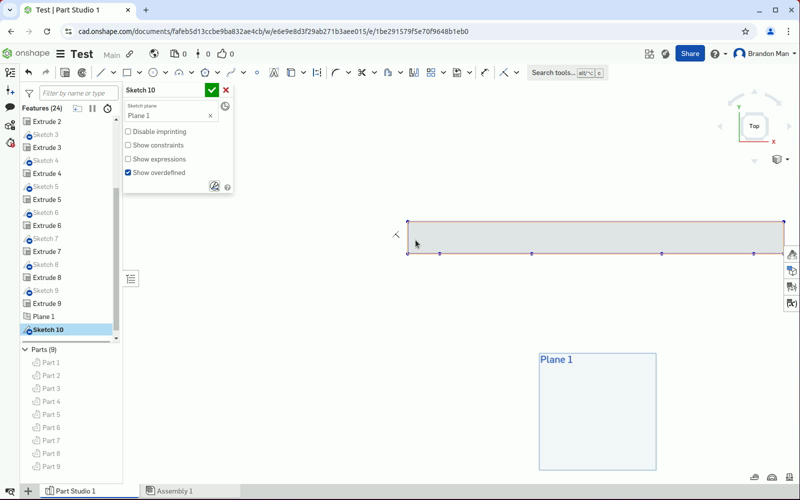
scroll(6)
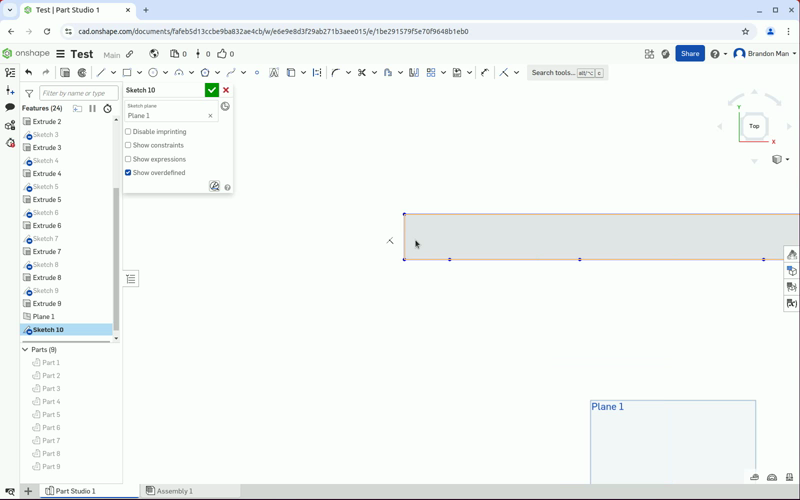
scroll(6)
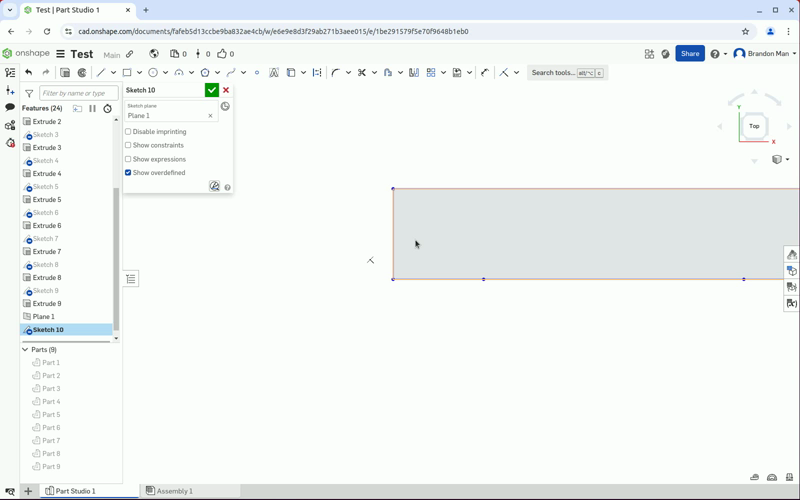
click(415, 239)
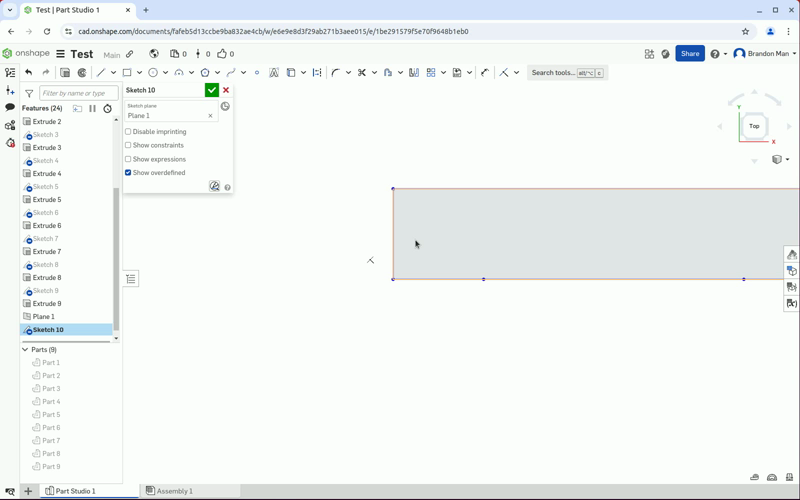
scroll(-6)
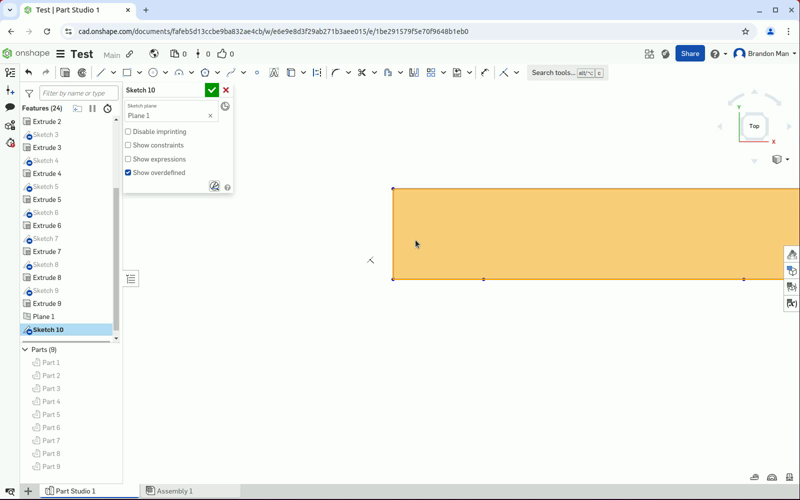
scroll(-6)
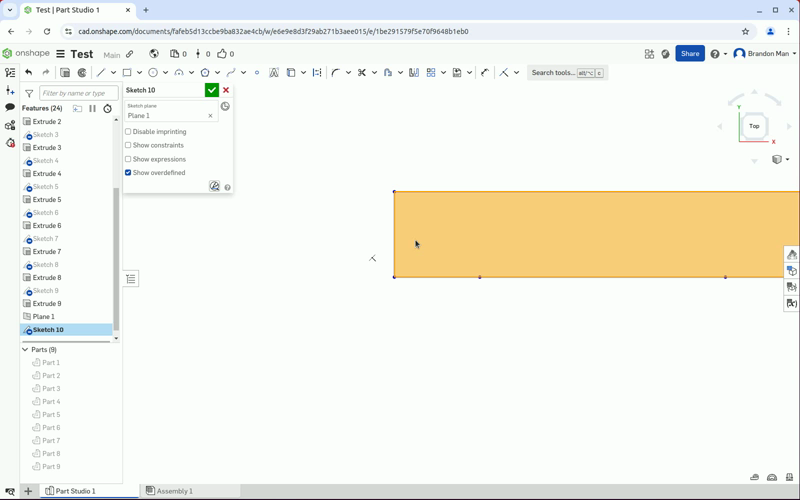
scroll(-6)
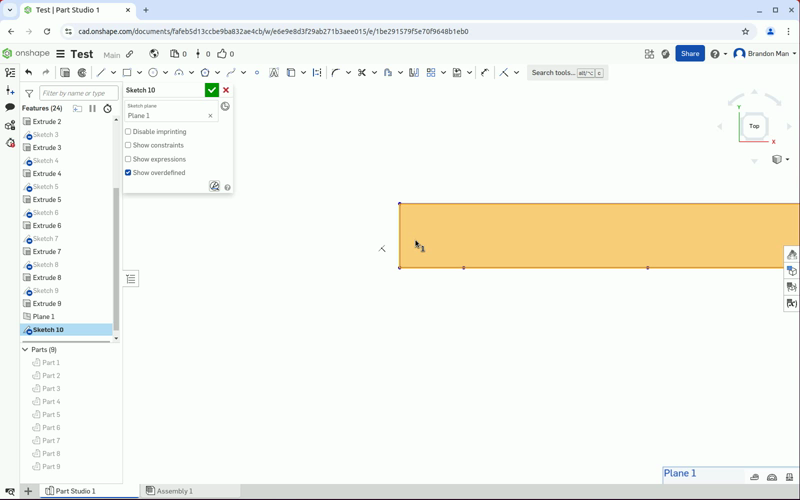
scroll(-6)
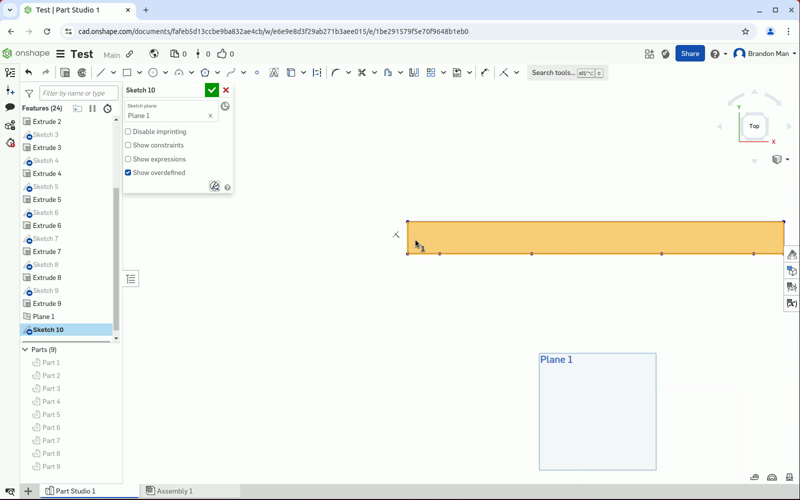
scroll(-6)
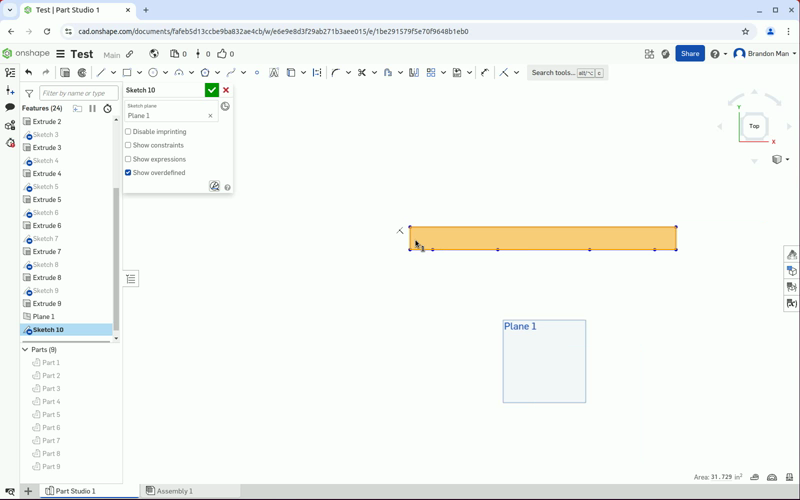
scroll(-6)
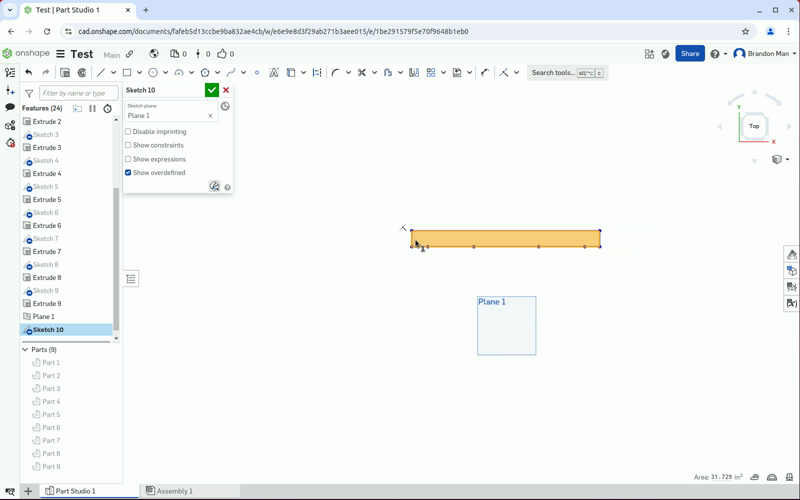
scroll(-6)
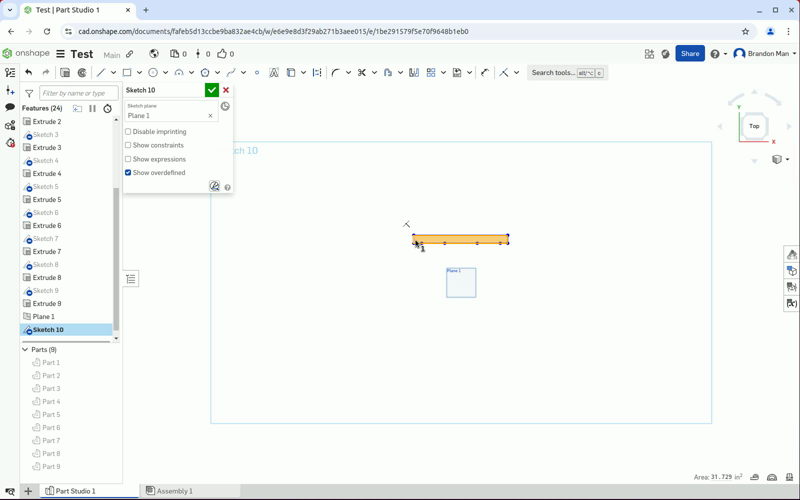
mouse_move(73, 352)
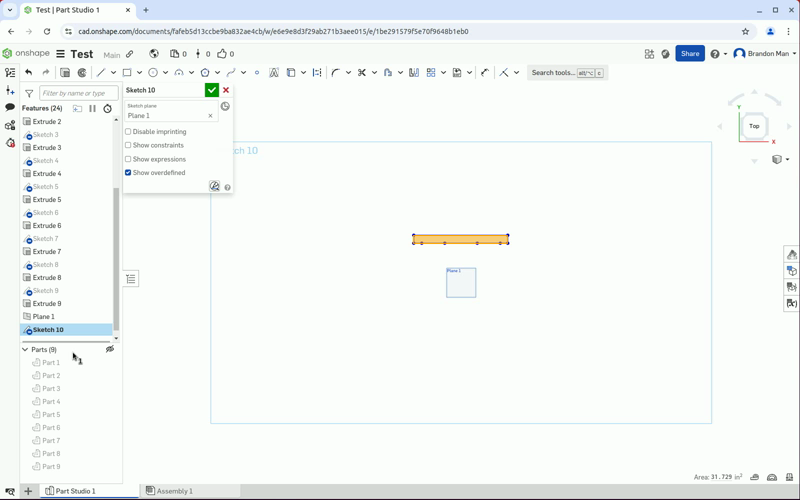
key(shift+y)
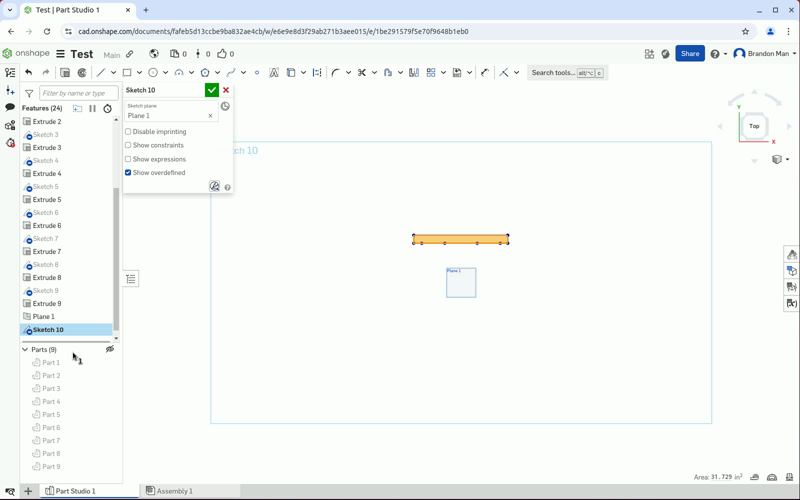
key(shift+e)
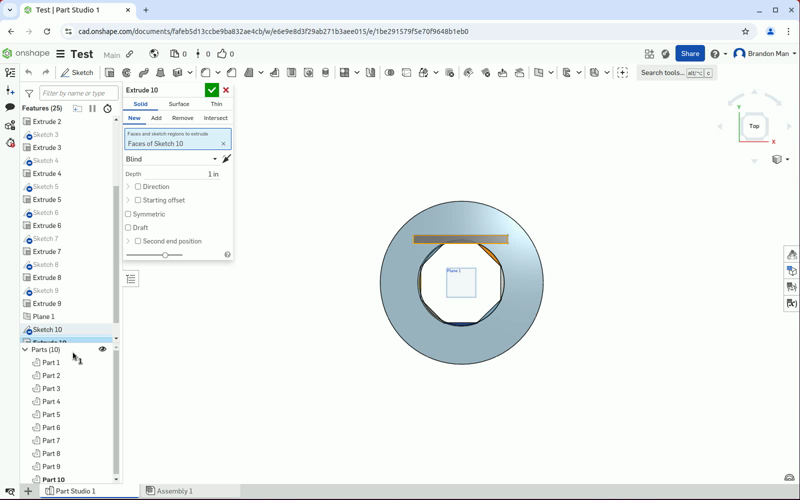
mouse_move(143, 106)
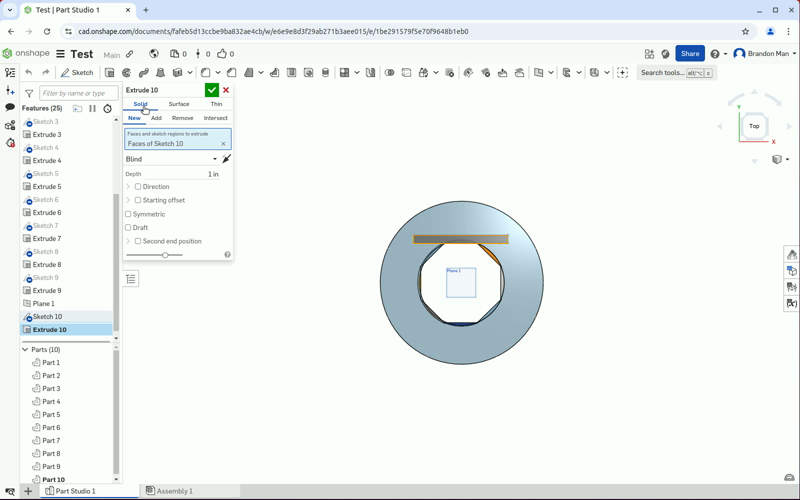
click(143, 106)
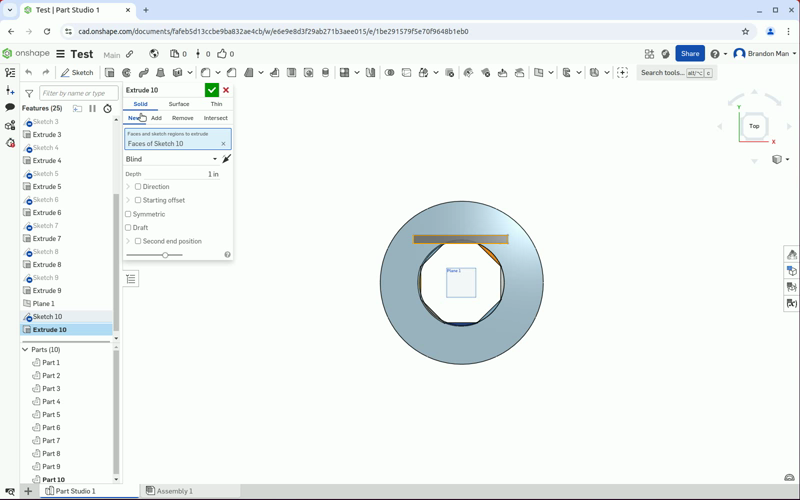
mouse_move(137, 120)
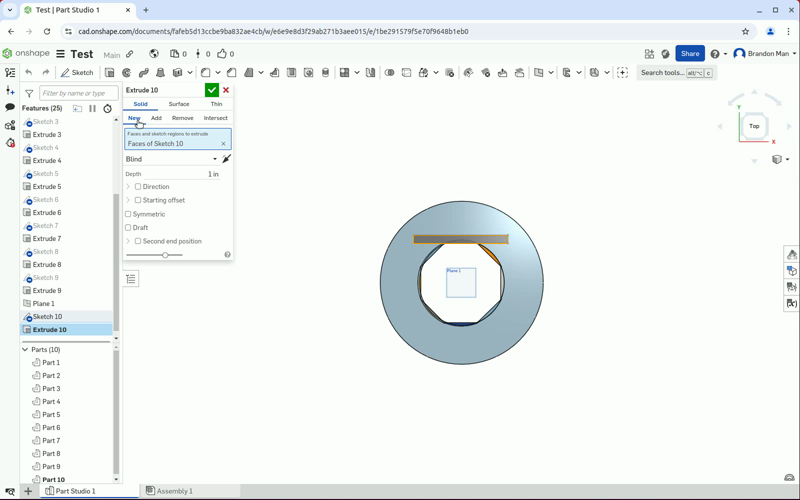
click(137, 120)
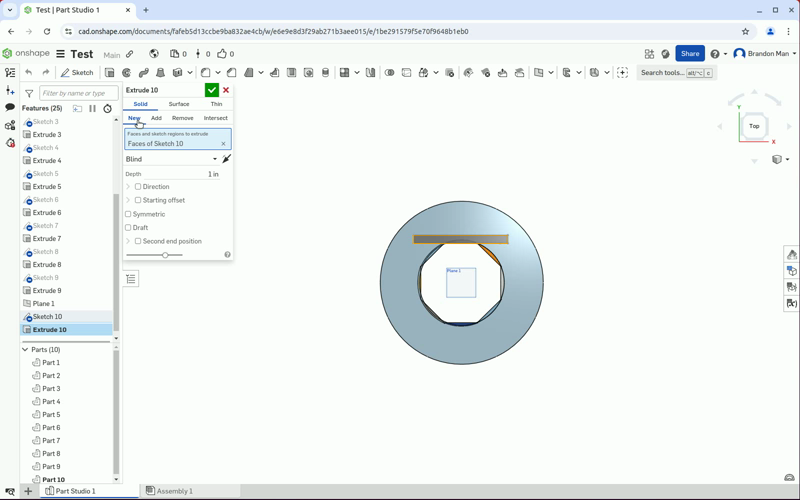
key(tab, 4)
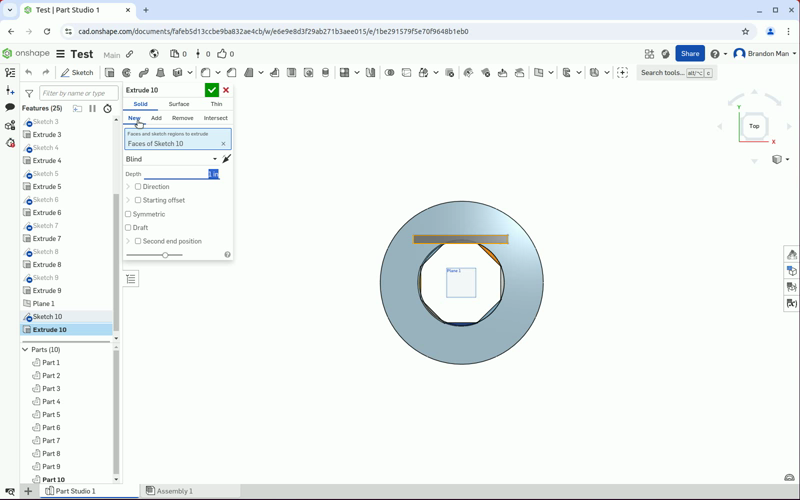
text(21.664)
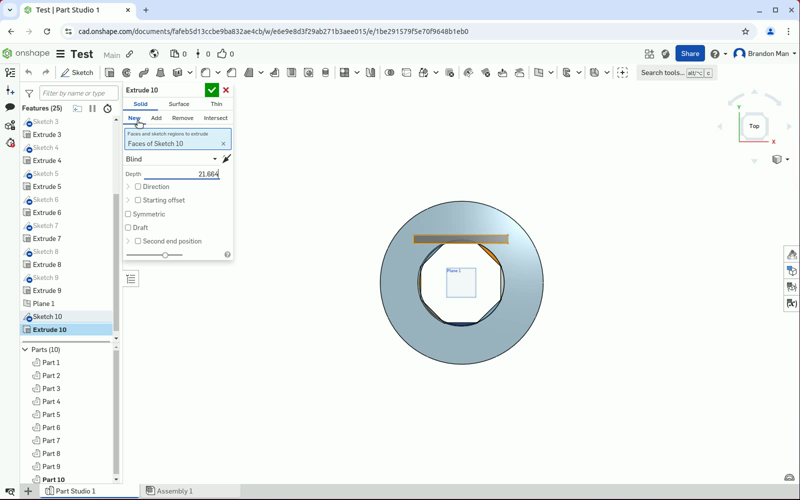
key(enter)
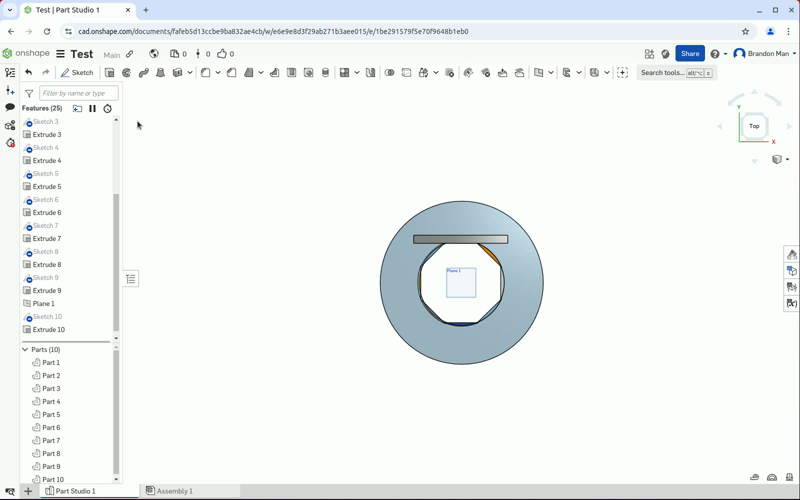
key(shift+h)
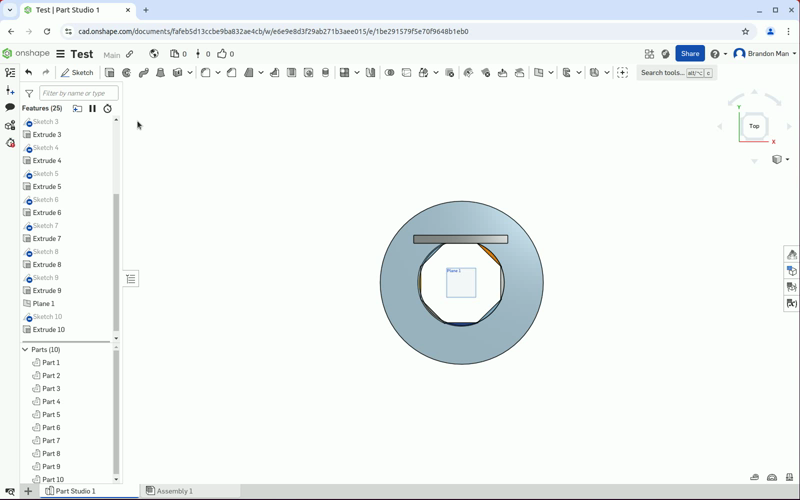
key(shift+h)
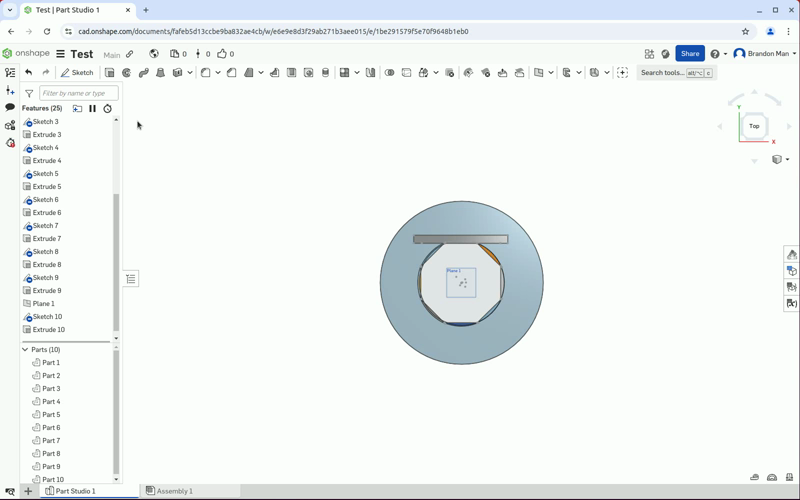
key(shift+7)
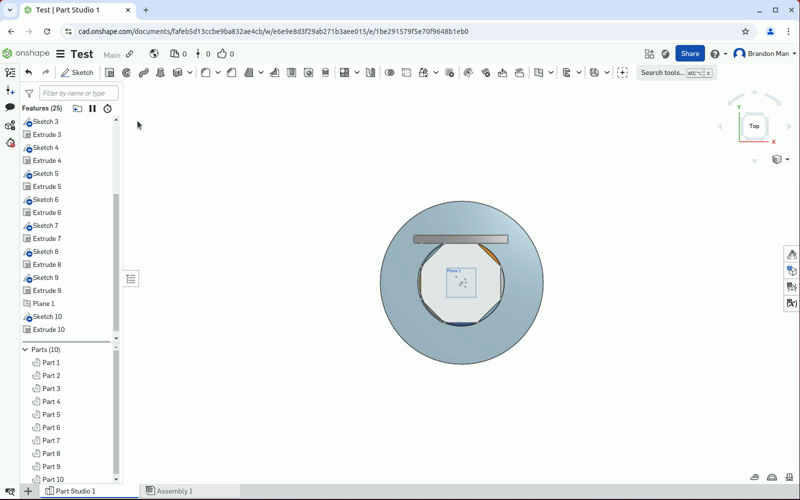
key(up, 3)
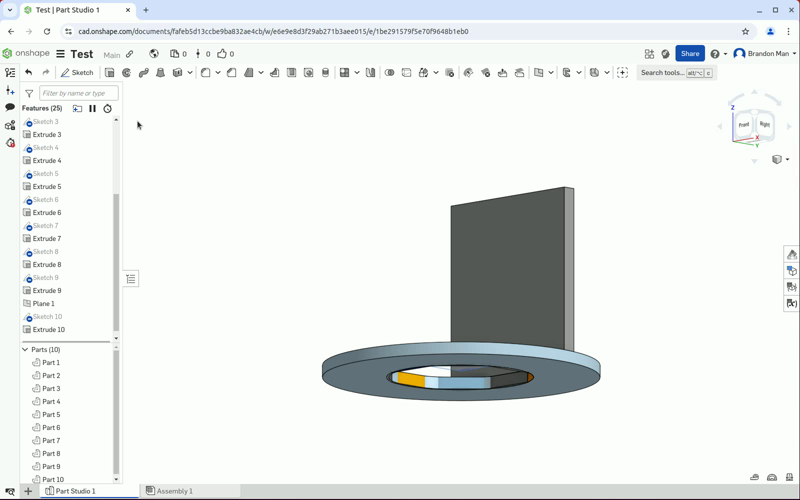
key(left, 3)
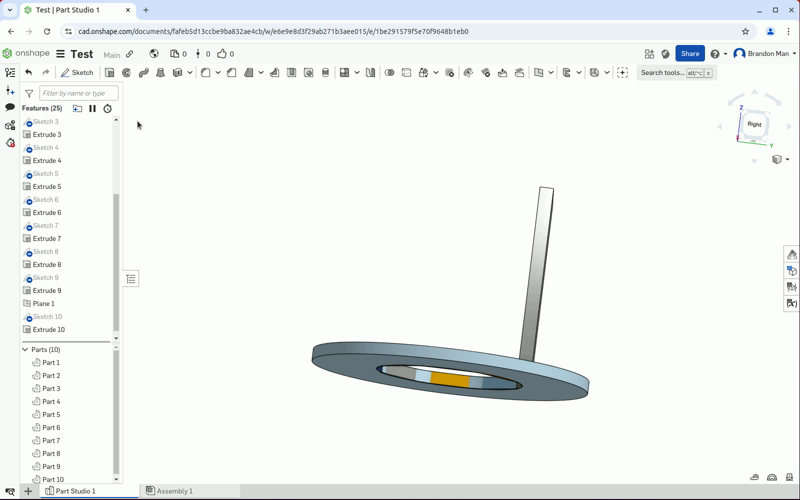
key(right, 3)
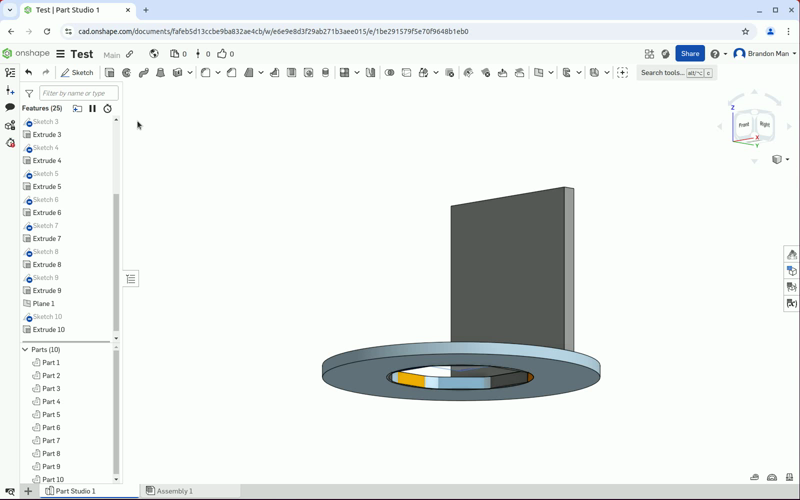
key(down, 3)
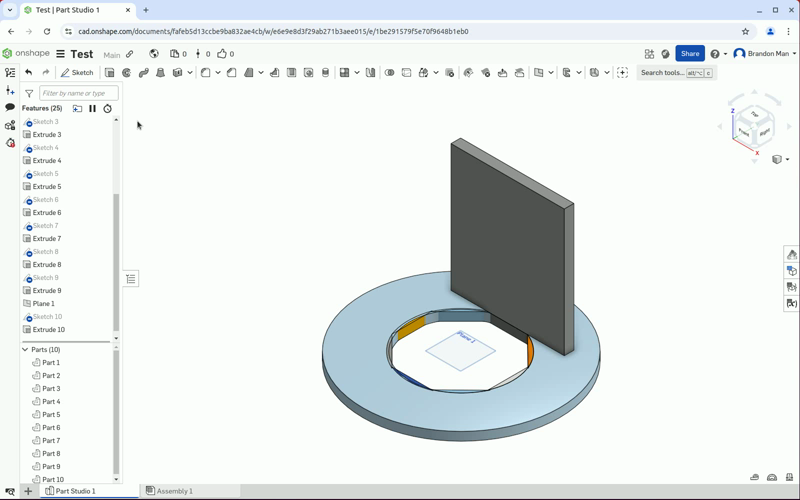
mouse_move(69, 72)
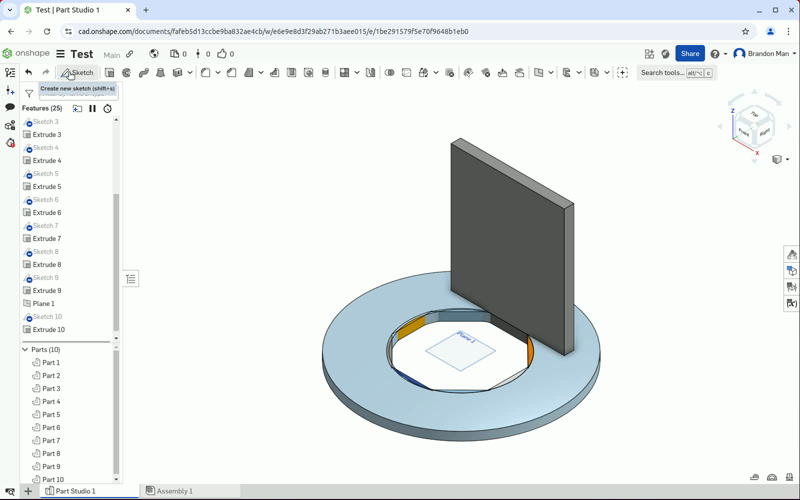
click(69, 72)